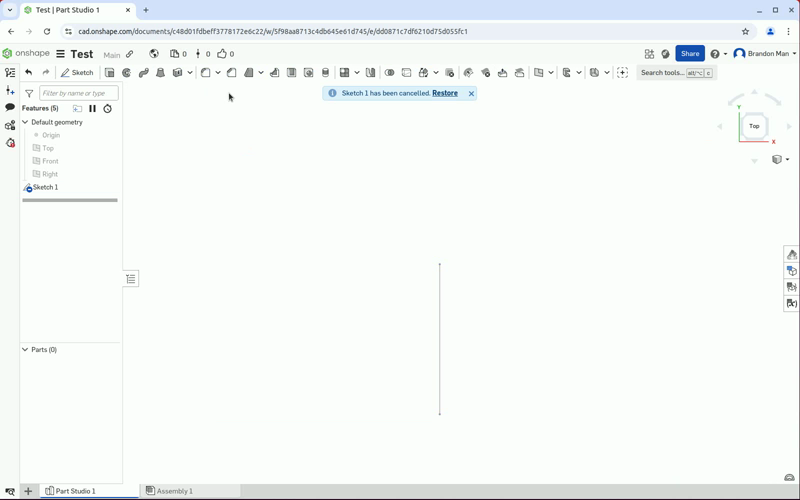
key(shift+h)
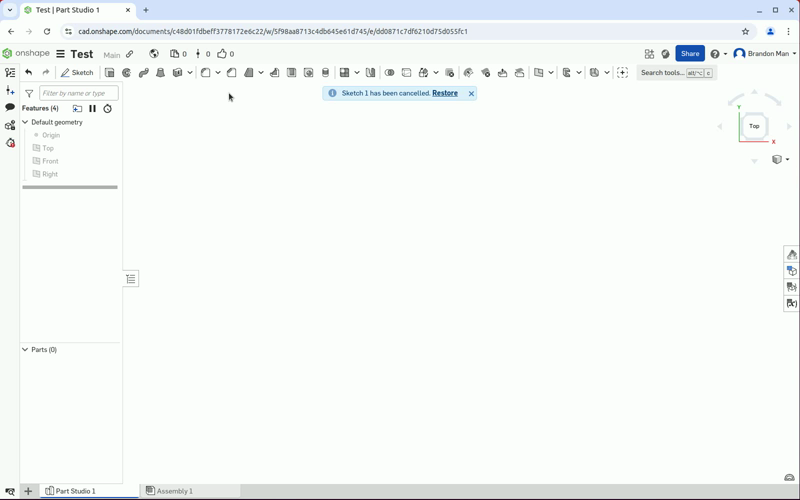
mouse_move(73, 352)
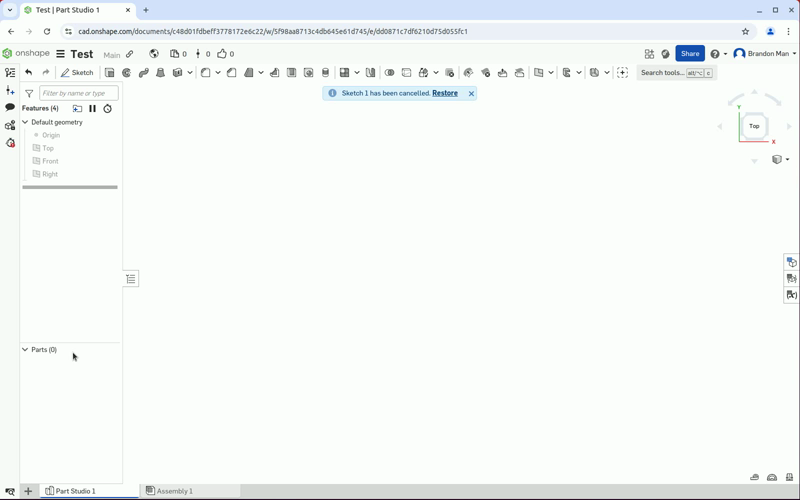
key(y)
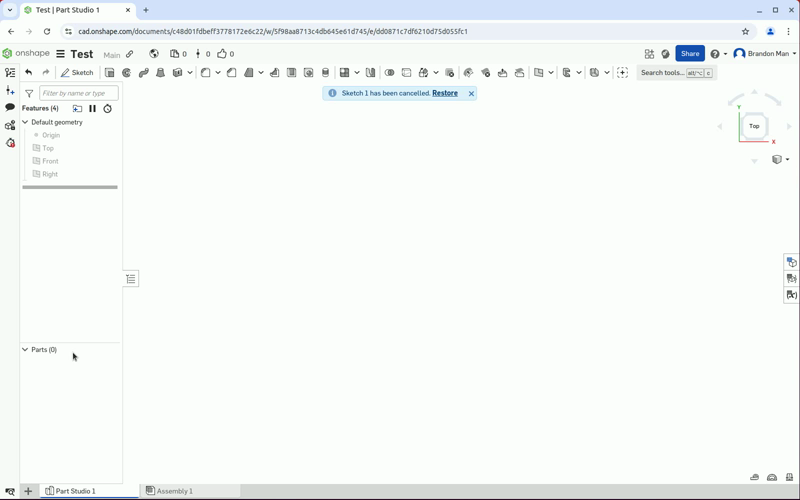
key(shift+p)
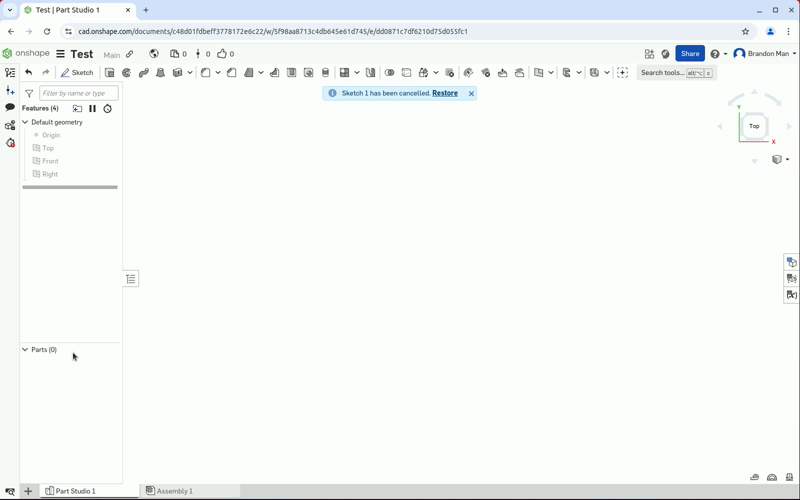
key(space)
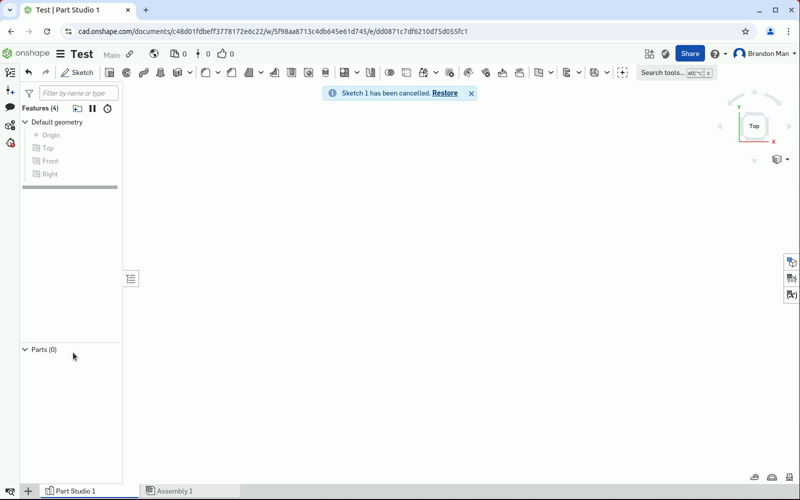
key_down(shift)
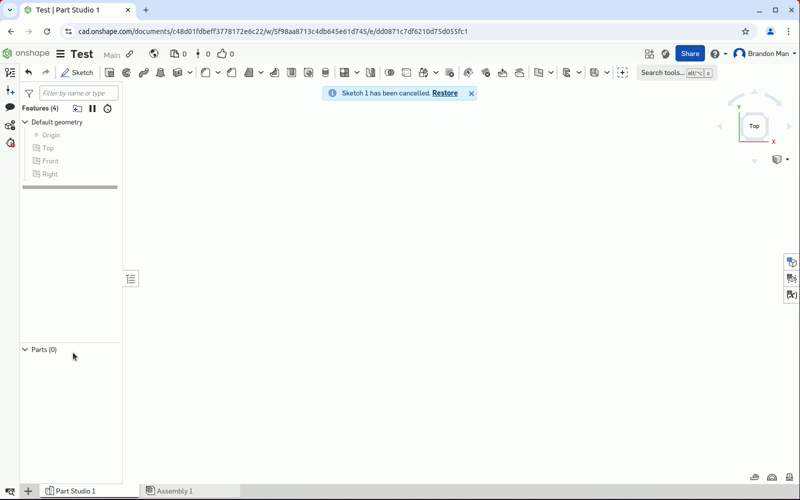
key(up)
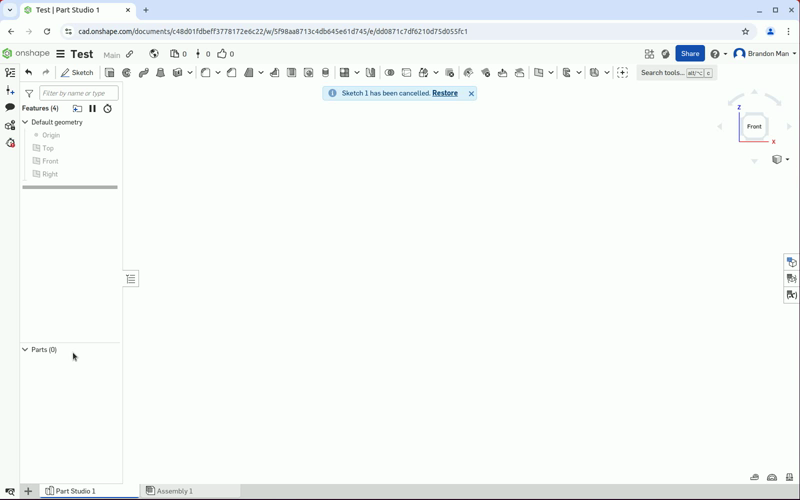
key_up(shift)
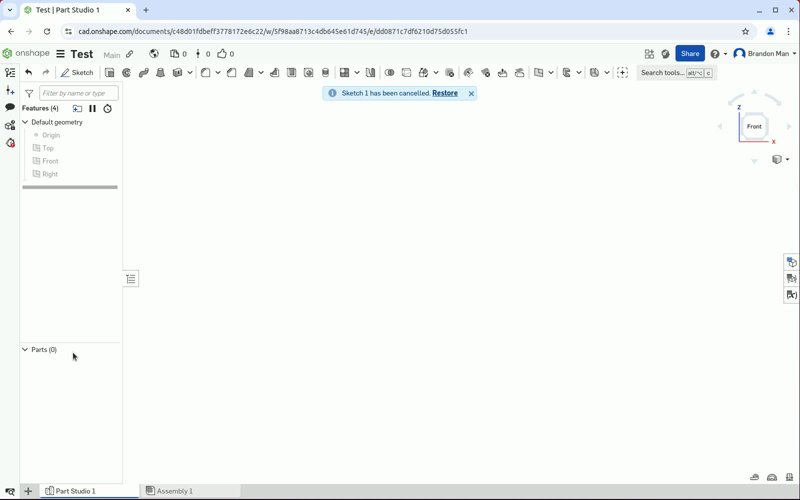
key(space)
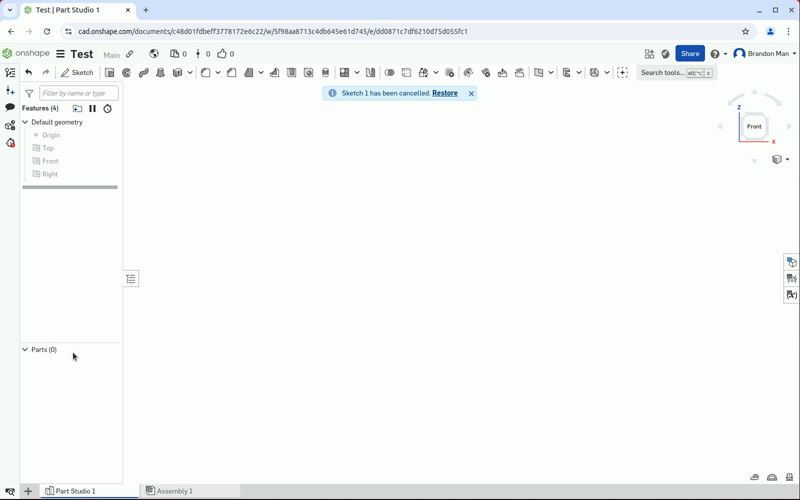
key_down(shift)
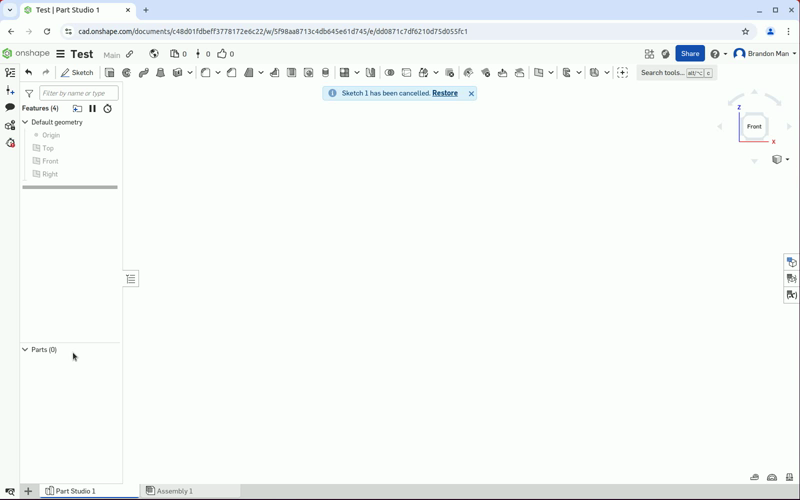
key(left)
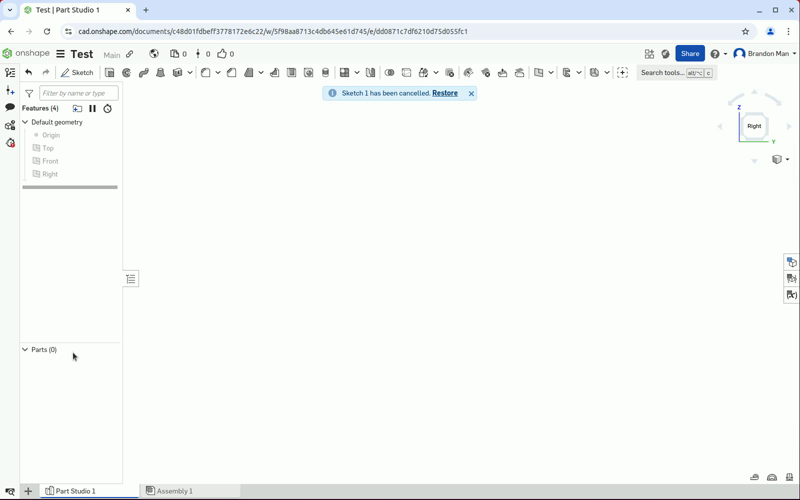
key_up(shift)
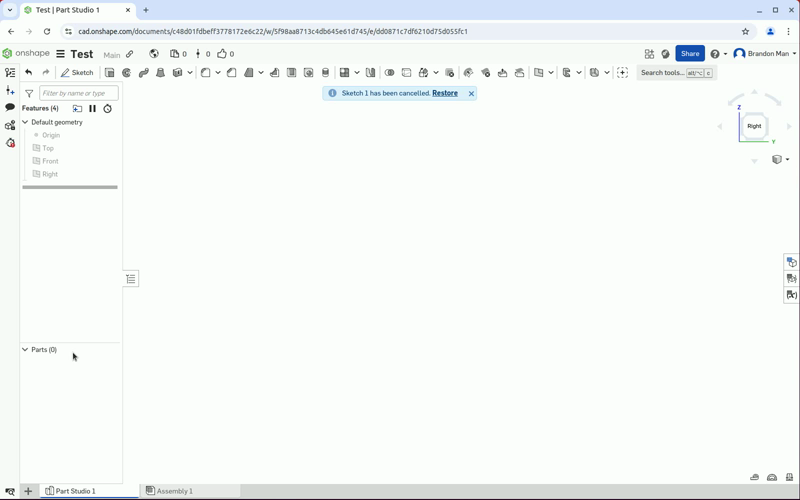
mouse_move(73, 352)
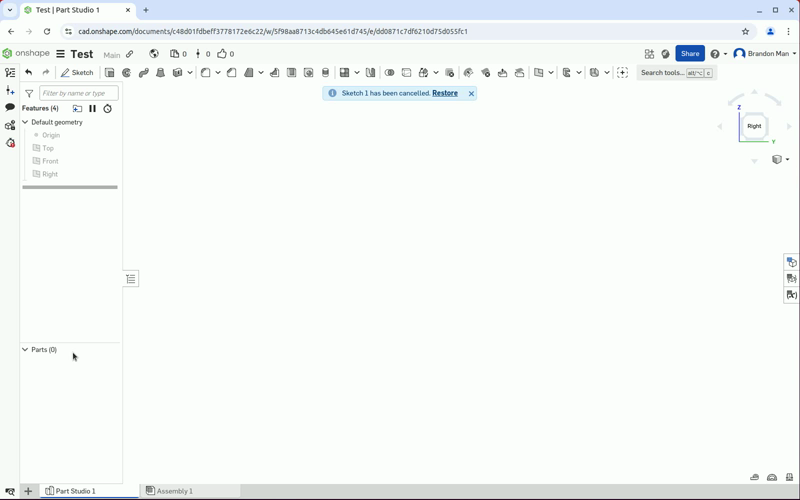
key(shift+y)
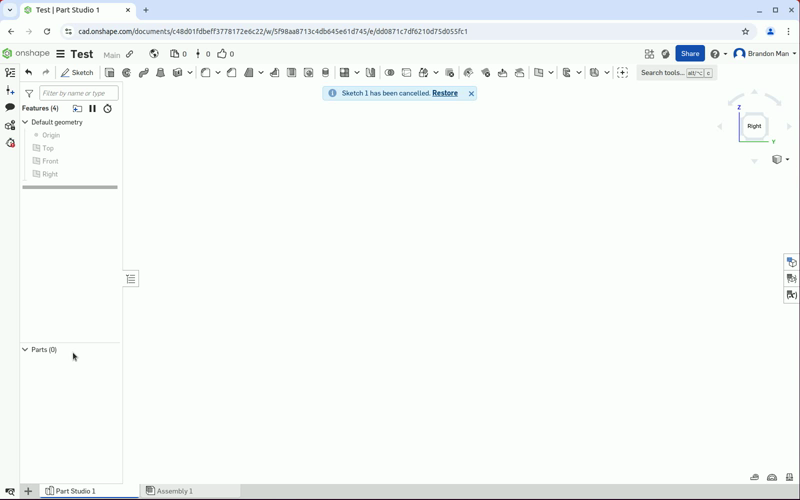
key(shift+s)
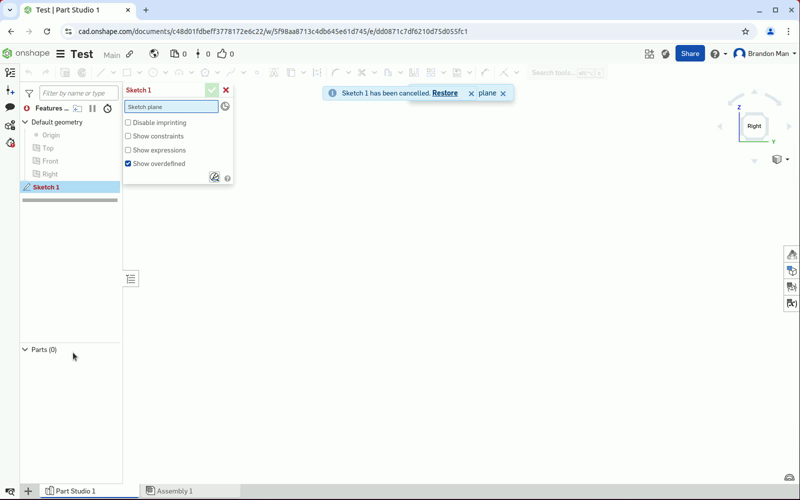
mouse_move(73, 176)
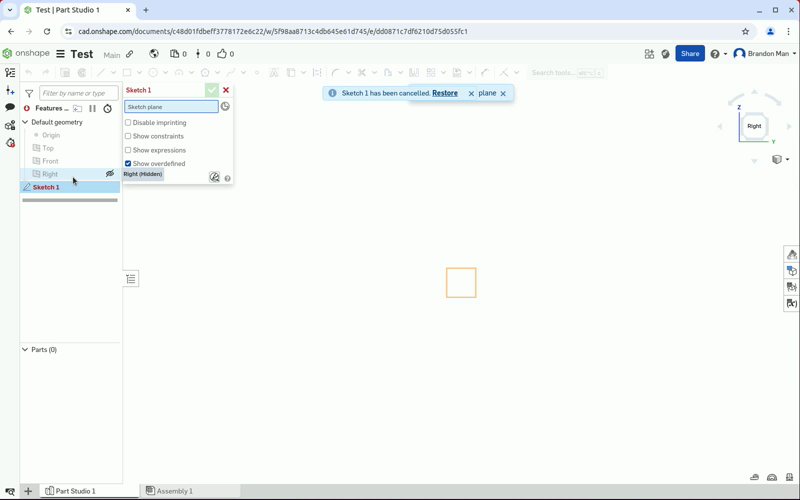
click(73, 176)
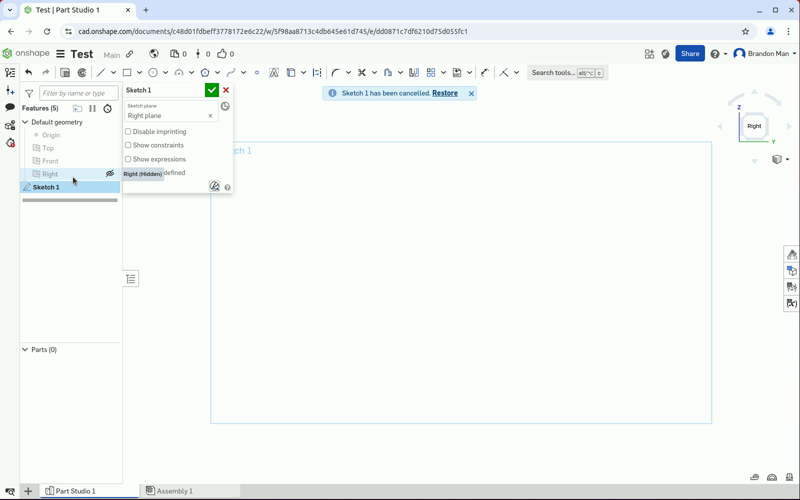
mouse_move(73, 352)
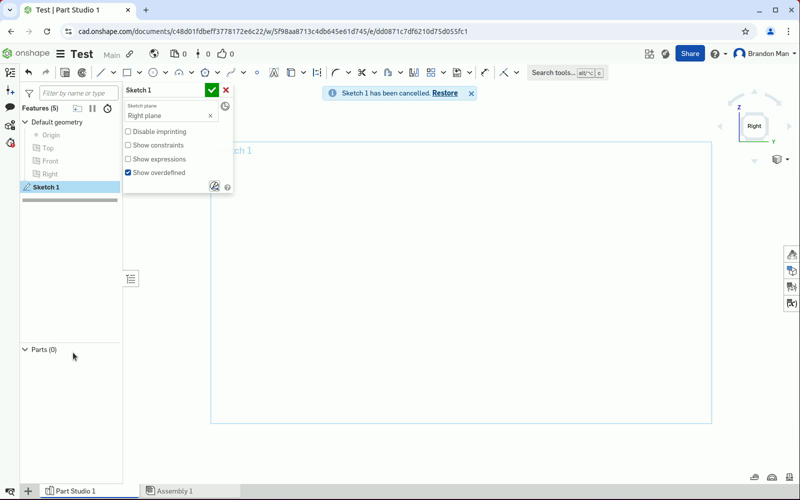
key(y)
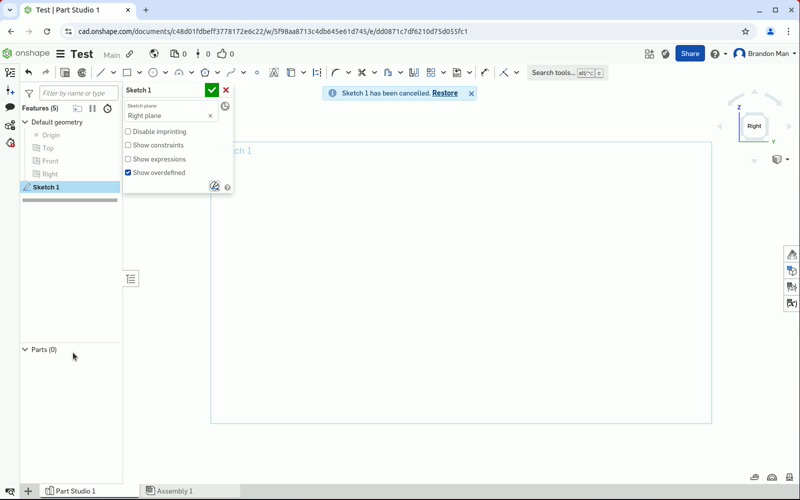
key(l)
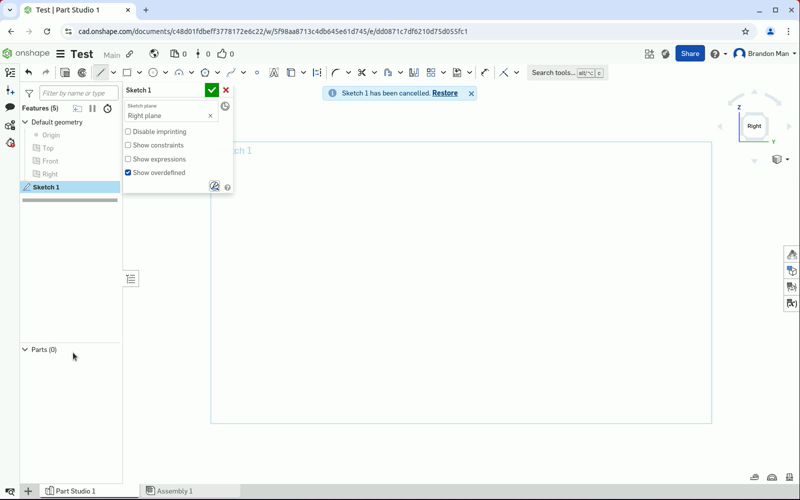
key_down(shift)
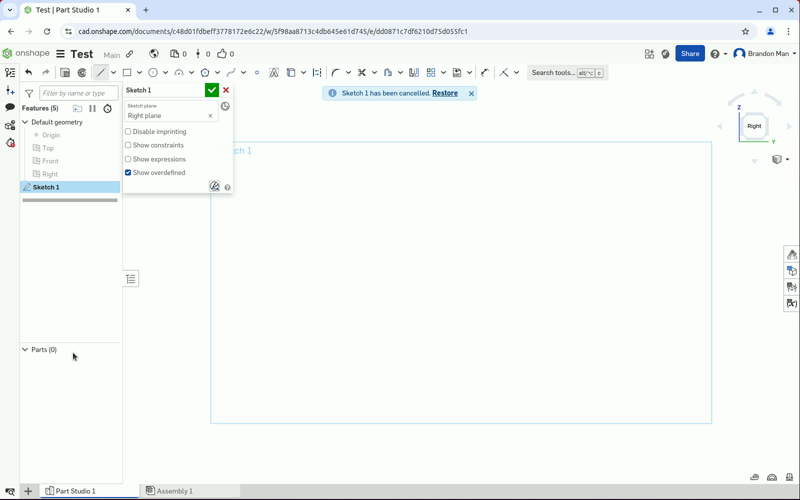
mouse_move(397, 290)
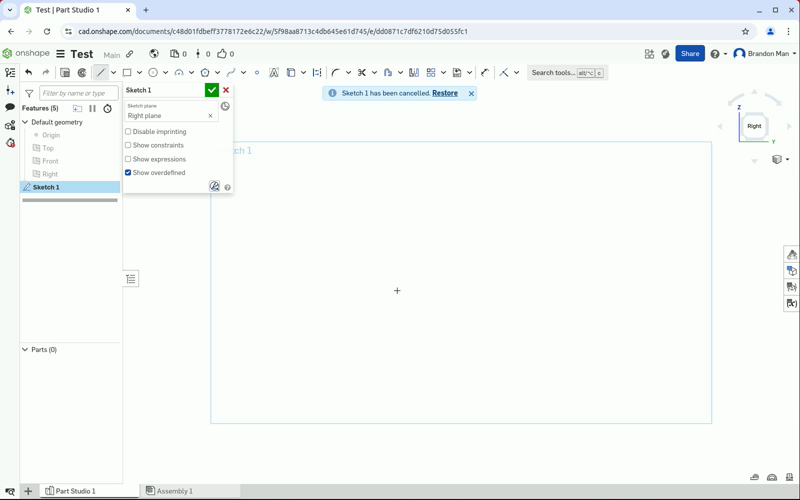
click(397, 290)
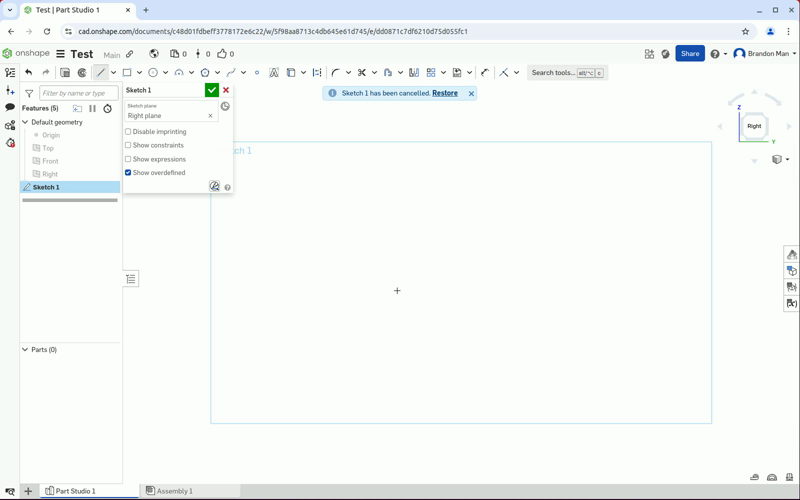
key_up(shift)
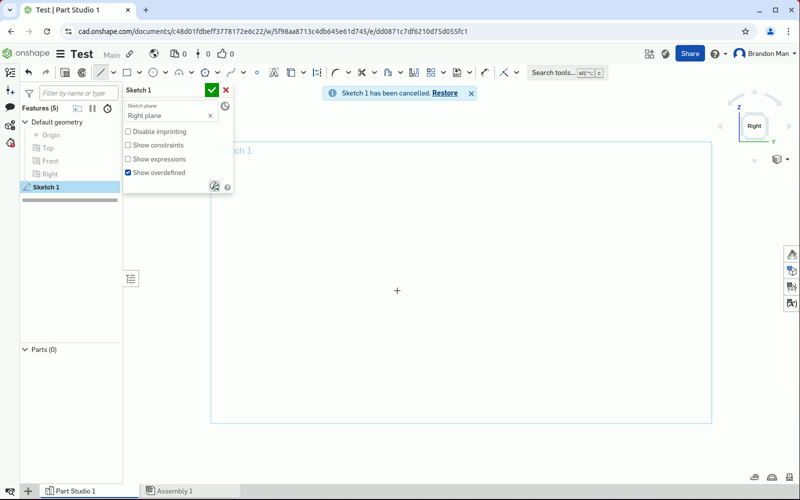
key_down(shift)
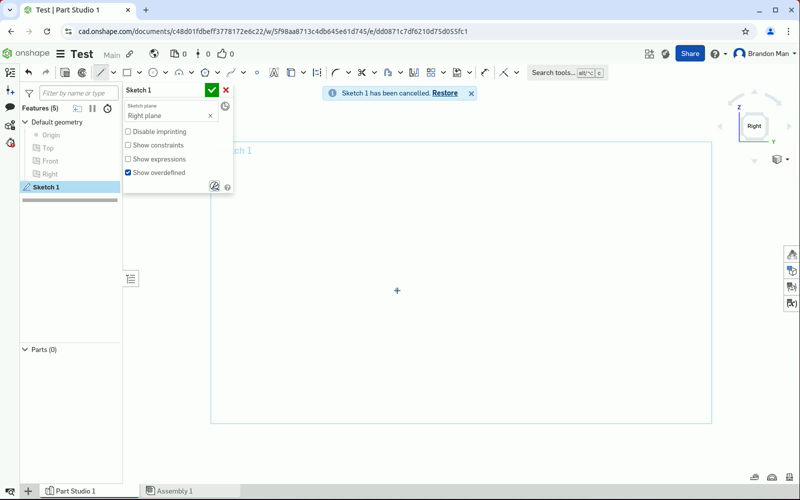
mouse_move(427, 290)
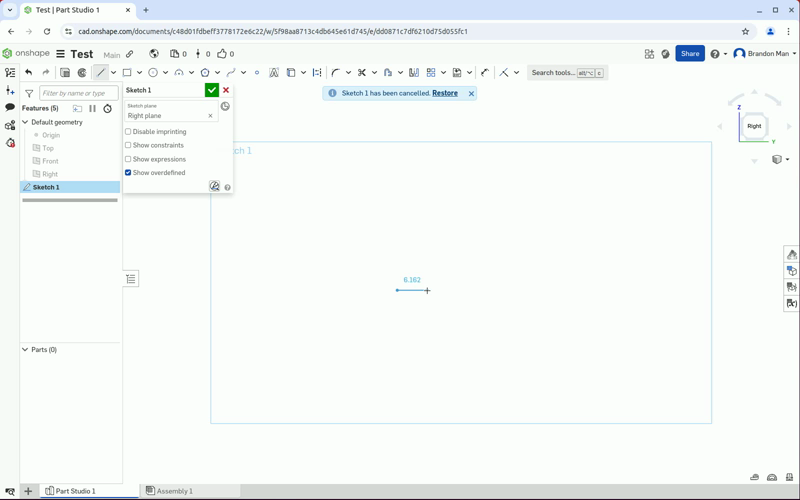
mouse_move(405, 290)
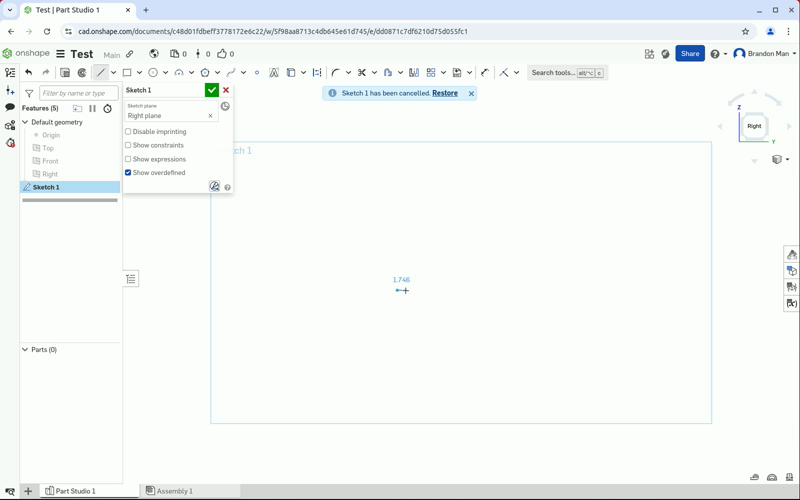
click(405, 290)
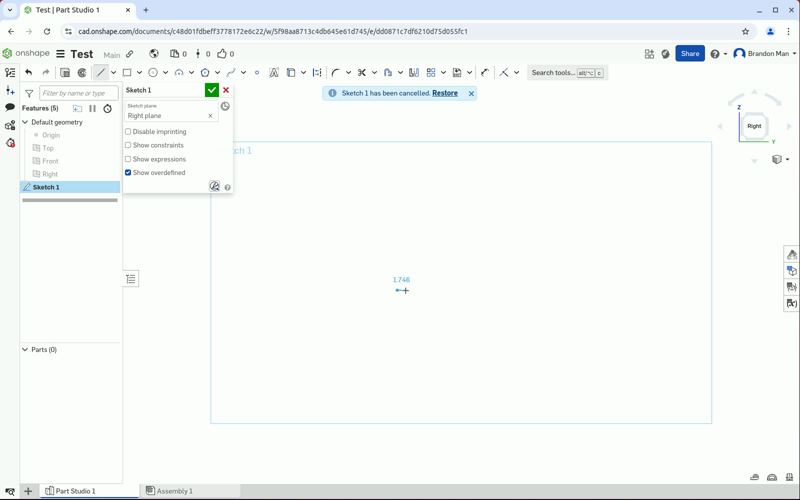
key_up(shift)
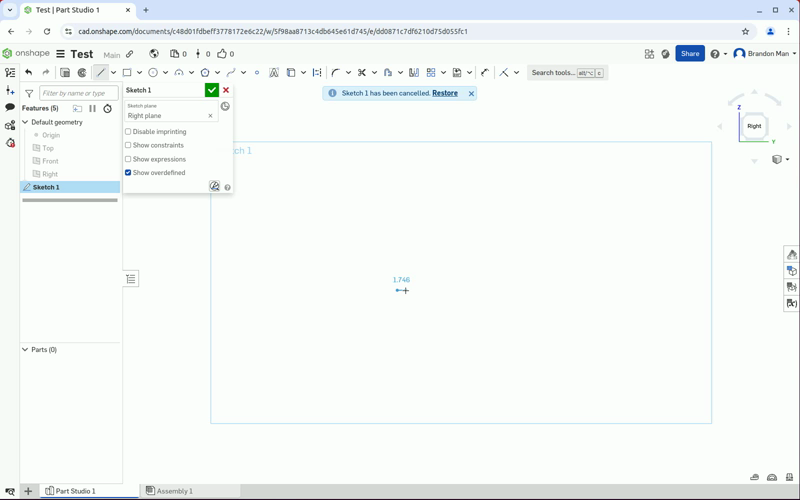
key_down(shift)
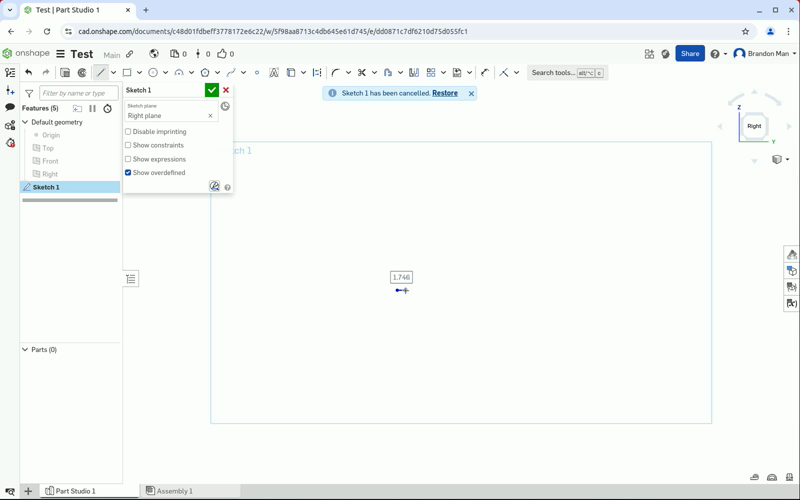
mouse_move(435, 290)
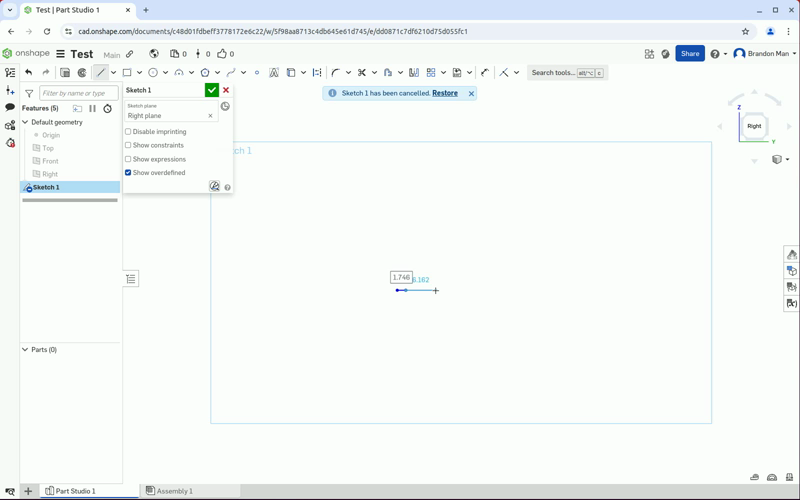
mouse_move(405, 281)
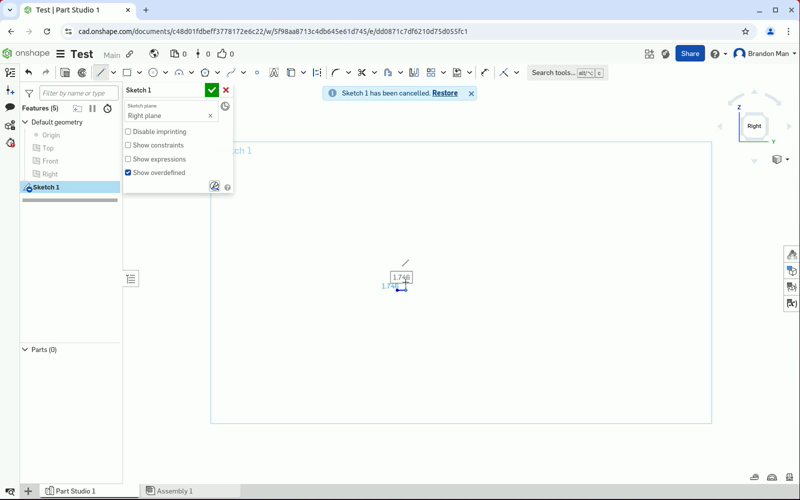
click(405, 281)
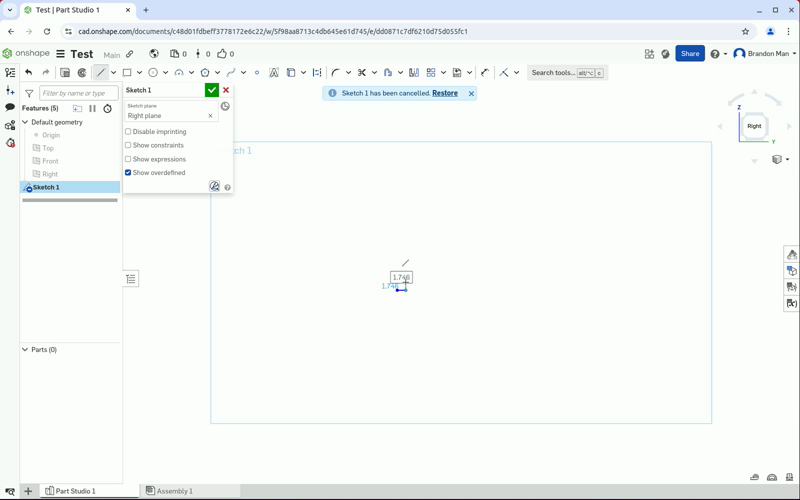
key_up(shift)
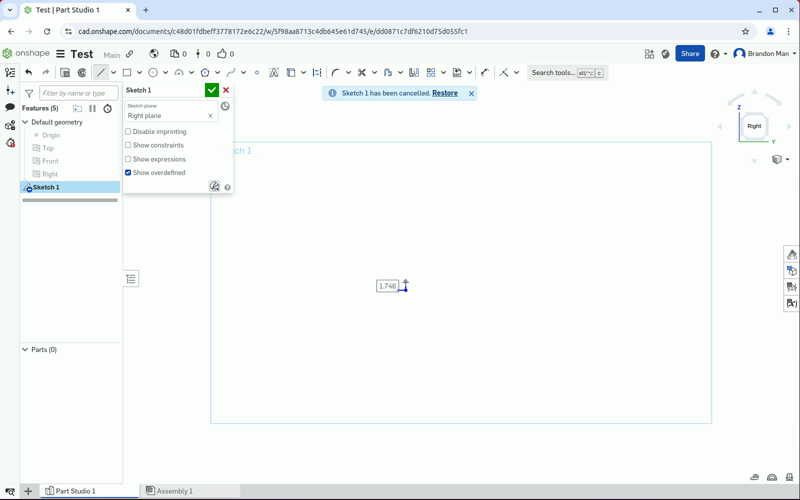
key_down(shift)
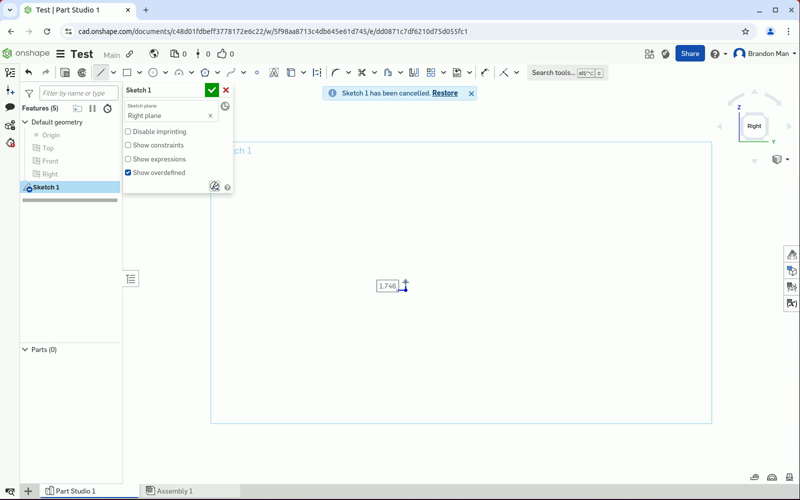
mouse_move(435, 281)
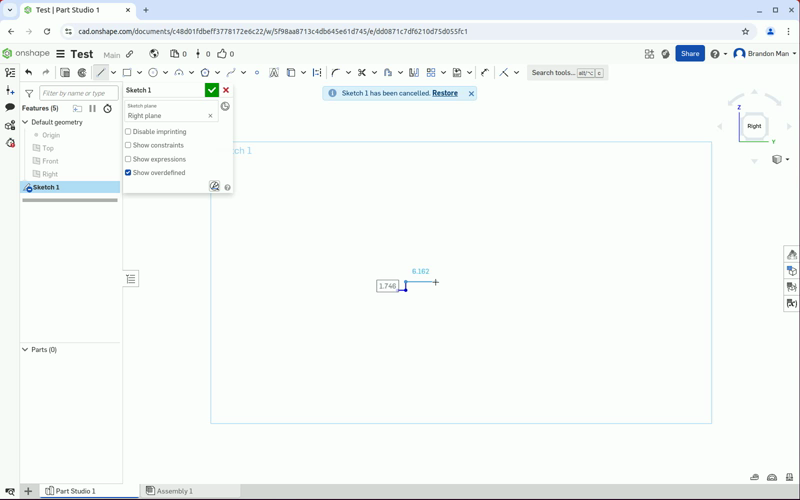
mouse_move(397, 281)
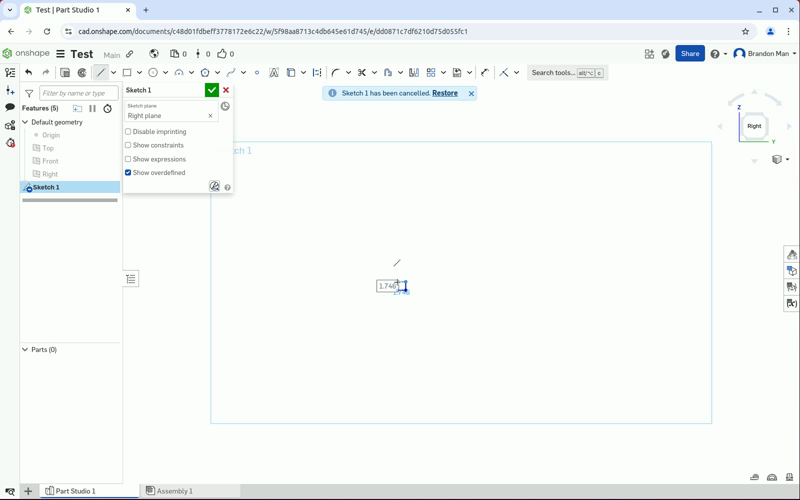
click(397, 281)
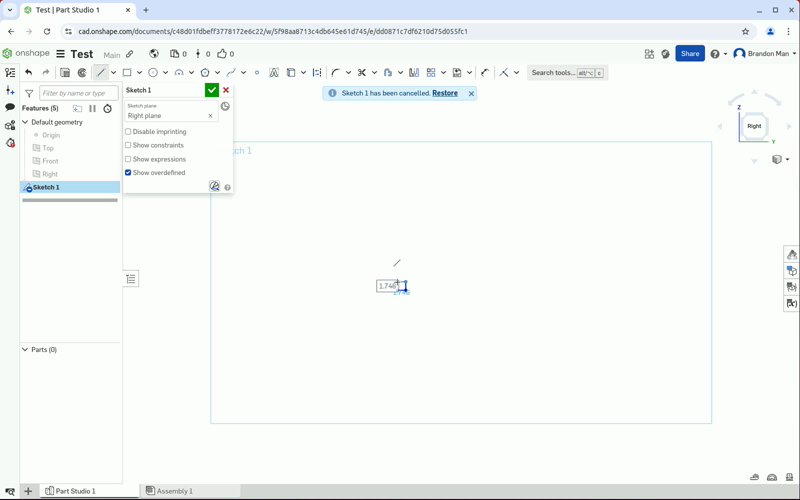
key_up(shift)
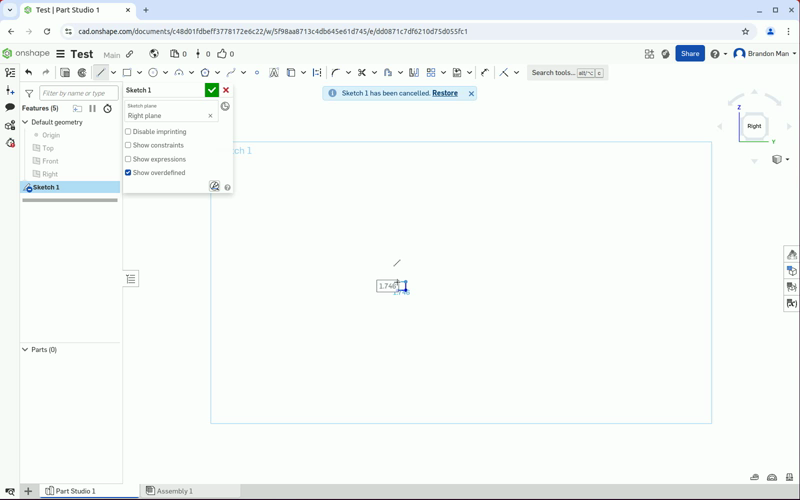
mouse_move(427, 281)
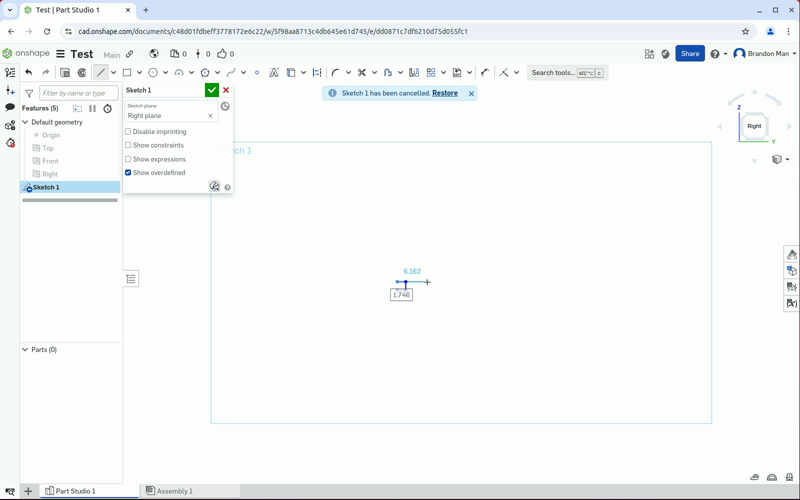
key_down(shift)
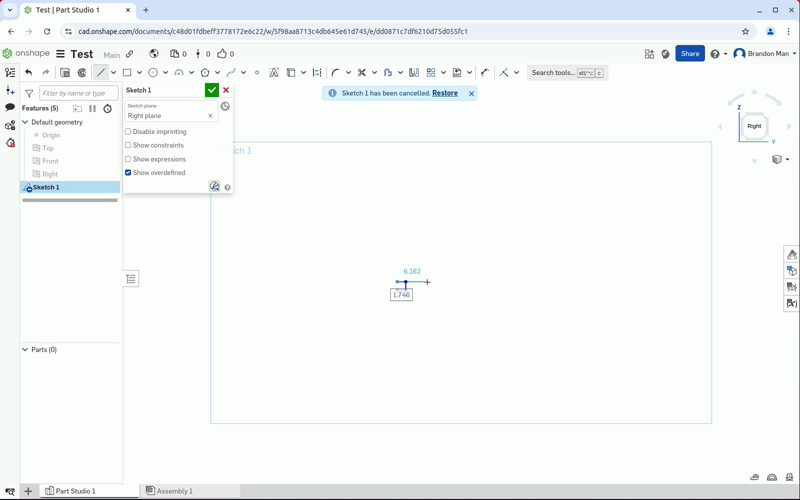
mouse_move(397, 290)
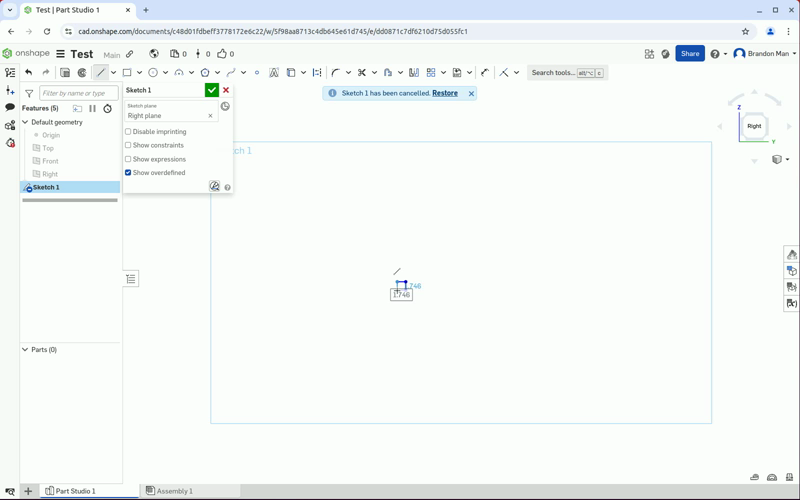
key_up(shift)
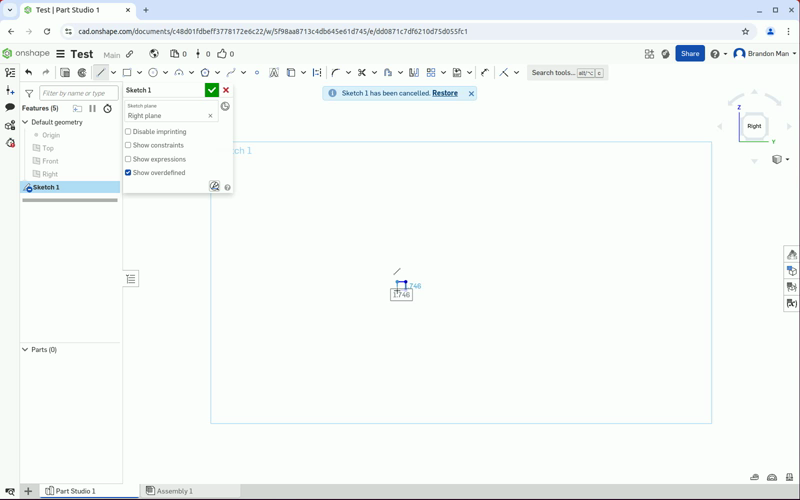
click(397, 290)
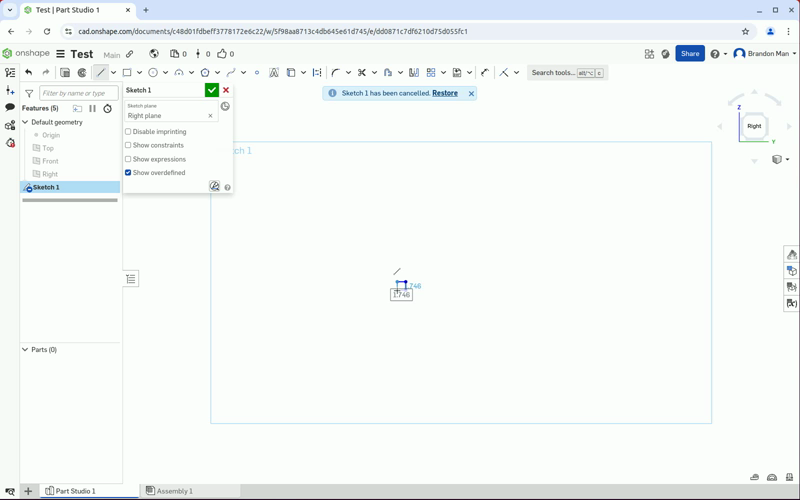
key(esc)
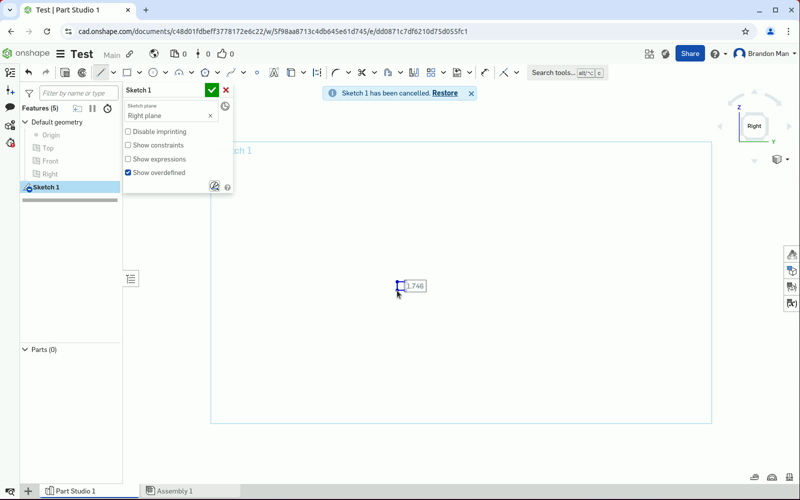
key(l)
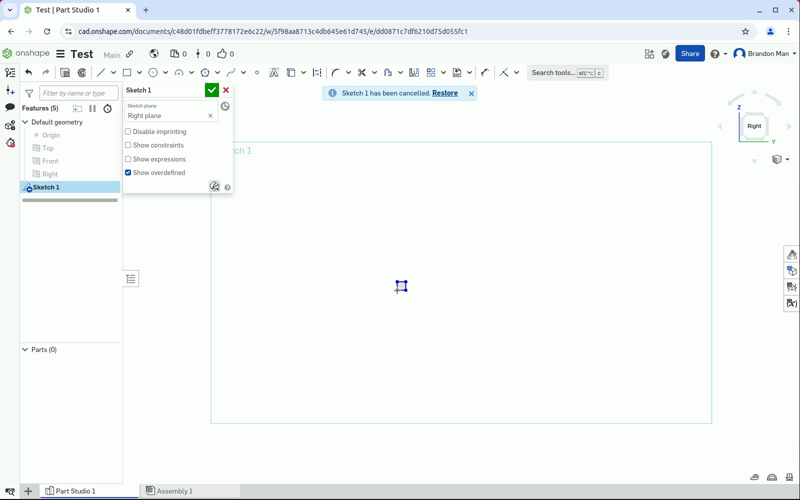
key_down(shift)
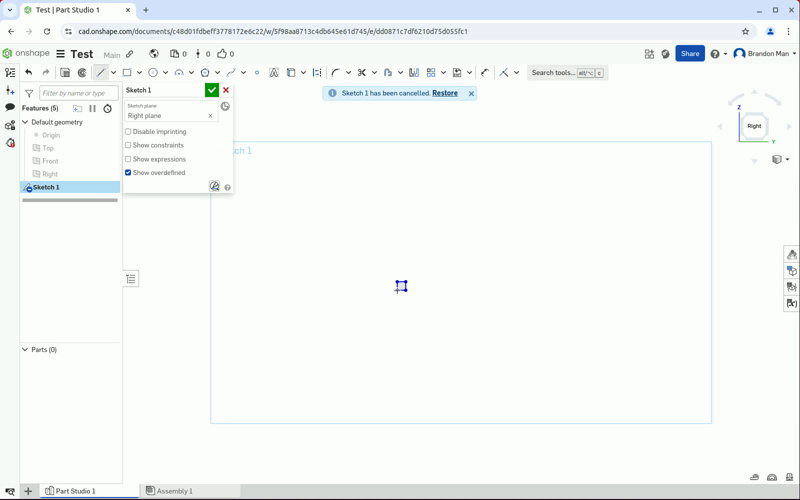
mouse_move(398, 289)
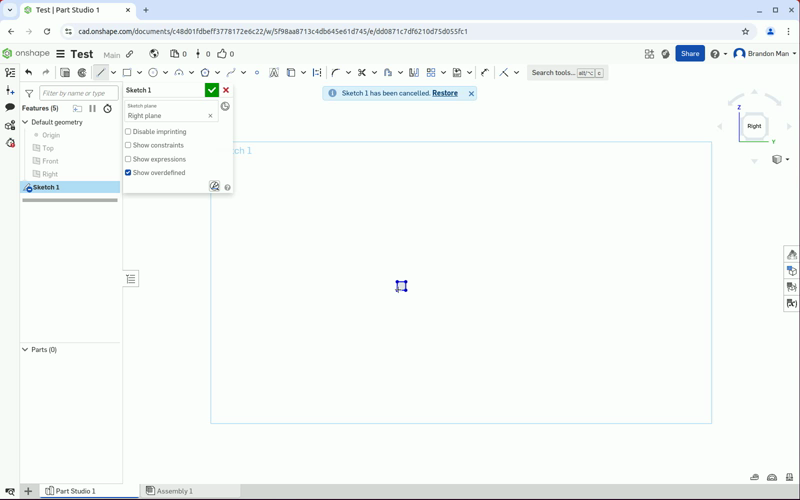
scroll(6)
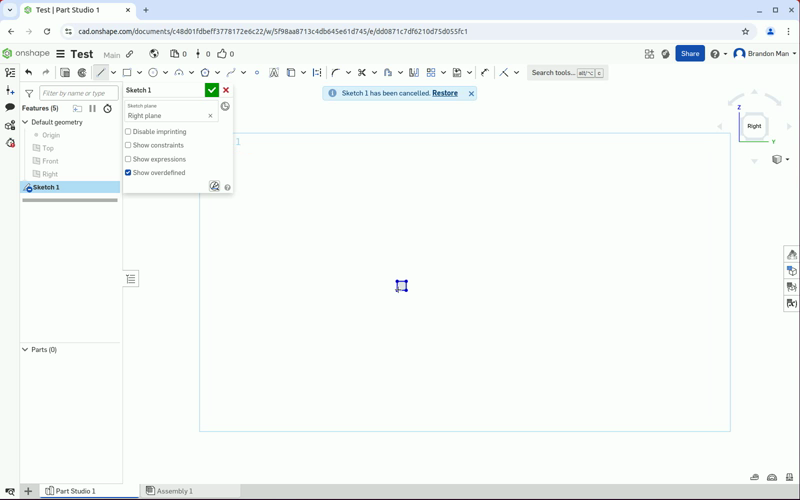
scroll(6)
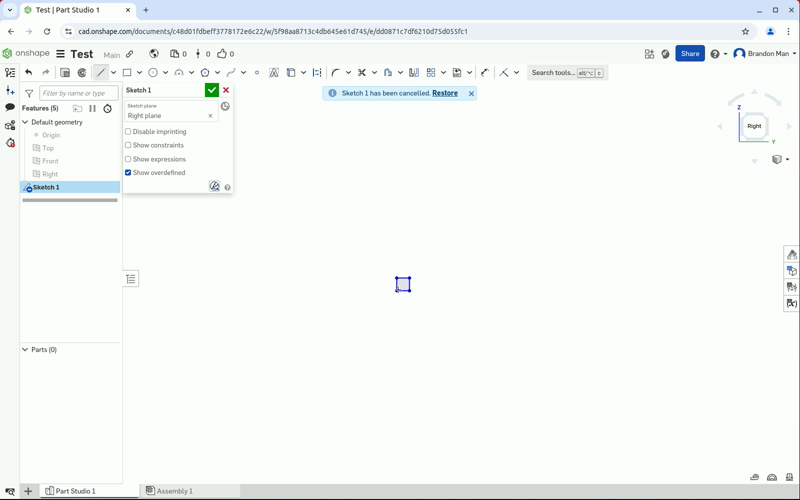
scroll(6)
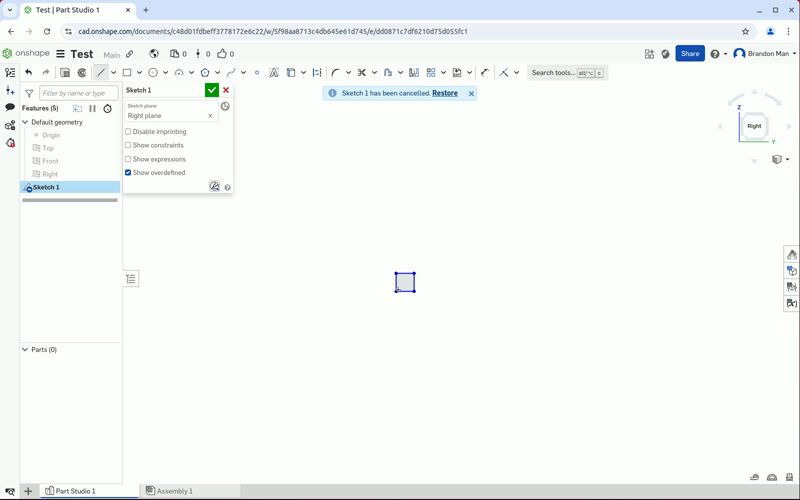
scroll(6)
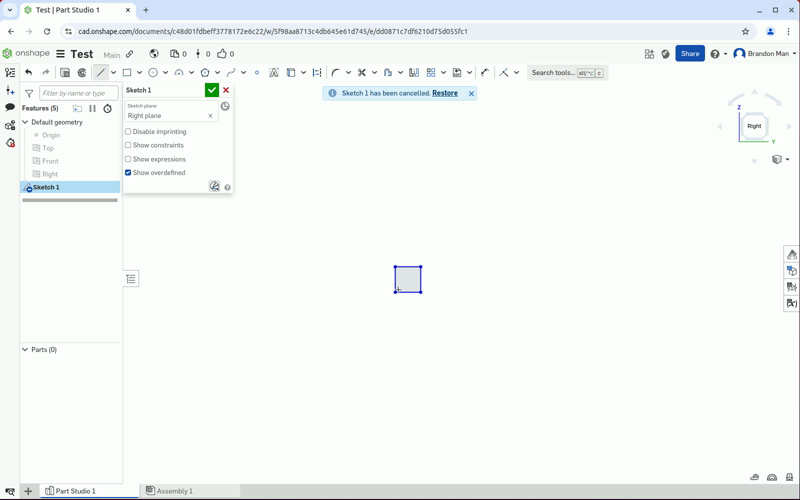
scroll(6)
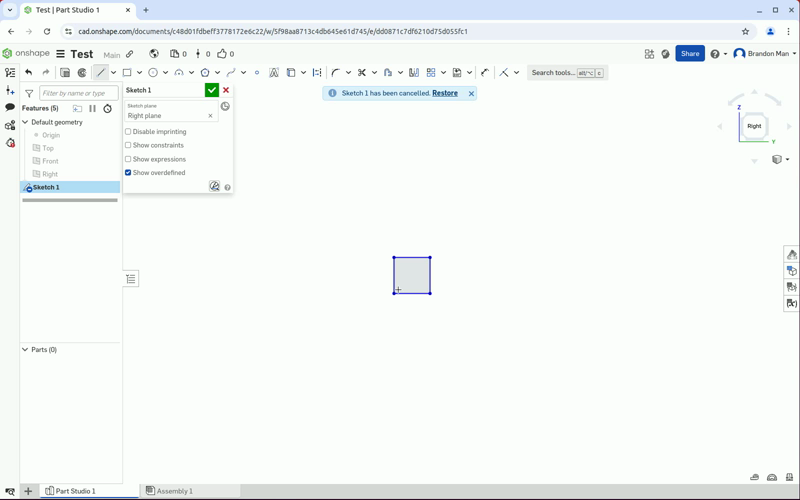
scroll(6)
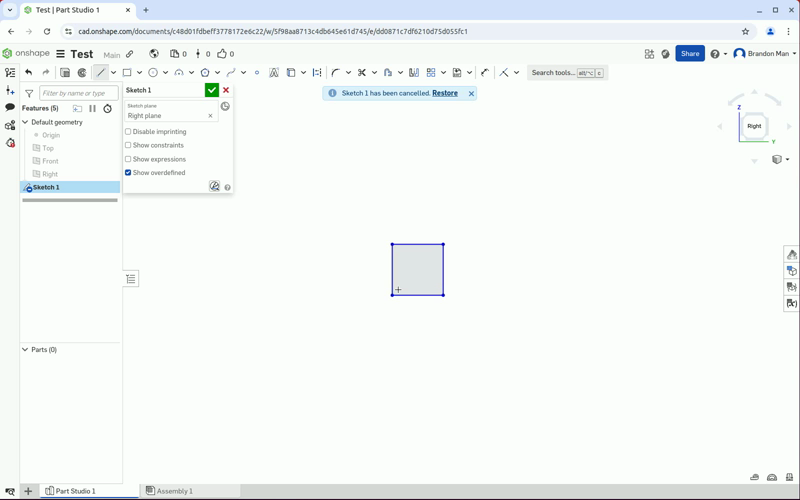
scroll(6)
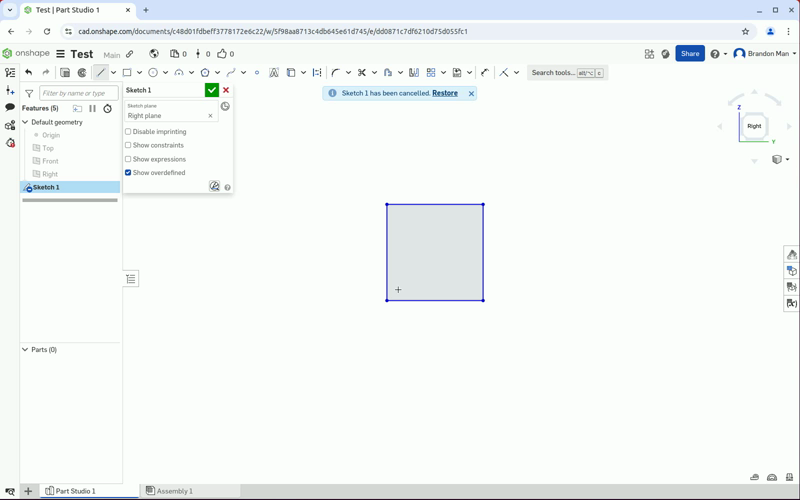
click(398, 289)
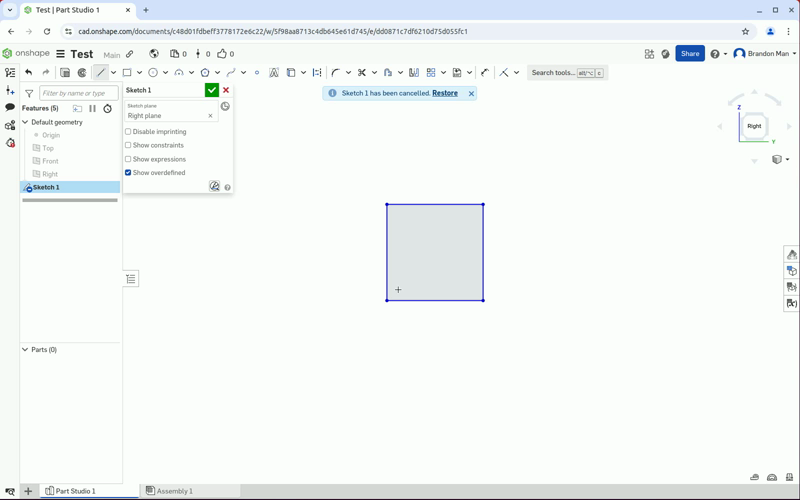
scroll(-6)
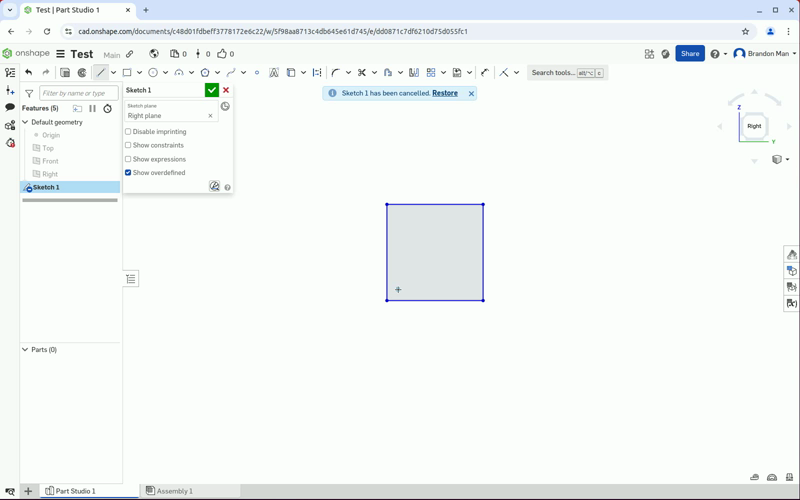
scroll(-6)
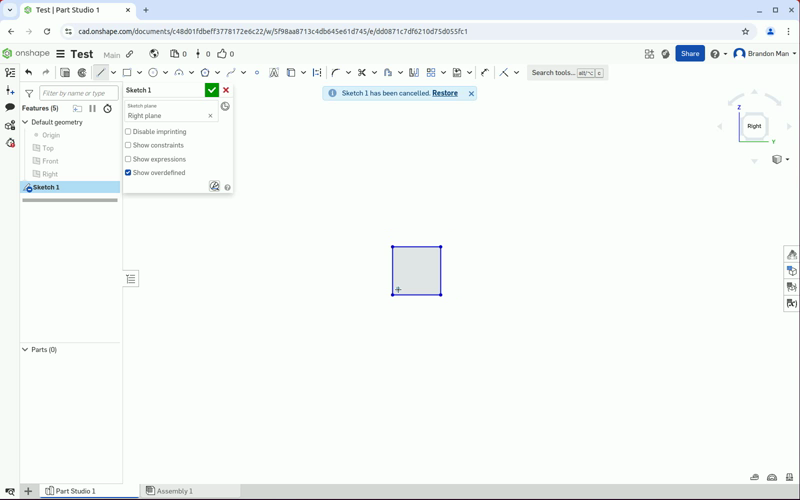
scroll(-6)
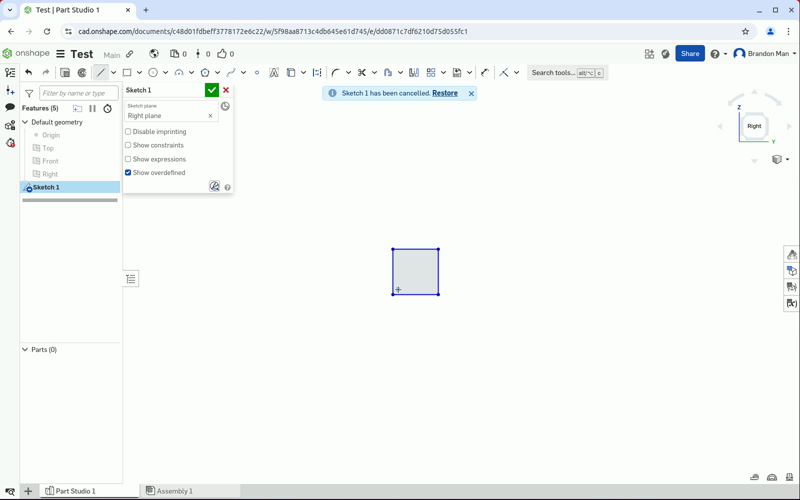
scroll(-6)
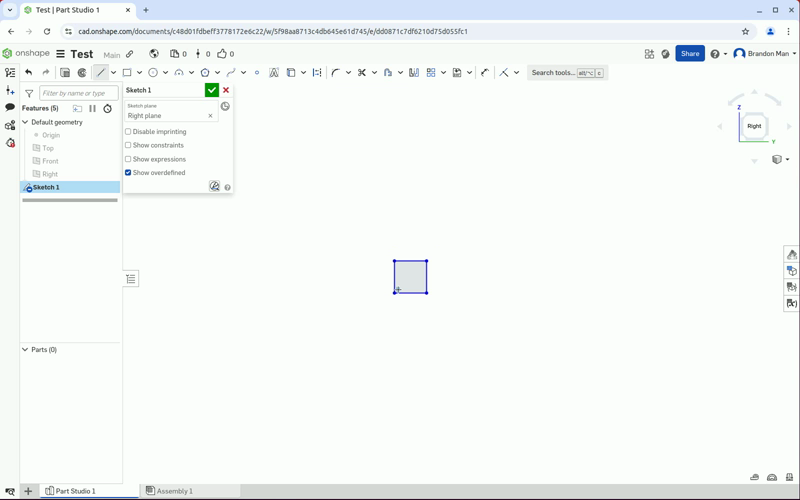
scroll(-6)
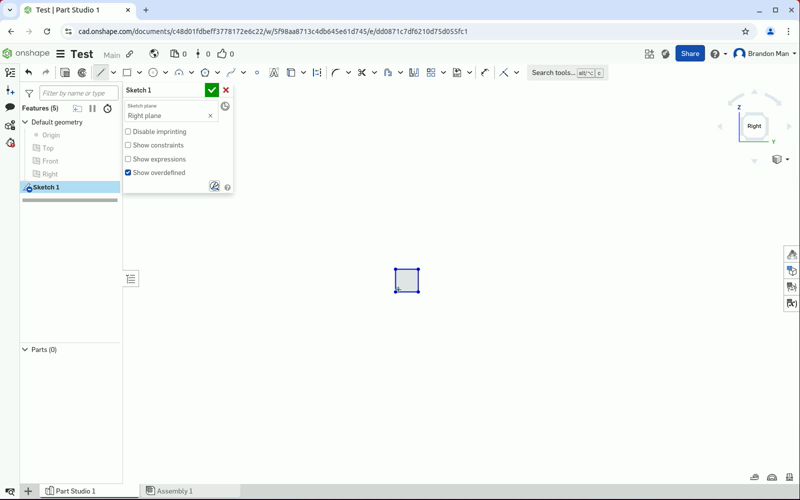
scroll(-6)
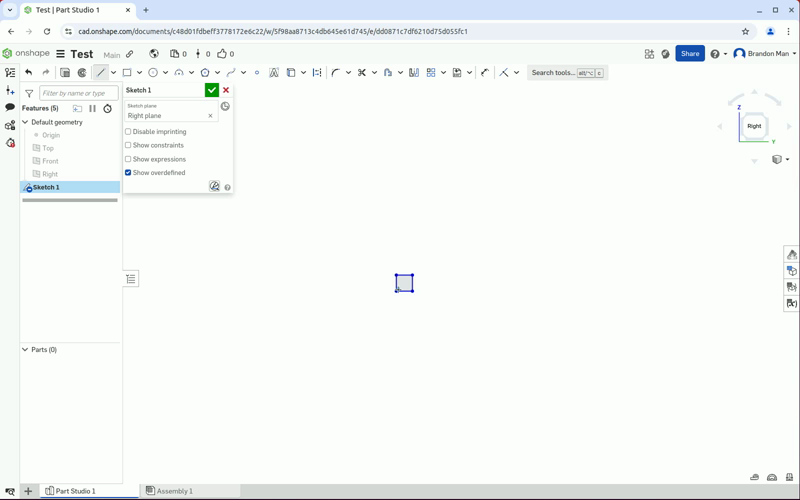
scroll(-6)
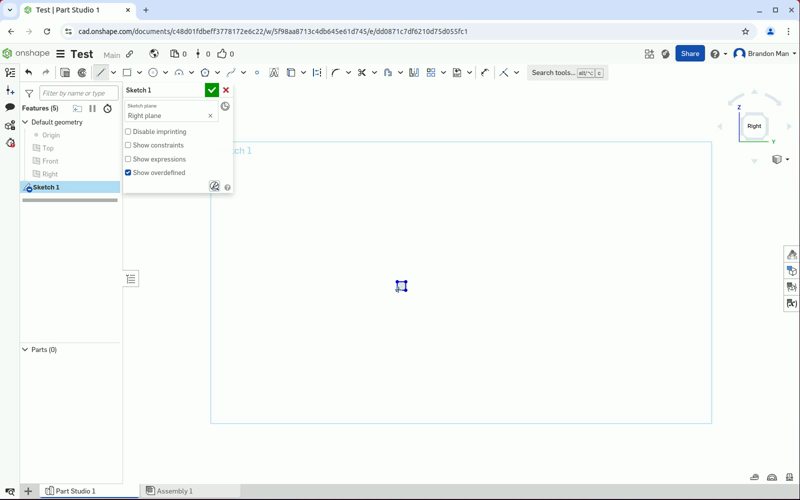
key_up(shift)
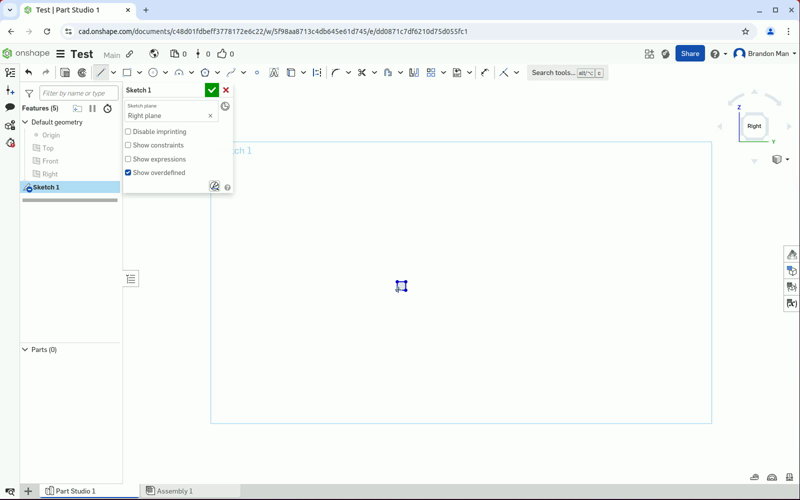
key_down(shift)
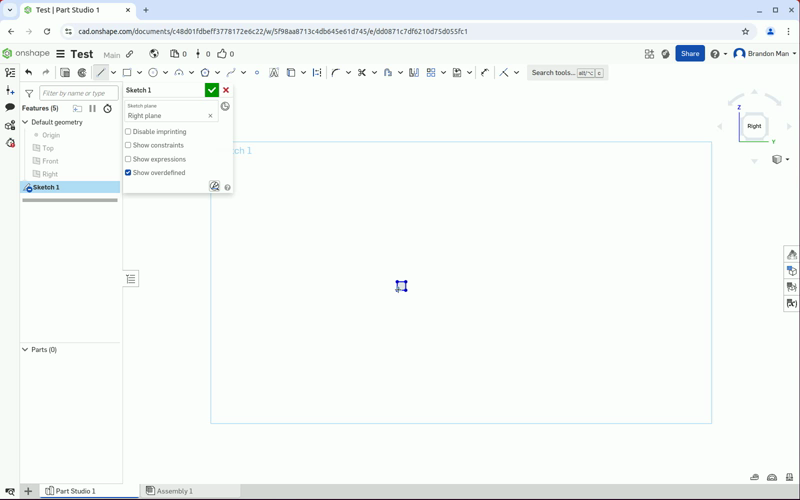
mouse_move(428, 289)
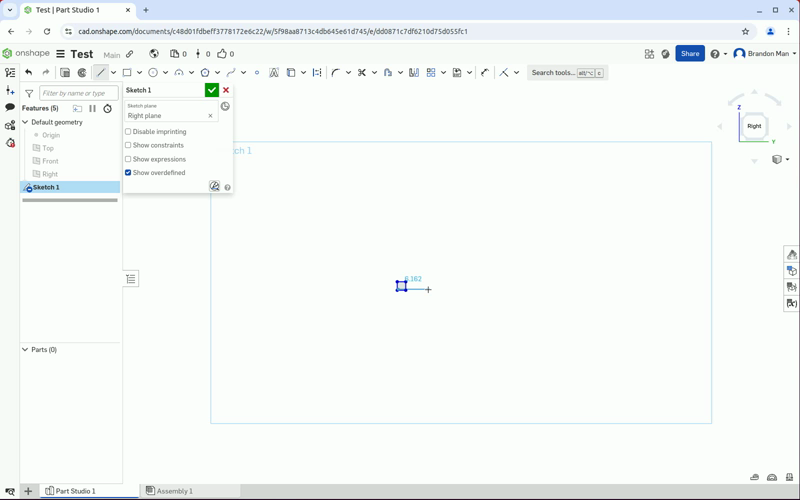
mouse_move(404, 289)
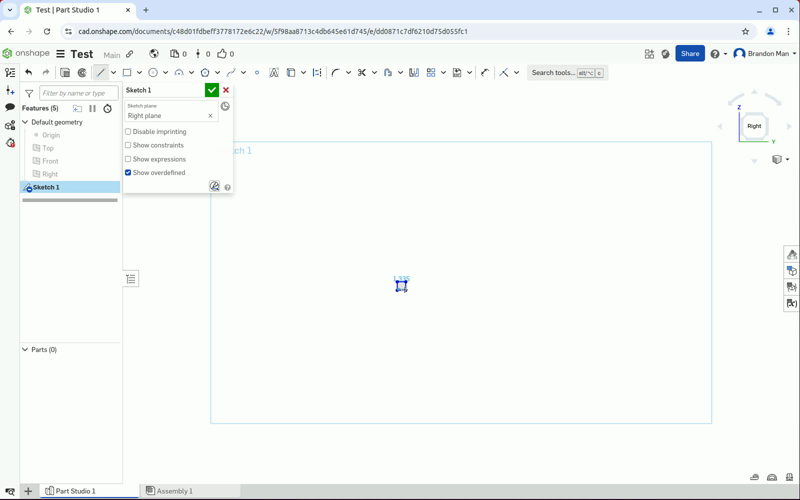
scroll(6)
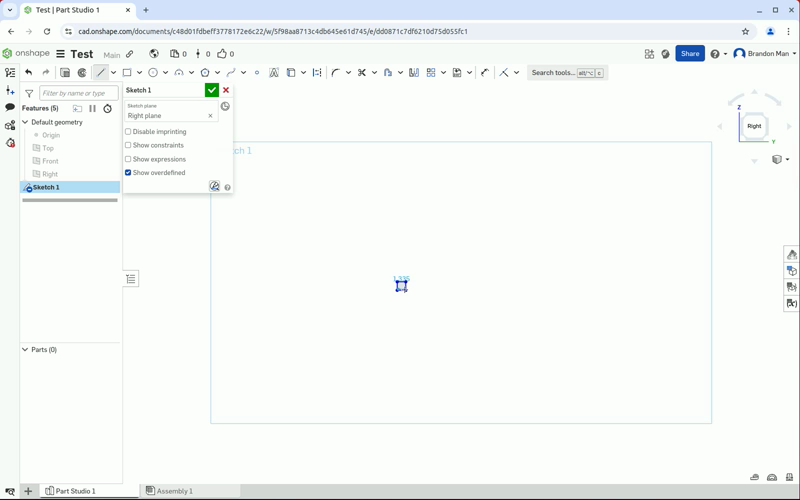
scroll(6)
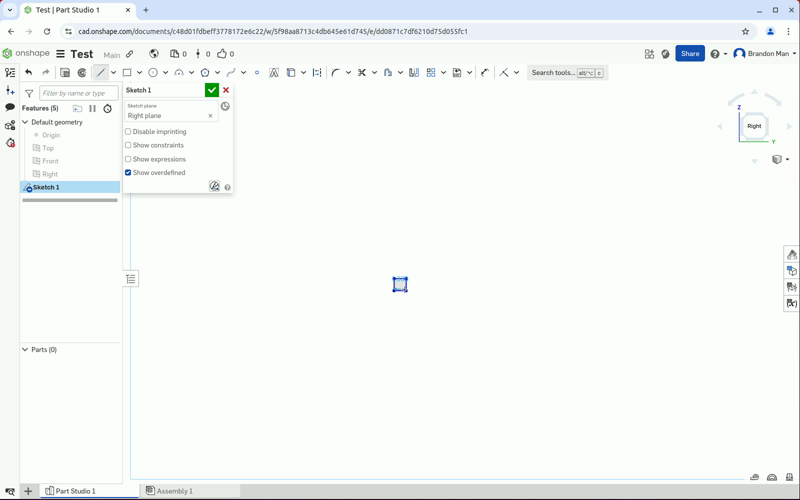
scroll(6)
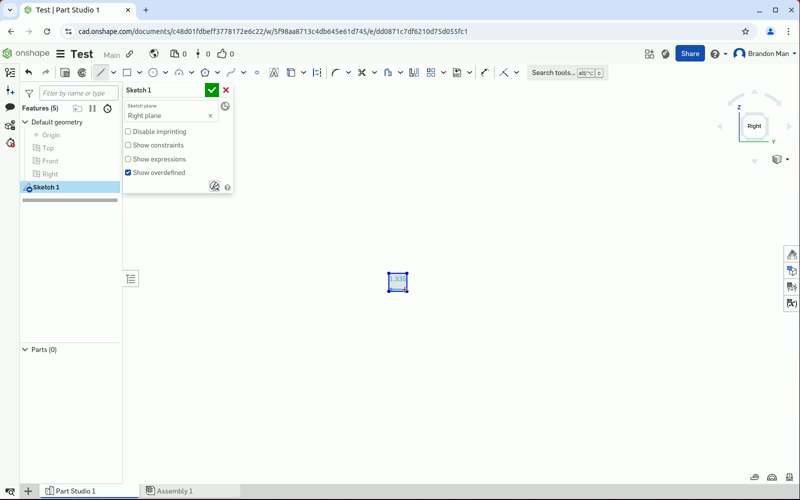
scroll(6)
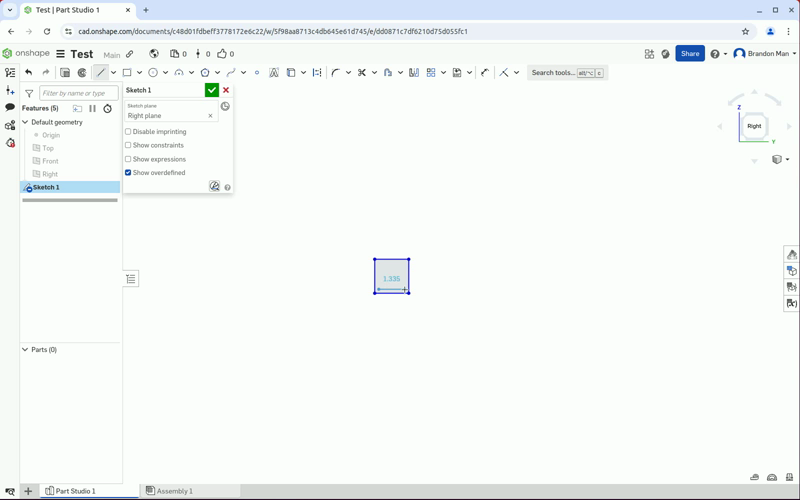
scroll(6)
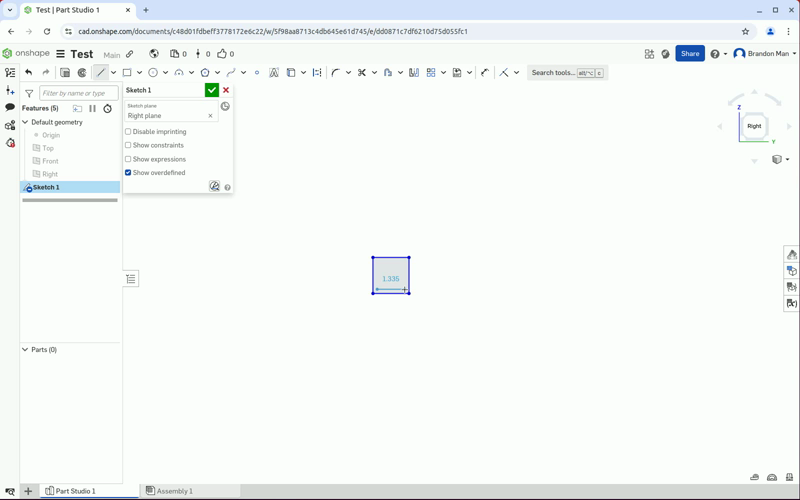
scroll(6)
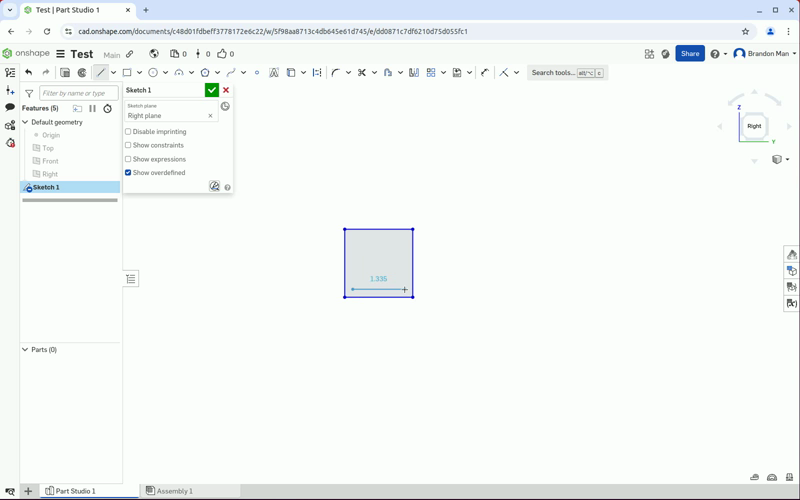
scroll(6)
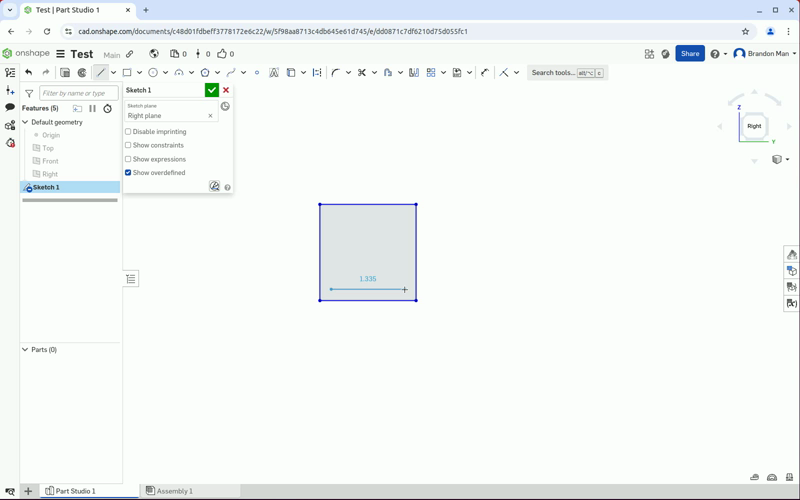
click(404, 289)
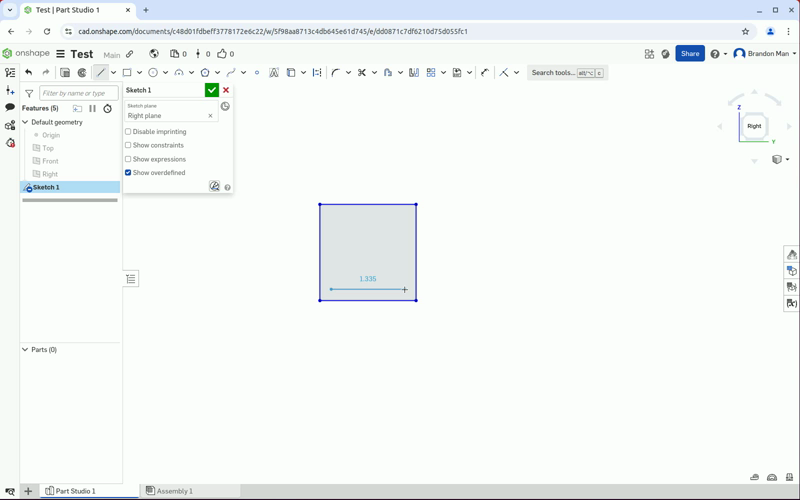
scroll(-6)
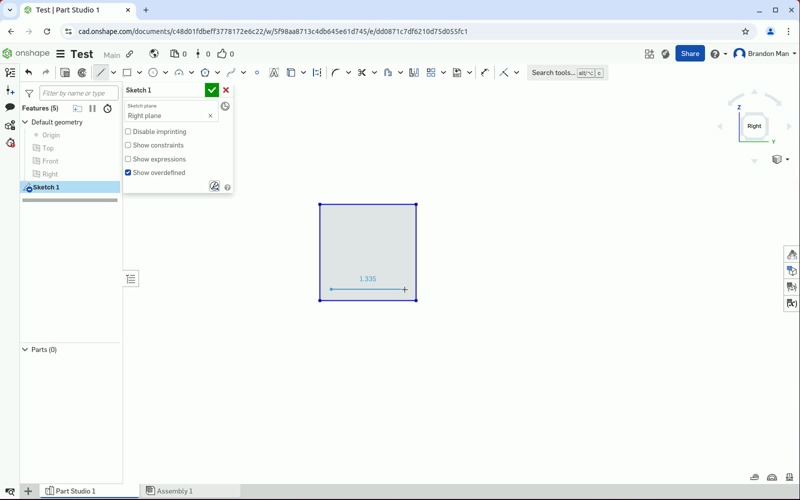
scroll(-6)
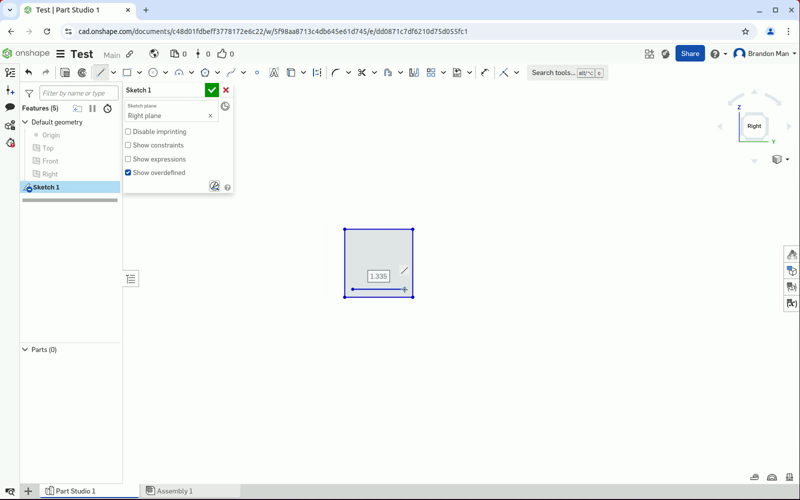
scroll(-6)
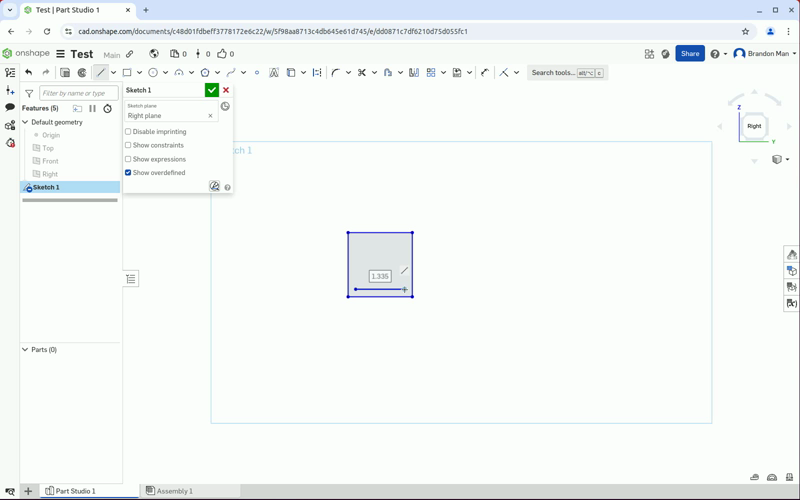
scroll(-6)
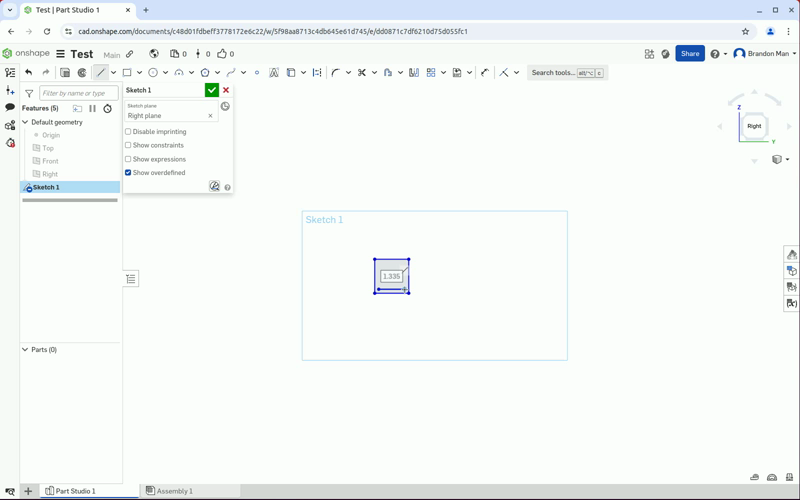
scroll(-6)
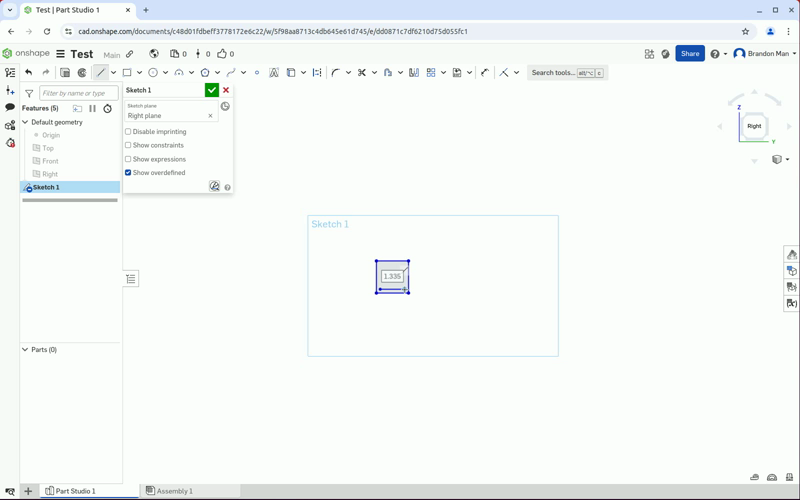
scroll(-6)
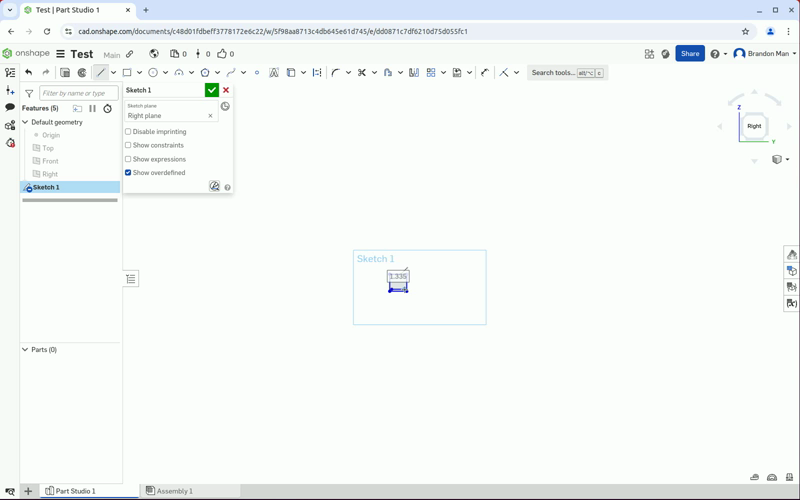
scroll(-6)
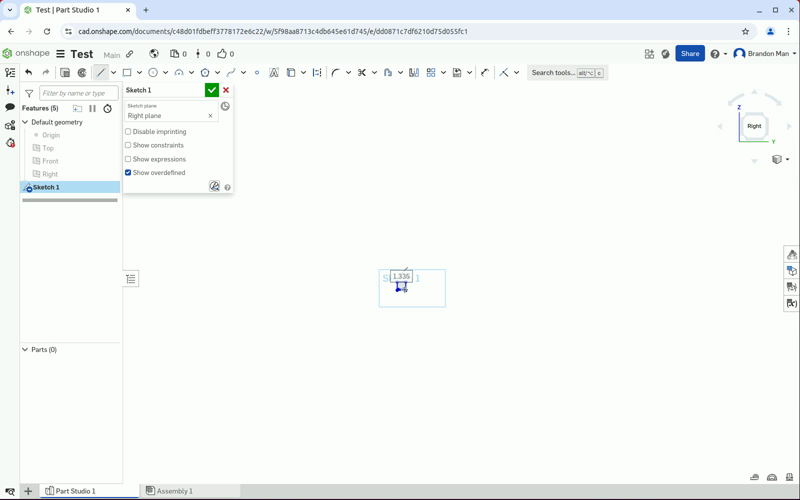
key_up(shift)
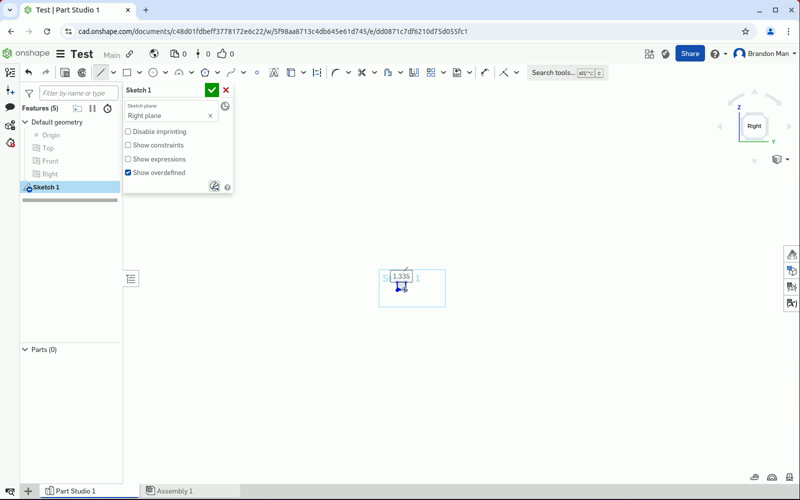
key_down(shift)
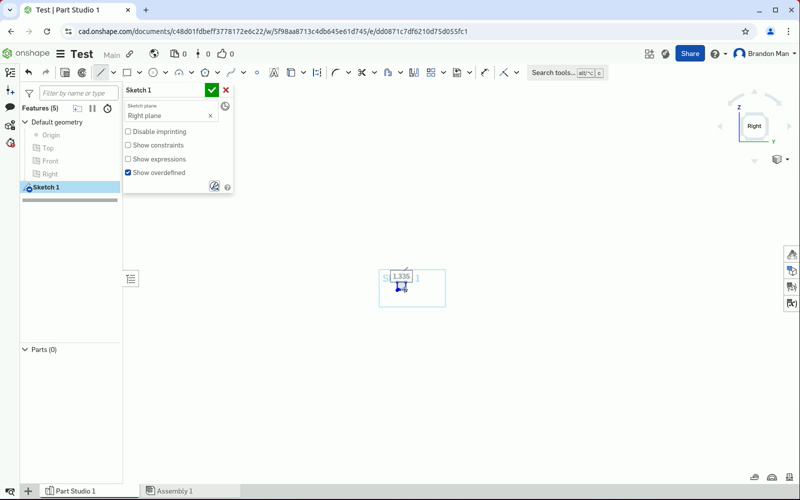
mouse_move(434, 289)
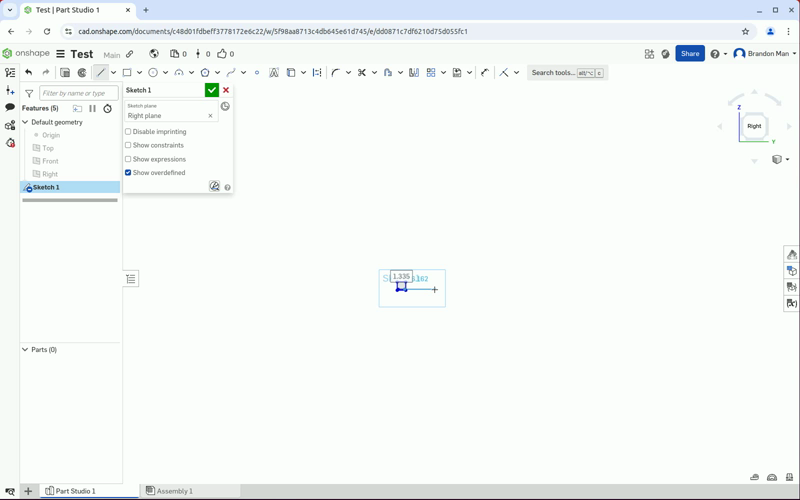
mouse_move(404, 282)
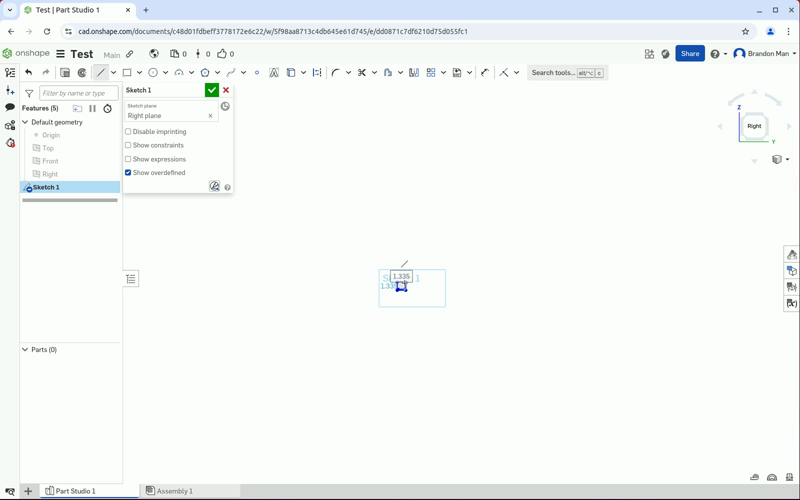
scroll(6)
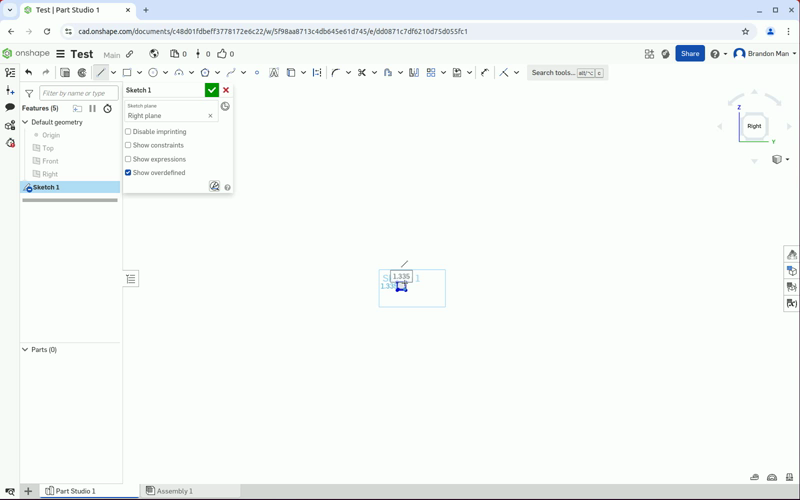
scroll(6)
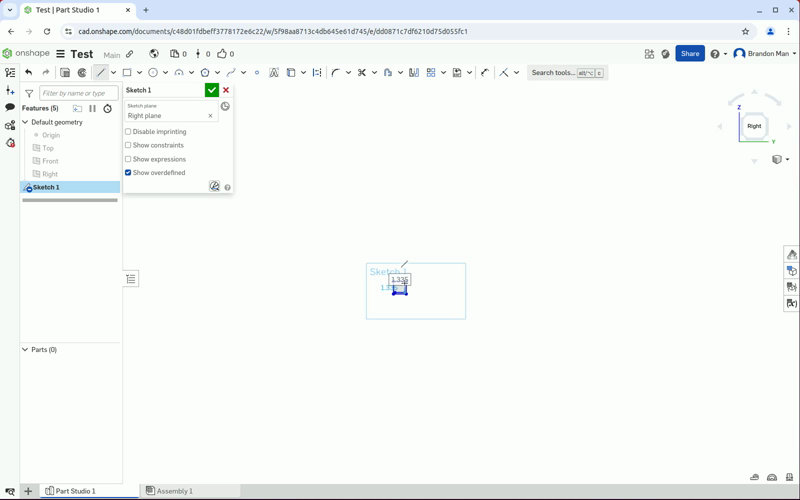
scroll(6)
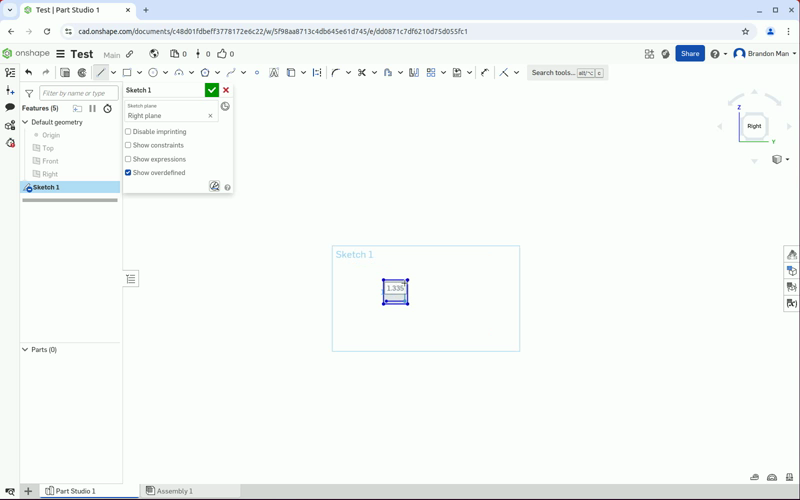
scroll(6)
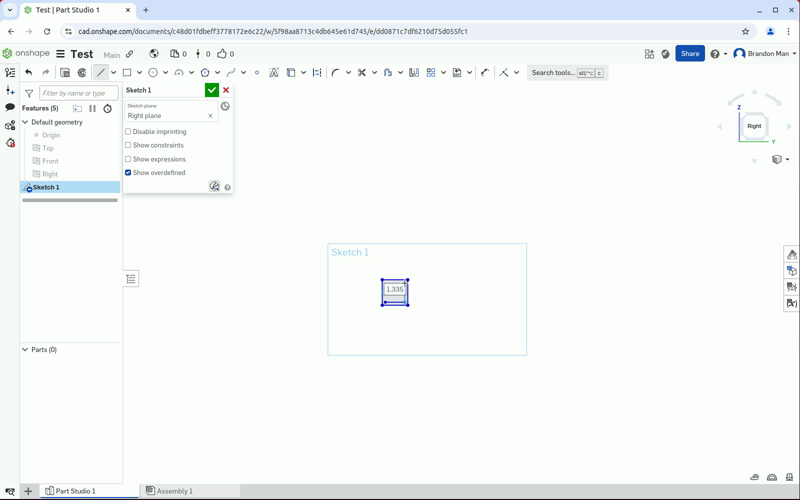
scroll(6)
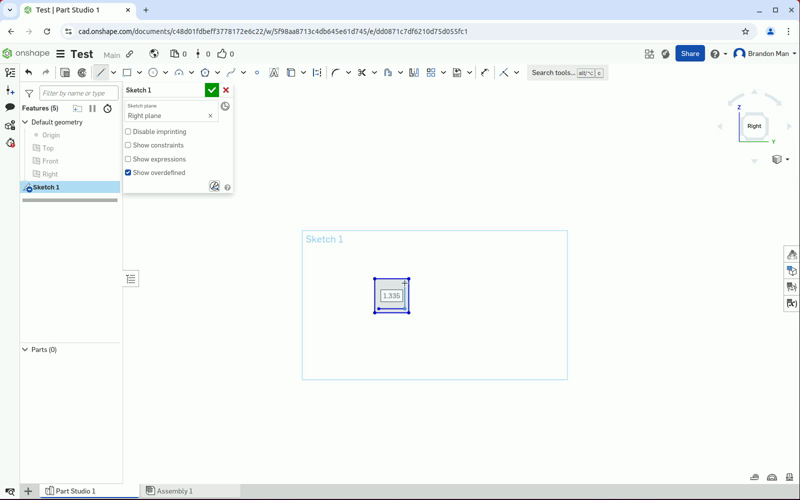
scroll(6)
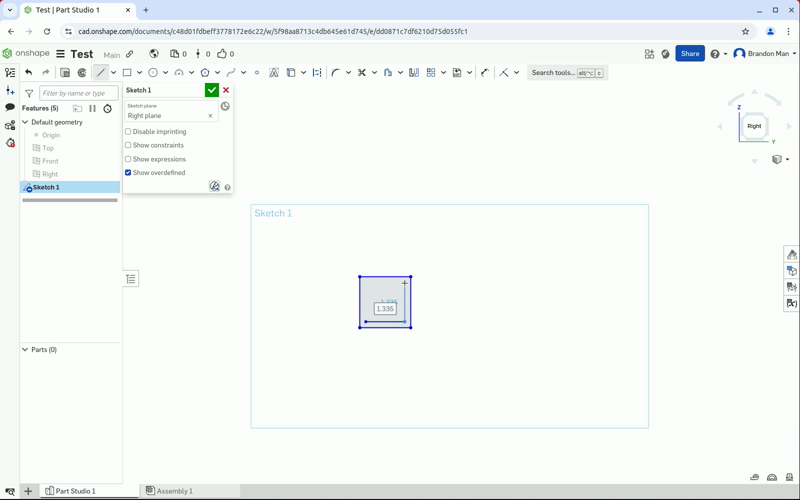
scroll(6)
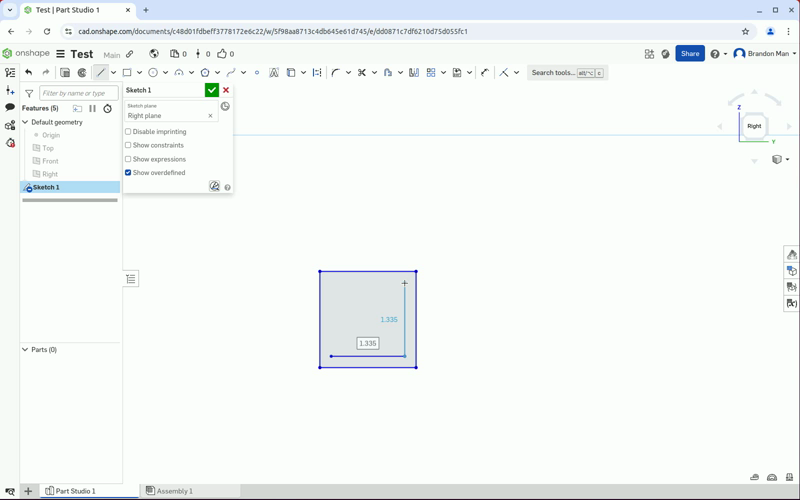
click(404, 282)
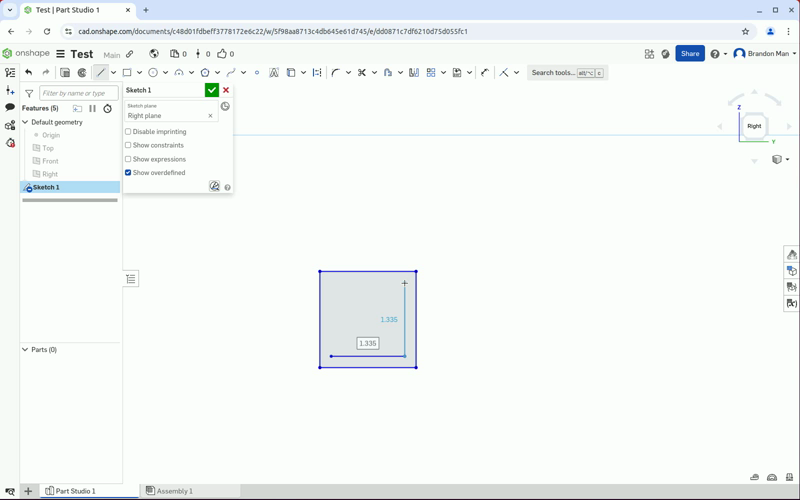
scroll(-6)
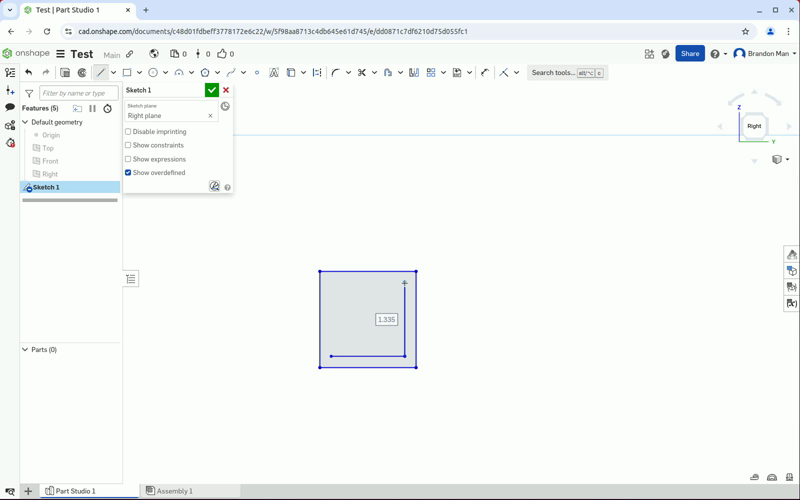
scroll(-6)
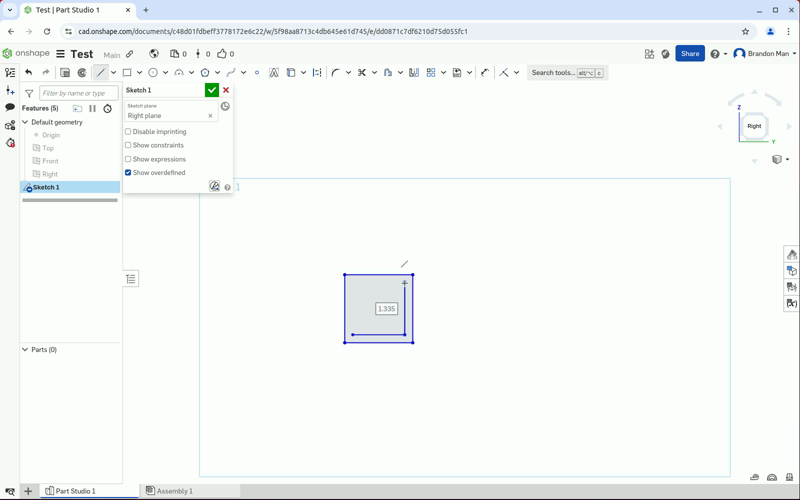
scroll(-6)
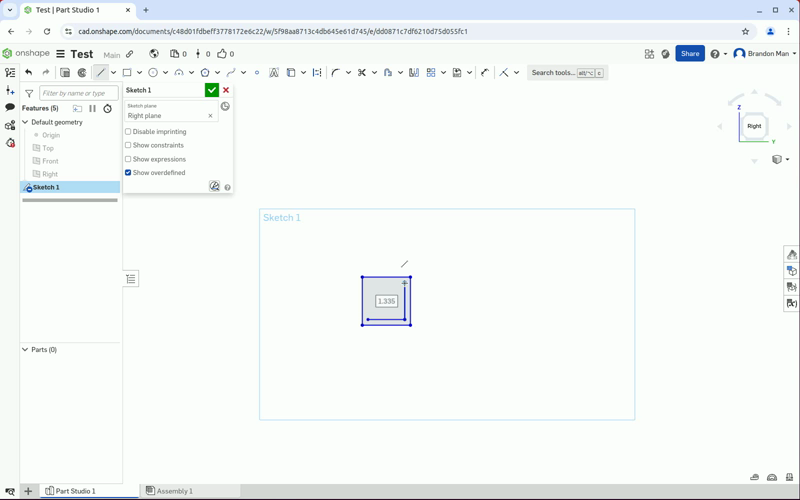
scroll(-6)
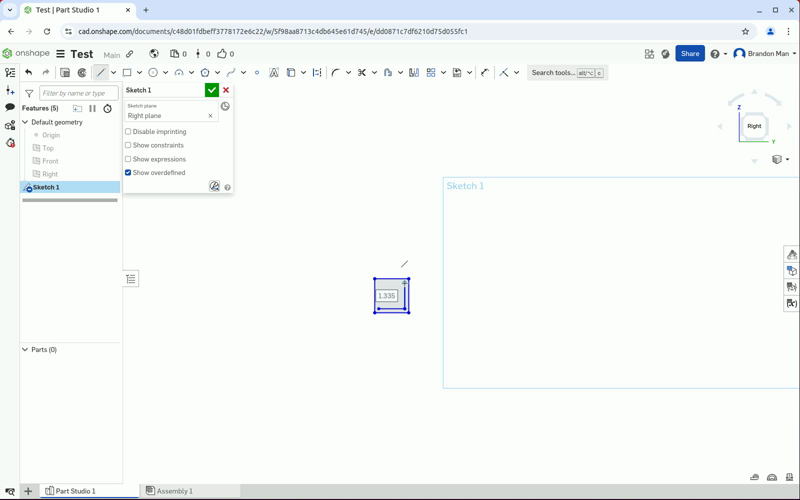
scroll(-6)
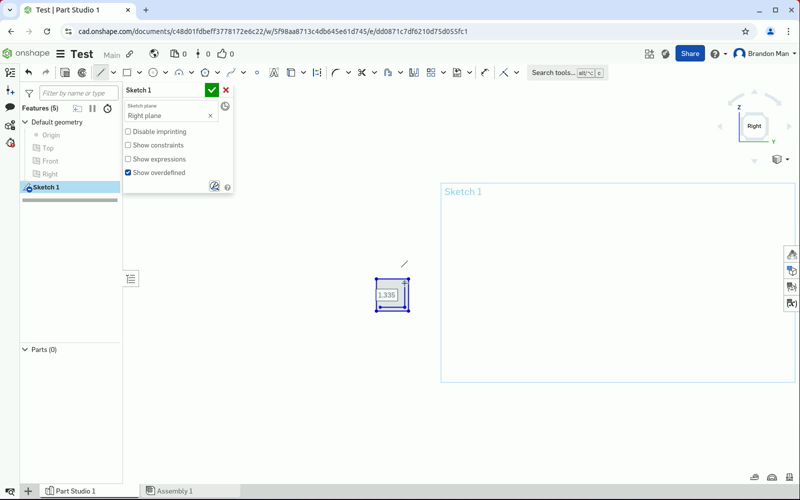
scroll(-6)
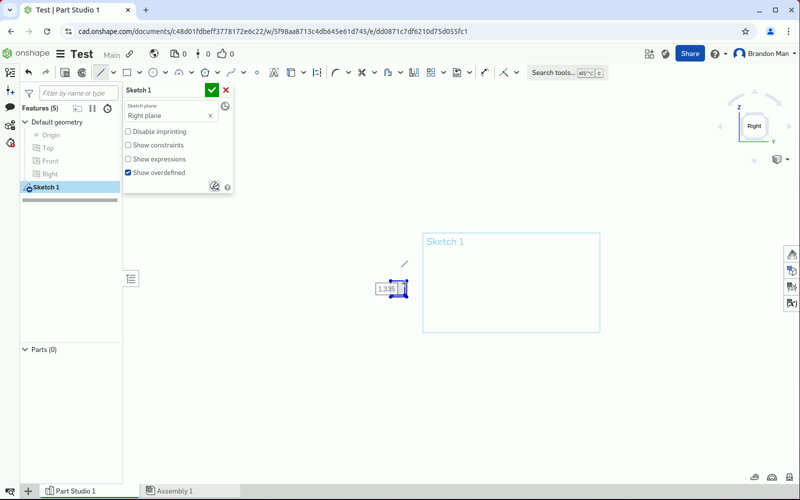
scroll(-6)
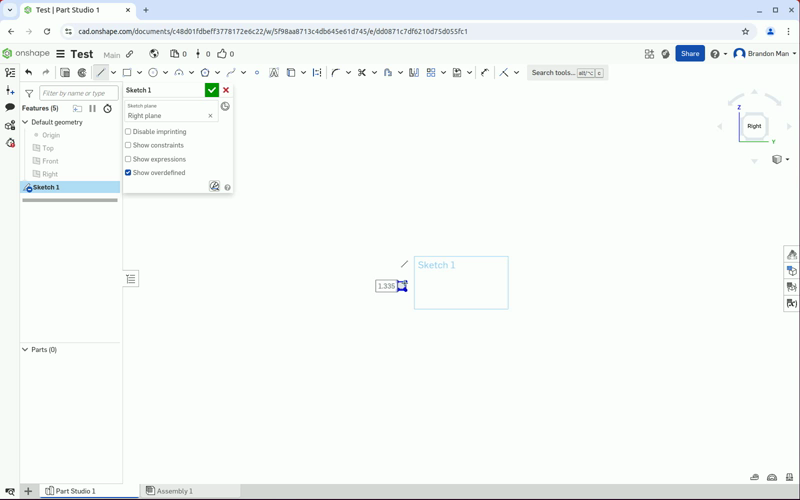
key_up(shift)
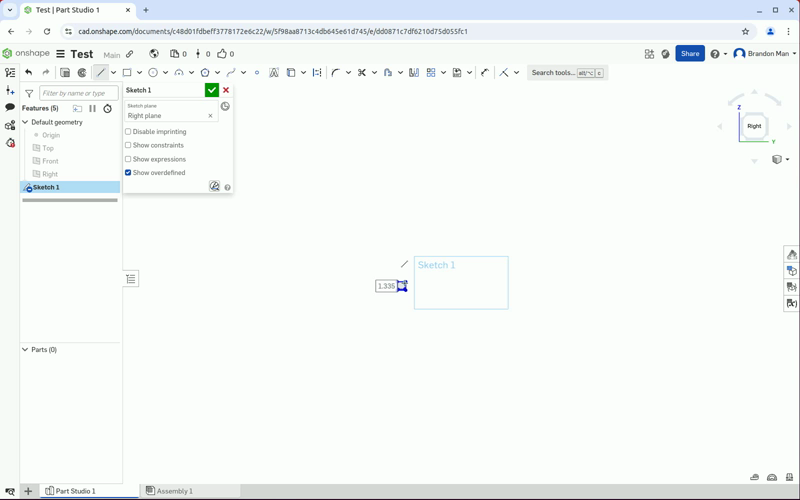
key_down(shift)
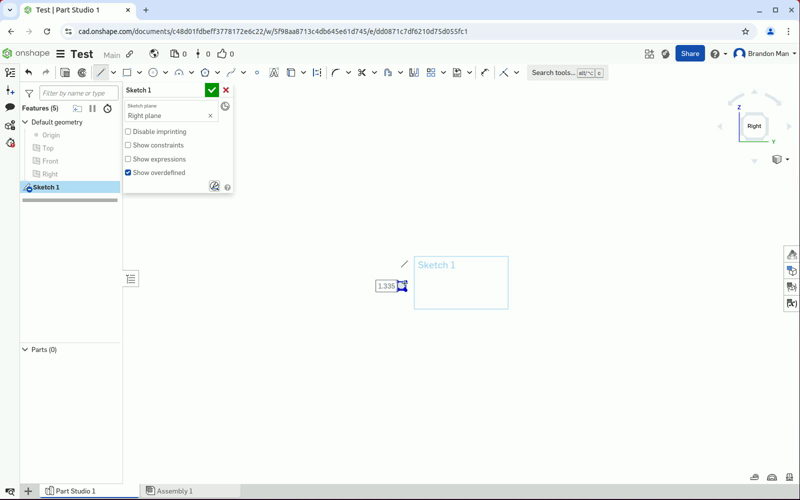
mouse_move(434, 282)
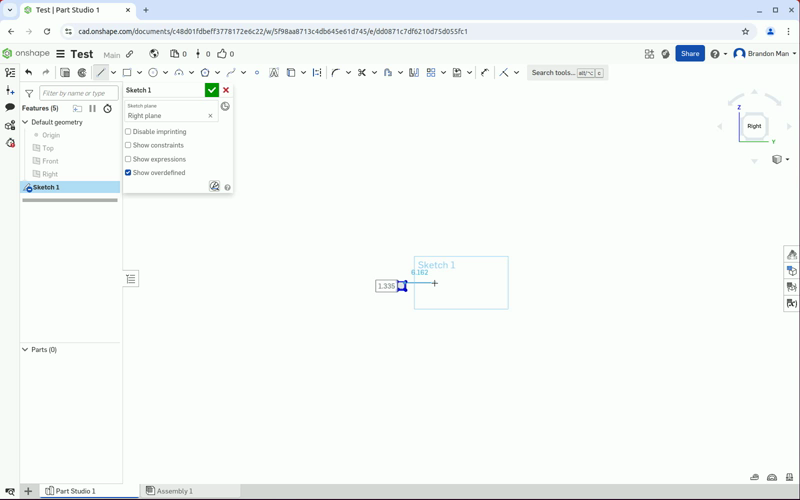
mouse_move(398, 282)
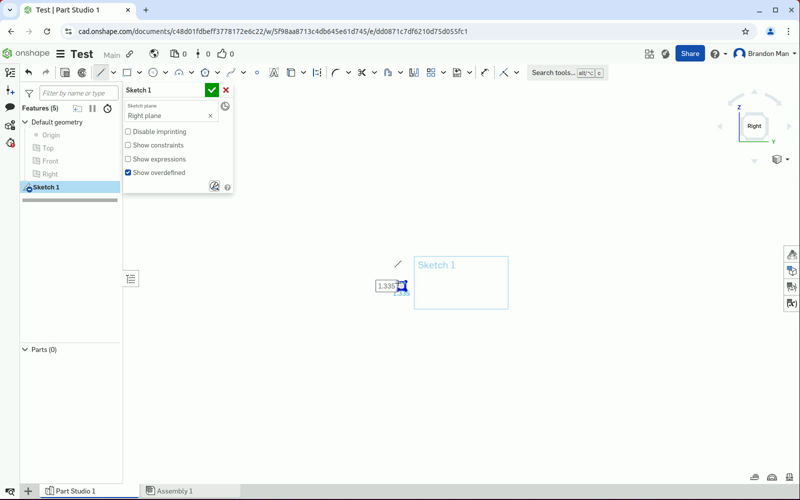
scroll(6)
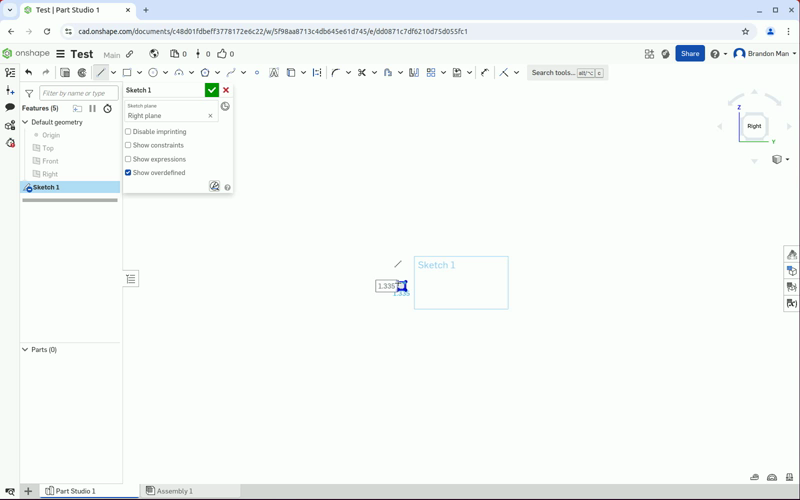
scroll(6)
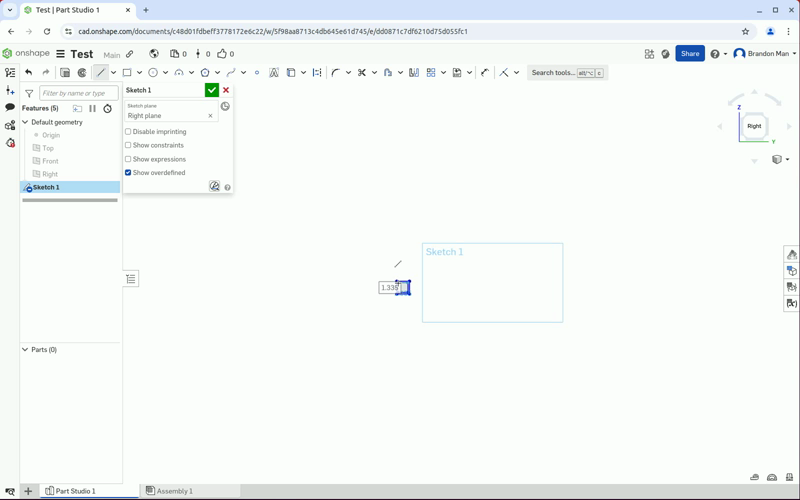
scroll(6)
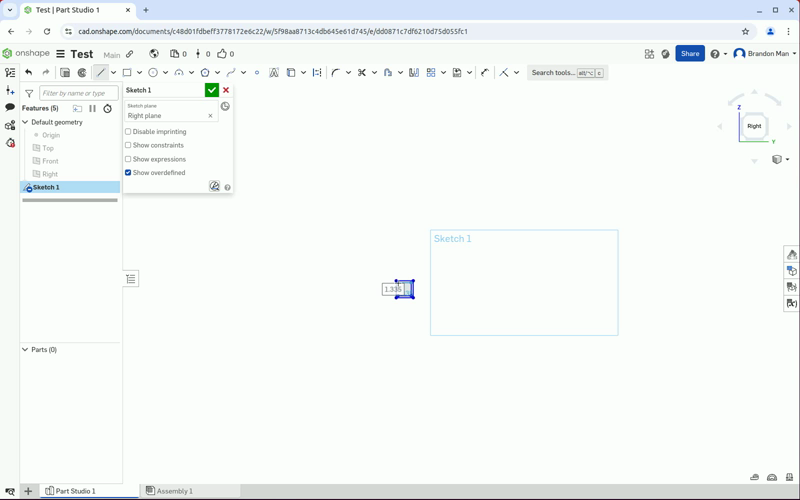
scroll(6)
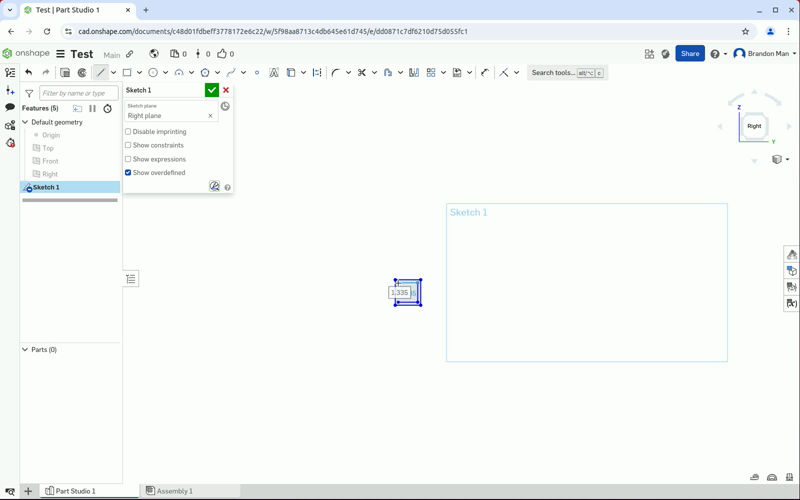
scroll(6)
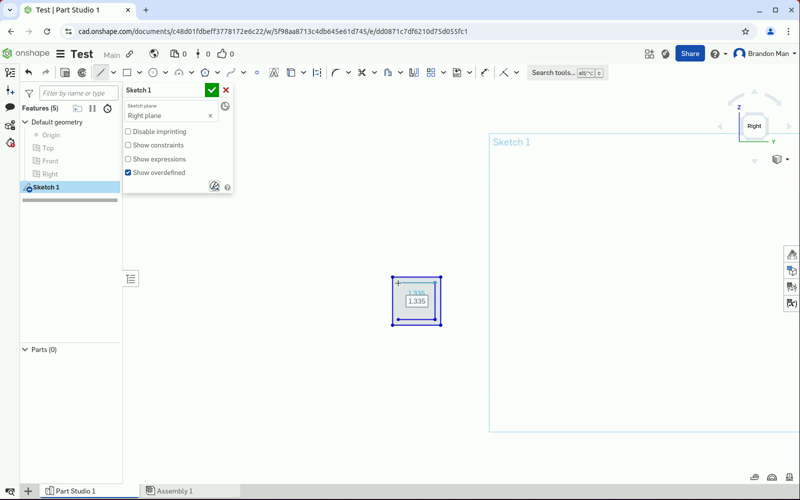
scroll(6)
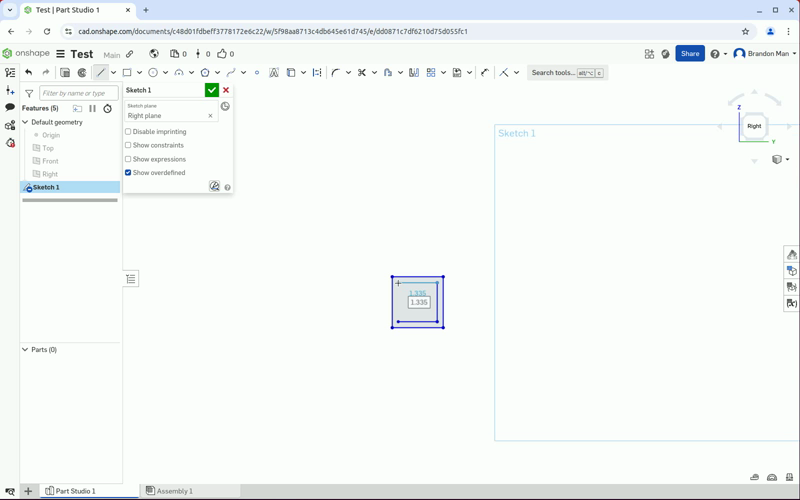
scroll(6)
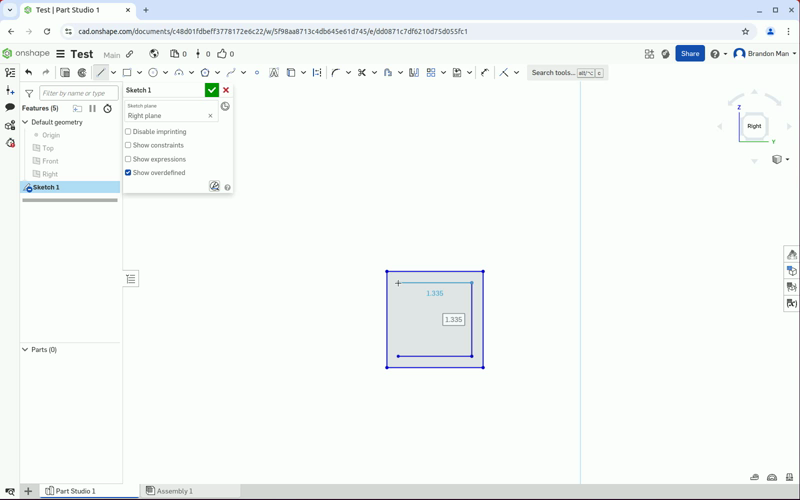
click(398, 282)
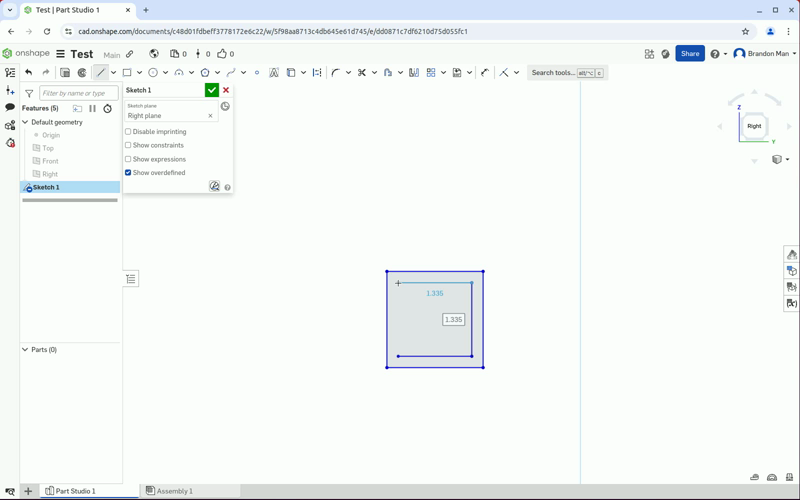
scroll(-6)
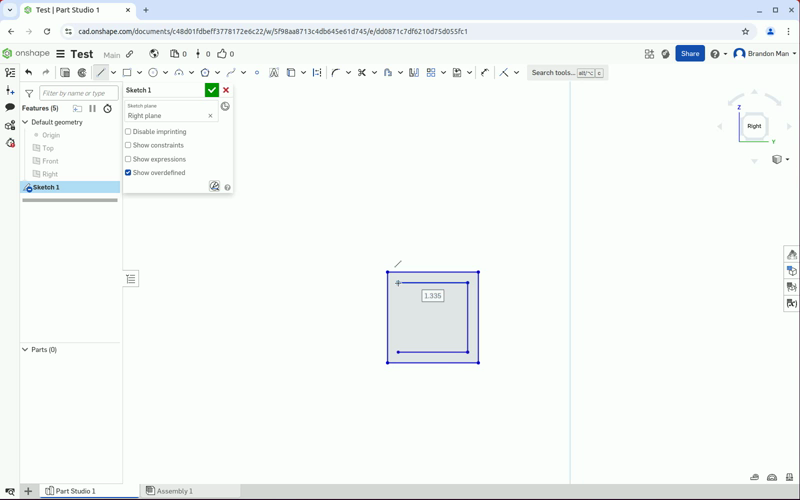
scroll(-6)
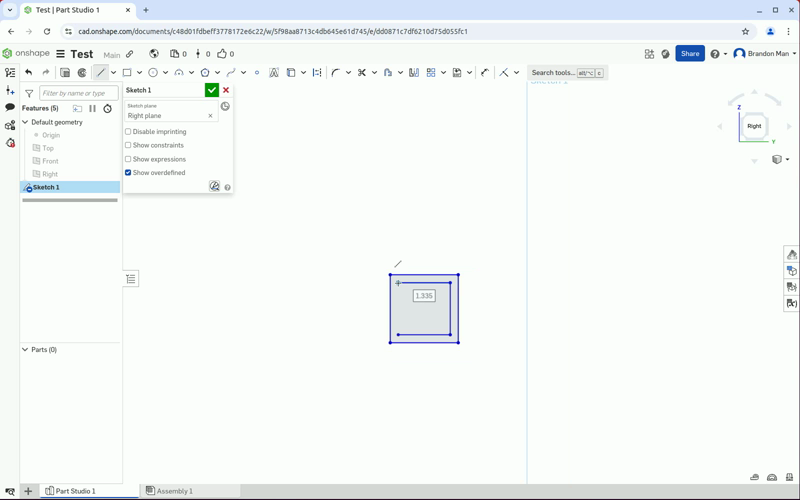
scroll(-6)
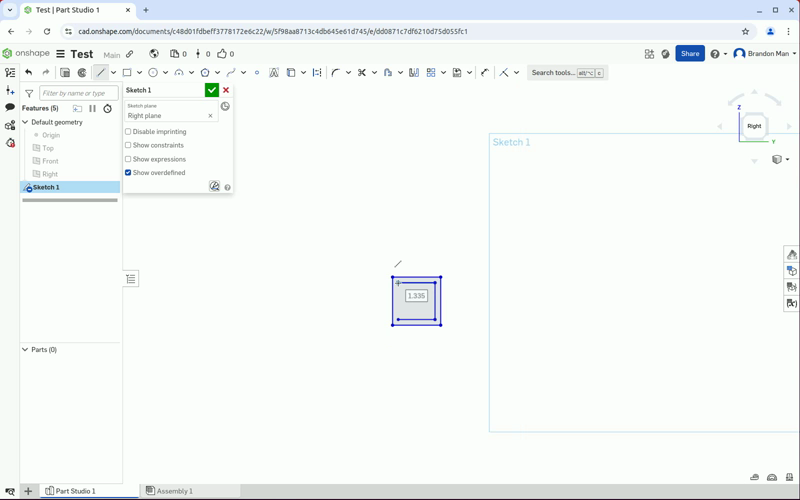
scroll(-6)
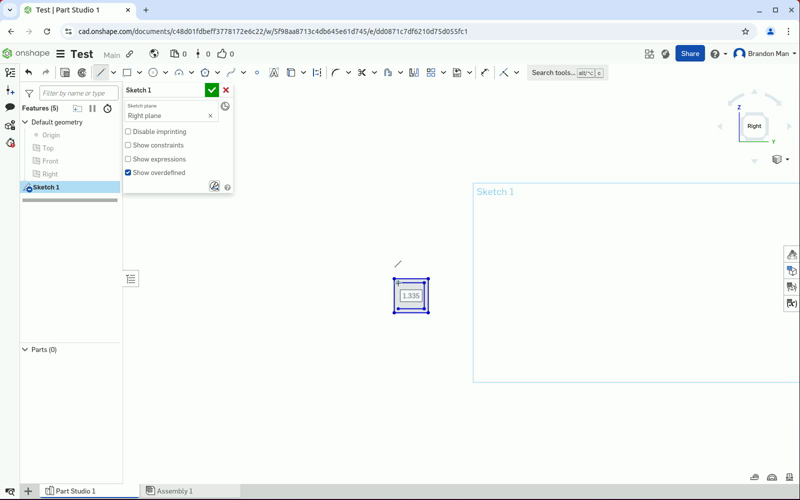
scroll(-6)
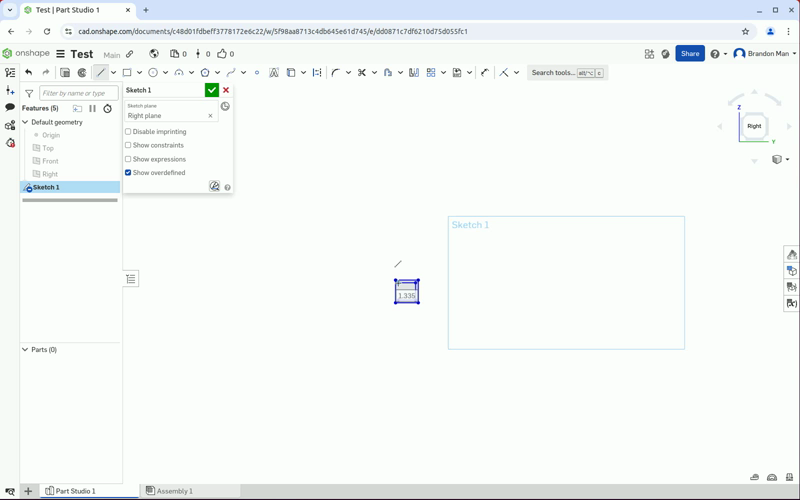
scroll(-6)
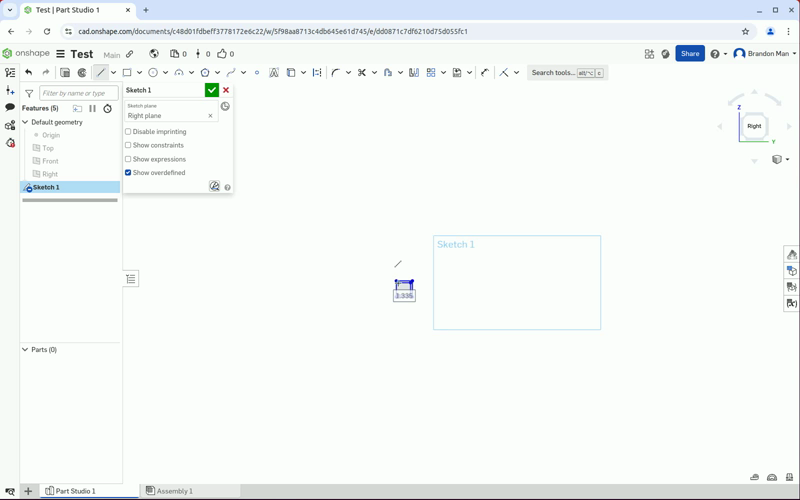
scroll(-6)
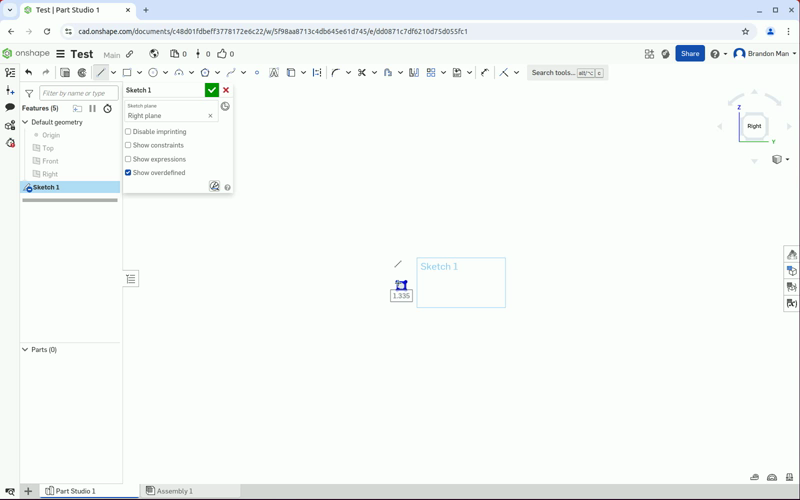
key_up(shift)
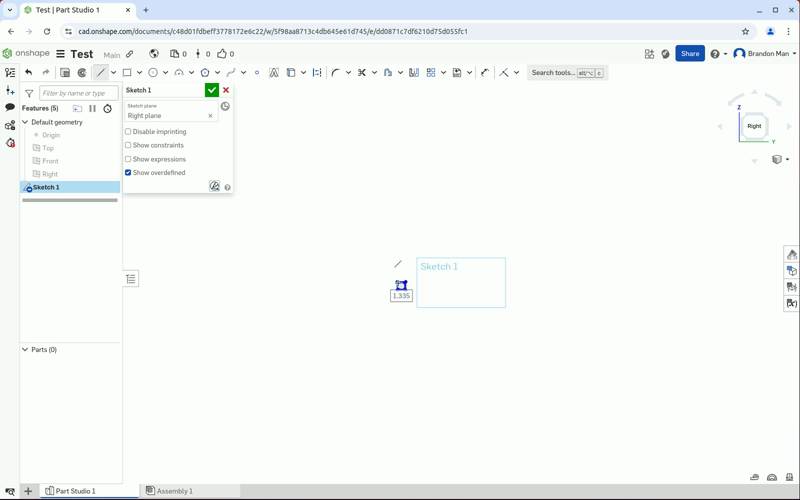
mouse_move(428, 282)
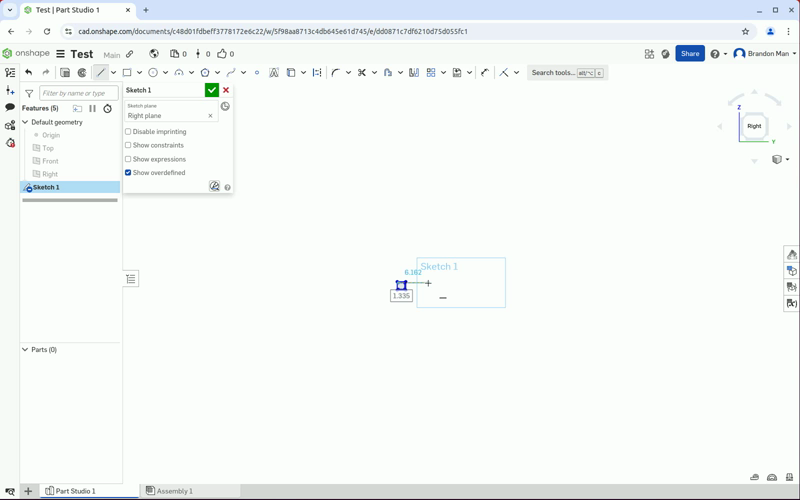
key_down(shift)
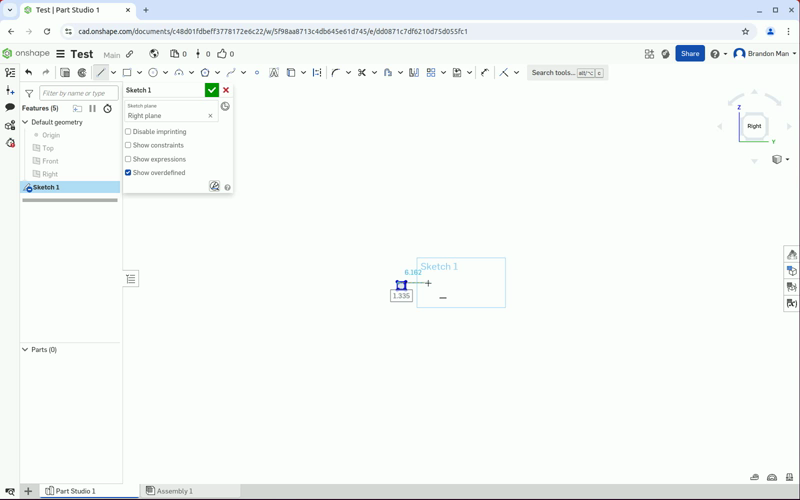
mouse_move(398, 289)
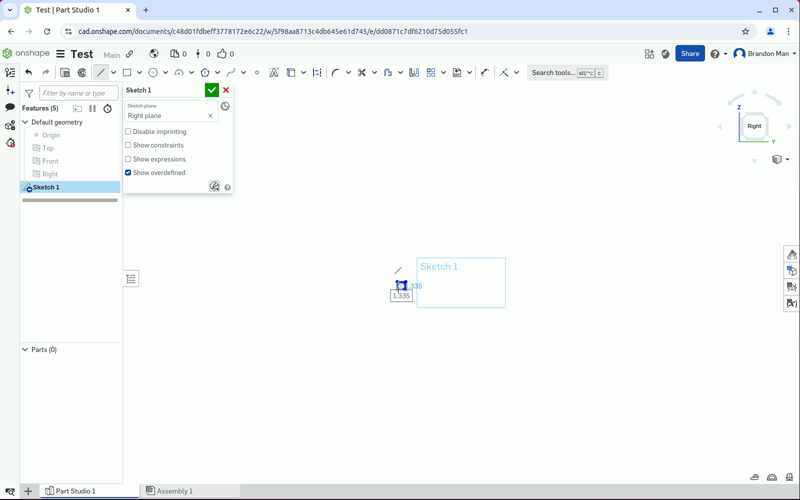
scroll(6)
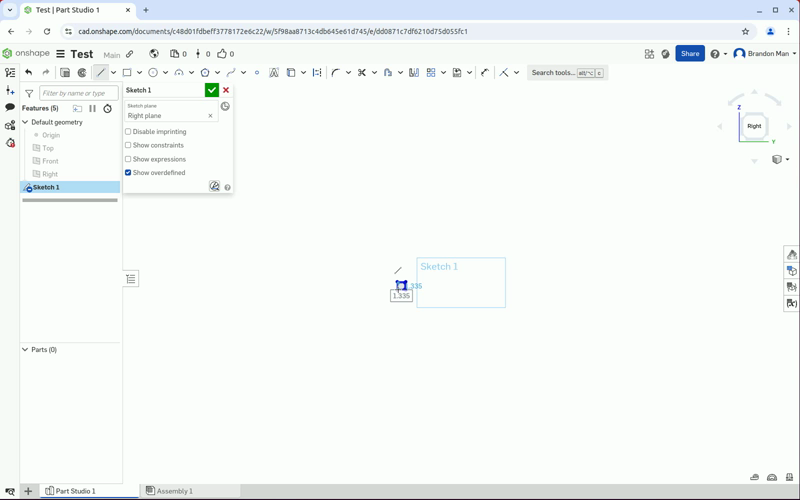
scroll(6)
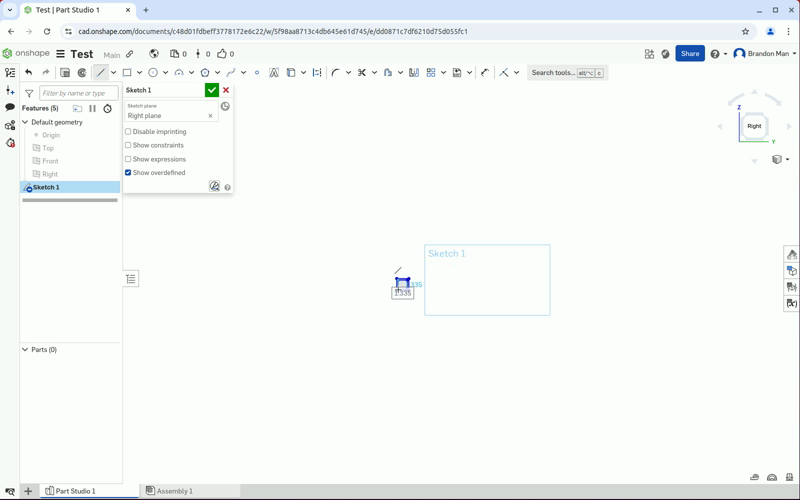
scroll(6)
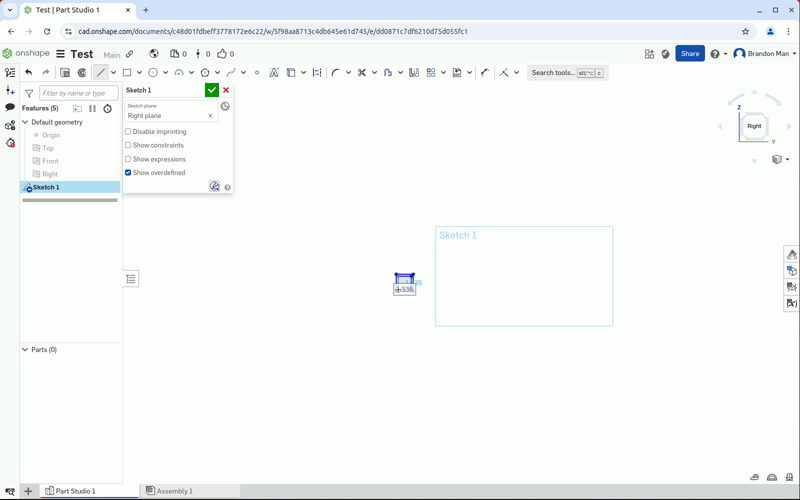
scroll(6)
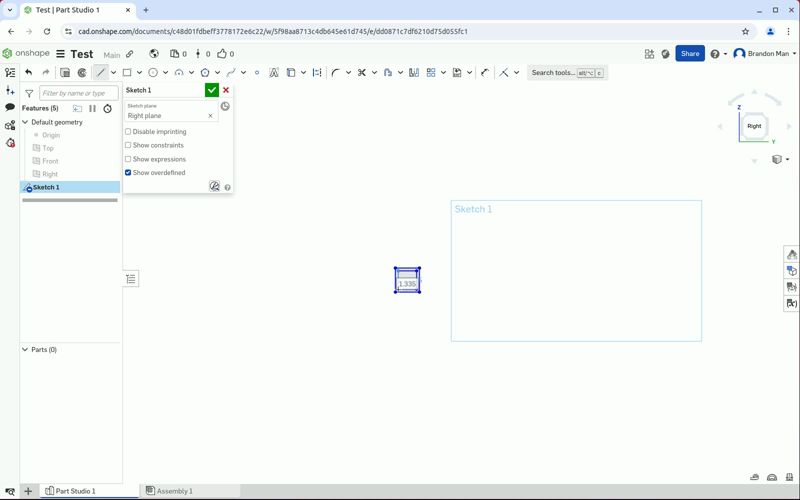
scroll(6)
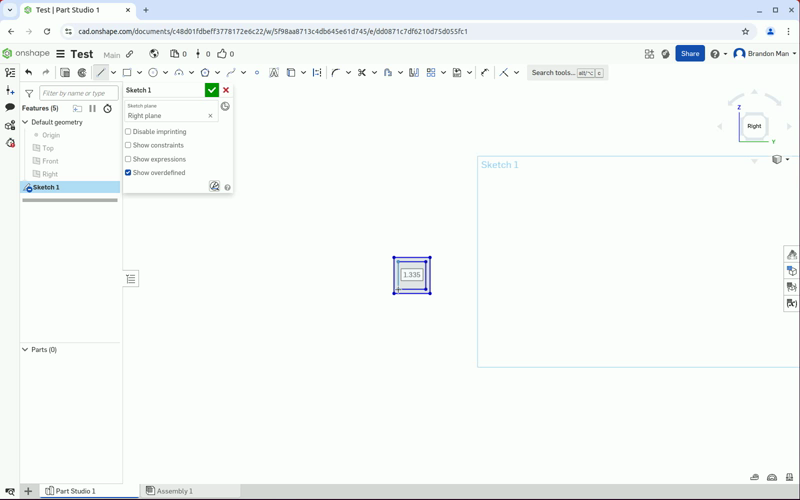
scroll(6)
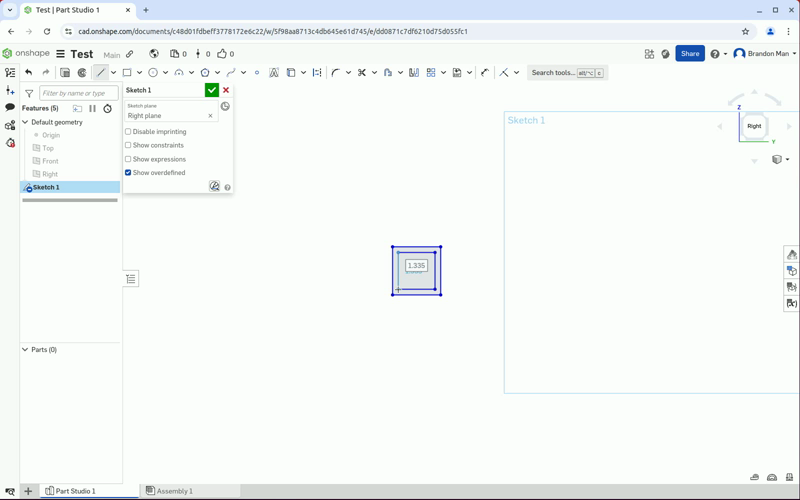
scroll(6)
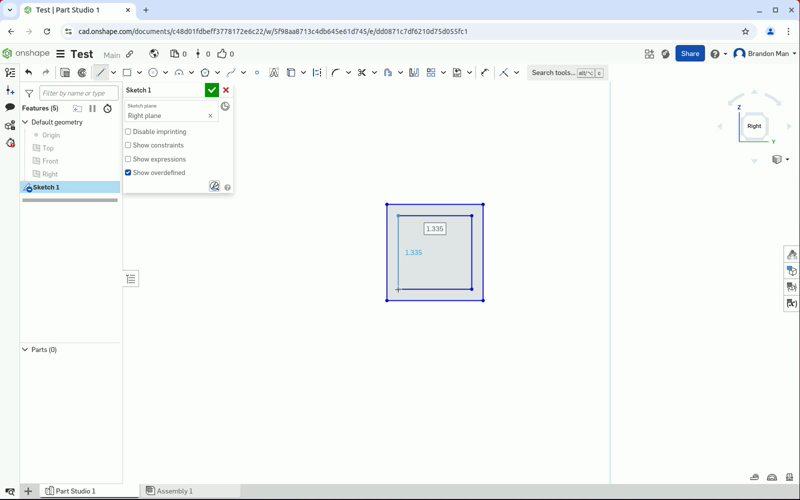
key_up(shift)
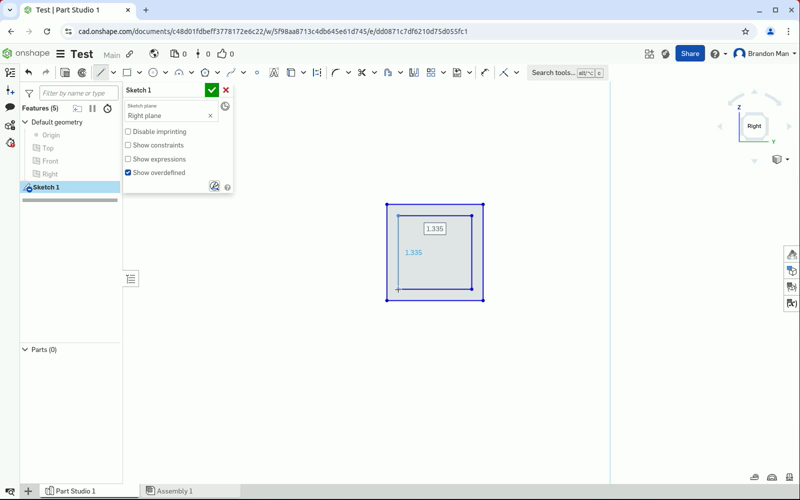
click(398, 289)
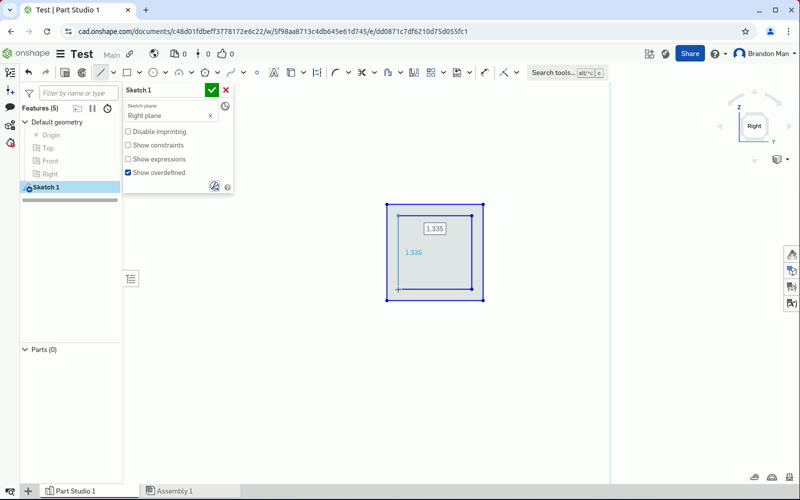
scroll(-6)
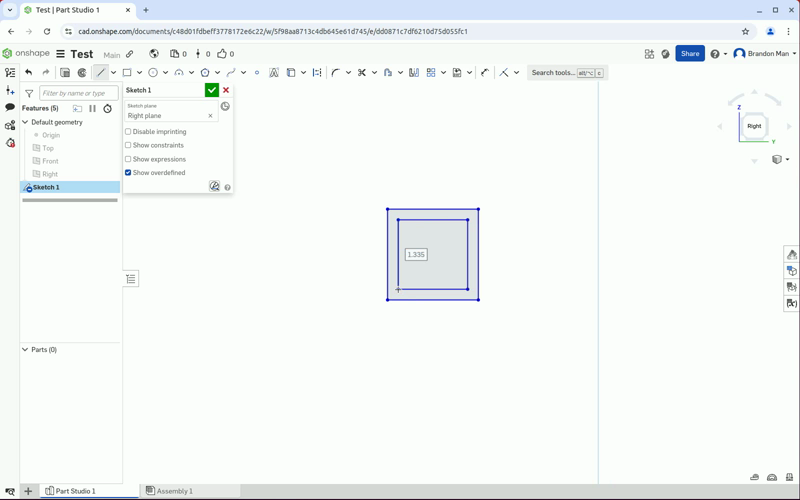
scroll(-6)
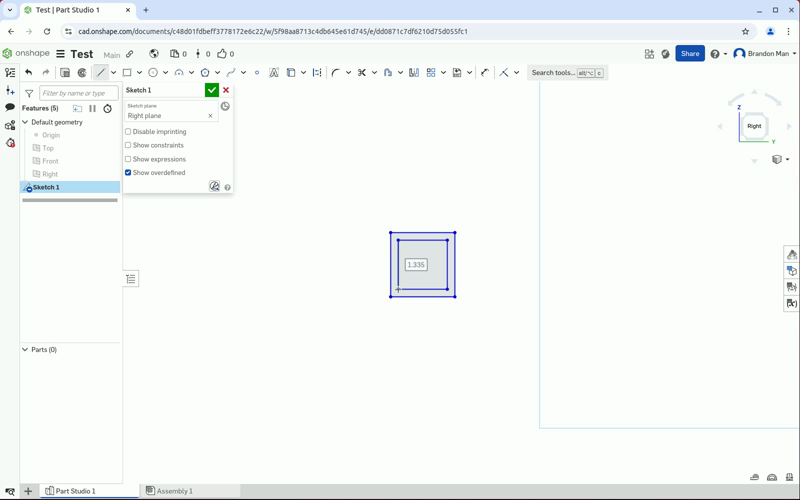
scroll(-6)
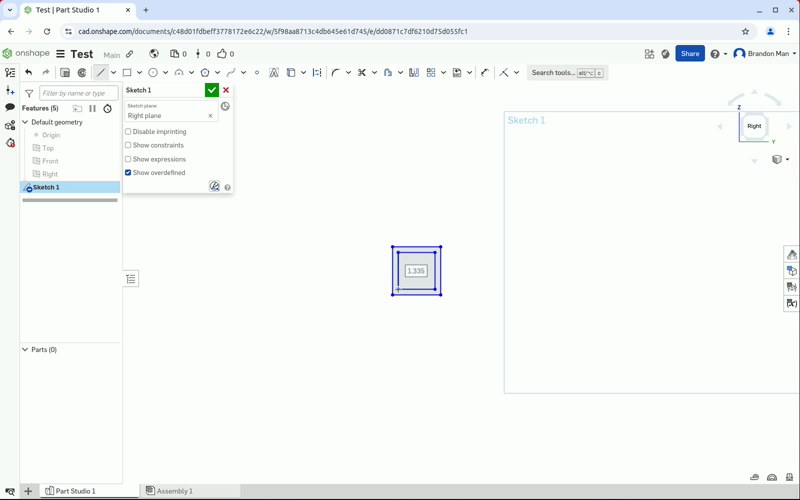
scroll(-6)
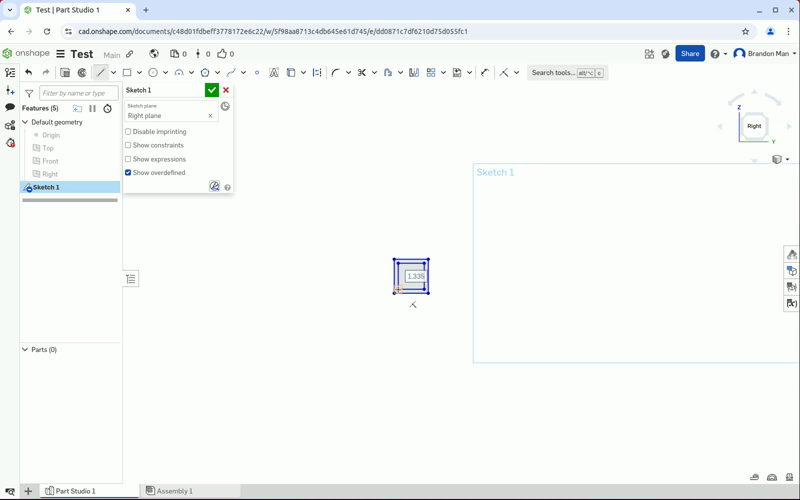
scroll(-6)
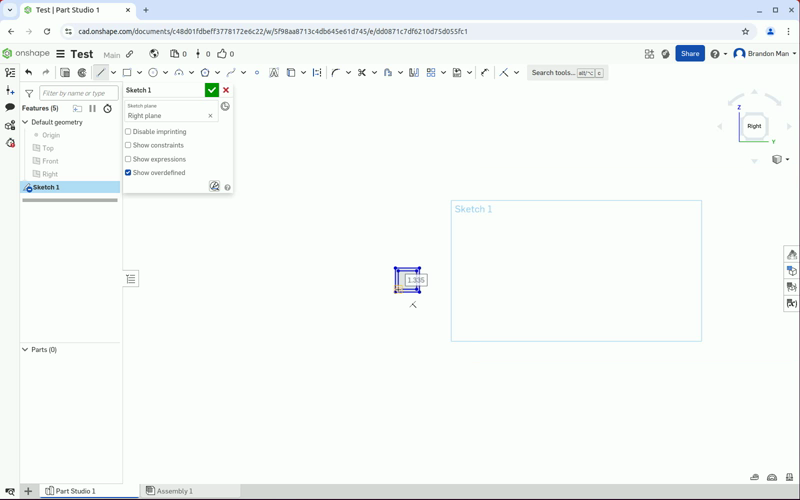
scroll(-6)
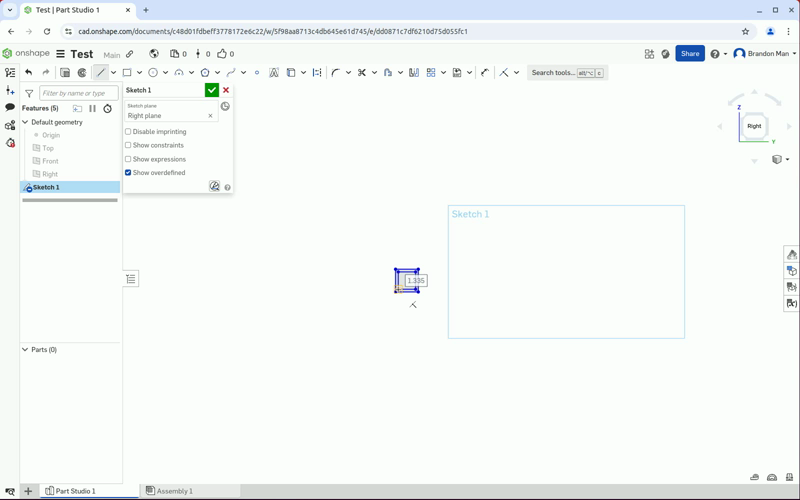
scroll(-6)
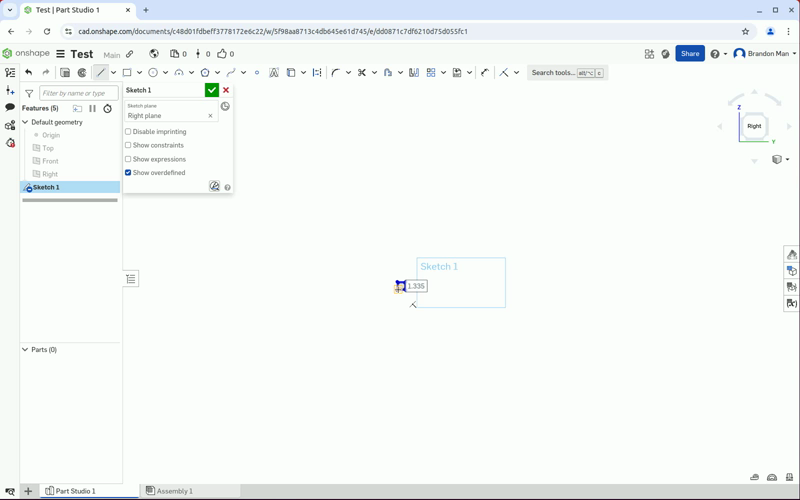
key(esc)
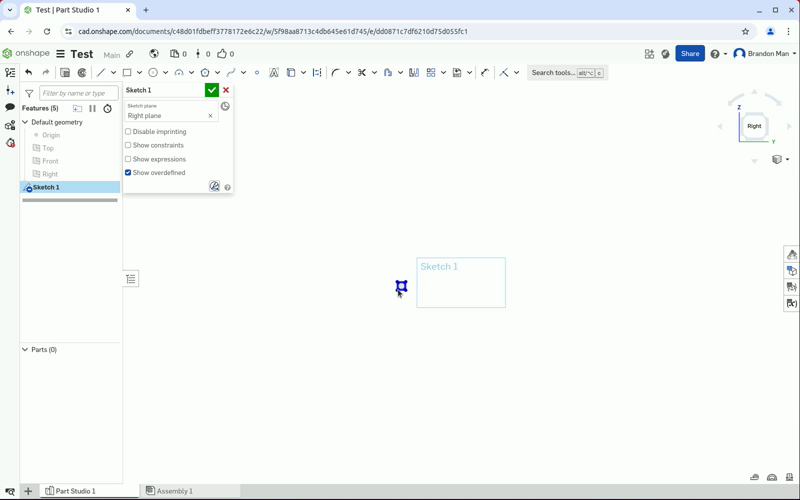
mouse_move(397, 289)
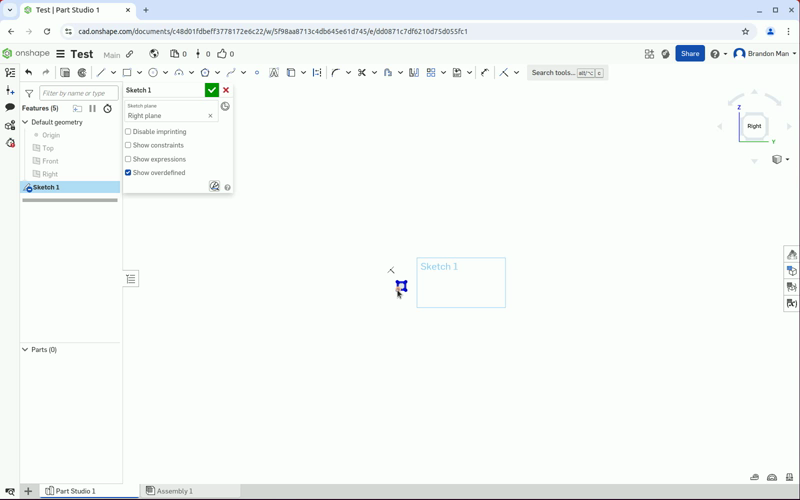
scroll(6)
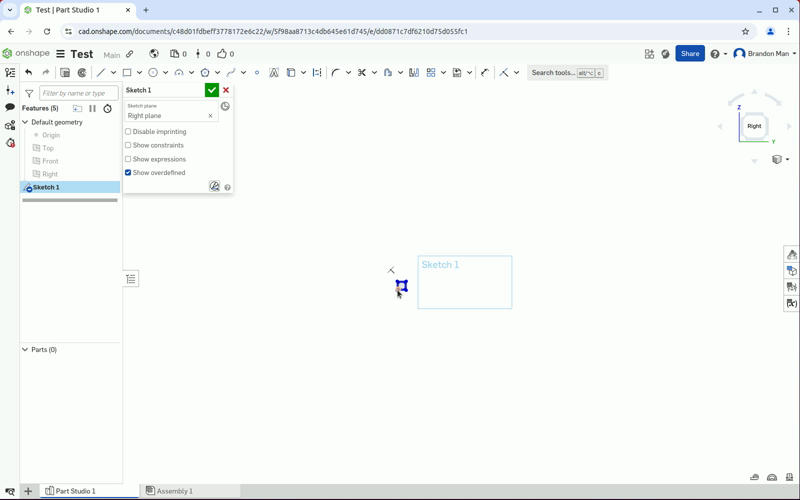
scroll(6)
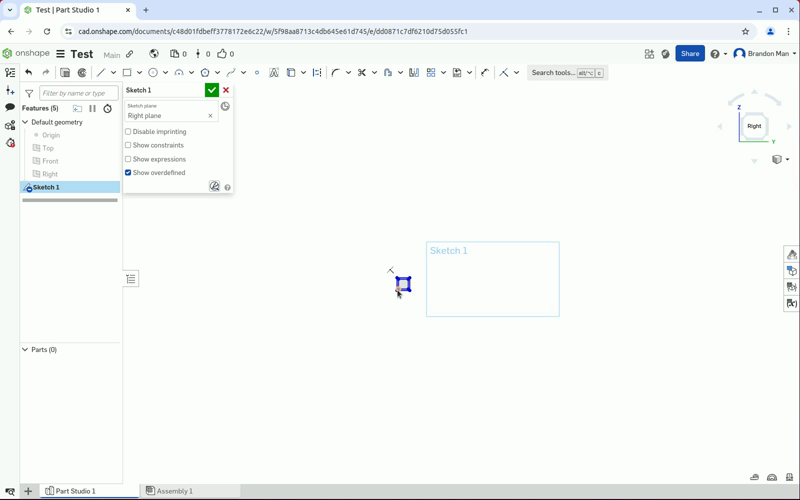
scroll(6)
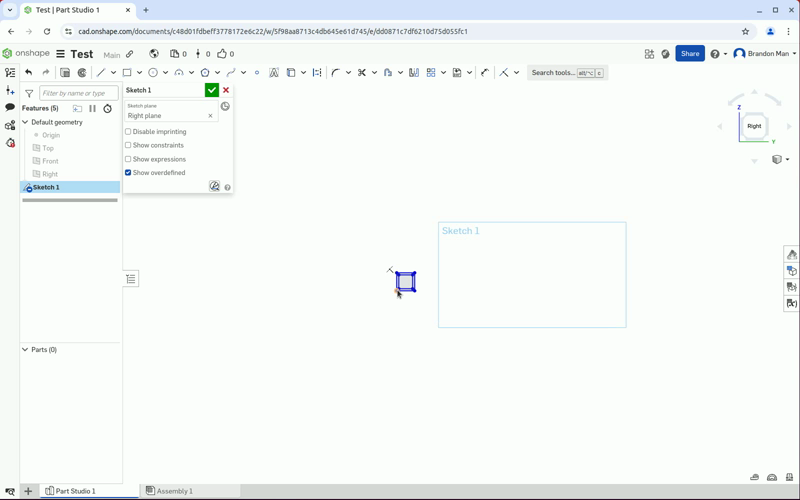
scroll(6)
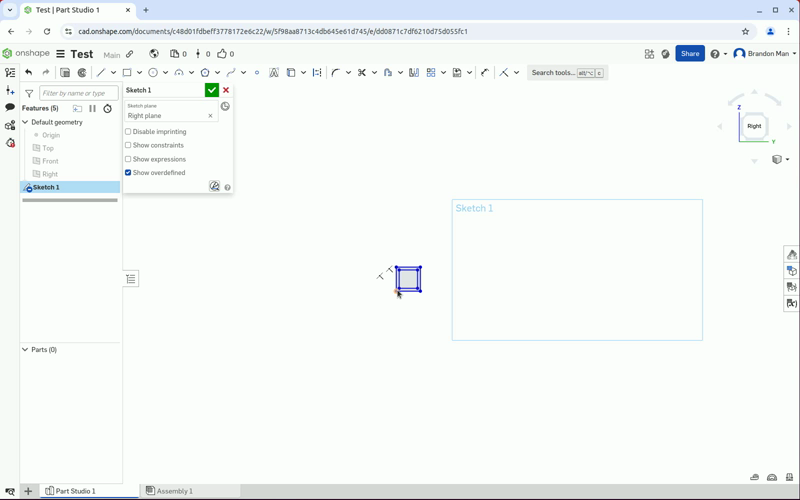
scroll(6)
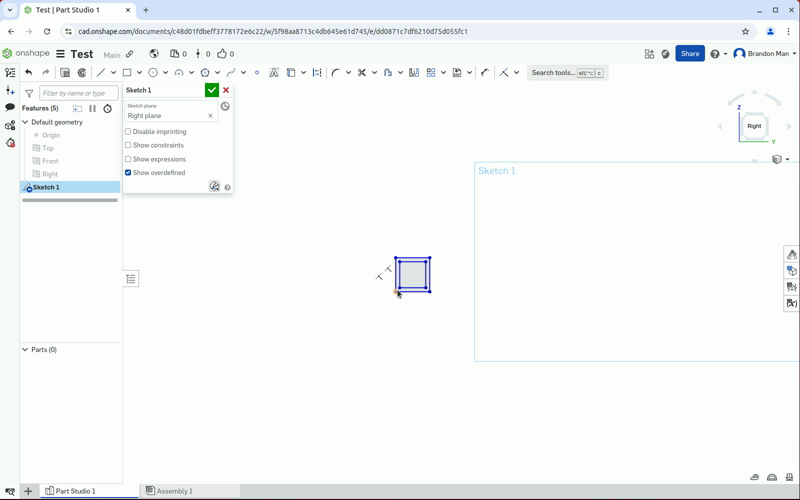
scroll(6)
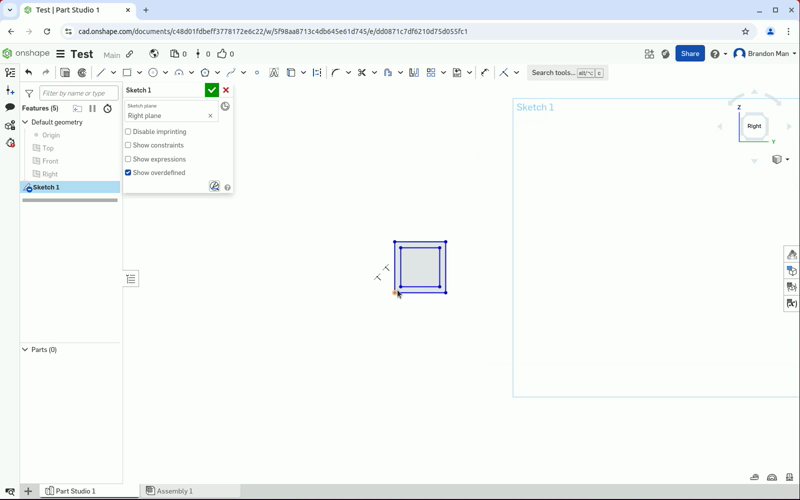
scroll(6)
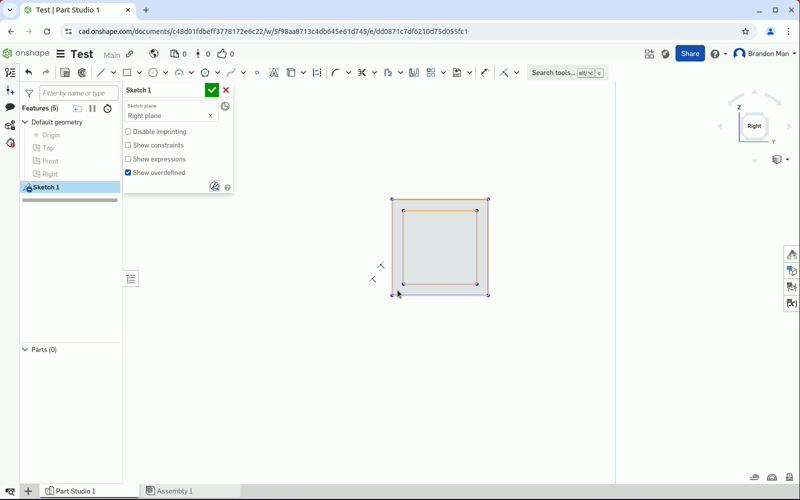
click(397, 289)
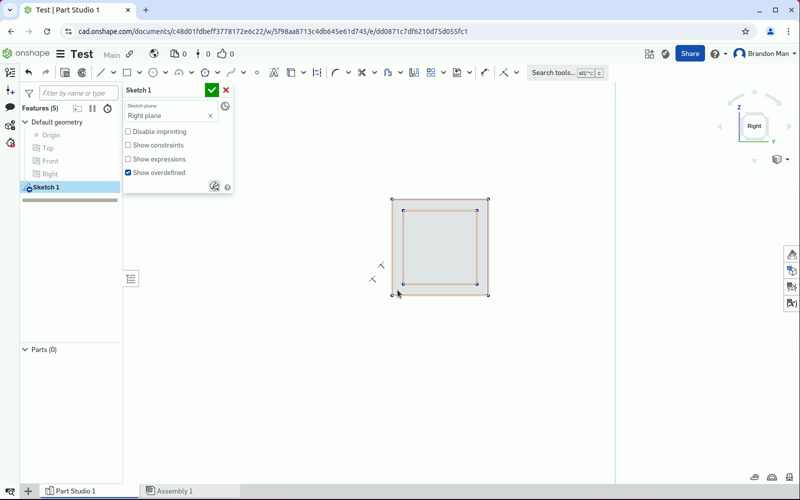
scroll(-6)
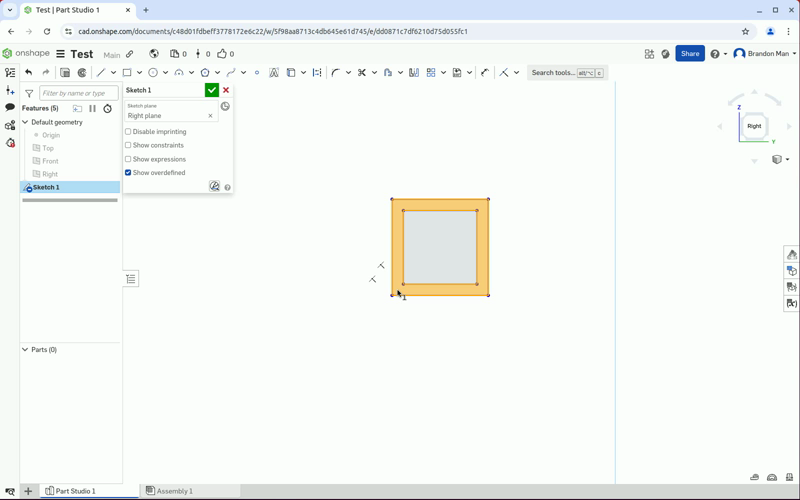
scroll(-6)
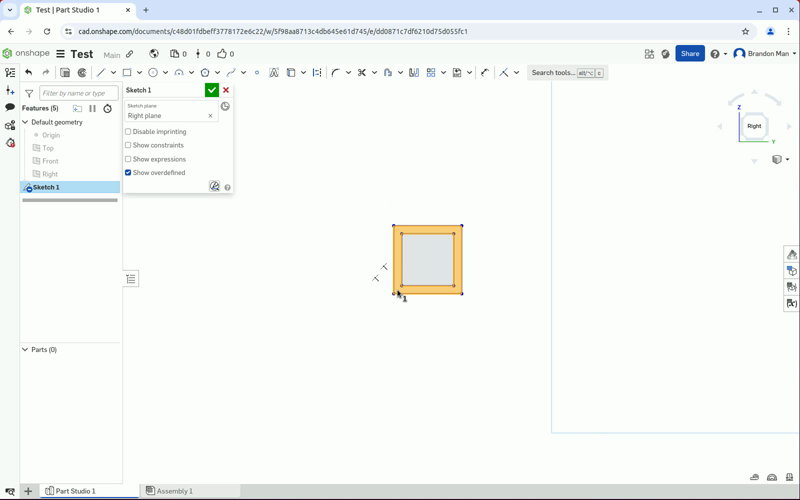
scroll(-6)
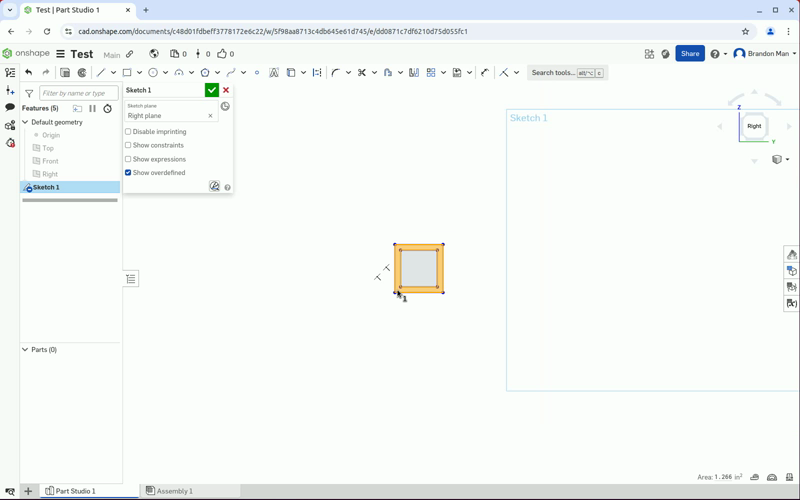
scroll(-6)
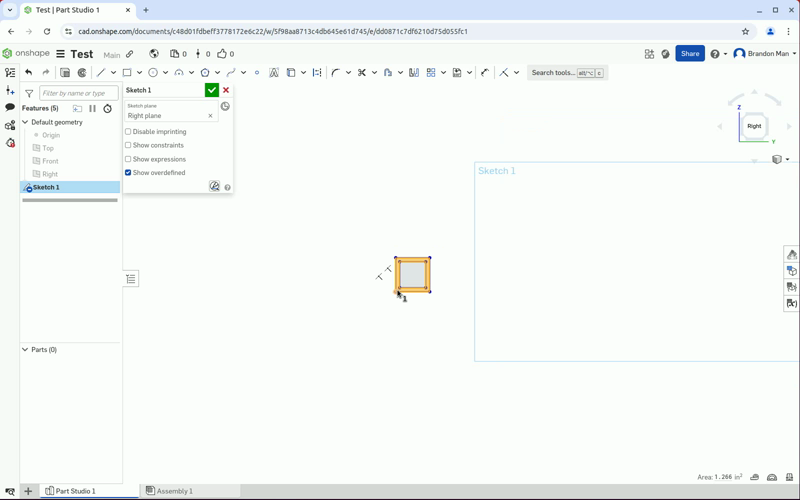
scroll(-6)
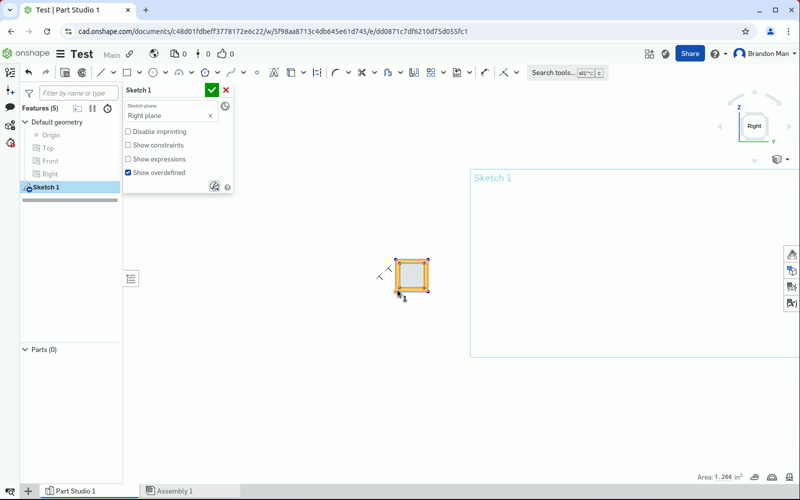
scroll(-6)
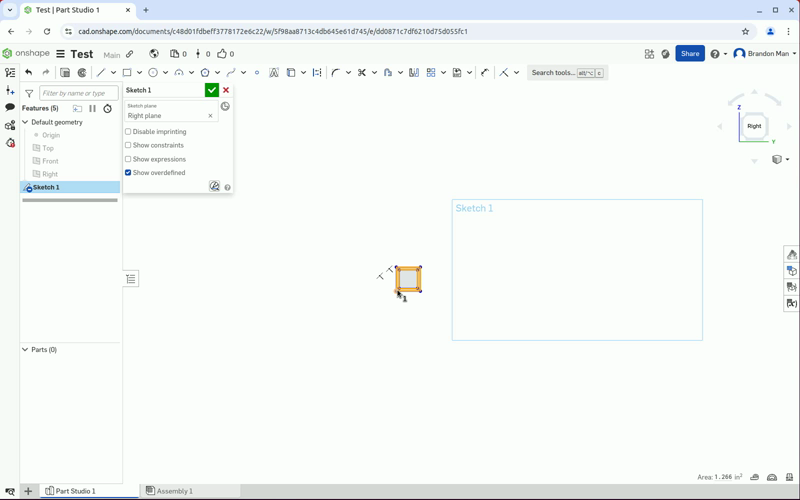
scroll(-6)
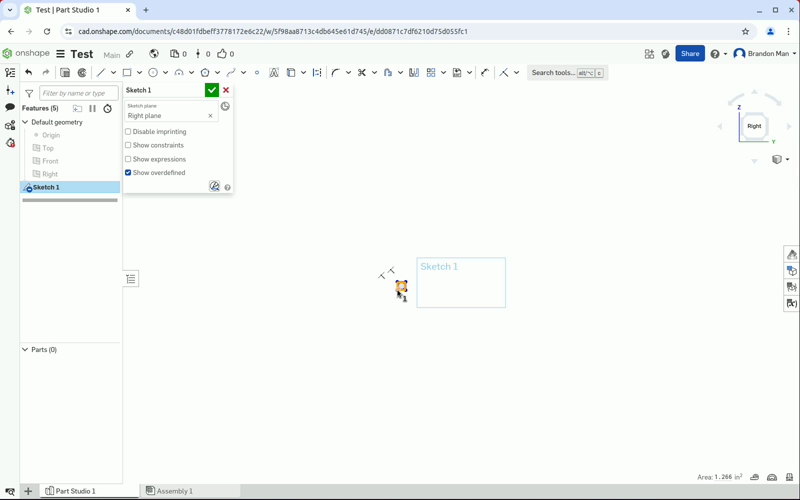
mouse_move(73, 352)
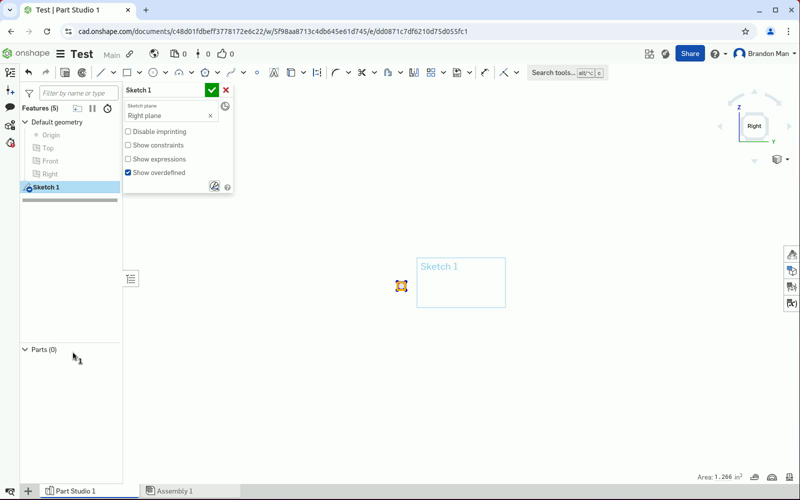
key(shift+y)
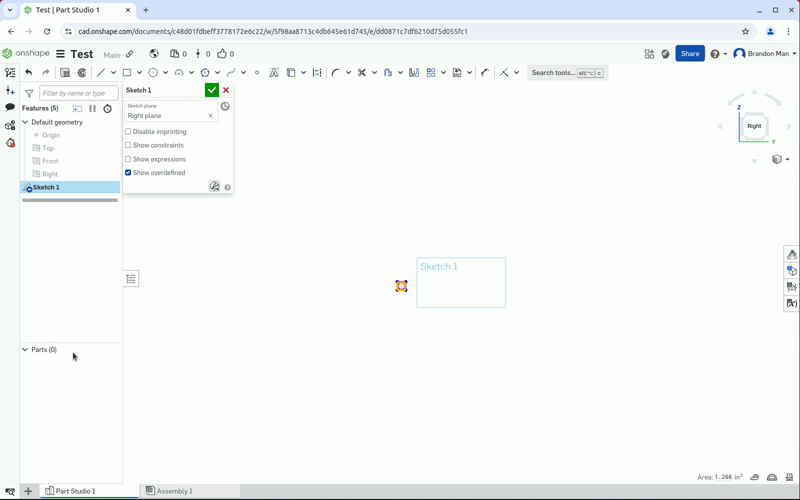
key(shift+e)
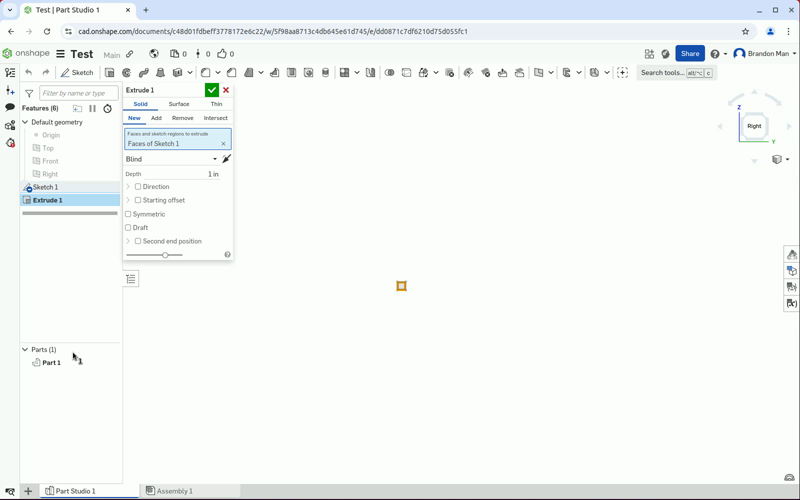
mouse_move(143, 106)
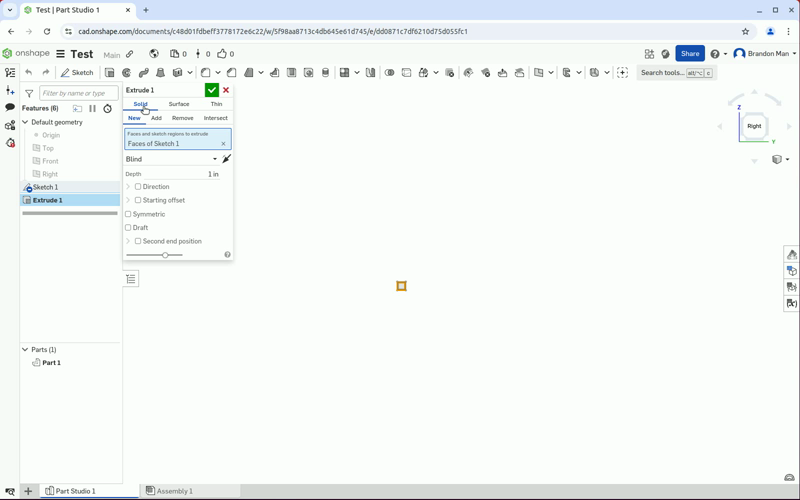
click(143, 106)
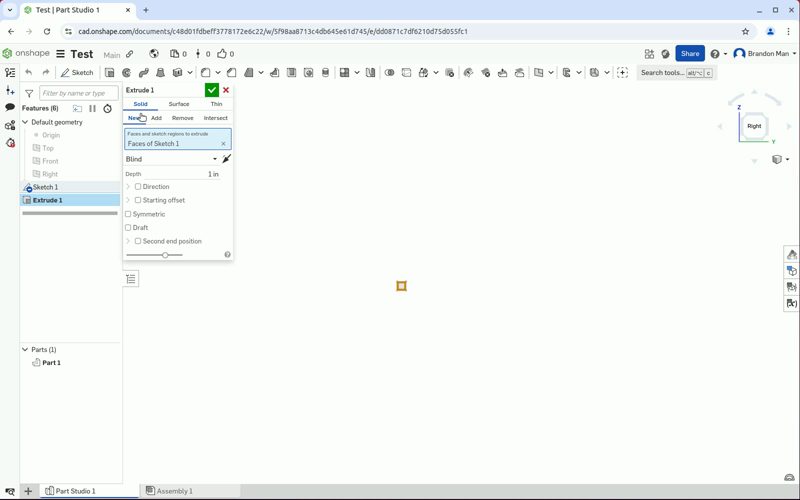
mouse_move(137, 120)
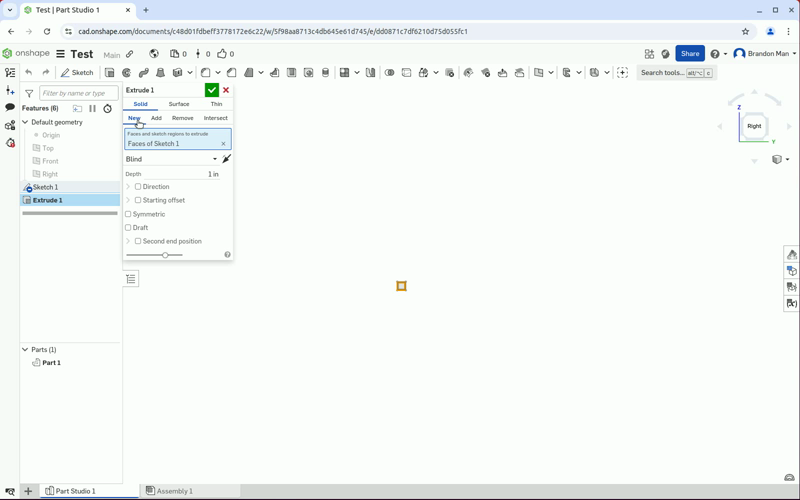
click(137, 120)
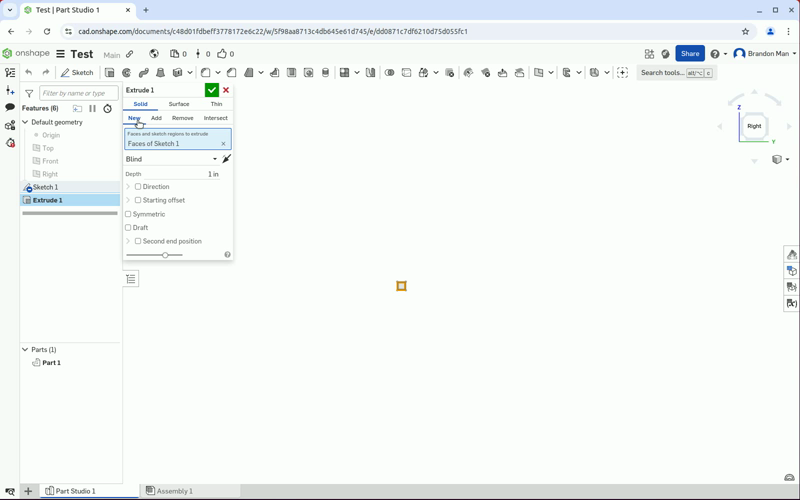
key(tab, 4)
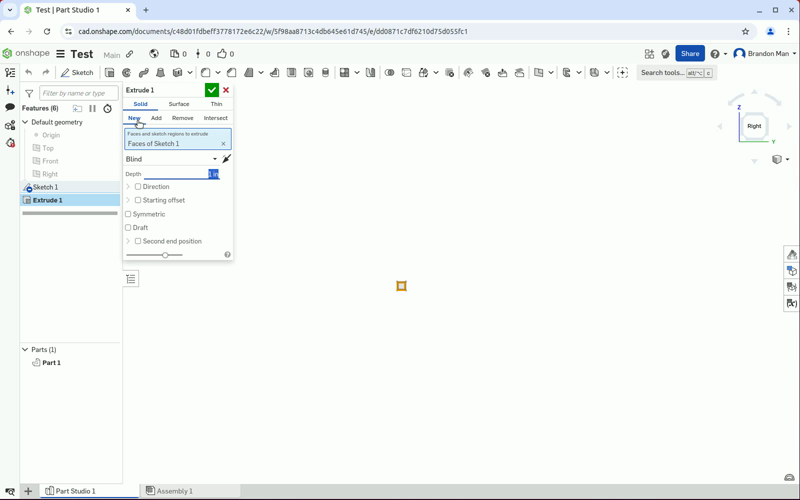
text(46.216)
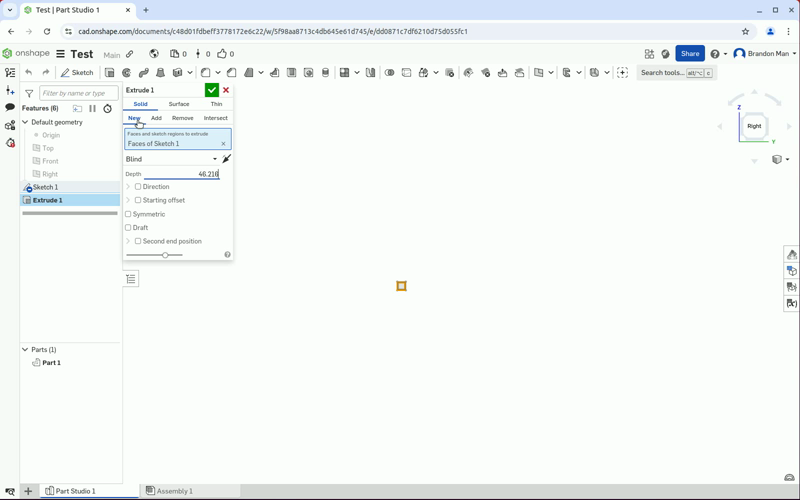
key(tab, 3)
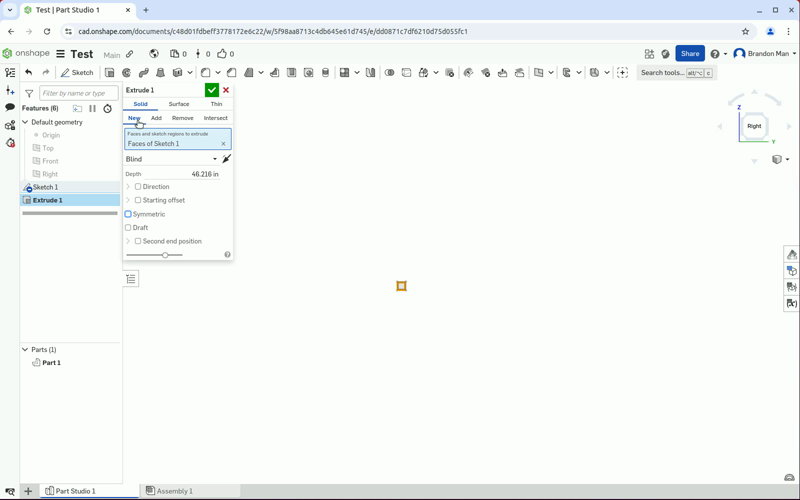
key(space)
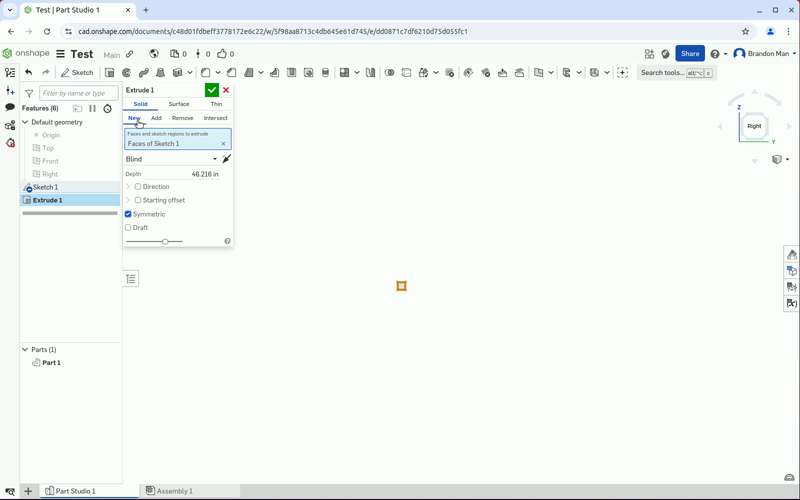
key(enter)
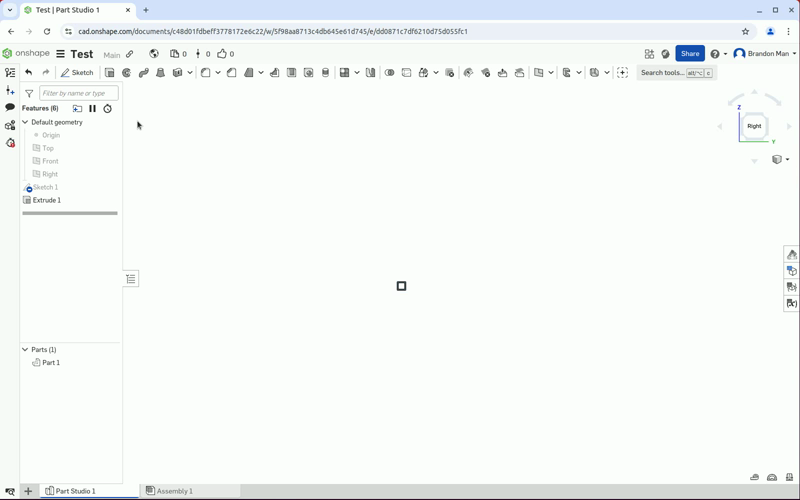
key(shift+h)
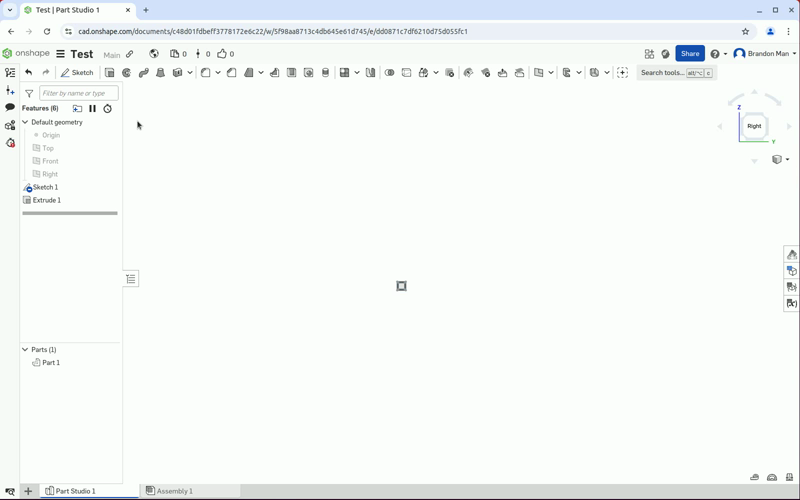
key(shift+h)
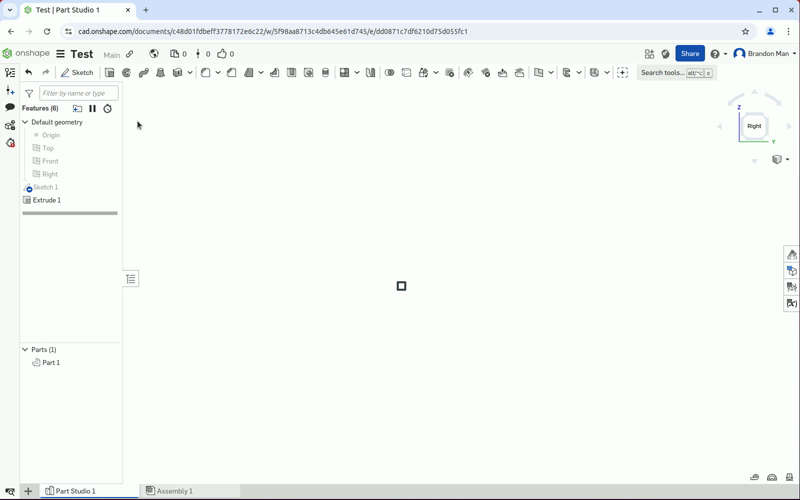
mouse_move(73, 189)
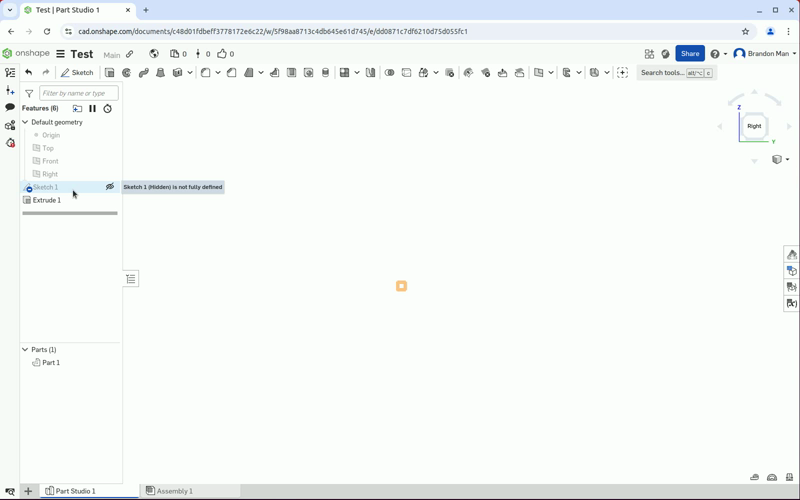
click(73, 189)
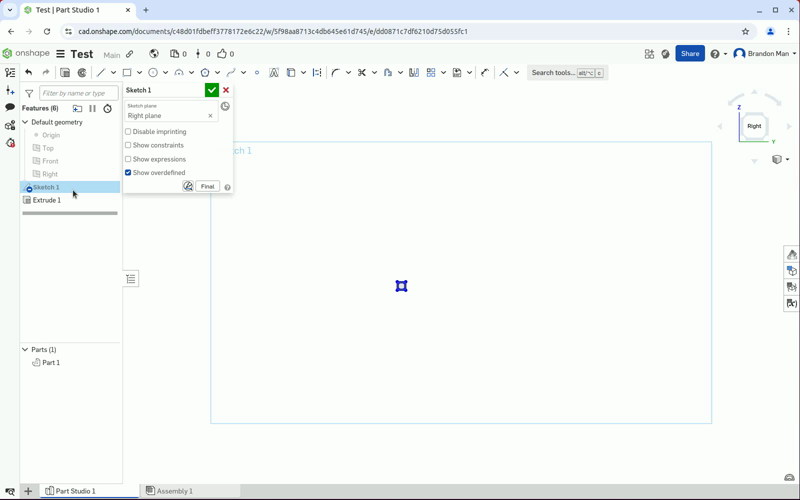
mouse_move(229, 92)
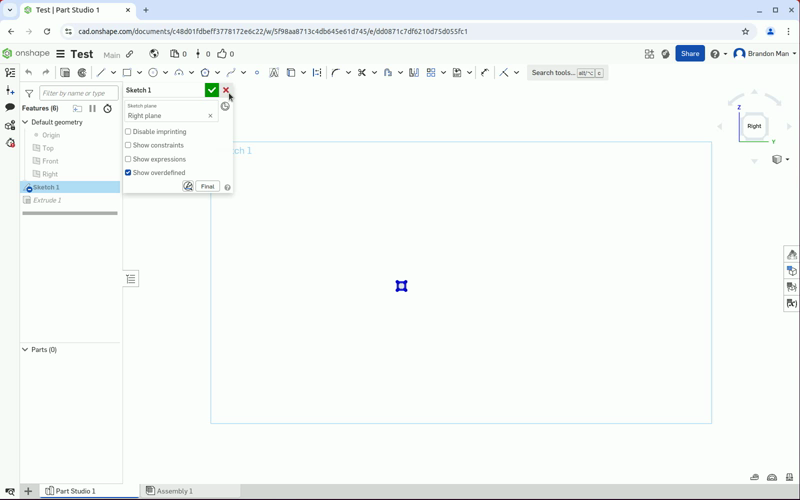
click(229, 92)
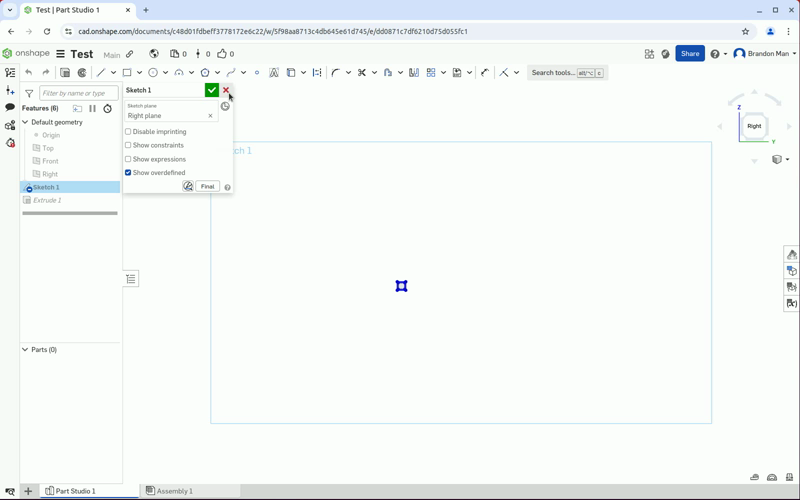
key(shift+s)
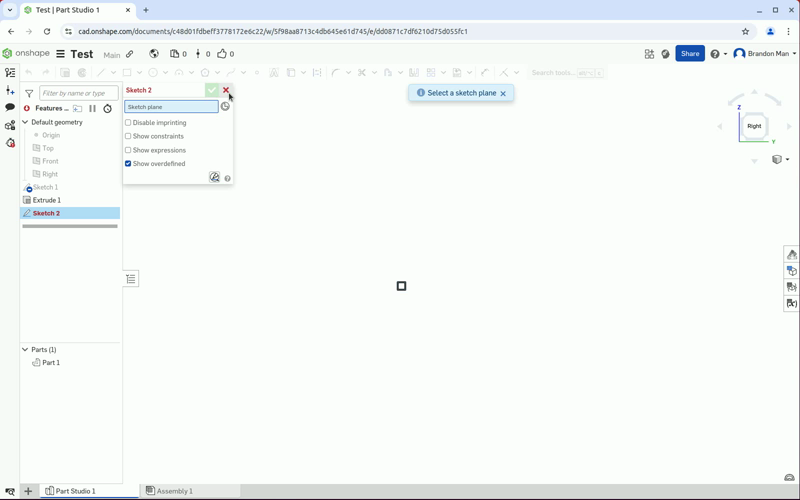
mouse_move(73, 176)
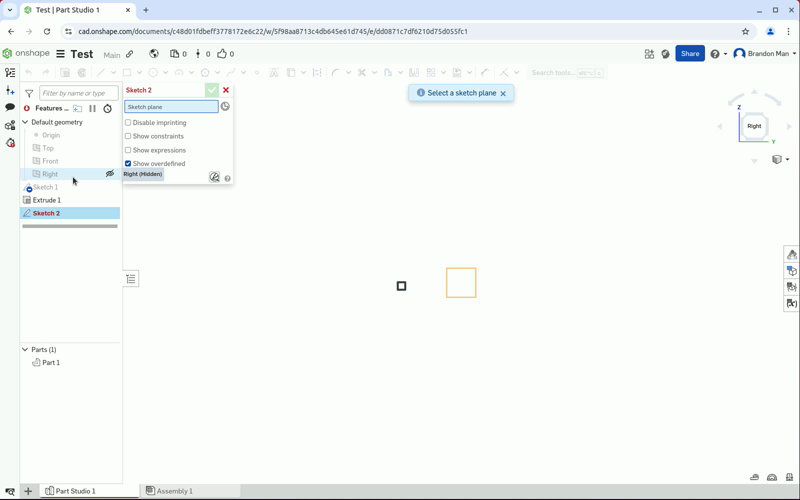
click(73, 176)
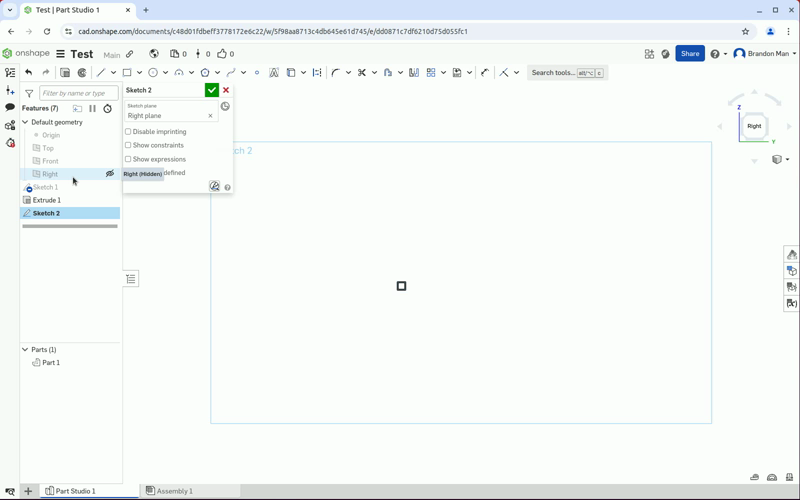
mouse_move(73, 352)
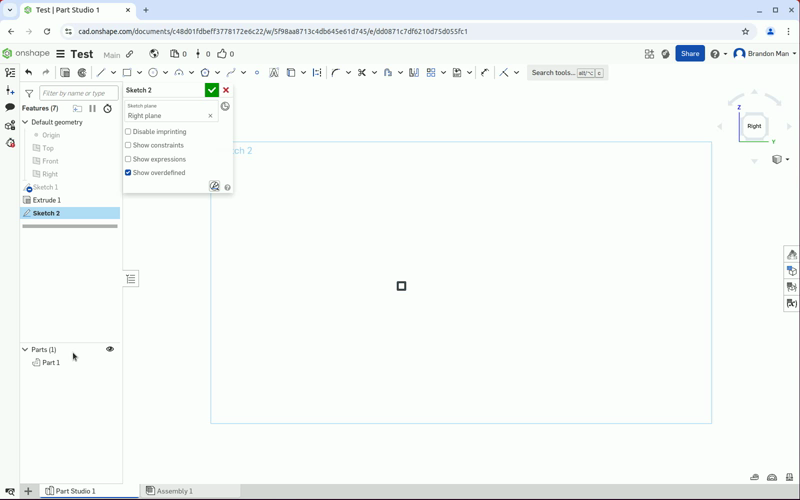
key(y)
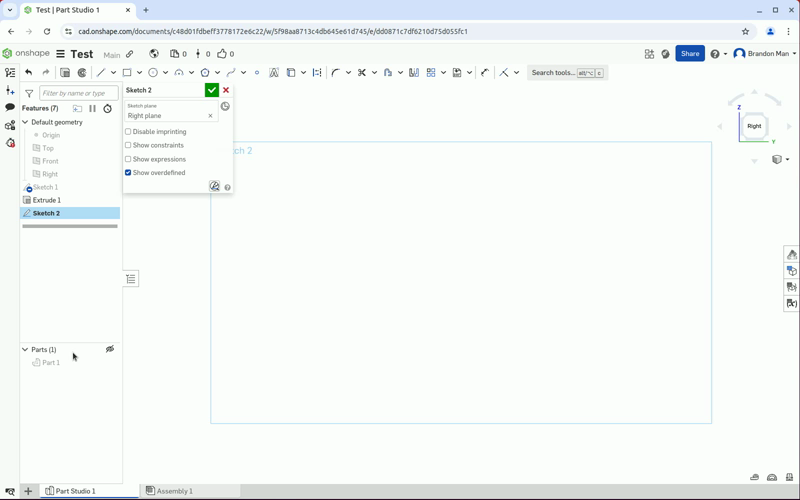
key(l)
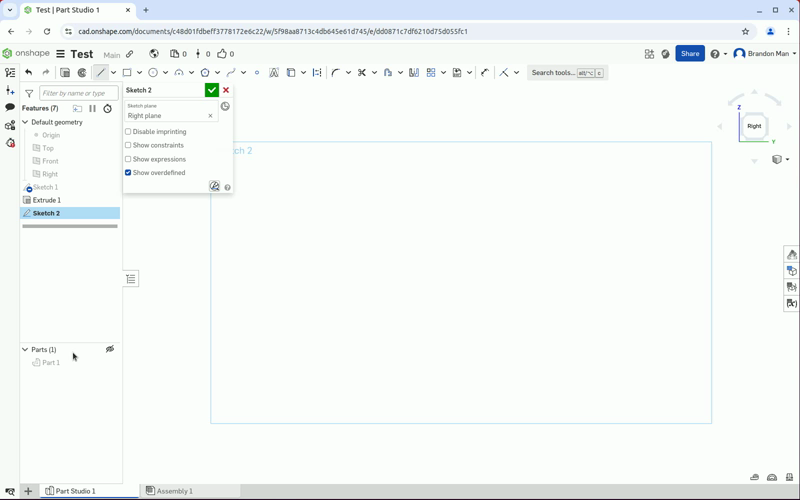
key_down(shift)
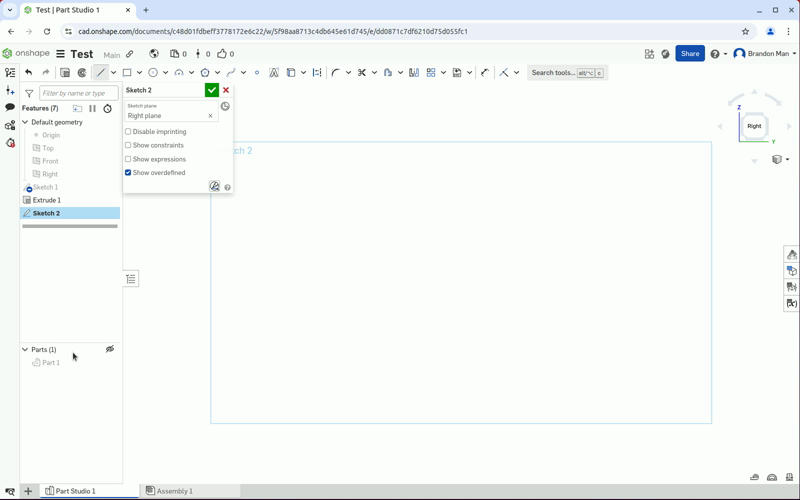
mouse_move(516, 290)
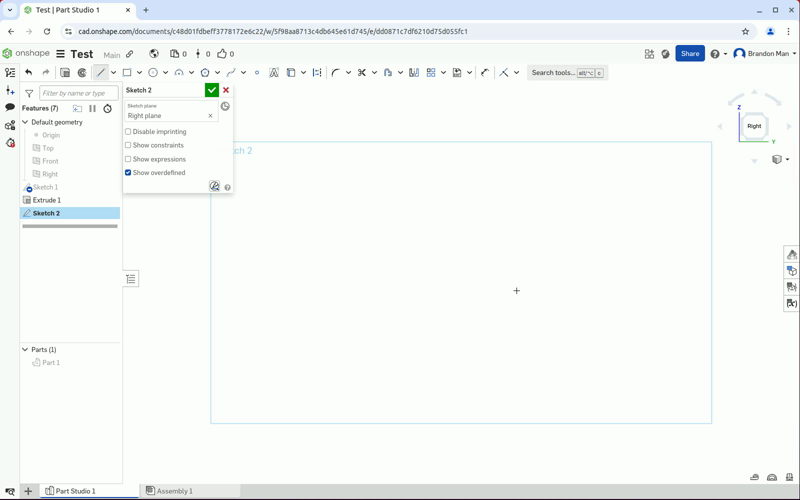
click(516, 290)
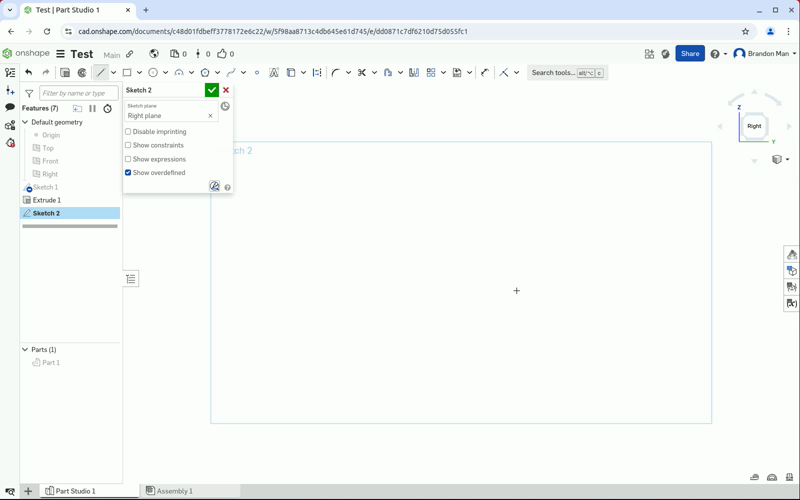
key_up(shift)
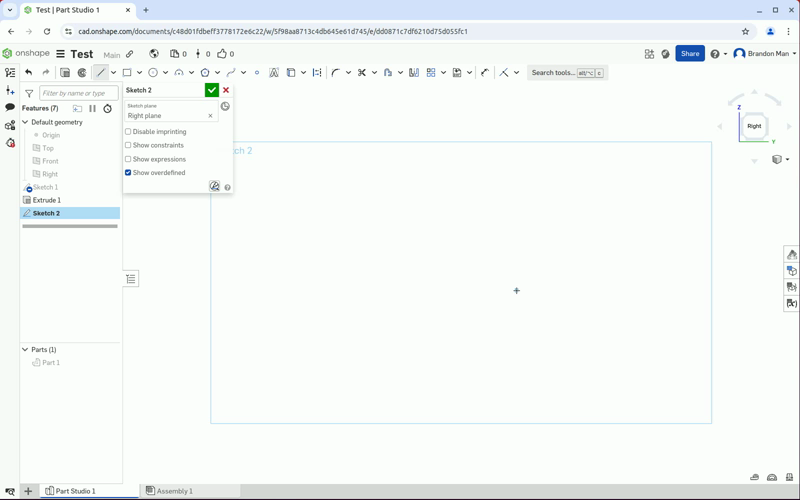
key_down(shift)
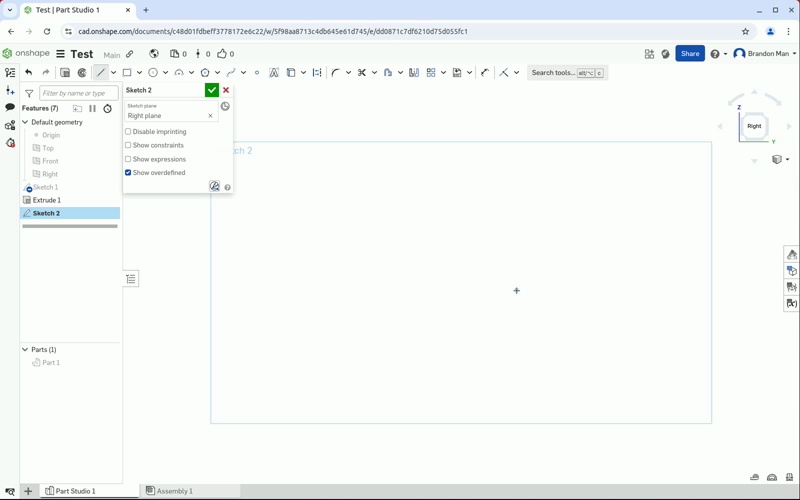
mouse_move(546, 290)
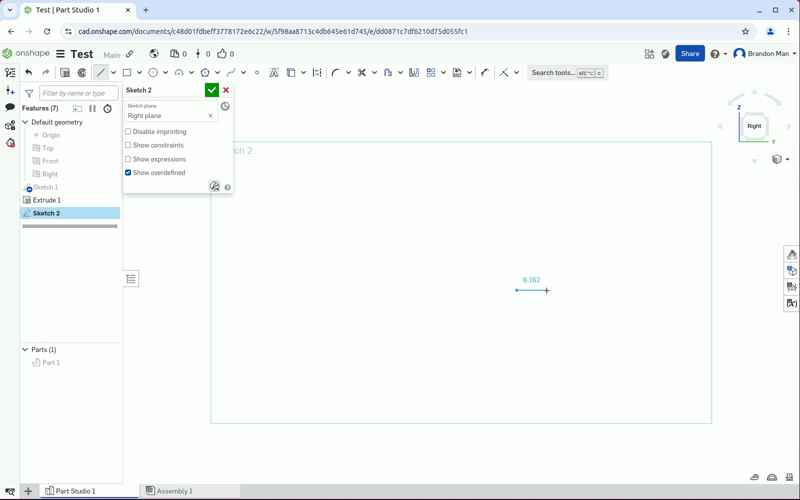
mouse_move(525, 290)
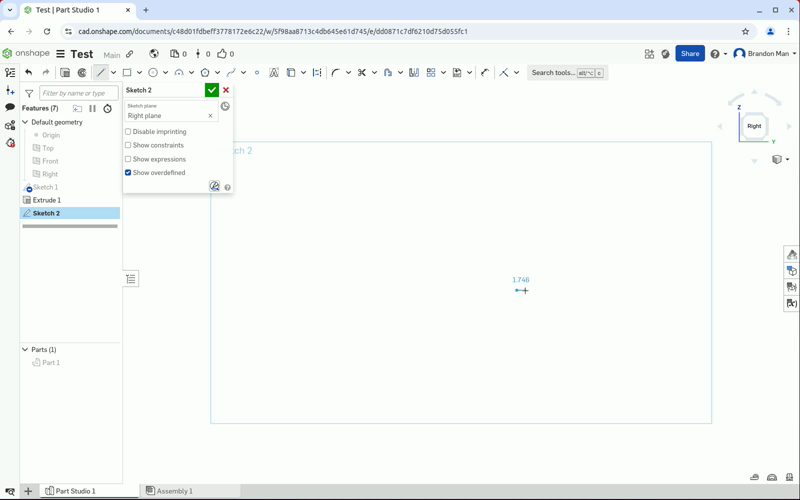
click(525, 290)
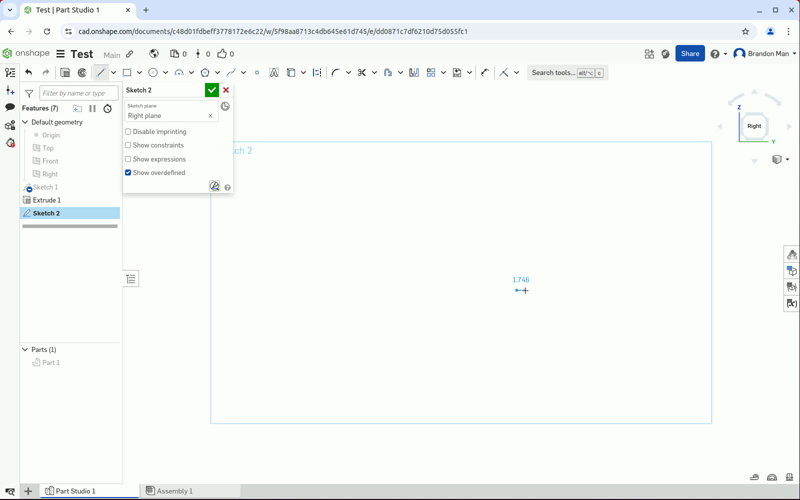
key_up(shift)
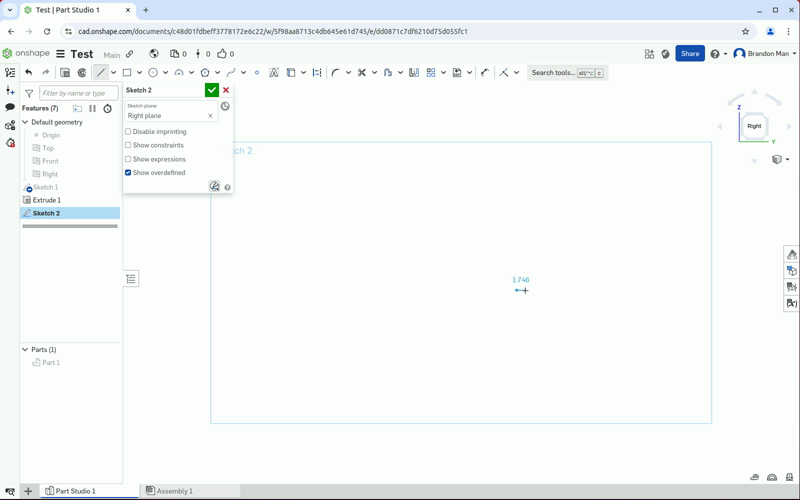
key_down(shift)
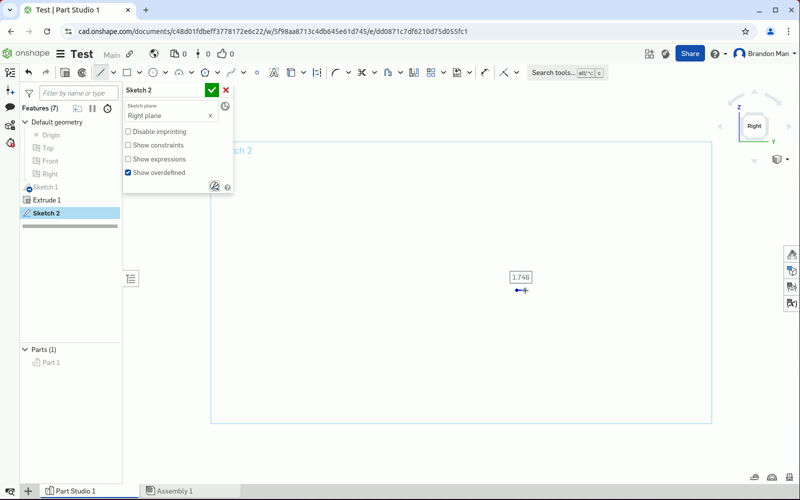
mouse_move(555, 290)
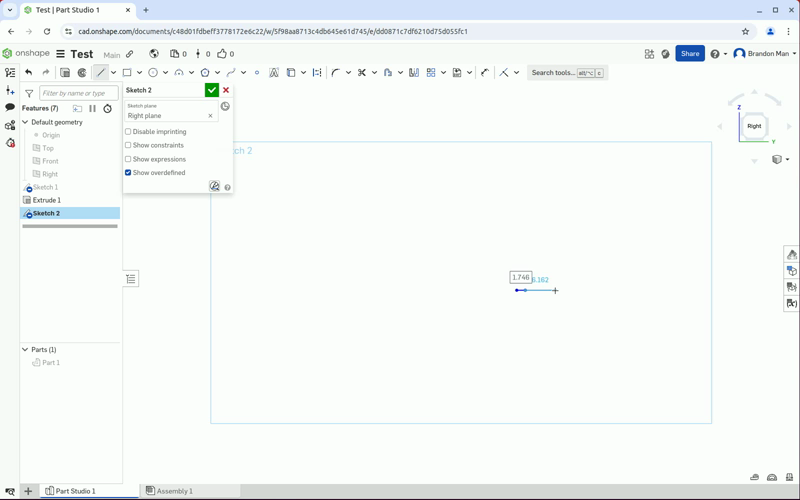
mouse_move(525, 281)
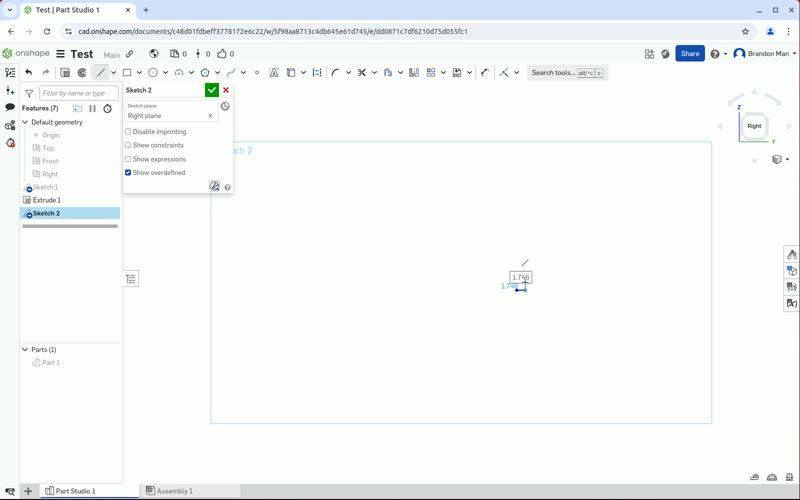
click(525, 281)
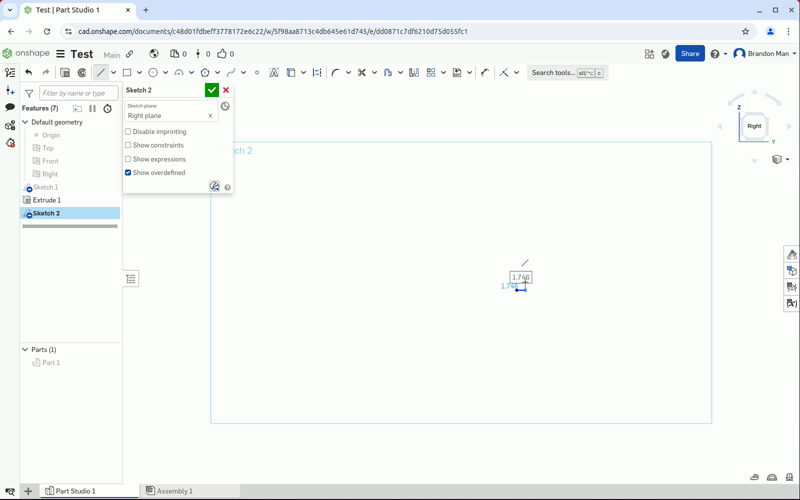
key_up(shift)
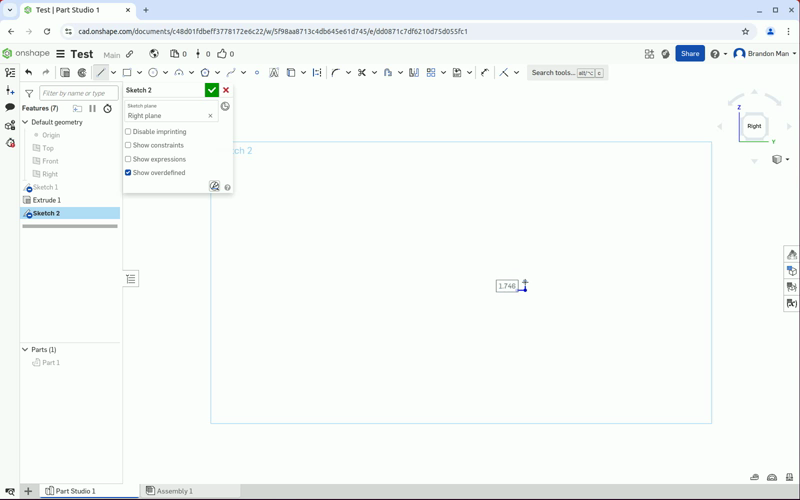
key_down(shift)
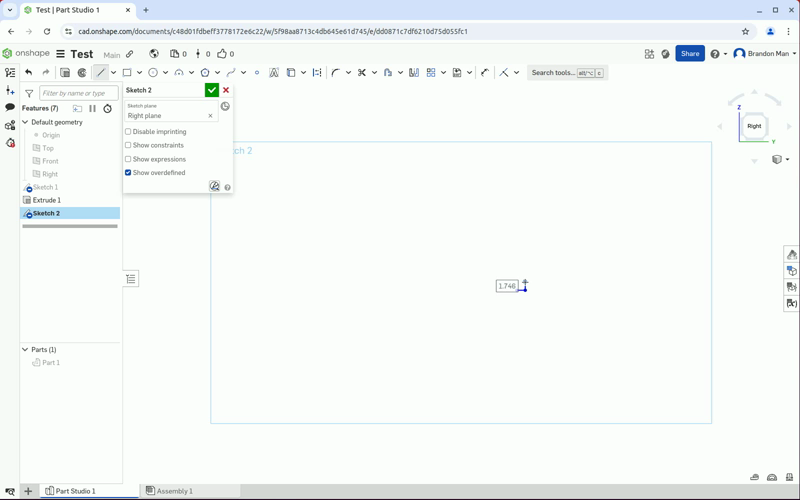
mouse_move(555, 281)
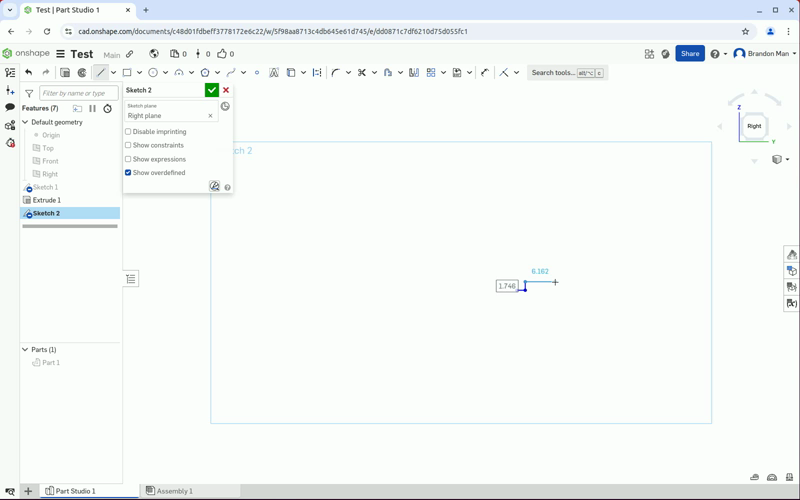
mouse_move(516, 281)
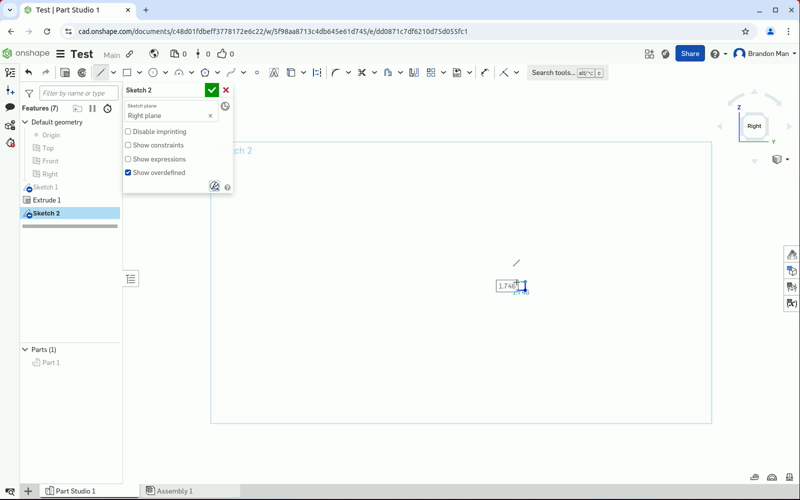
click(516, 281)
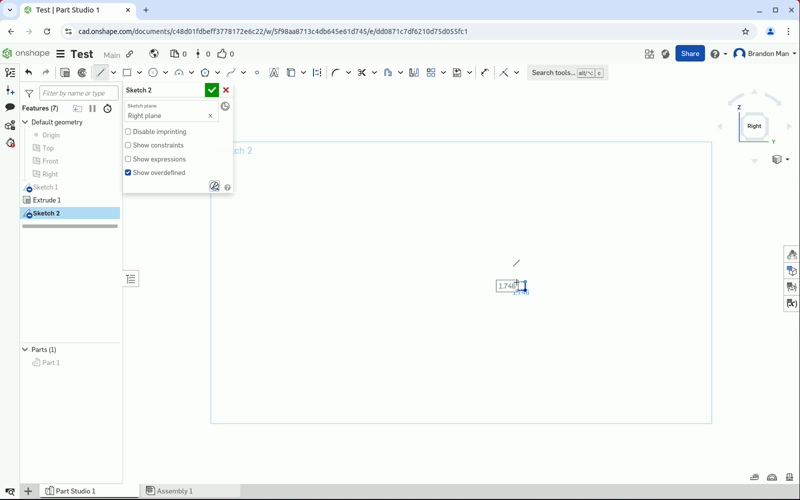
key_up(shift)
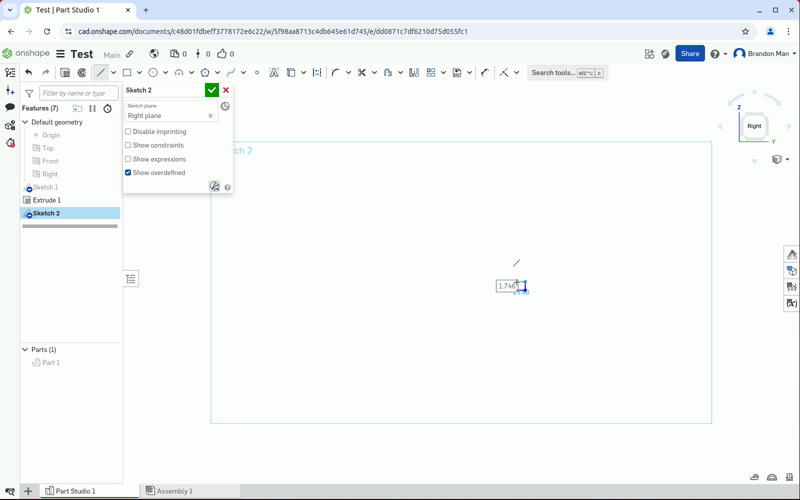
mouse_move(546, 281)
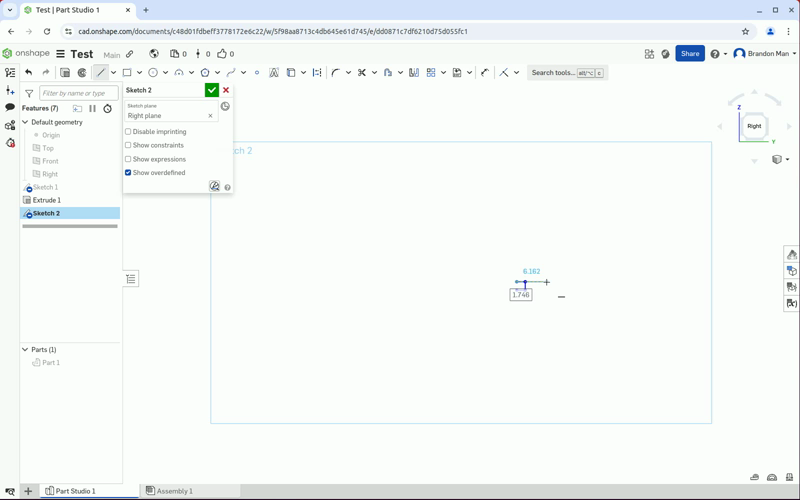
key_down(shift)
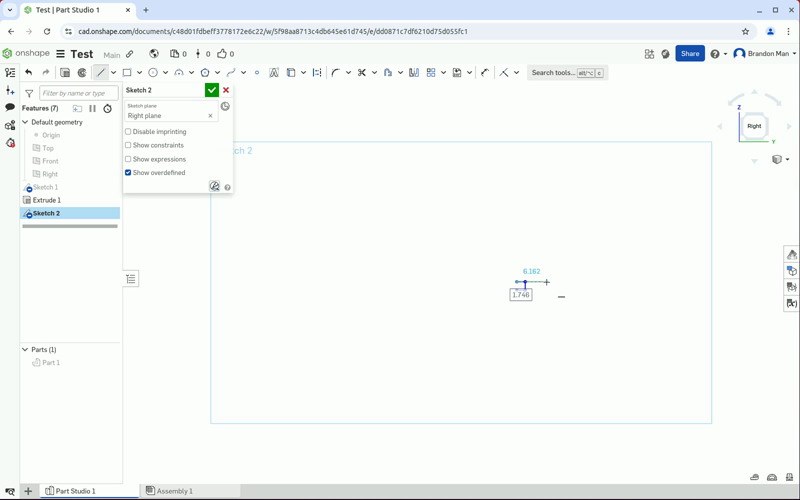
mouse_move(516, 290)
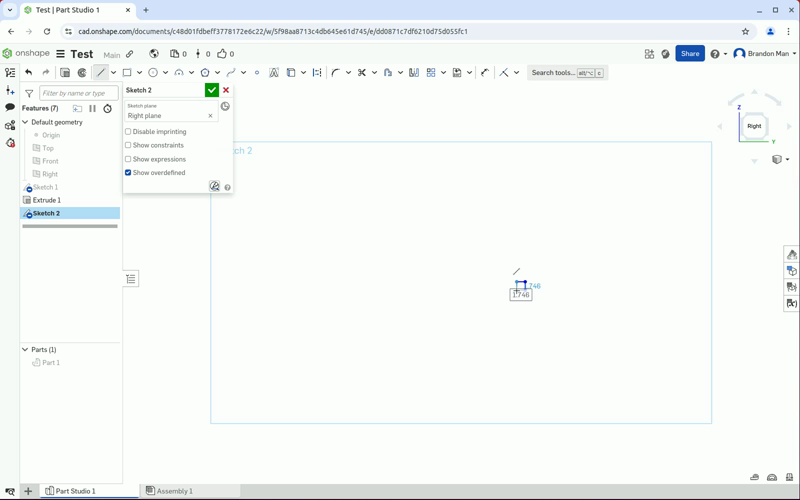
key_up(shift)
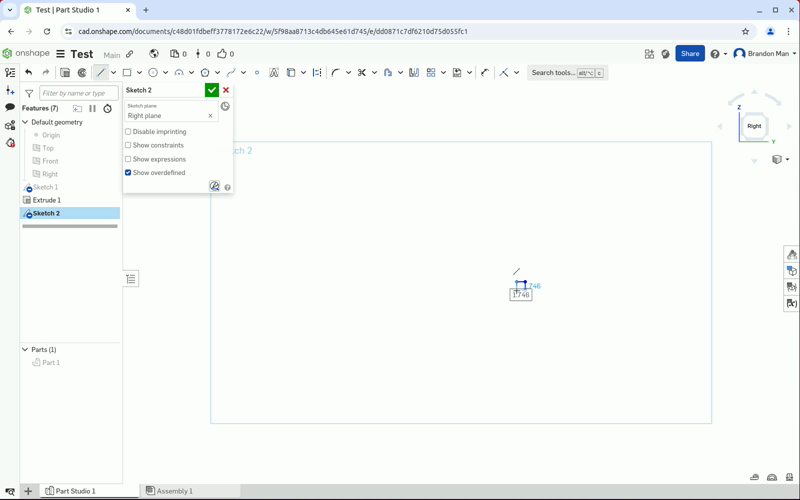
click(516, 290)
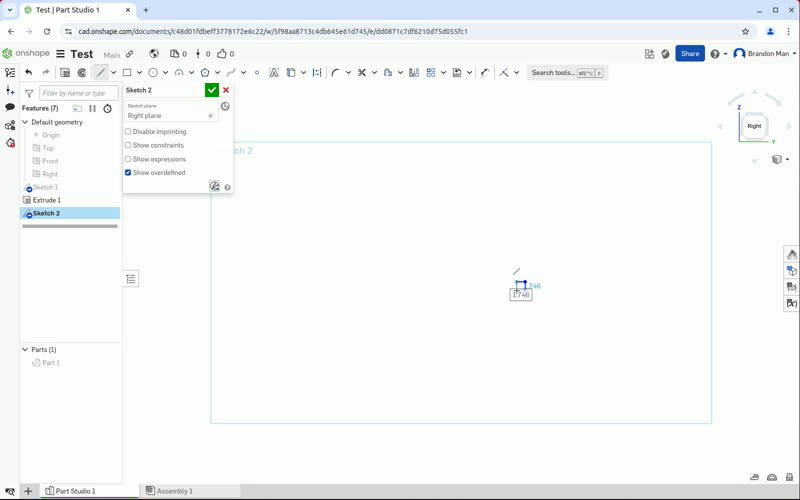
key(esc)
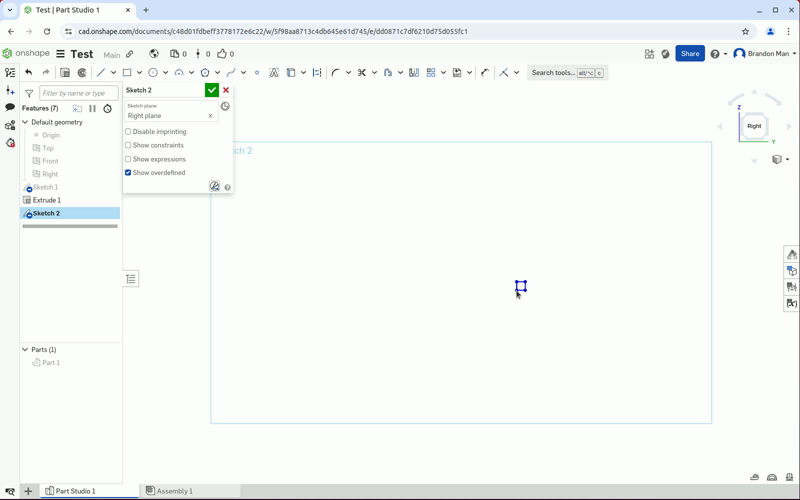
key(l)
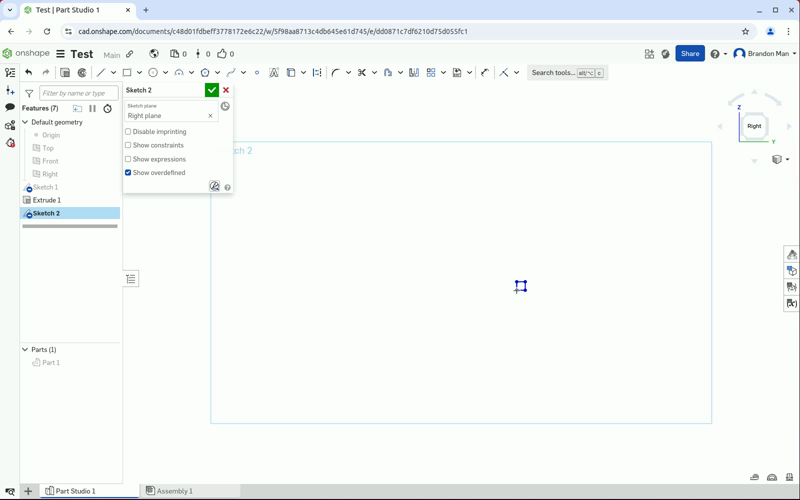
key_down(shift)
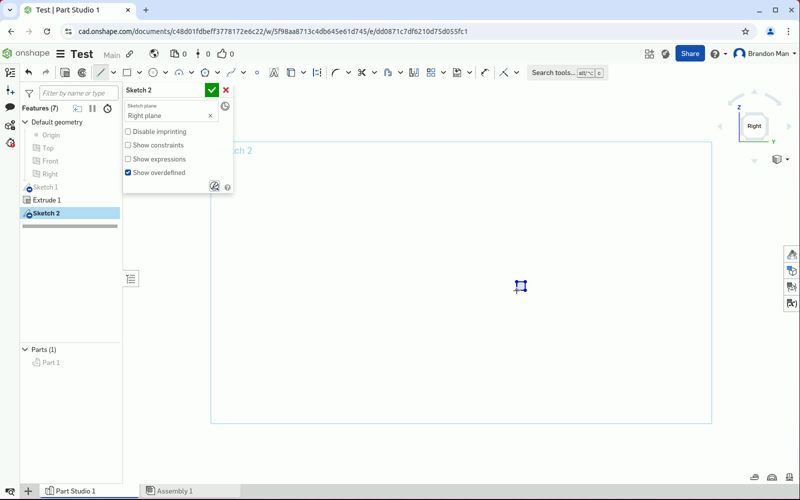
mouse_move(517, 289)
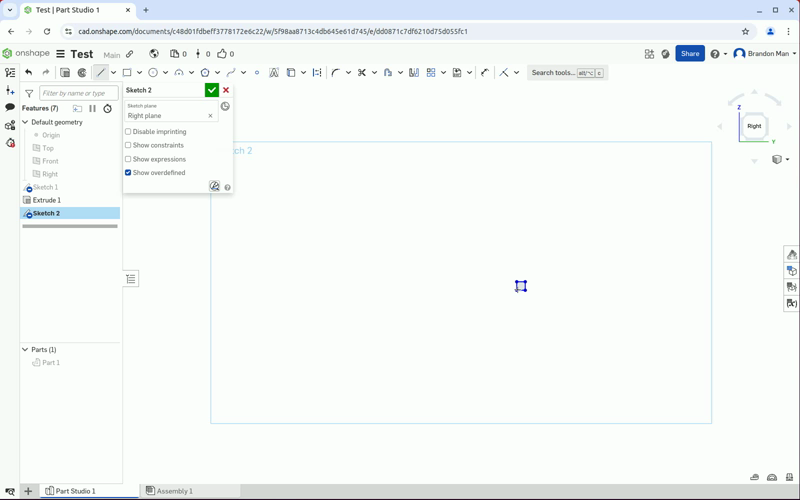
scroll(6)
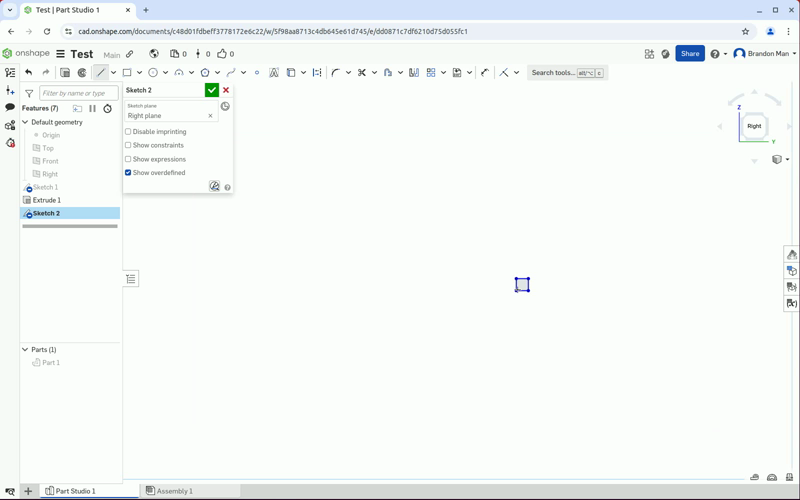
scroll(6)
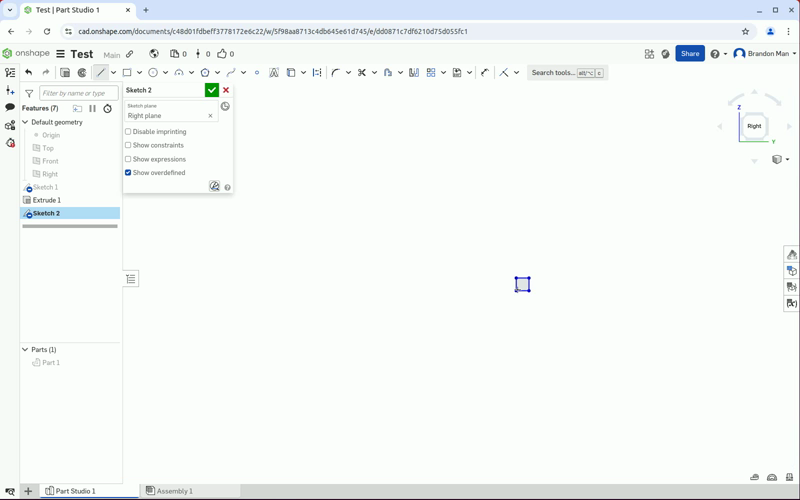
scroll(6)
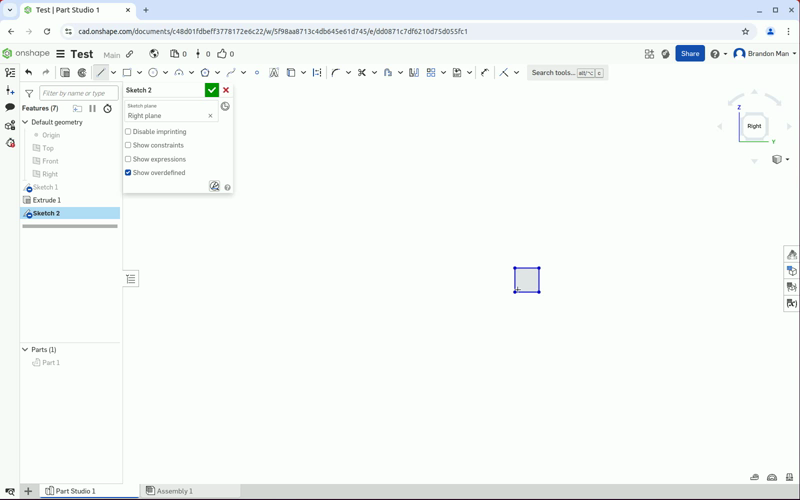
scroll(6)
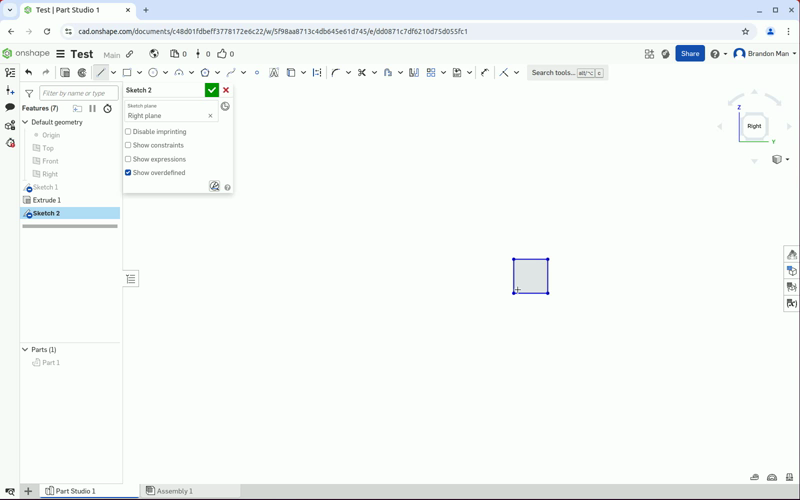
scroll(6)
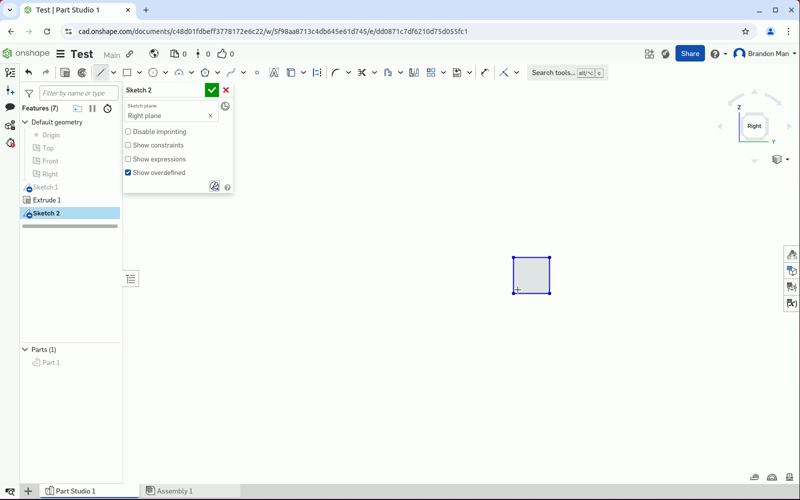
scroll(6)
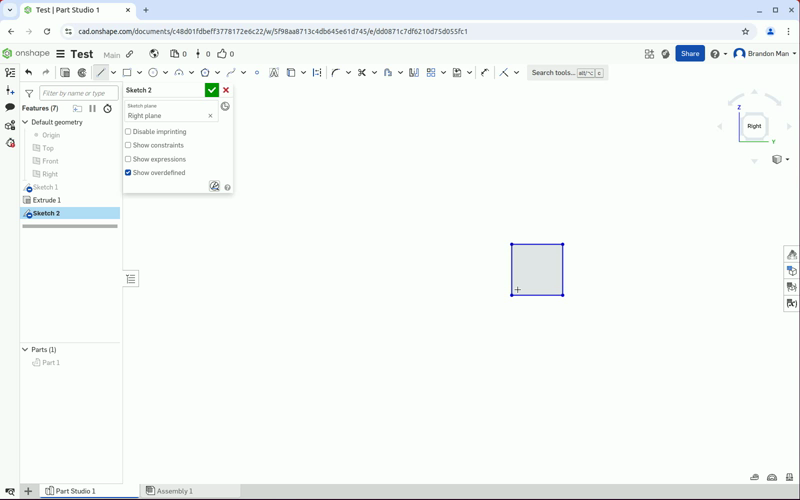
scroll(6)
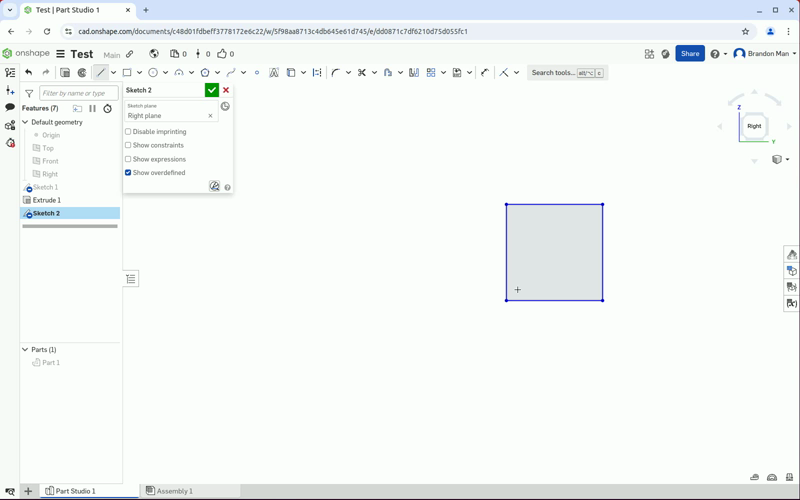
click(517, 289)
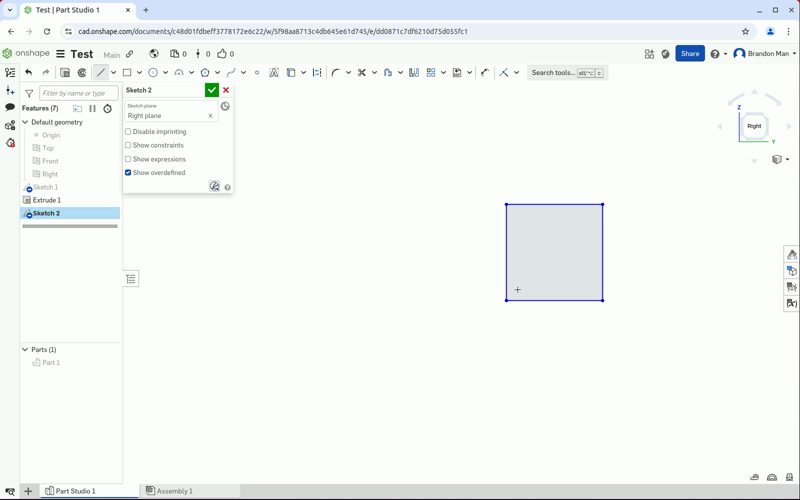
scroll(-6)
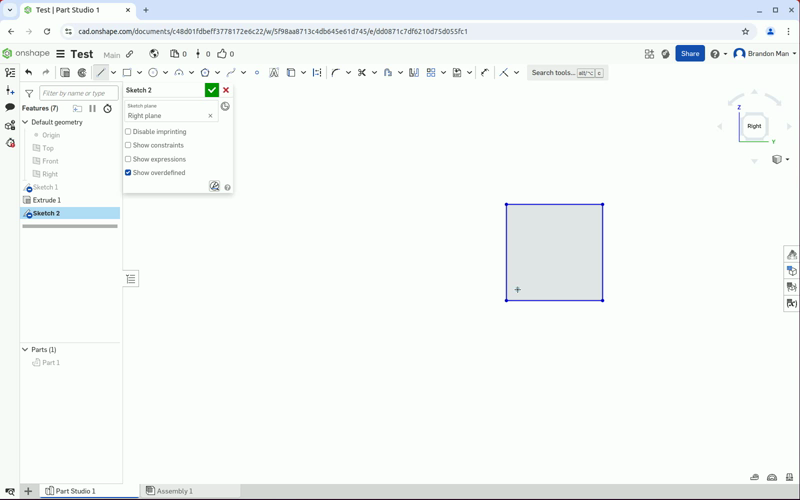
scroll(-6)
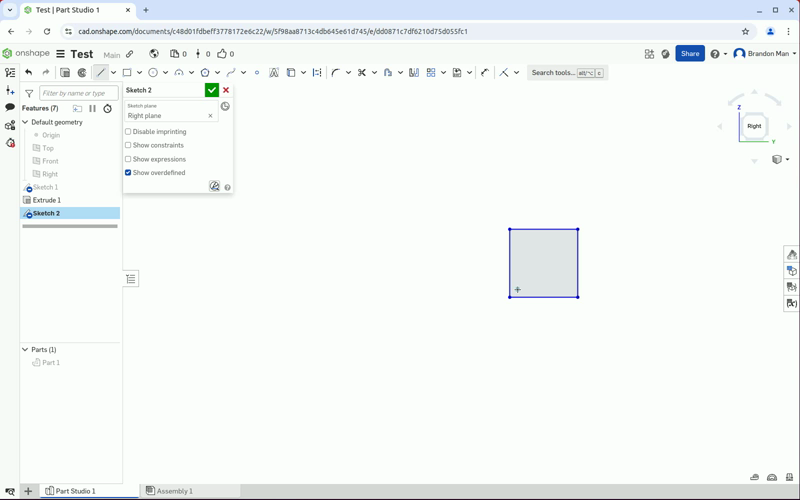
scroll(-6)
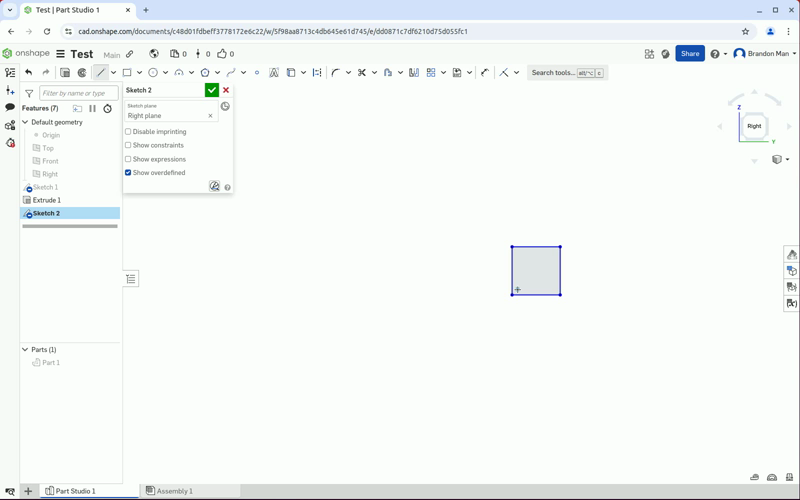
scroll(-6)
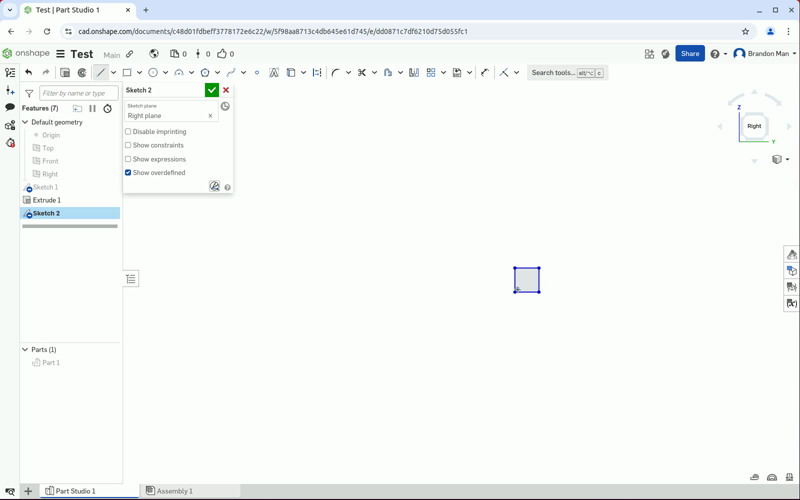
scroll(-6)
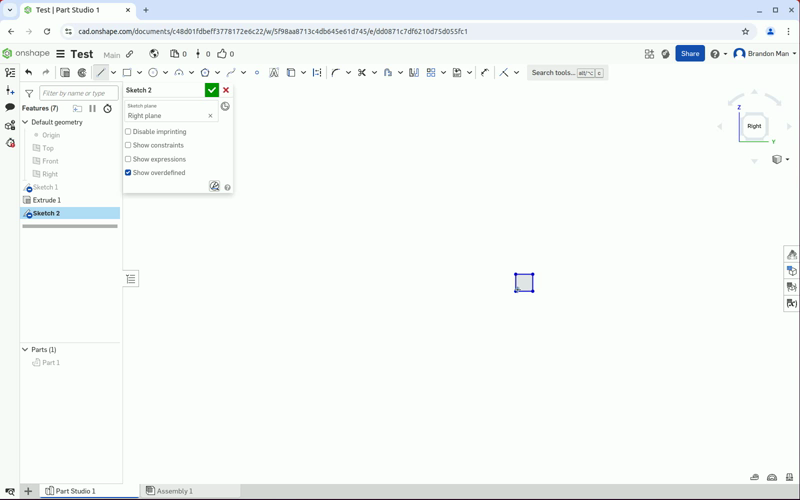
scroll(-6)
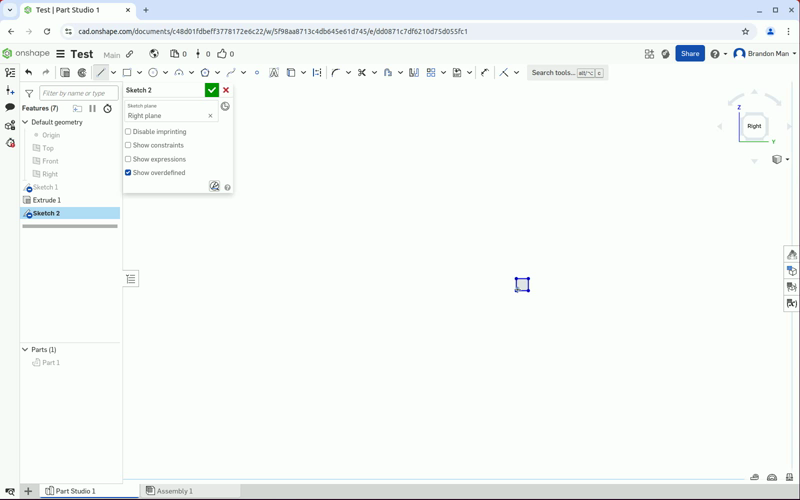
scroll(-6)
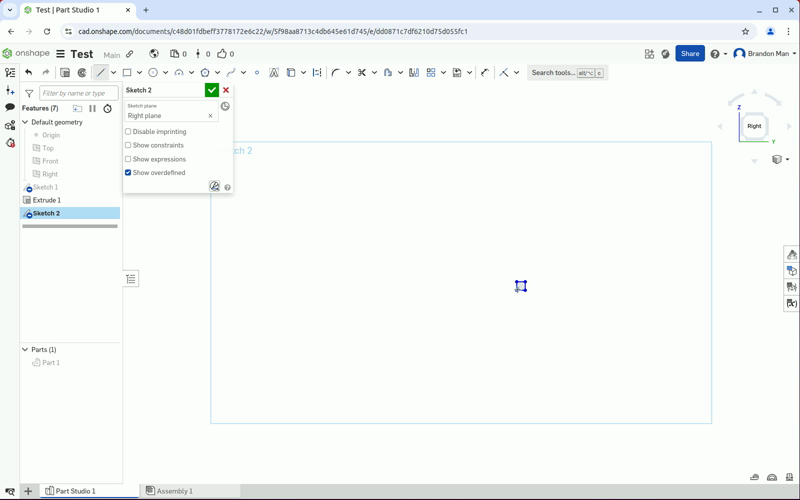
key_up(shift)
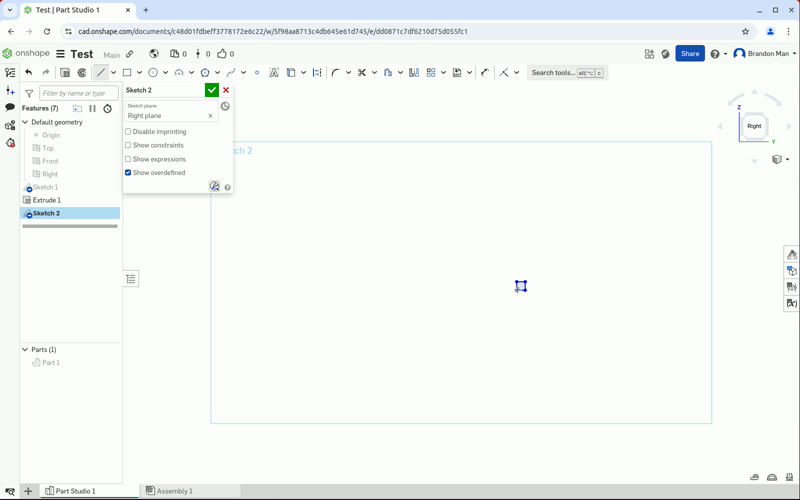
key_down(shift)
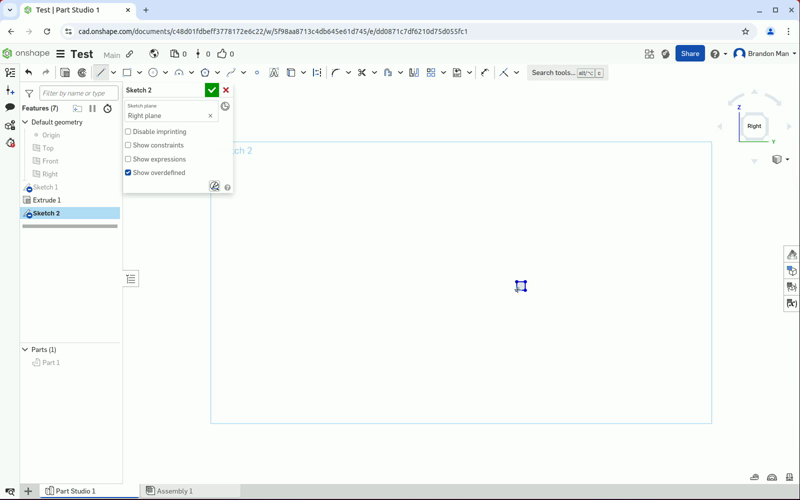
mouse_move(547, 289)
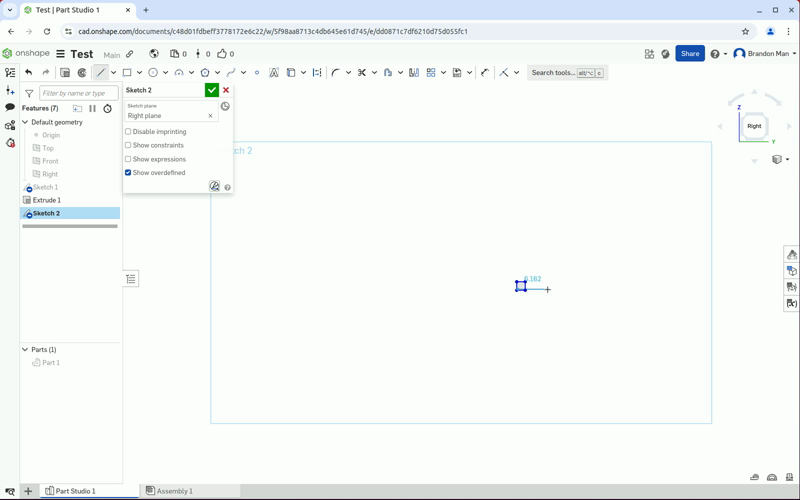
mouse_move(524, 289)
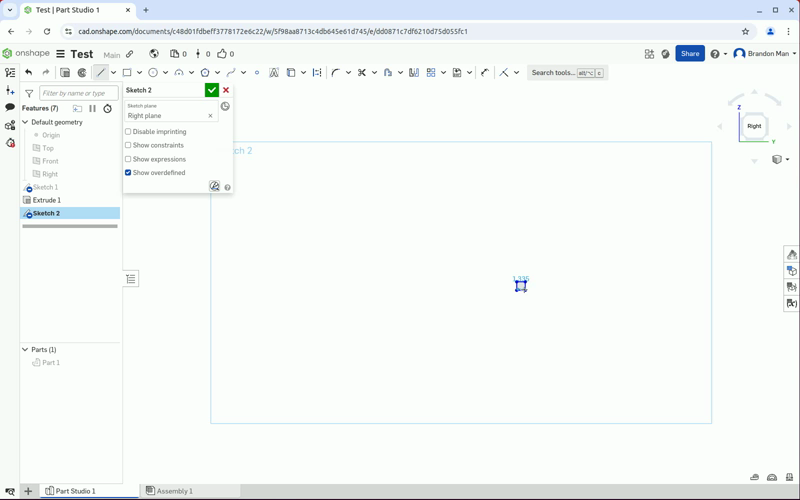
scroll(6)
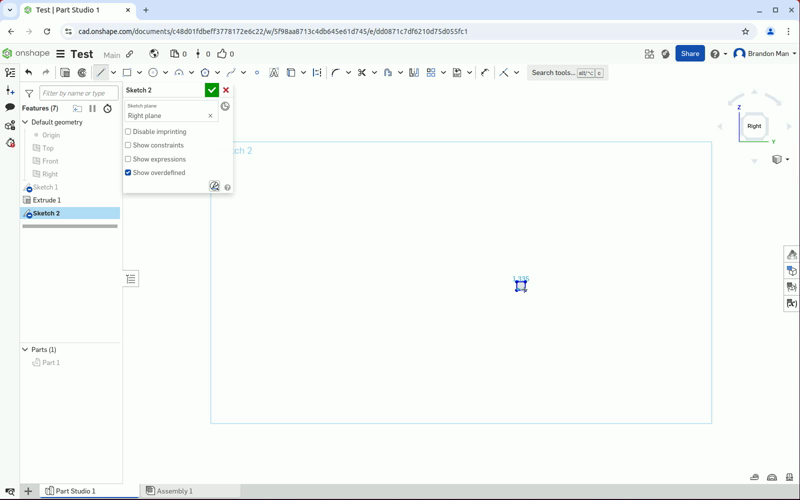
scroll(6)
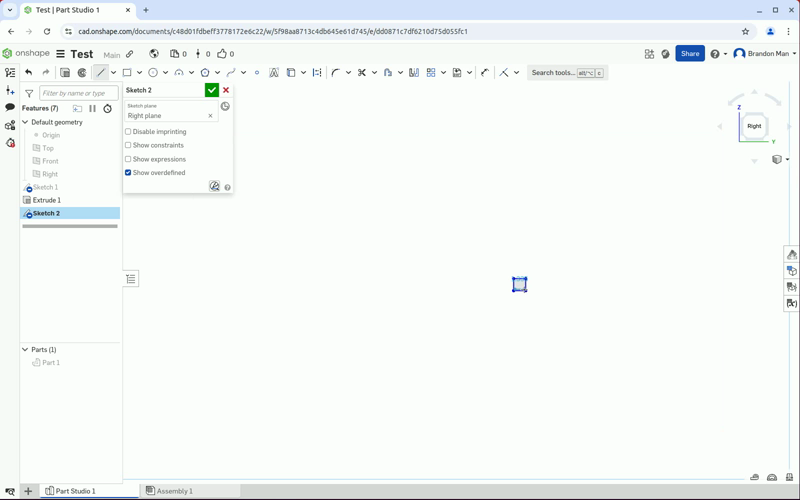
scroll(6)
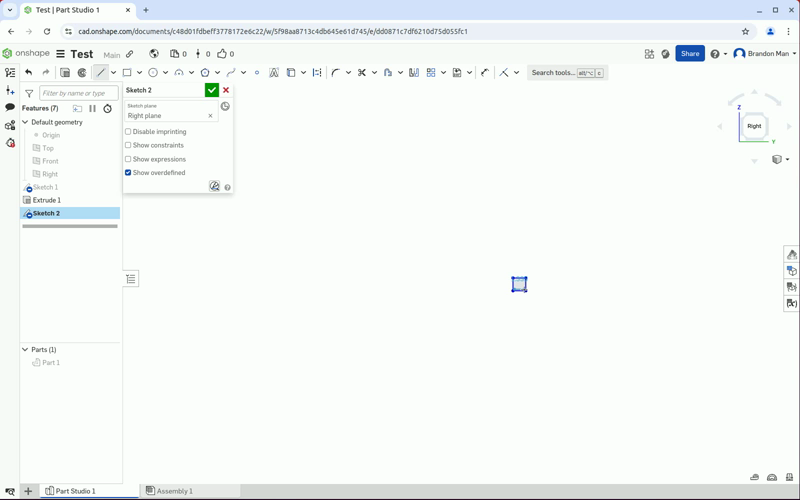
scroll(6)
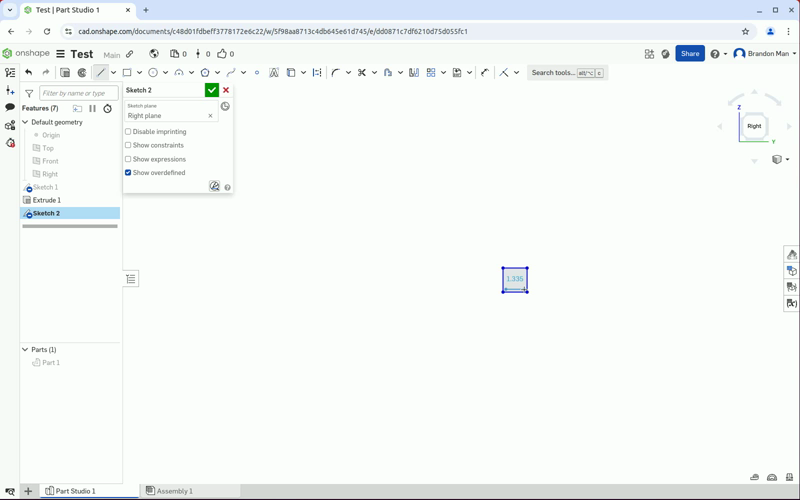
scroll(6)
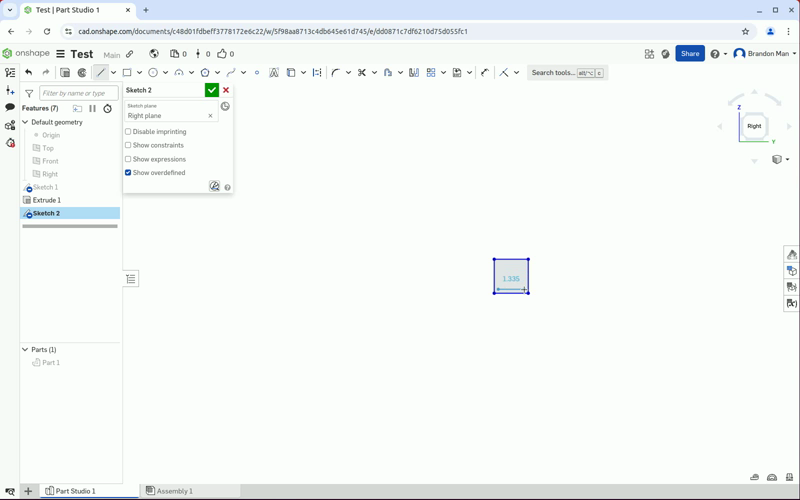
scroll(6)
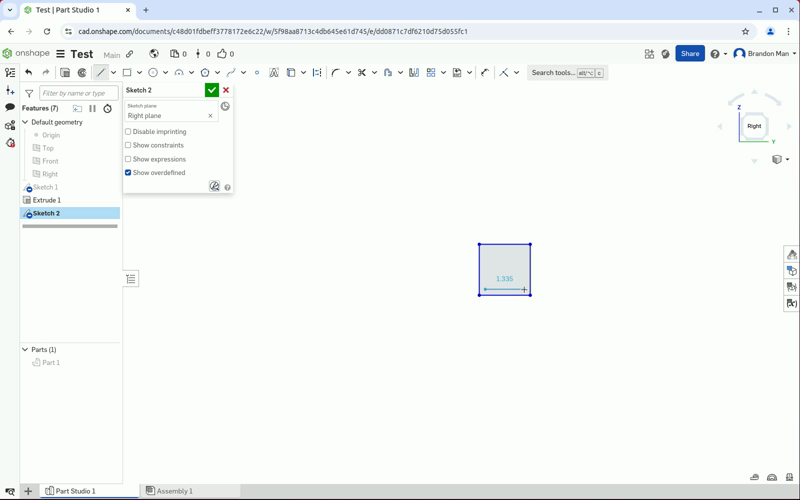
scroll(6)
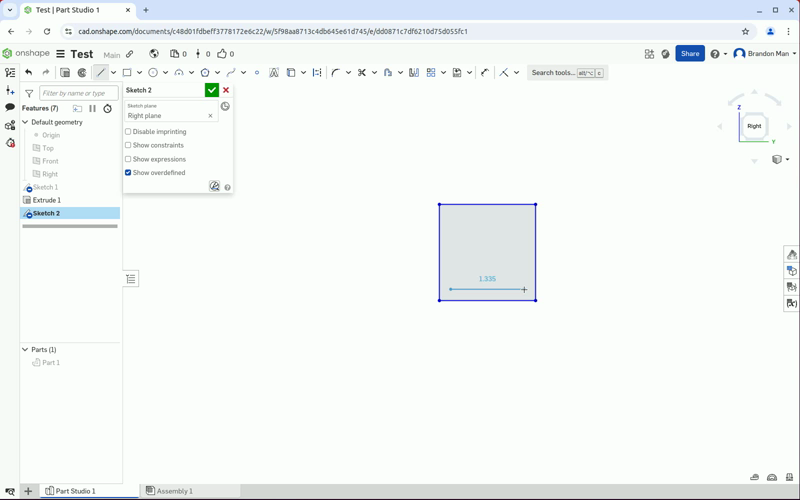
click(524, 289)
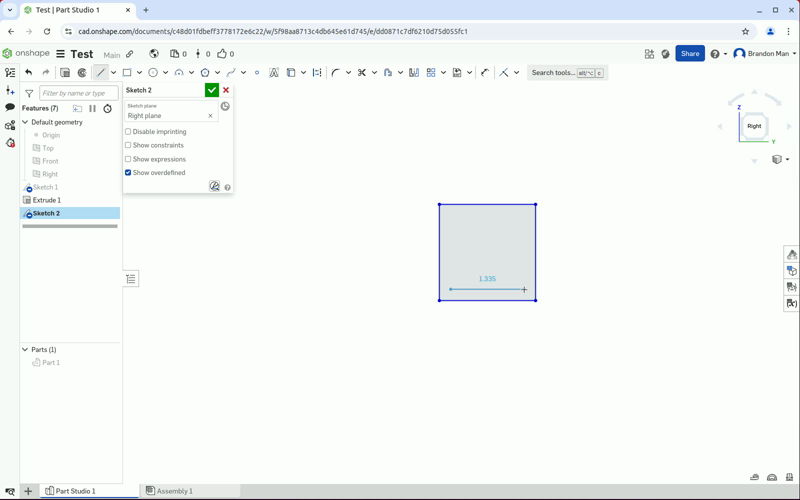
scroll(-6)
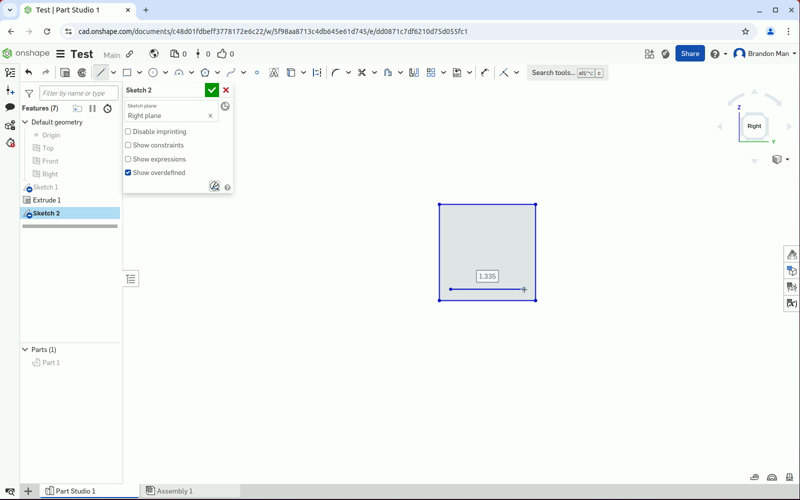
scroll(-6)
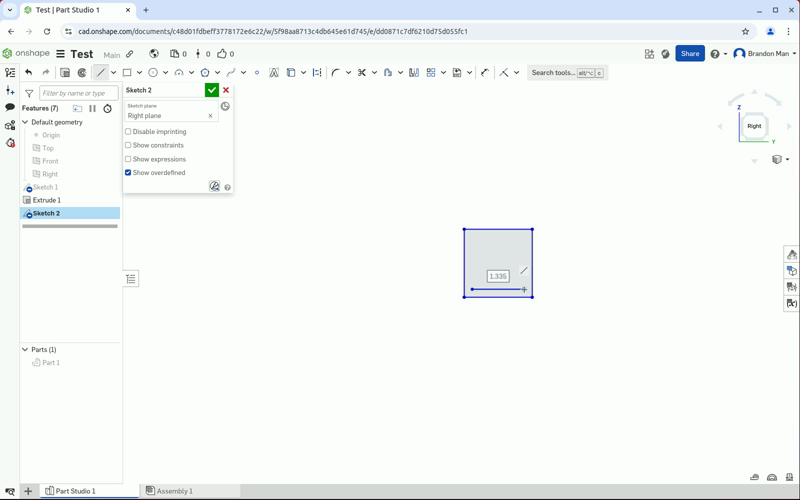
scroll(-6)
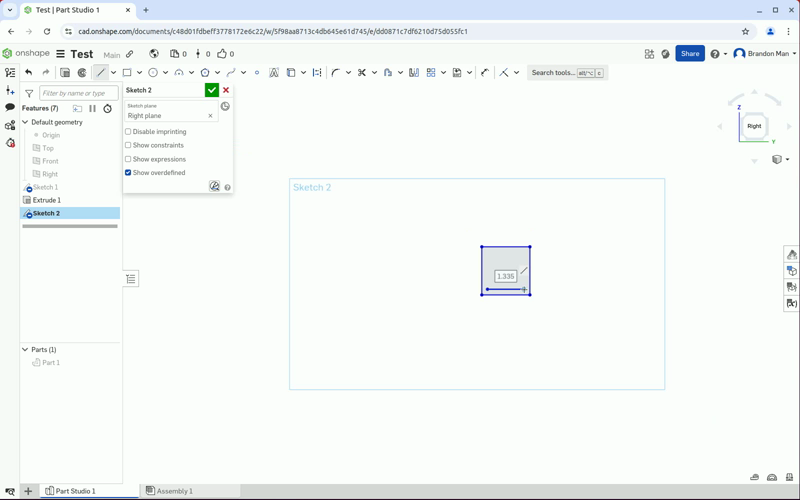
scroll(-6)
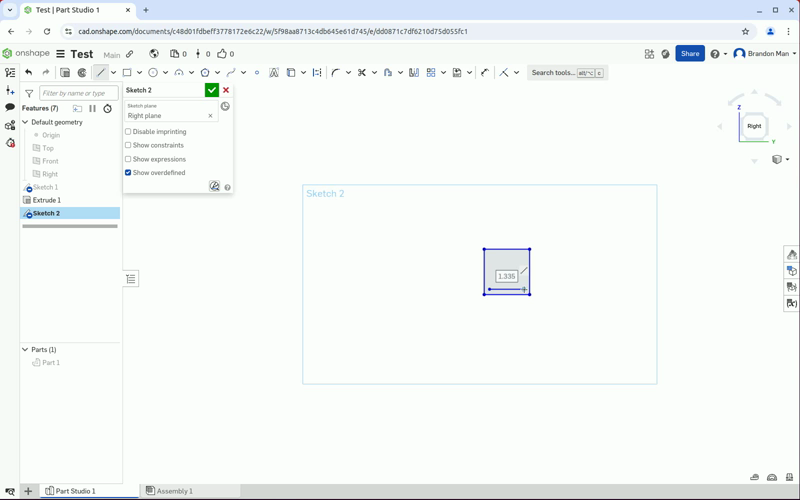
scroll(-6)
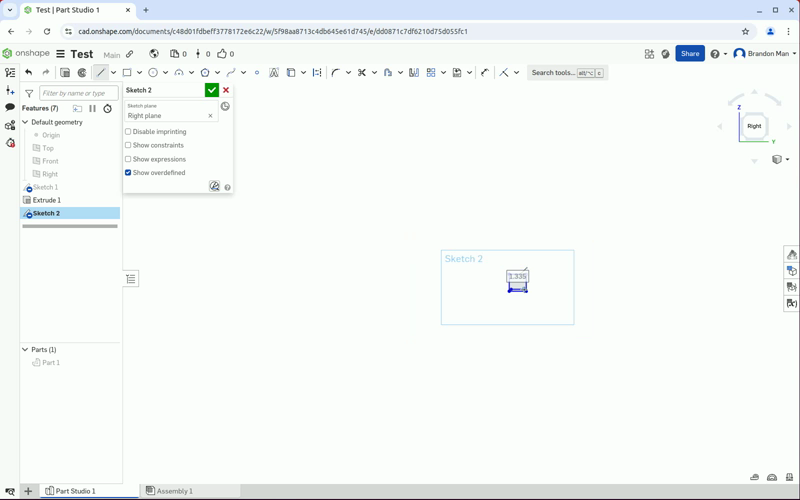
scroll(-6)
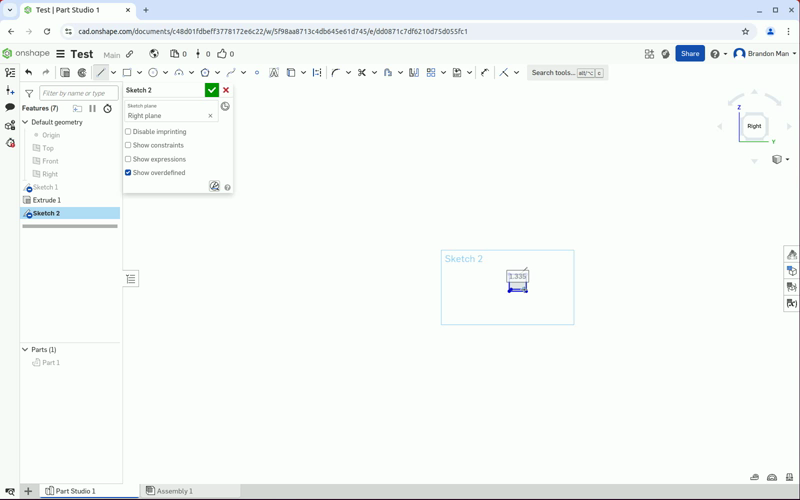
scroll(-6)
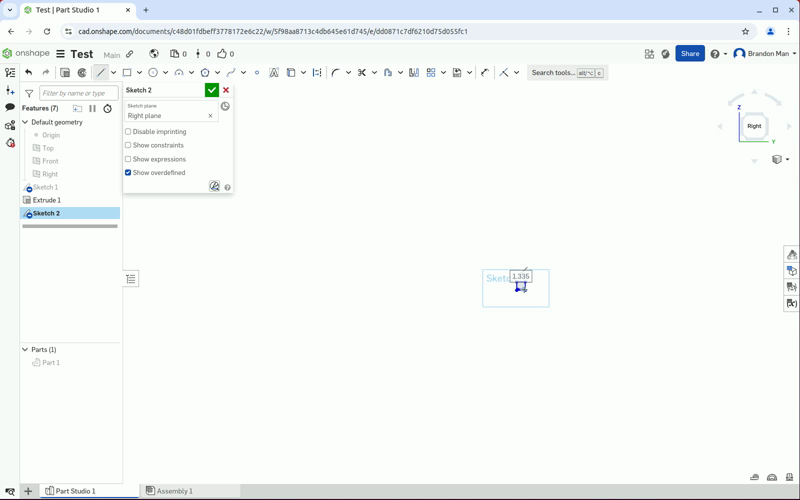
key_up(shift)
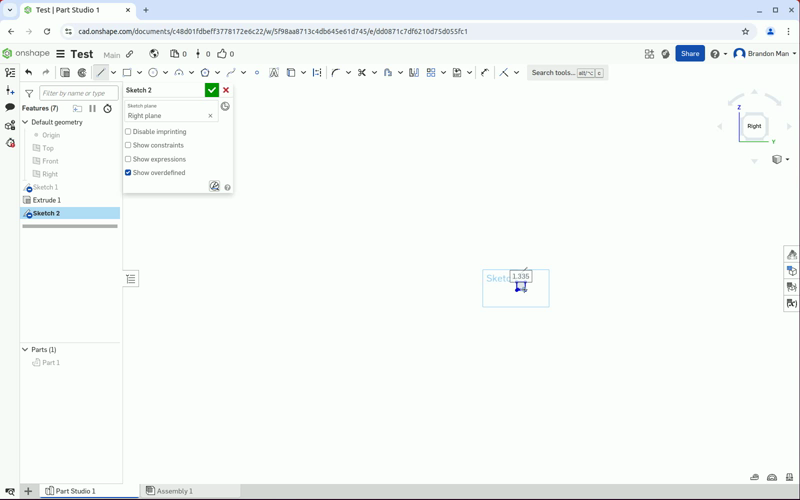
key_down(shift)
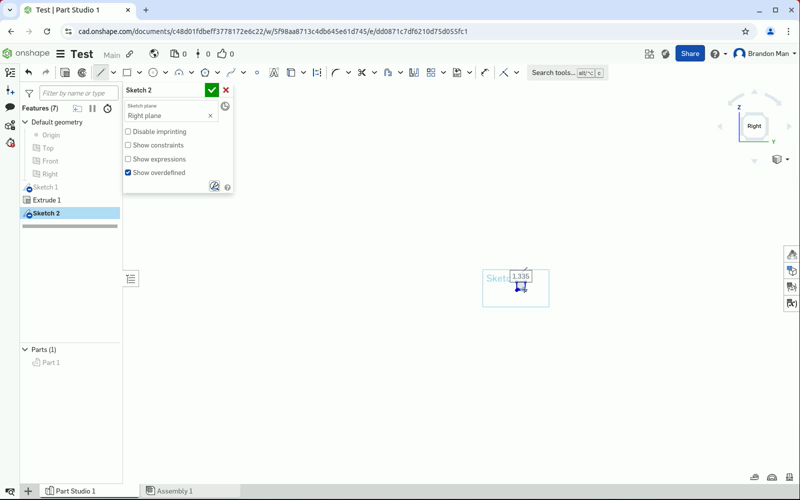
mouse_move(554, 289)
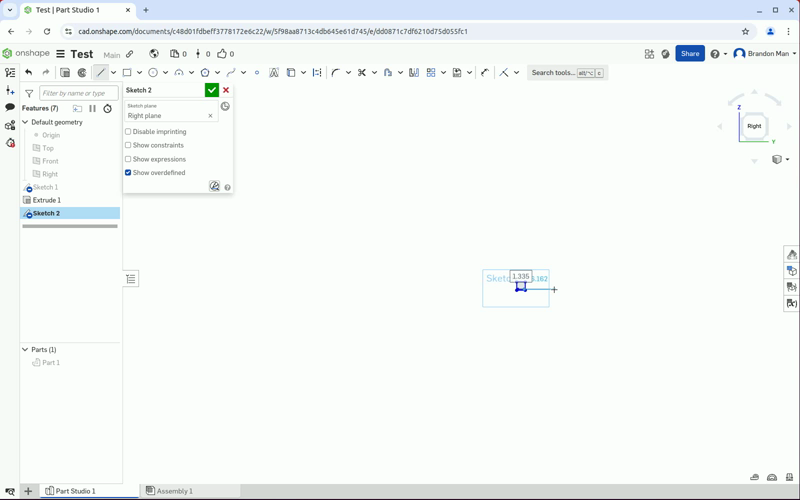
mouse_move(524, 282)
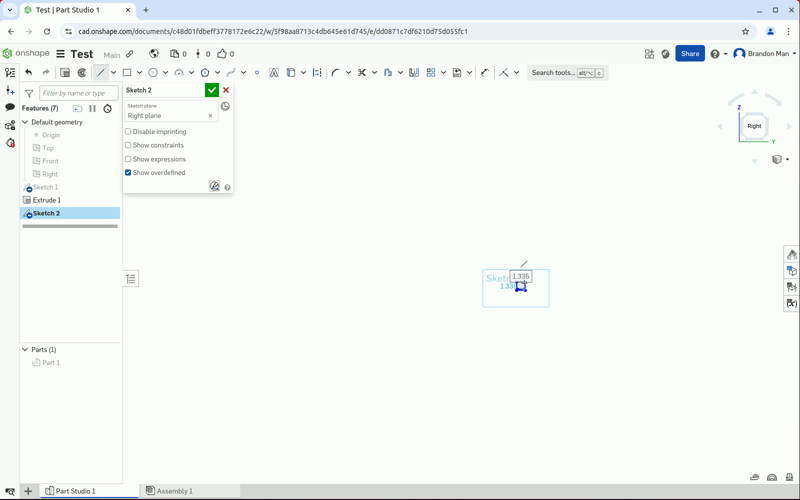
scroll(6)
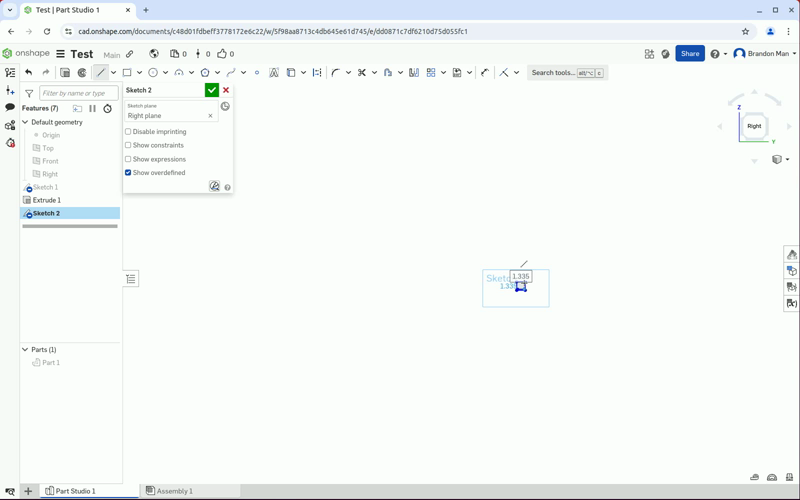
scroll(6)
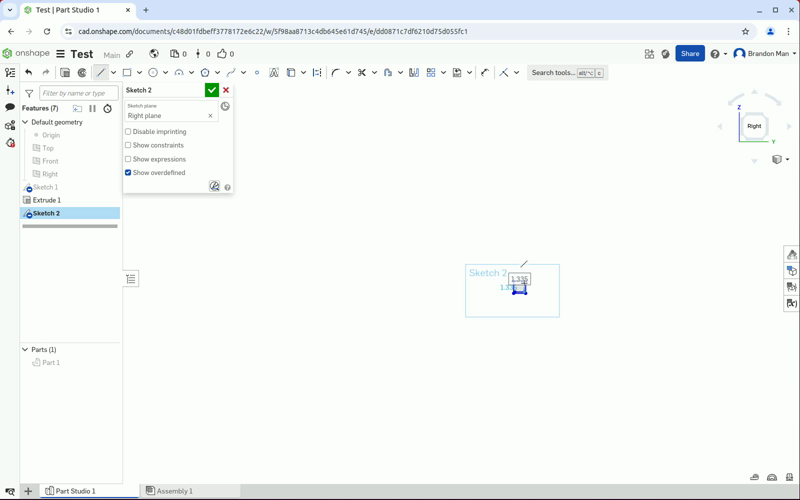
scroll(6)
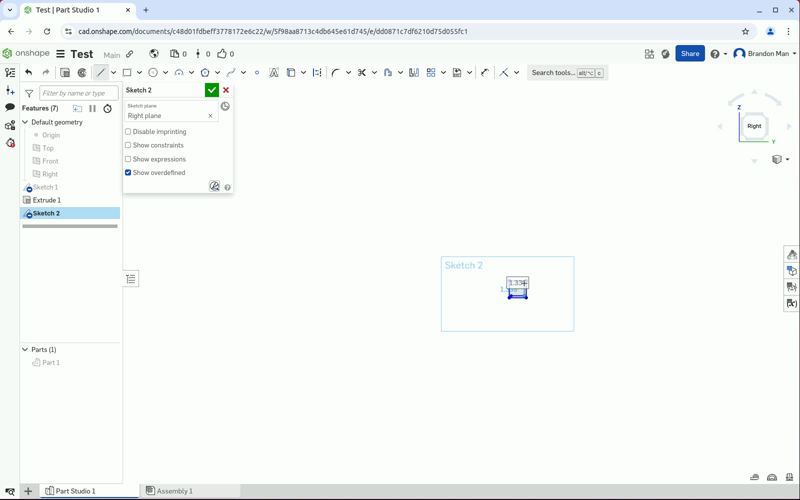
scroll(6)
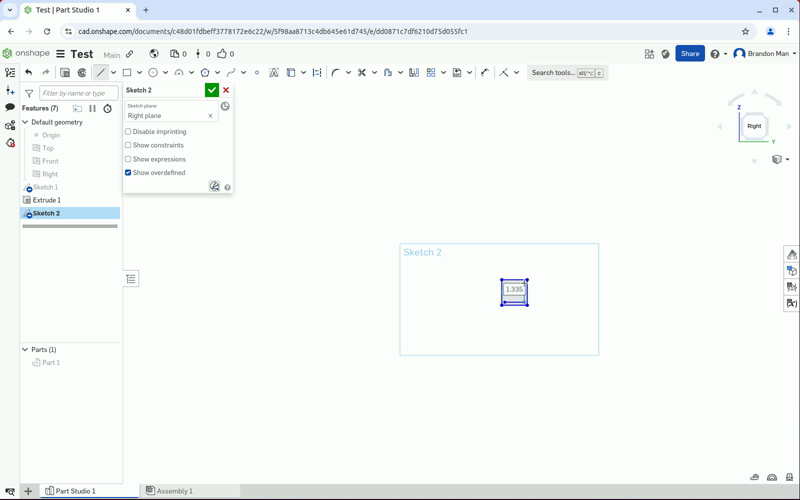
scroll(6)
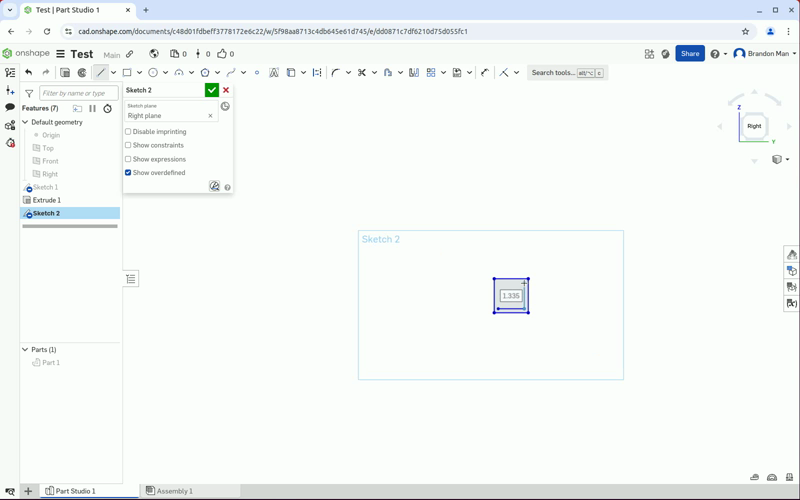
scroll(6)
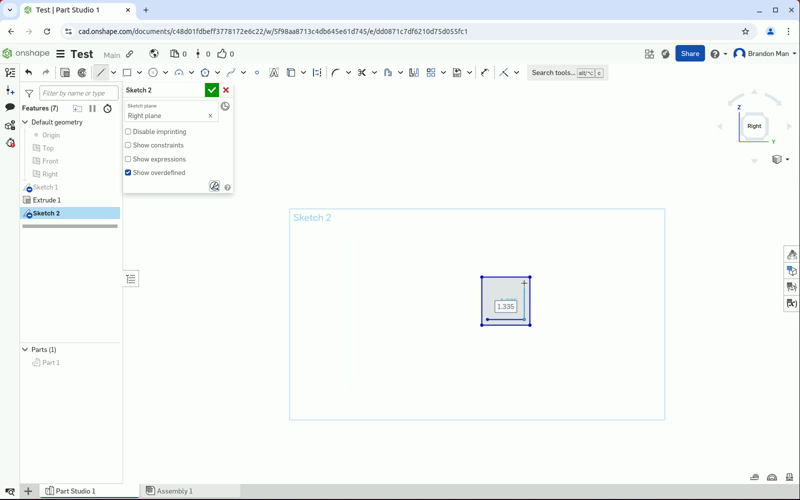
scroll(6)
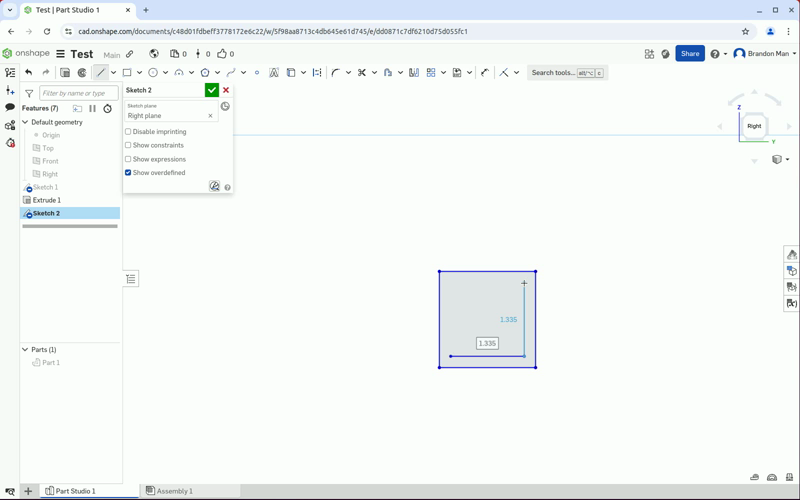
click(524, 282)
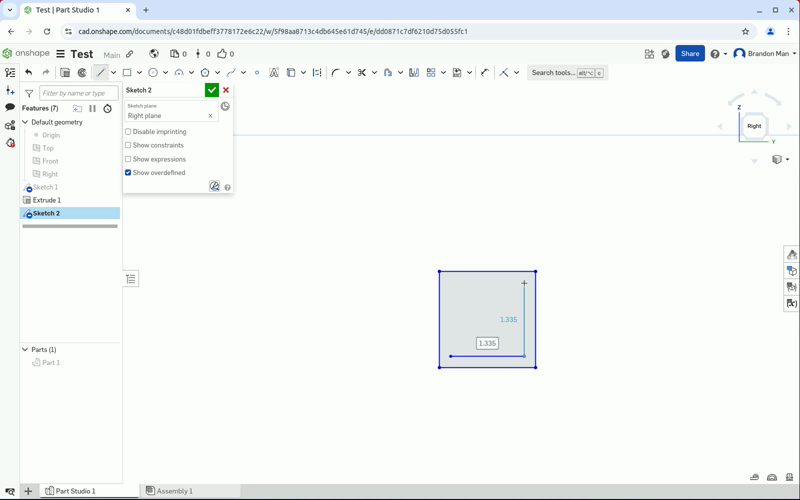
scroll(-6)
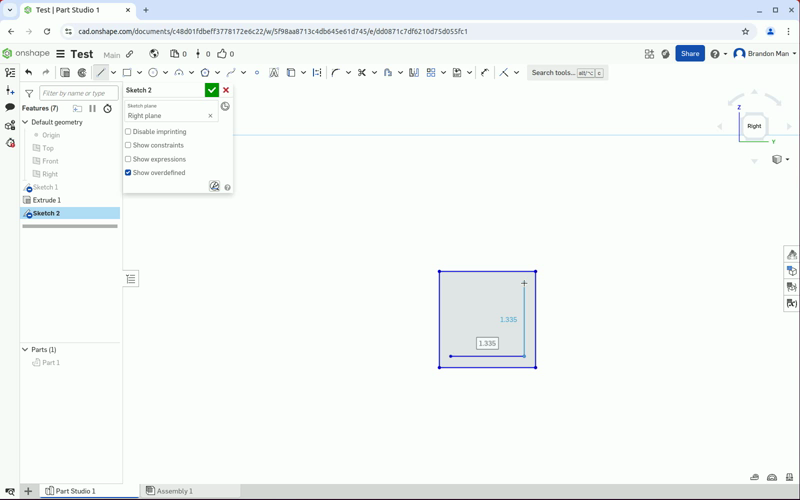
scroll(-6)
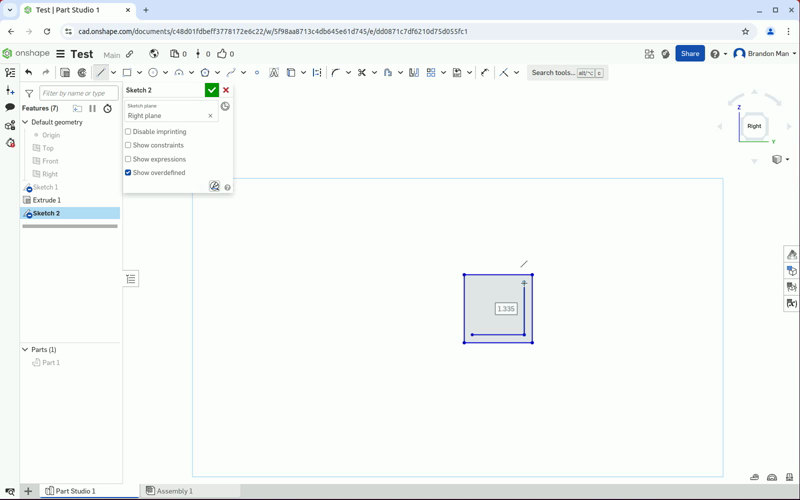
scroll(-6)
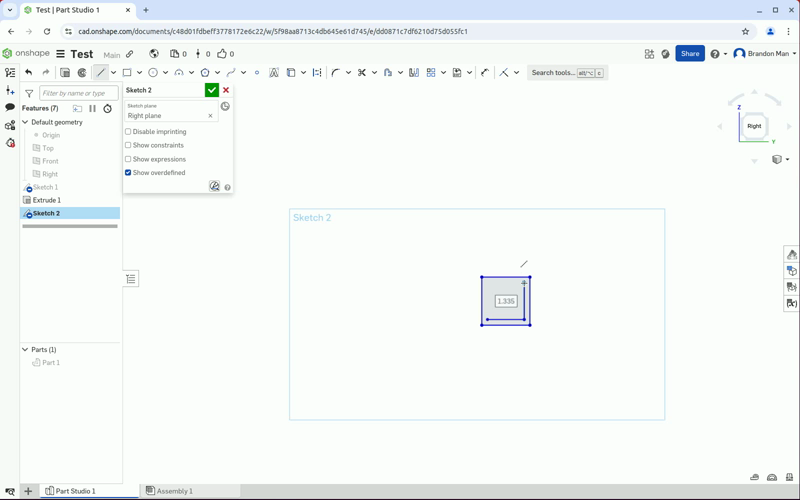
scroll(-6)
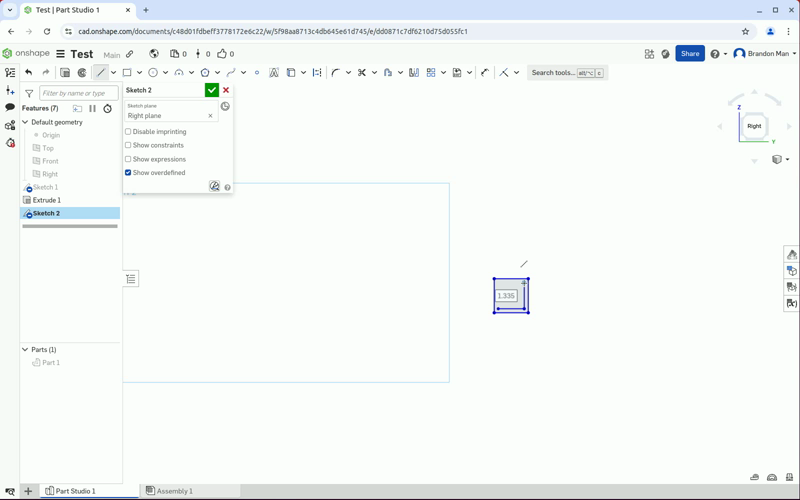
scroll(-6)
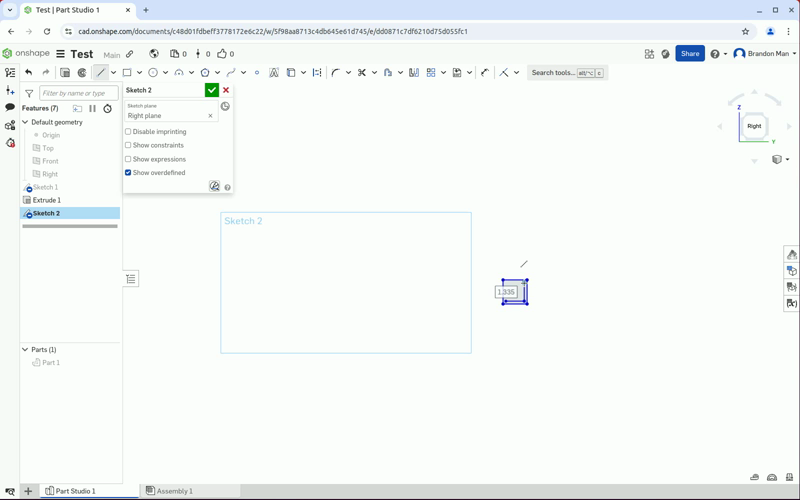
scroll(-6)
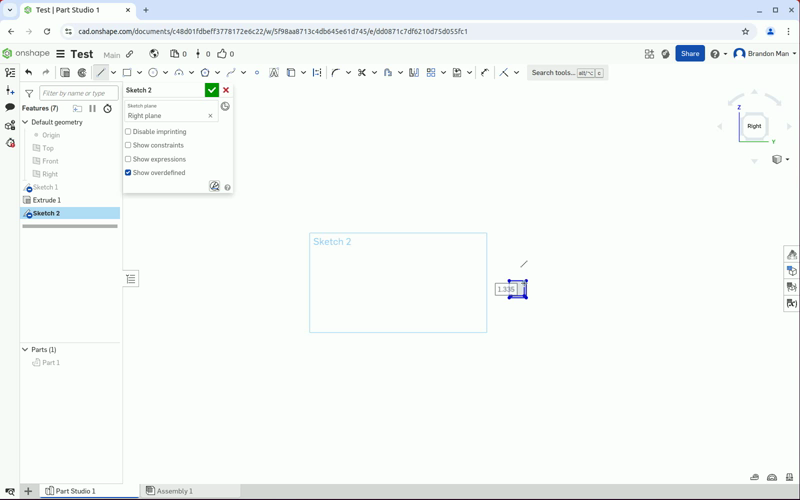
scroll(-6)
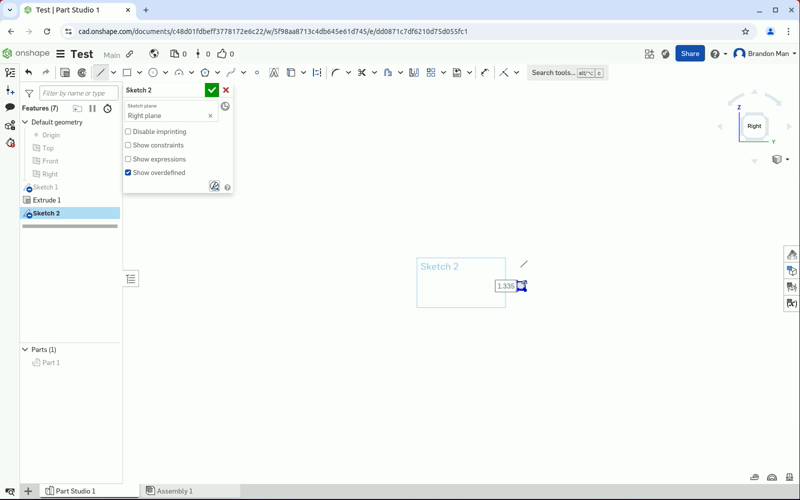
key_up(shift)
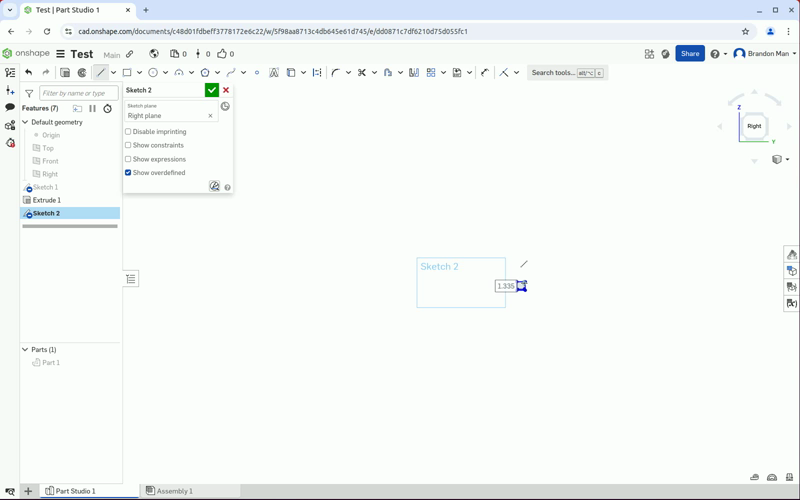
key_down(shift)
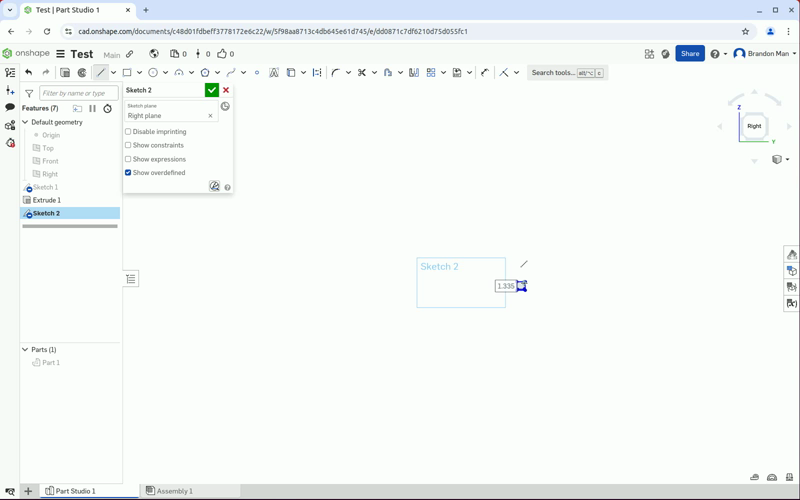
mouse_move(554, 282)
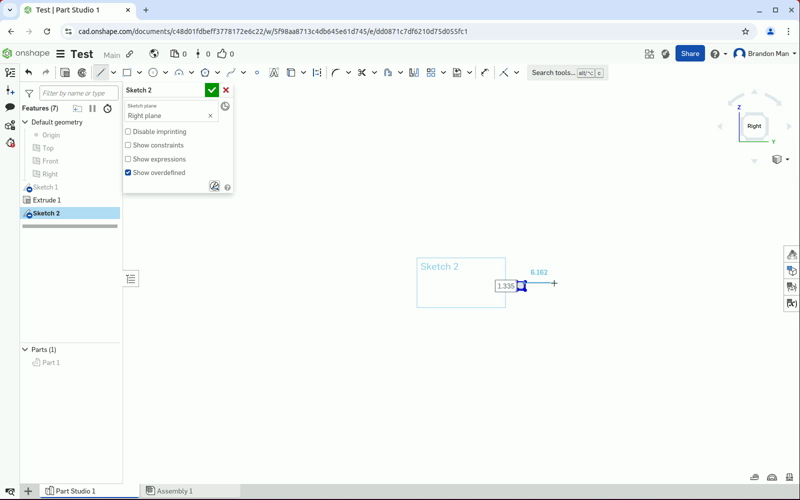
mouse_move(517, 282)
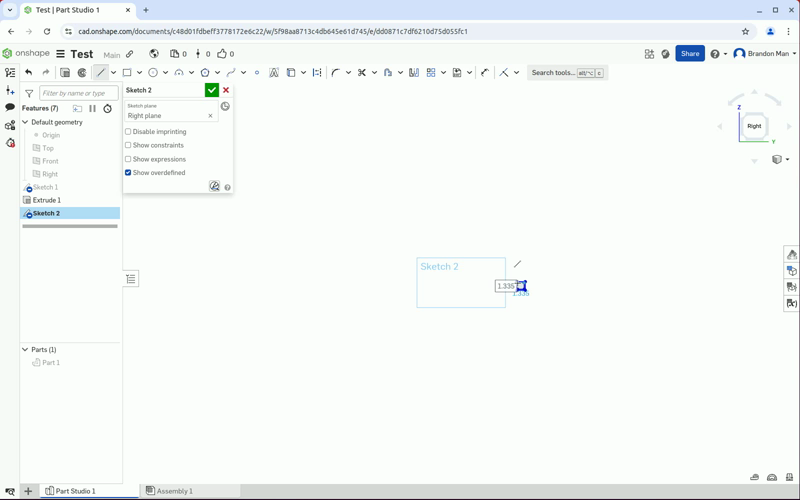
scroll(6)
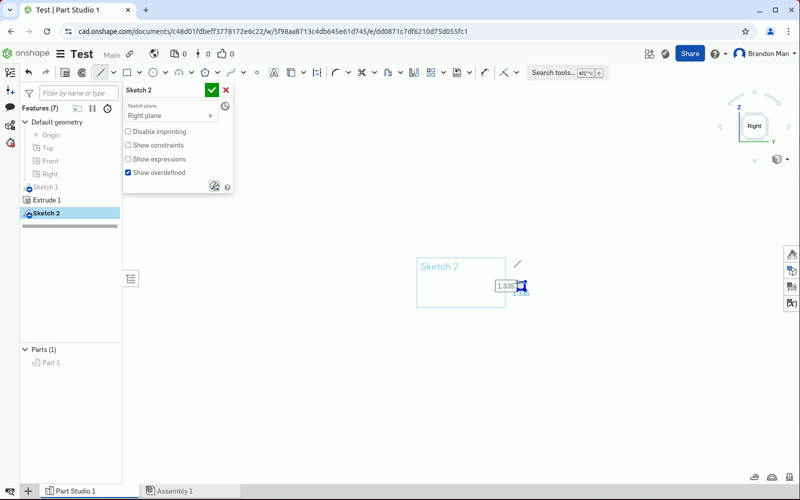
scroll(6)
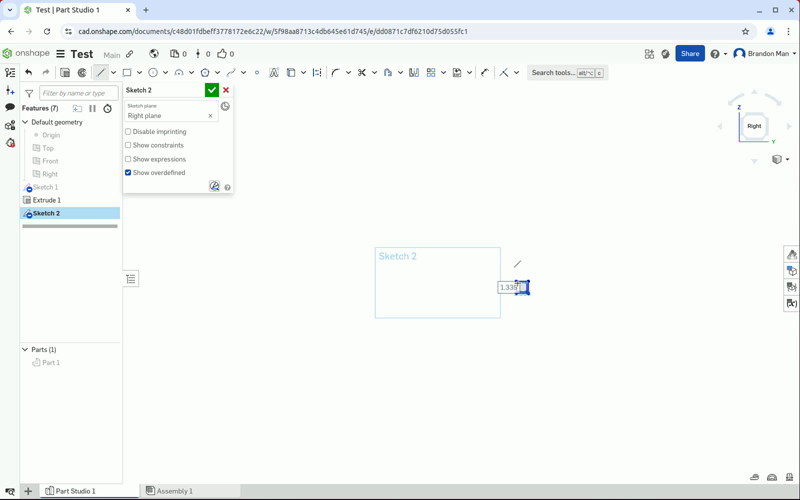
scroll(6)
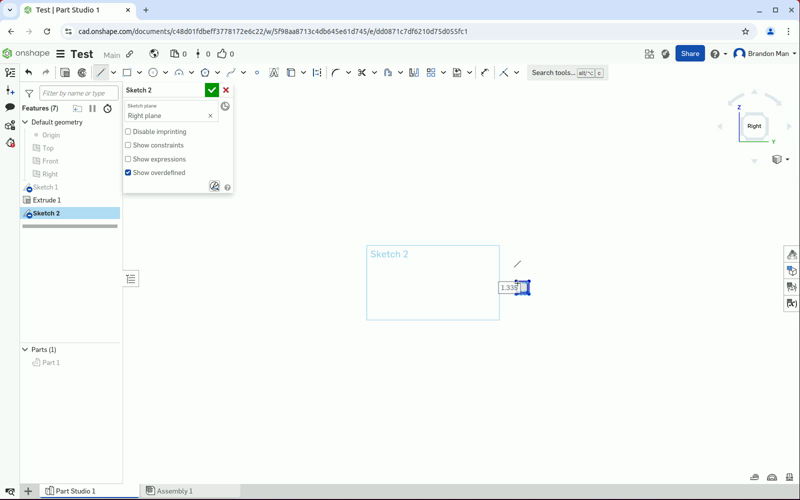
scroll(6)
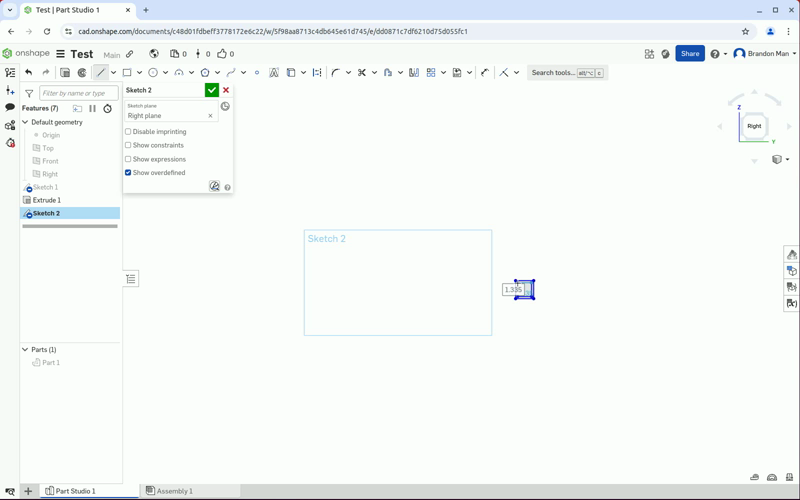
scroll(6)
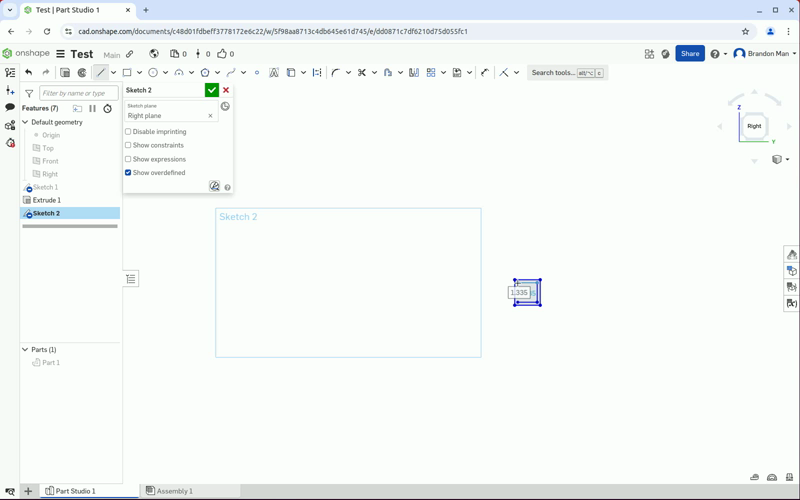
scroll(6)
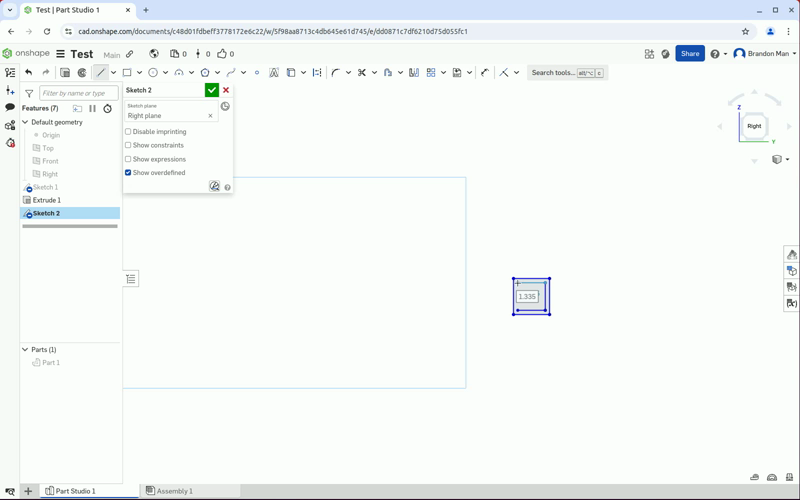
scroll(6)
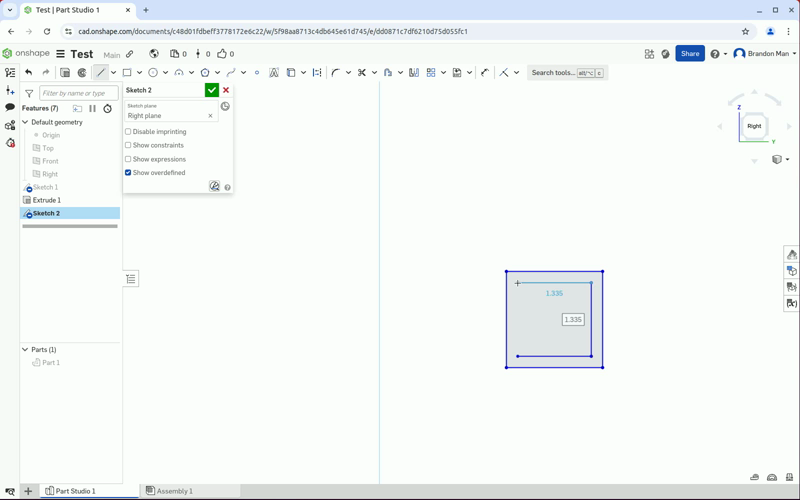
click(517, 282)
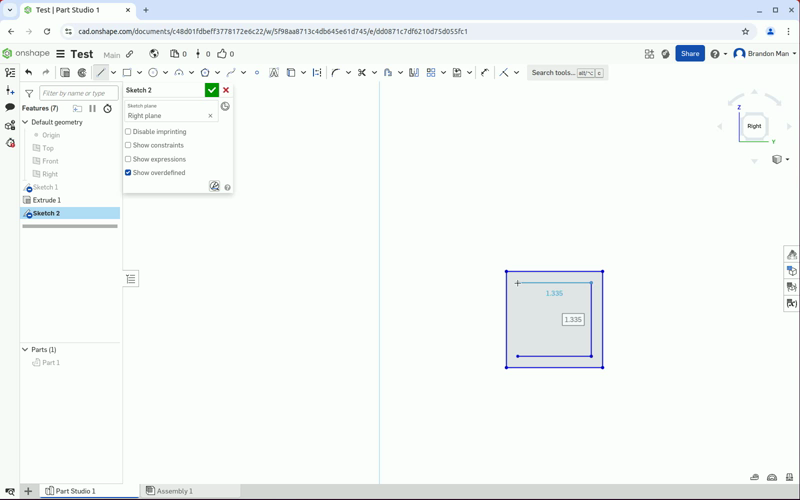
scroll(-6)
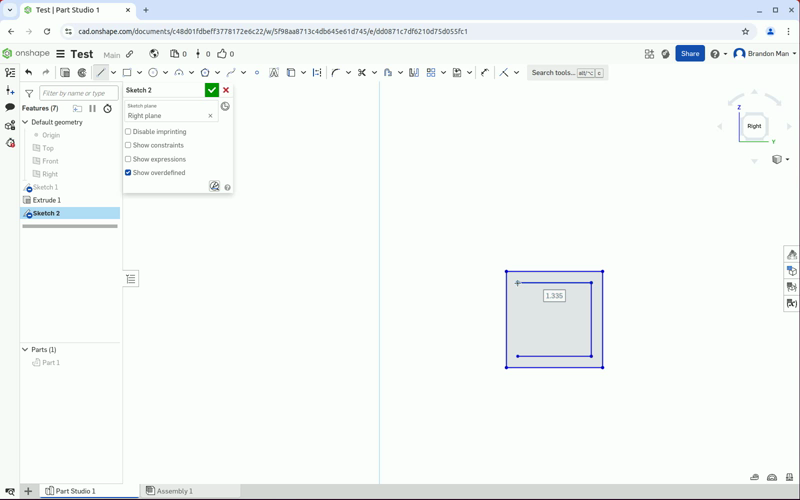
scroll(-6)
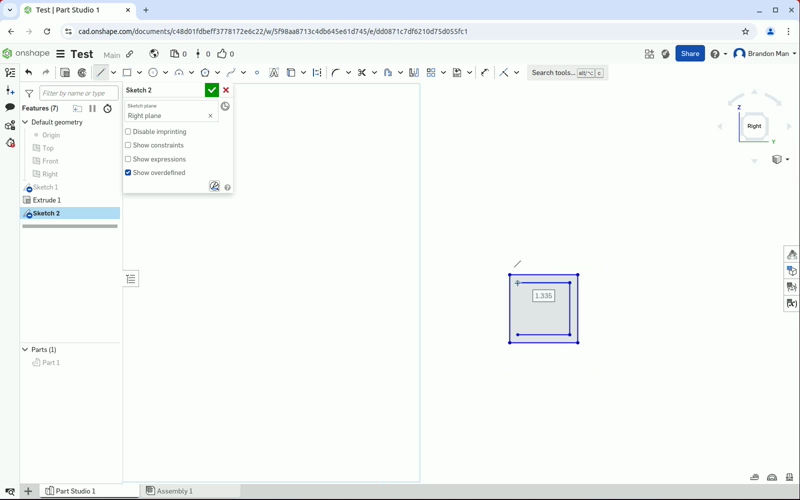
scroll(-6)
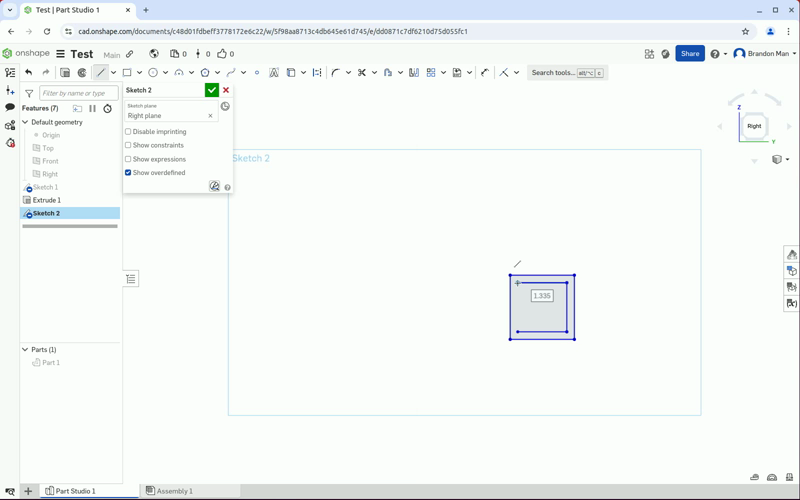
scroll(-6)
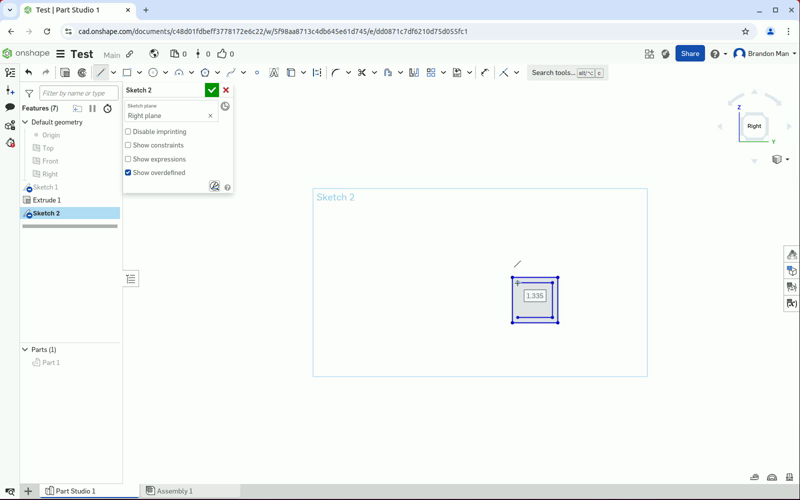
scroll(-6)
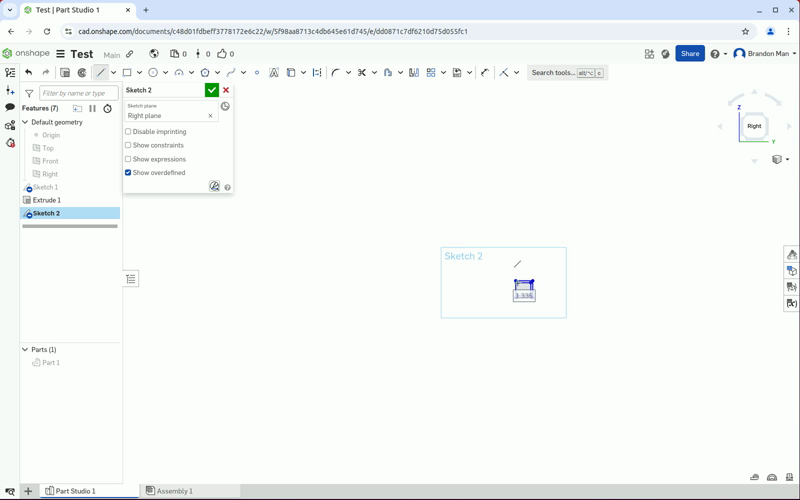
scroll(-6)
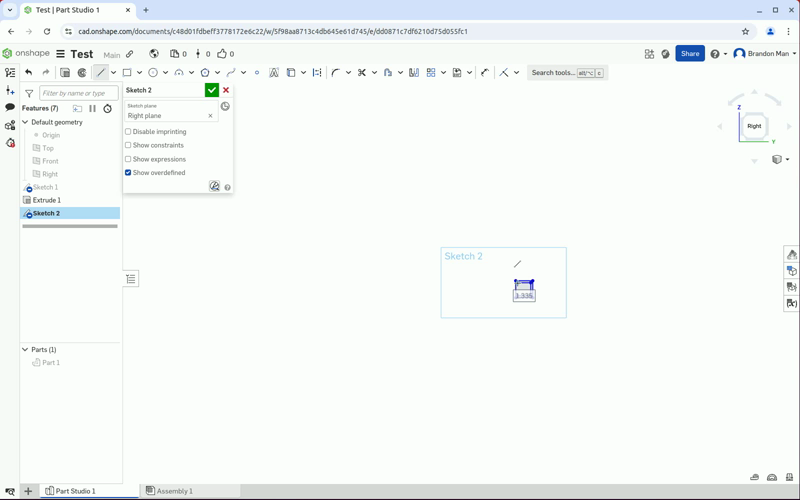
scroll(-6)
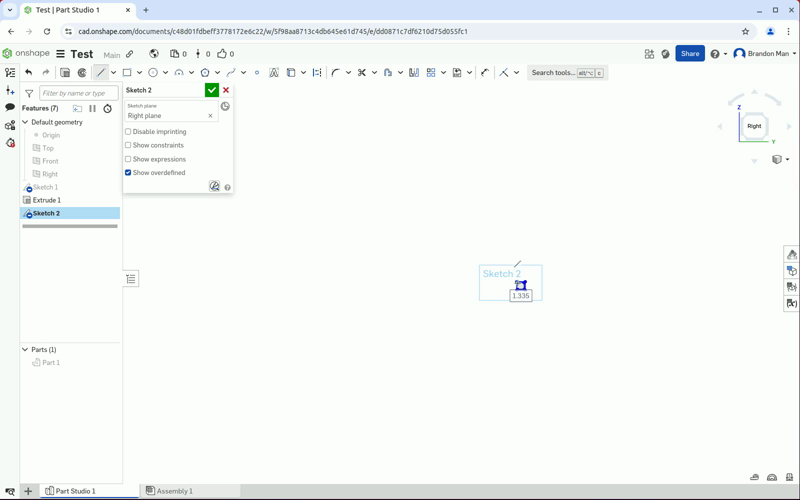
key_up(shift)
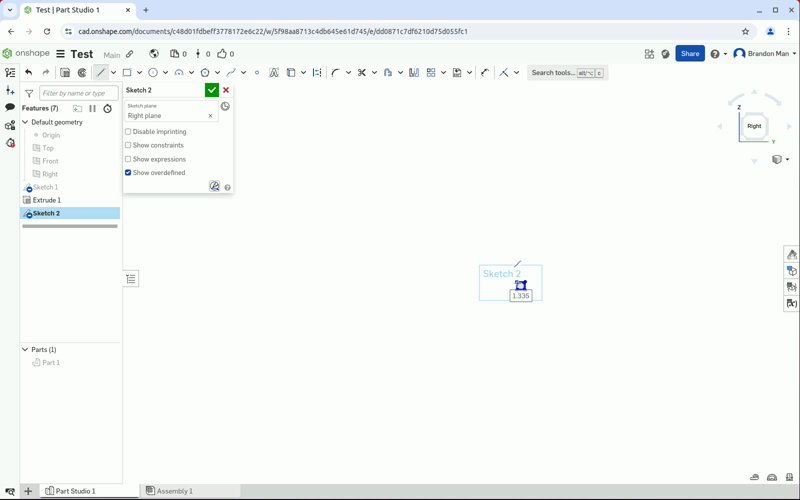
mouse_move(547, 282)
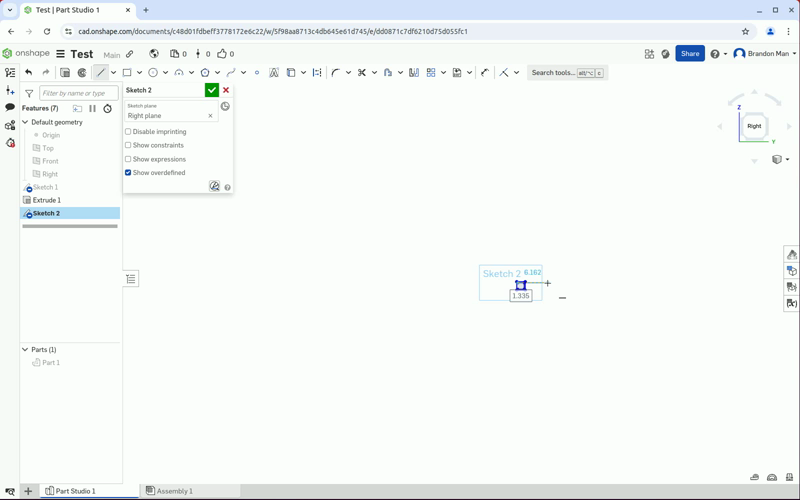
key_down(shift)
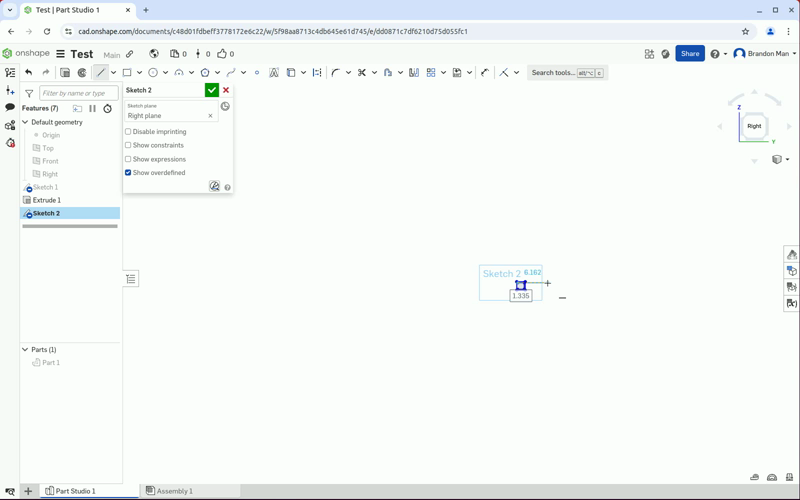
mouse_move(517, 289)
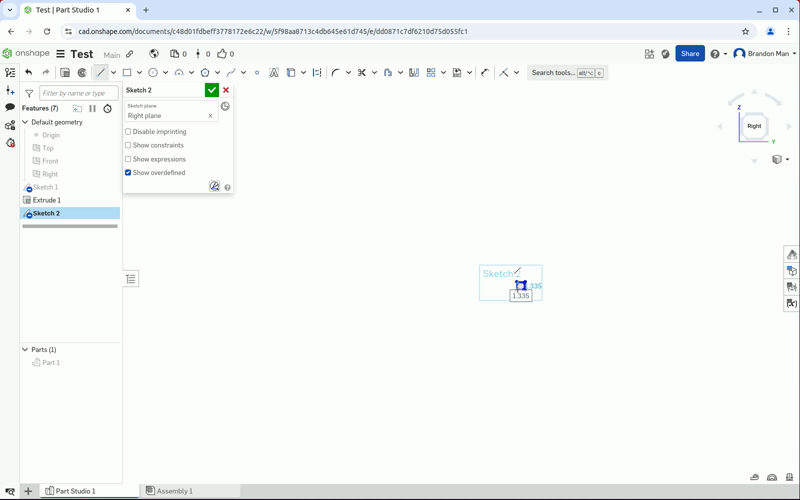
scroll(6)
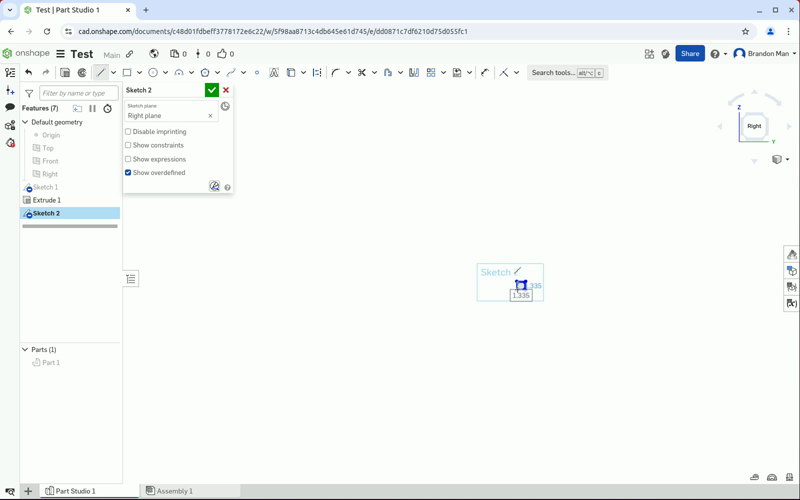
scroll(6)
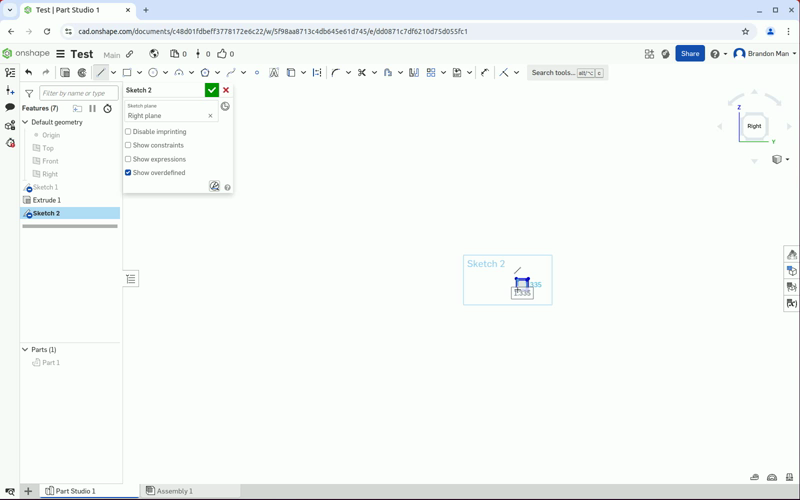
scroll(6)
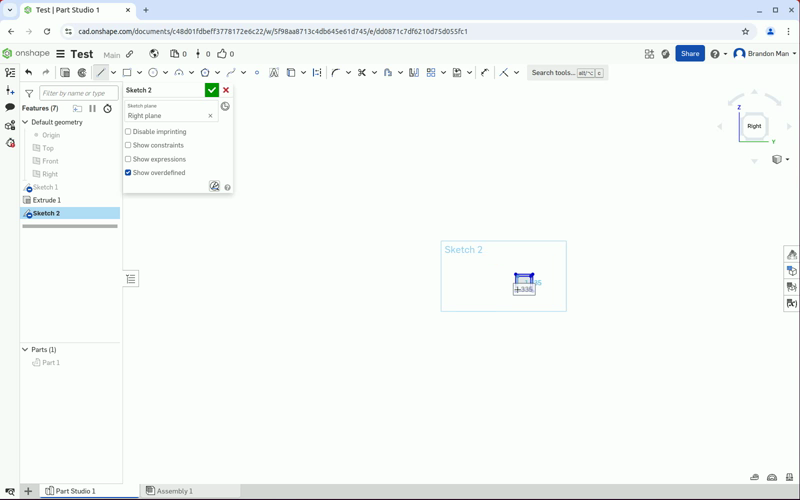
scroll(6)
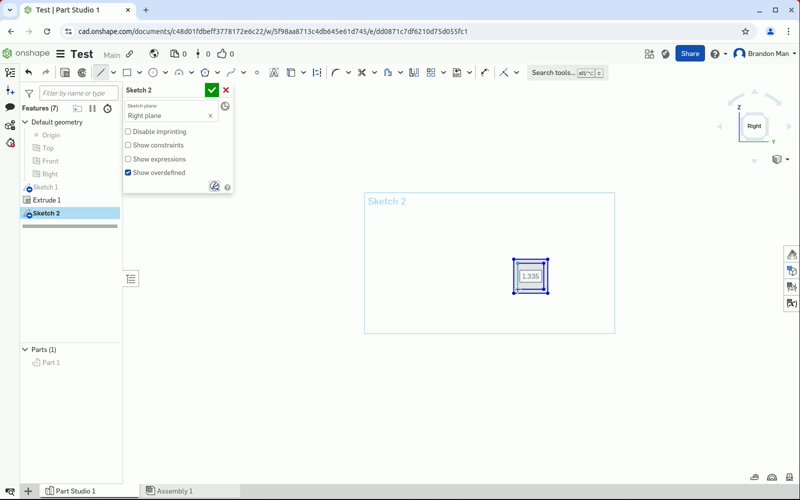
scroll(6)
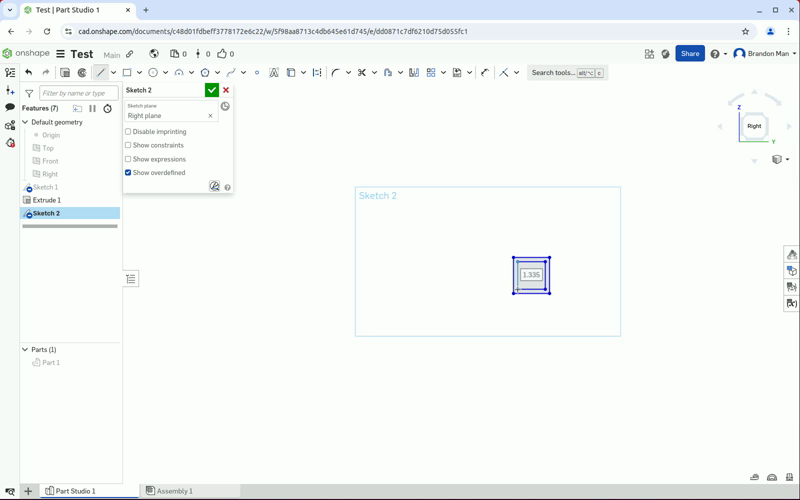
scroll(6)
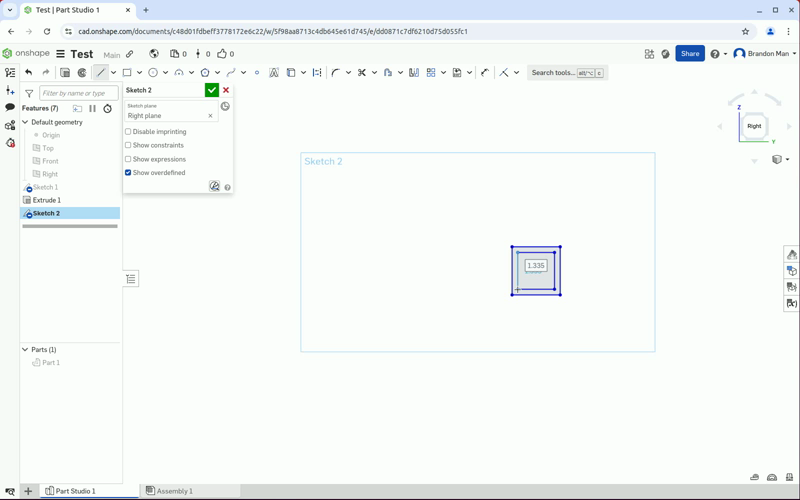
scroll(6)
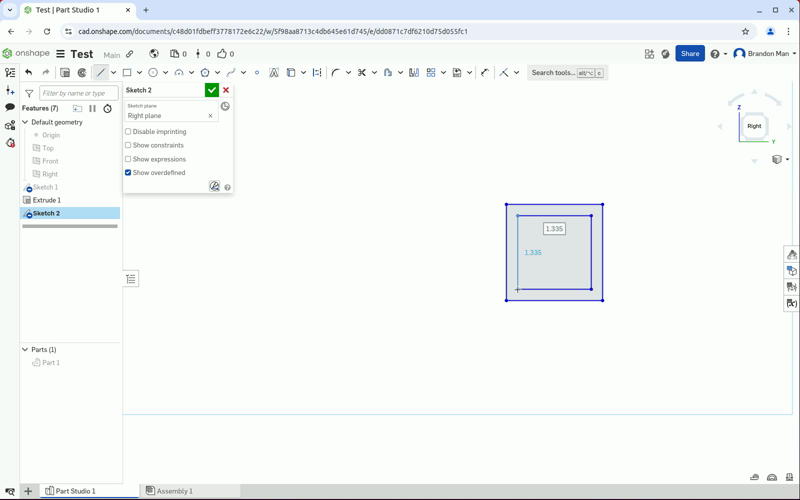
key_up(shift)
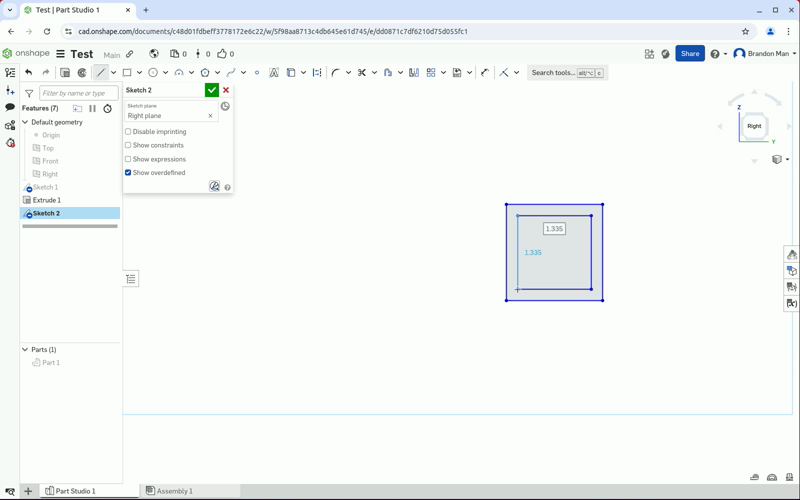
click(517, 289)
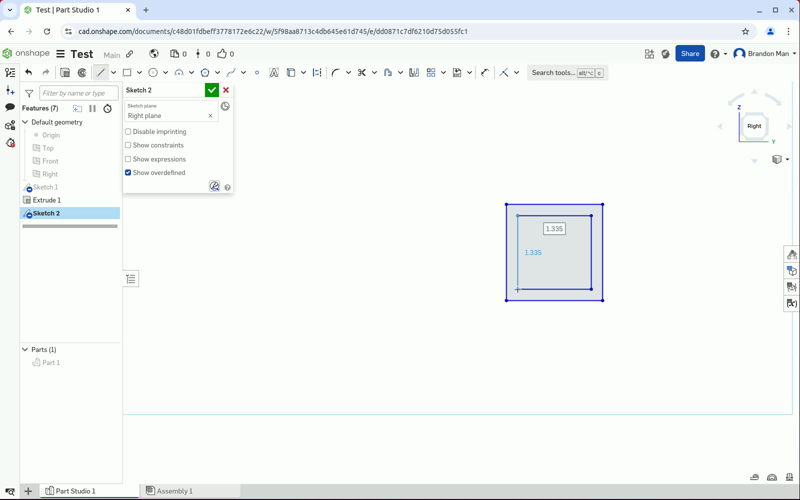
scroll(-6)
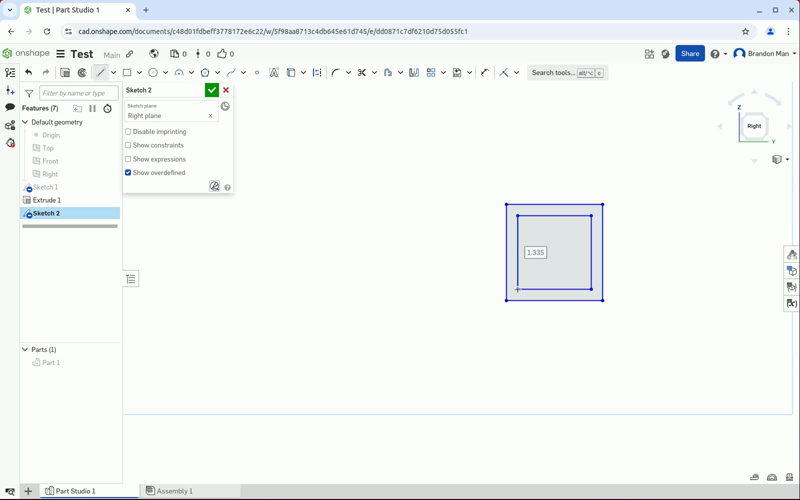
scroll(-6)
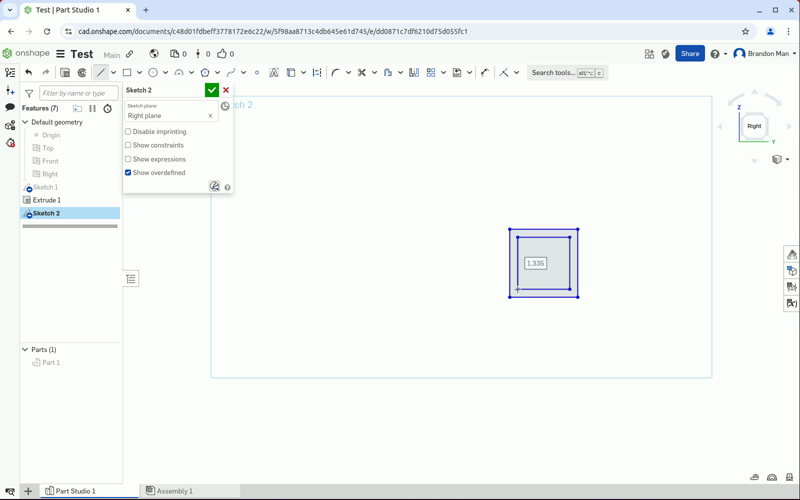
scroll(-6)
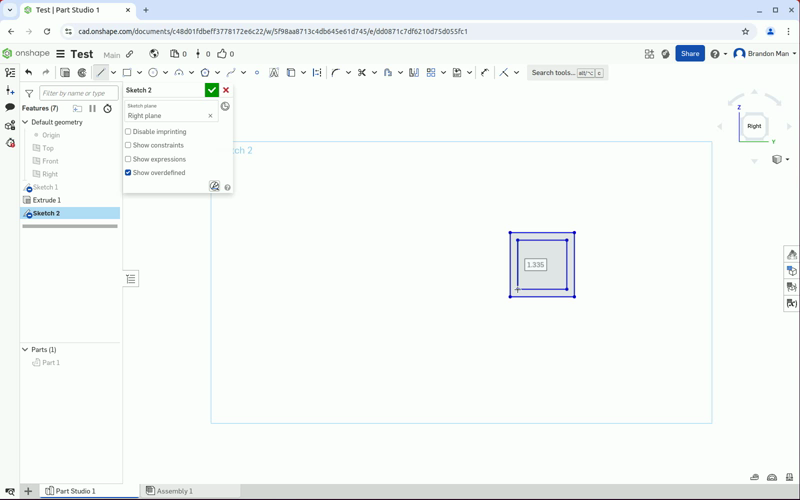
scroll(-6)
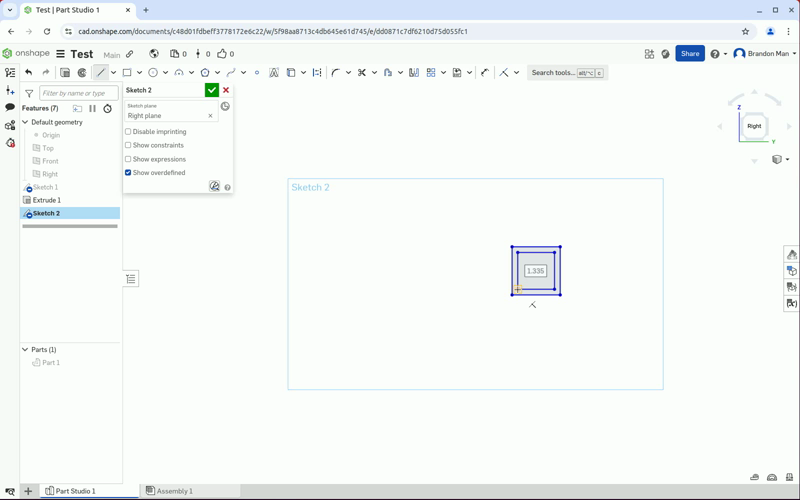
scroll(-6)
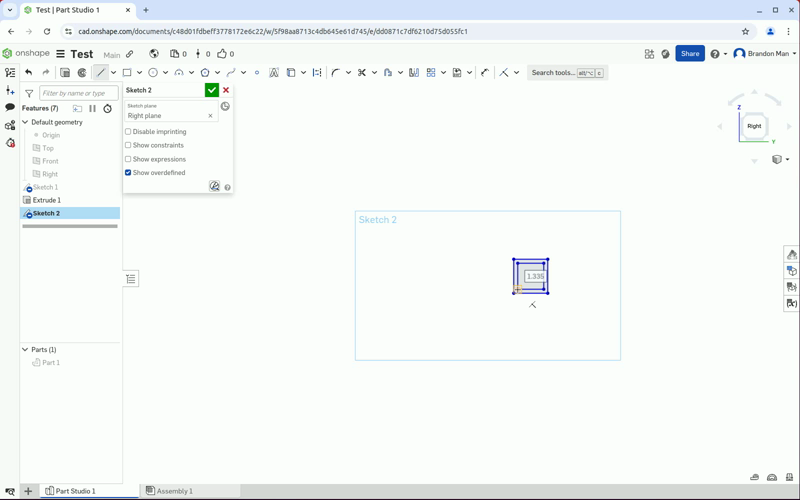
scroll(-6)
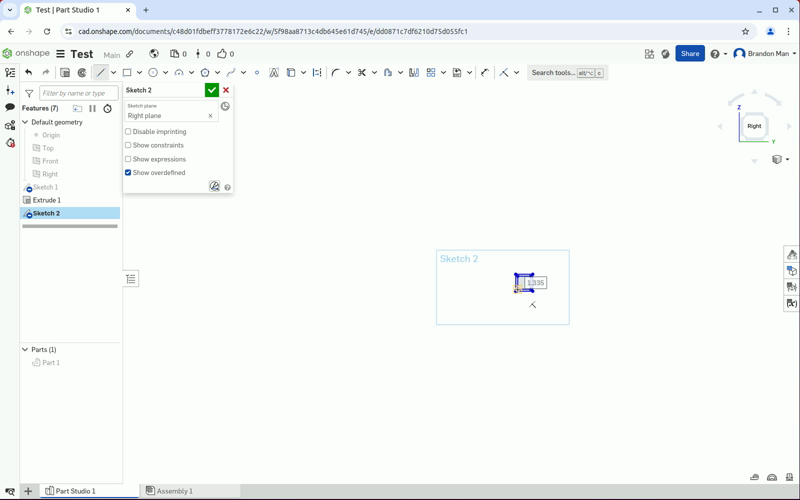
scroll(-6)
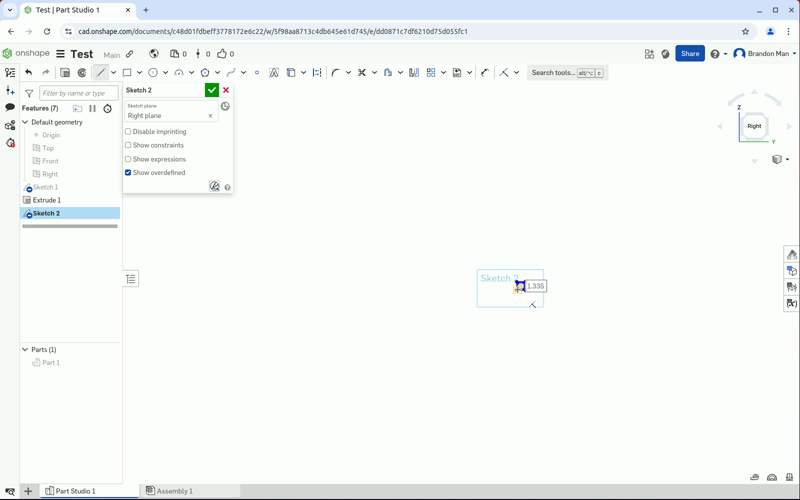
key(esc)
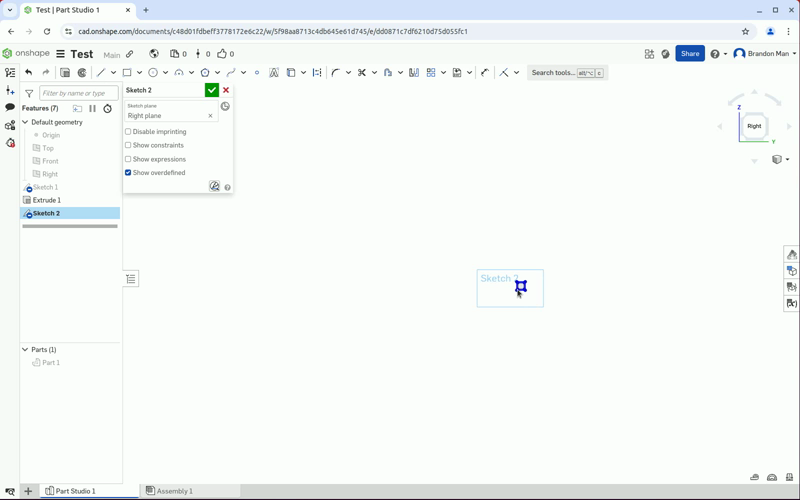
mouse_move(523, 282)
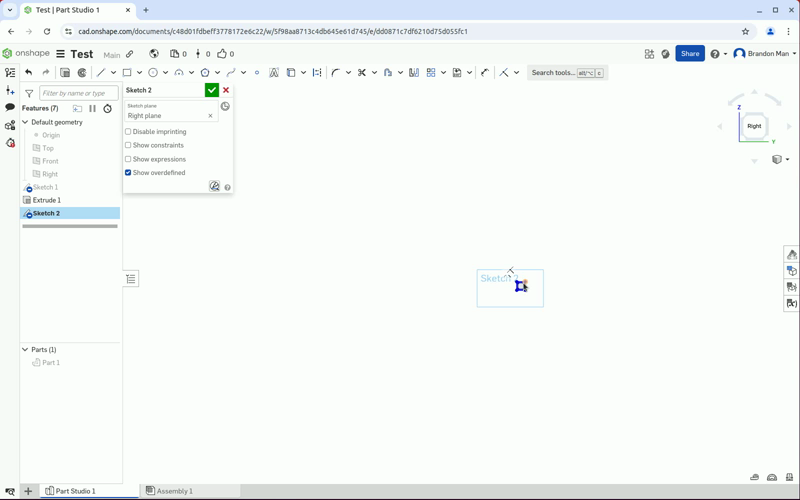
scroll(6)
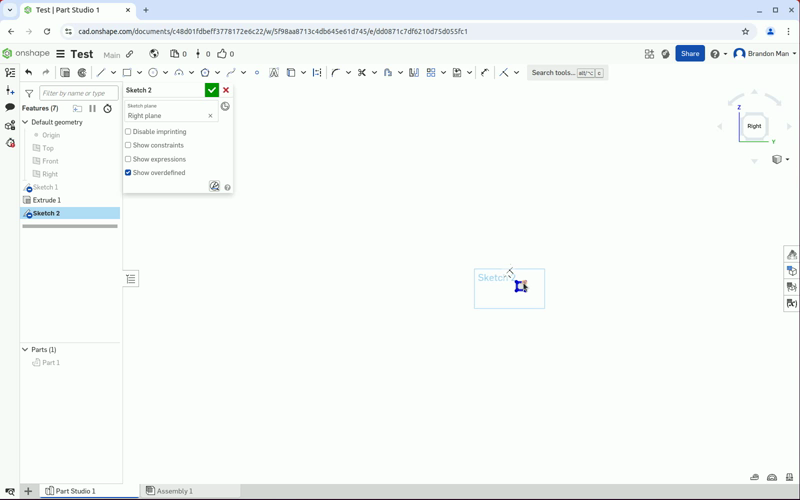
scroll(6)
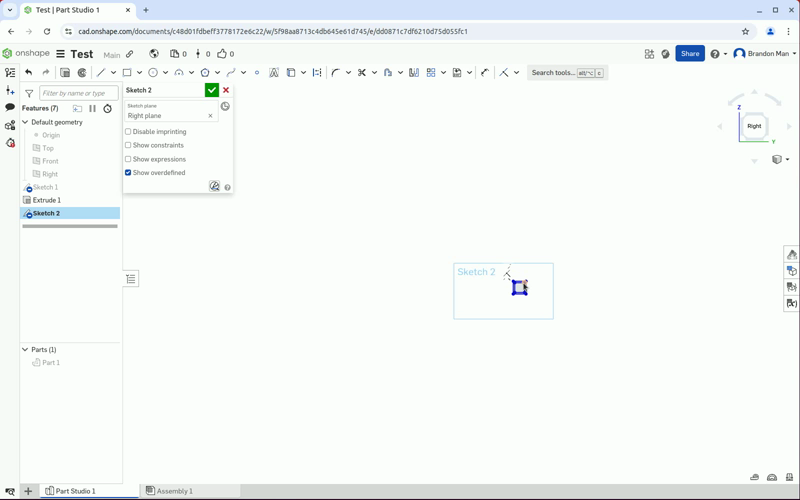
scroll(6)
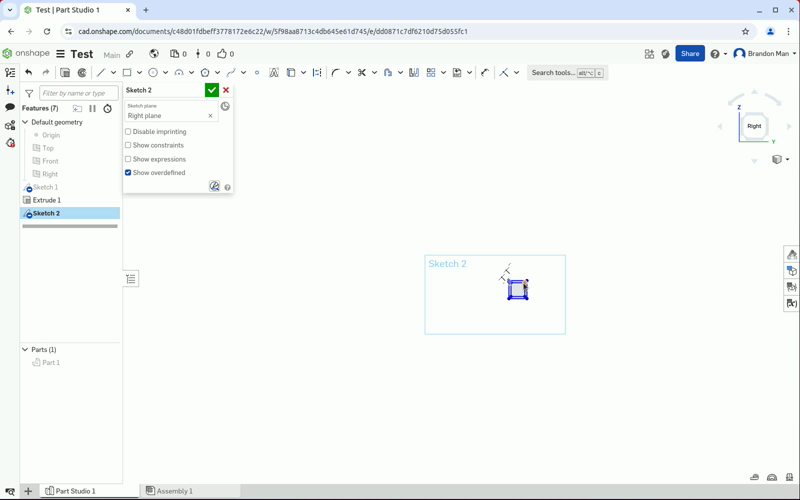
scroll(6)
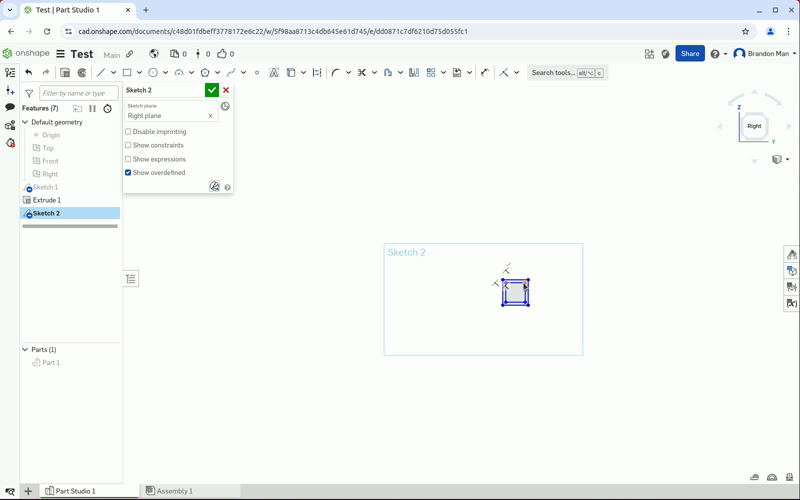
scroll(6)
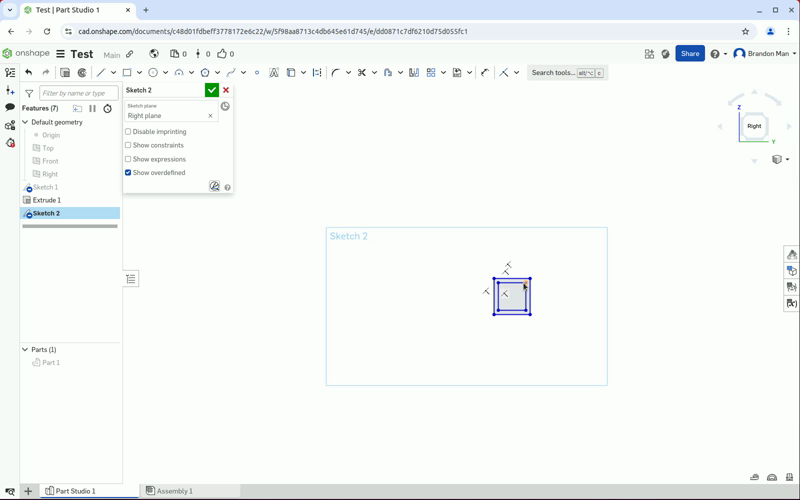
scroll(6)
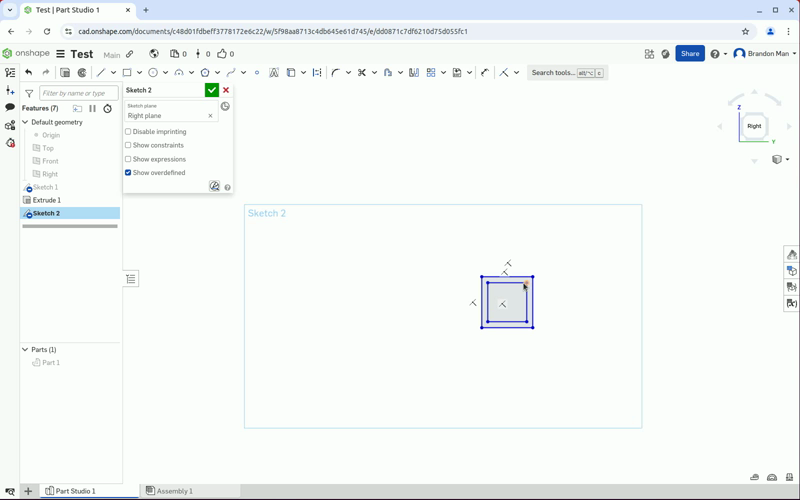
scroll(6)
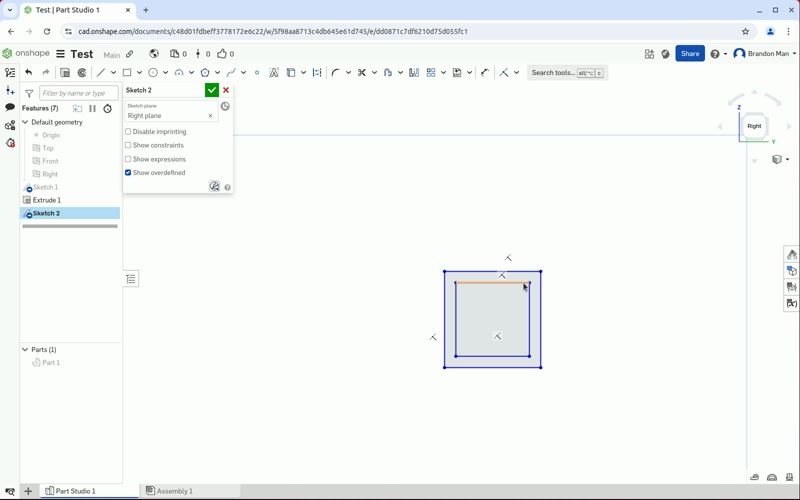
click(523, 282)
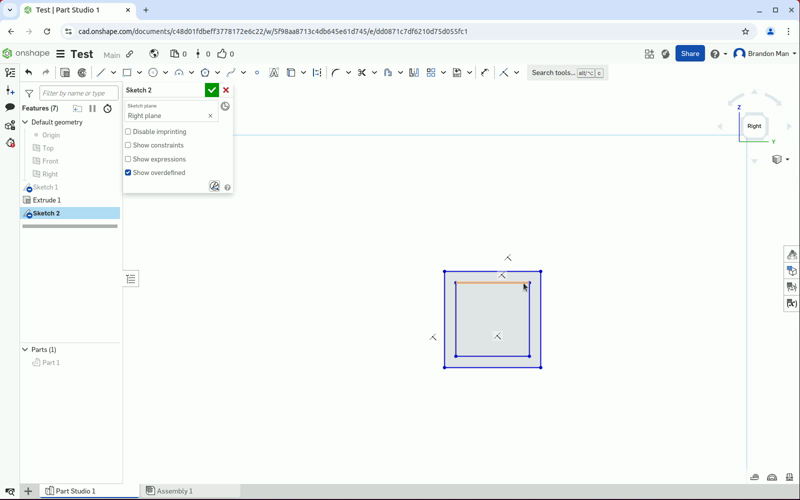
scroll(-6)
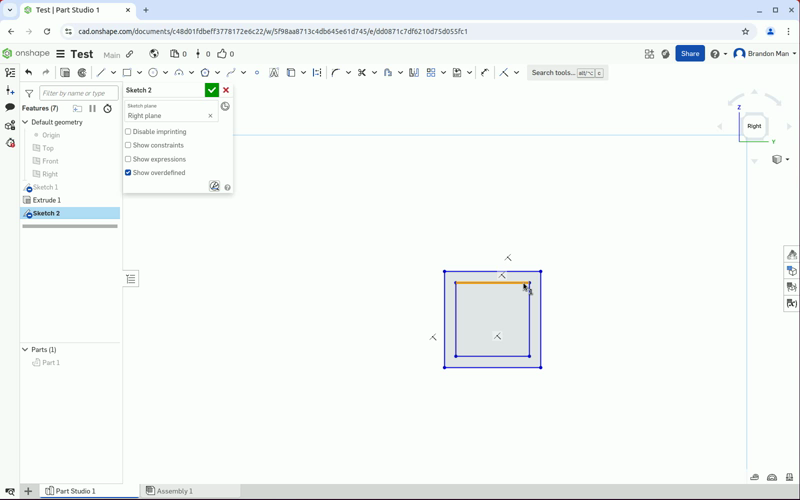
scroll(-6)
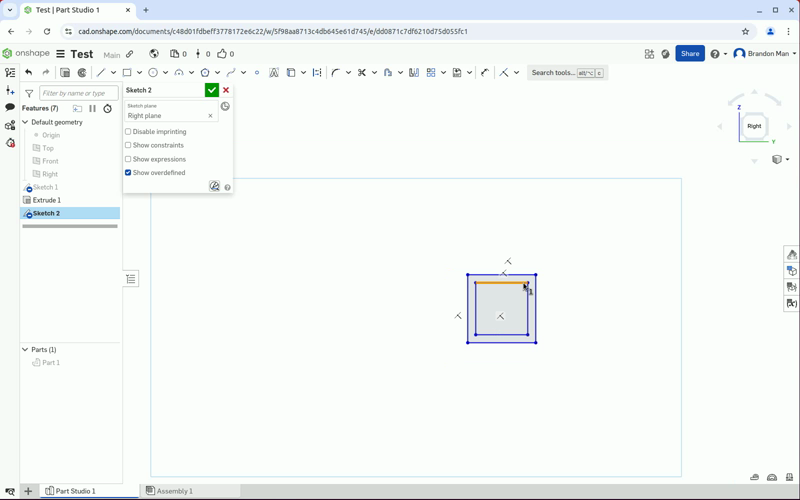
scroll(-6)
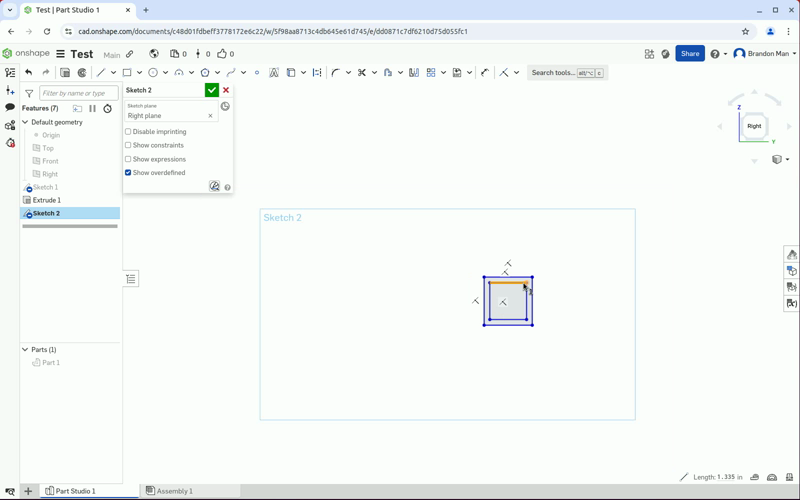
scroll(-6)
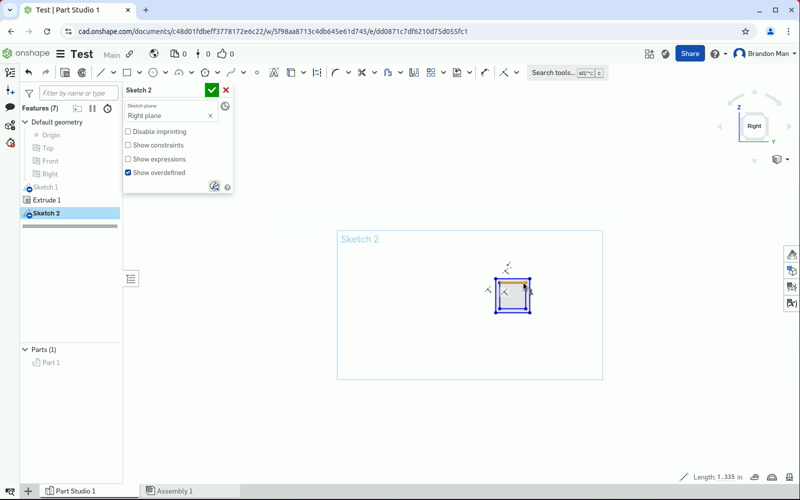
scroll(-6)
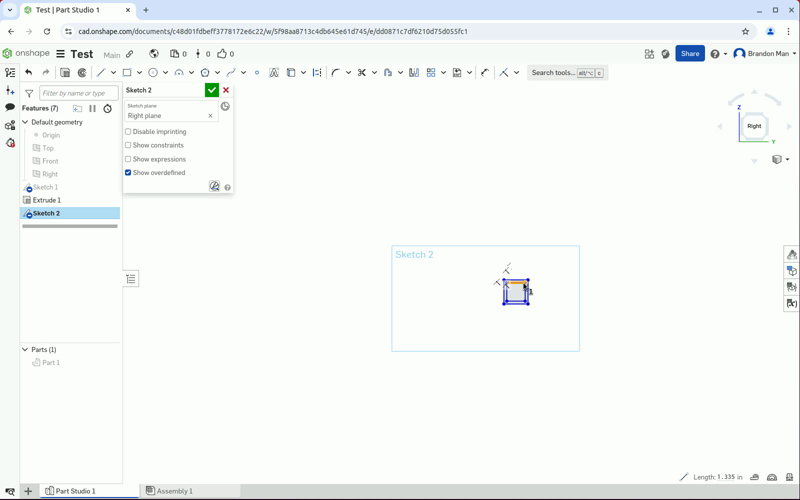
scroll(-6)
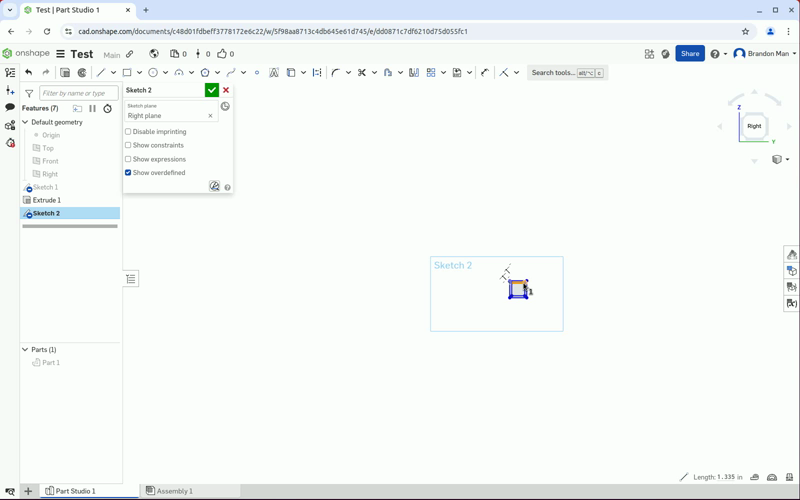
scroll(-6)
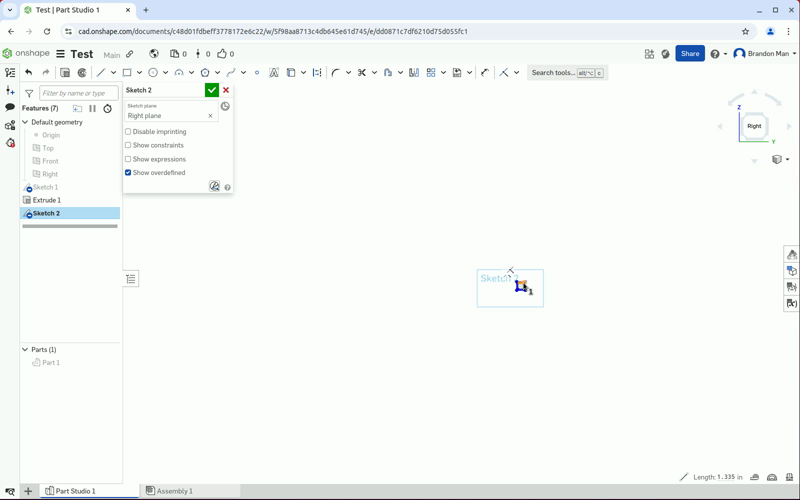
mouse_move(73, 352)
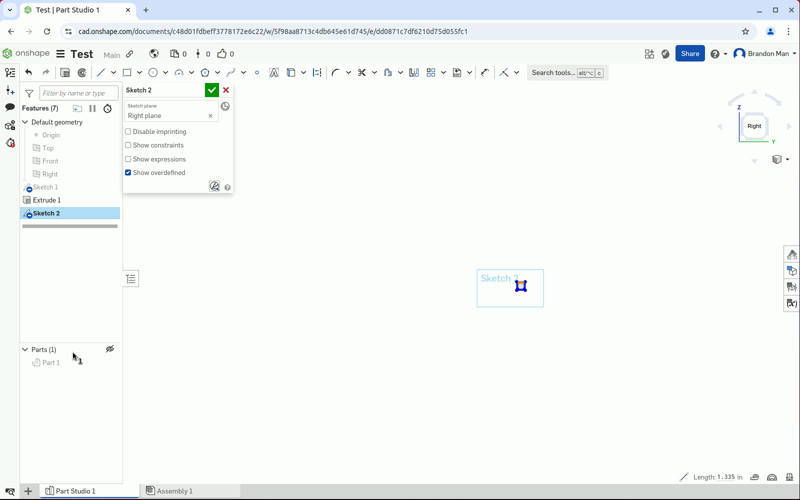
key(shift+y)
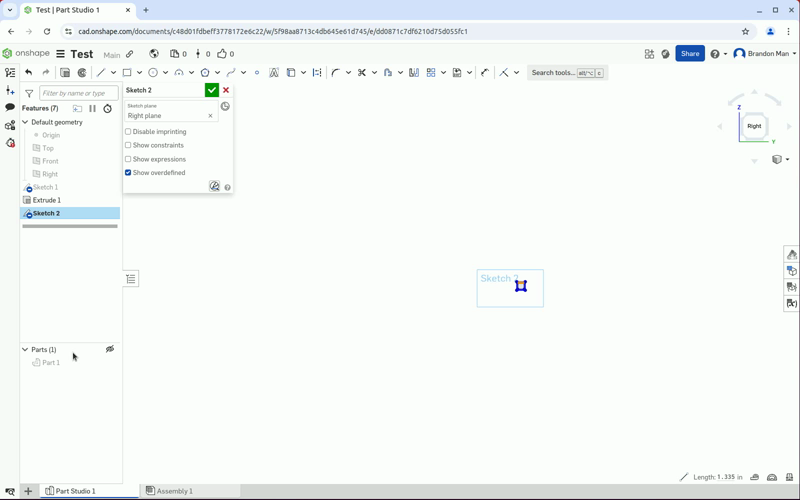
key(shift+e)
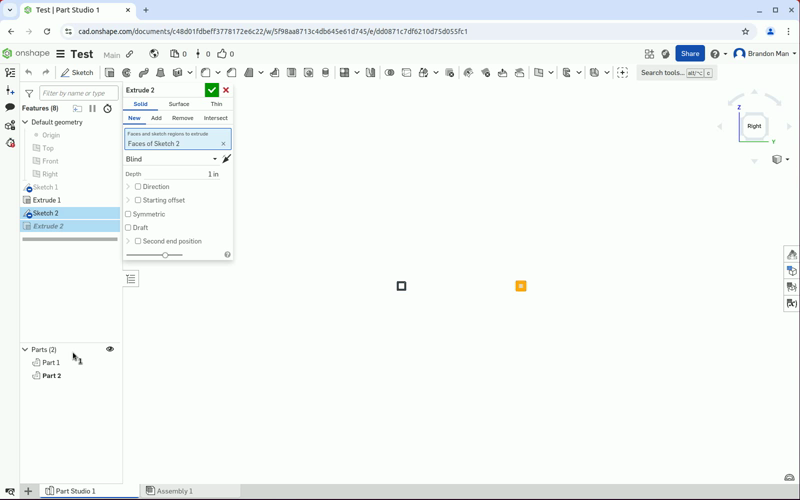
mouse_move(143, 106)
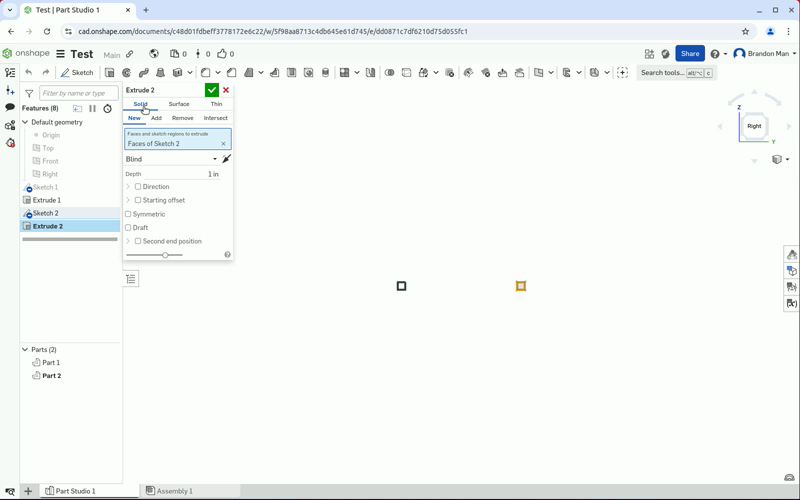
click(143, 106)
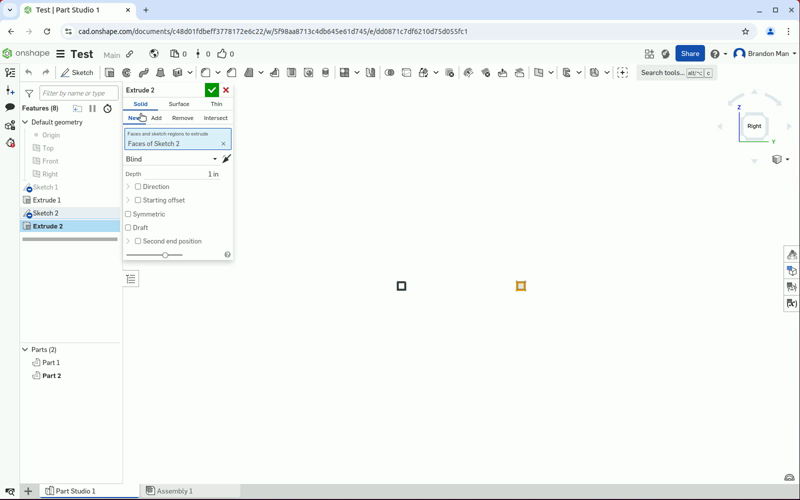
mouse_move(137, 120)
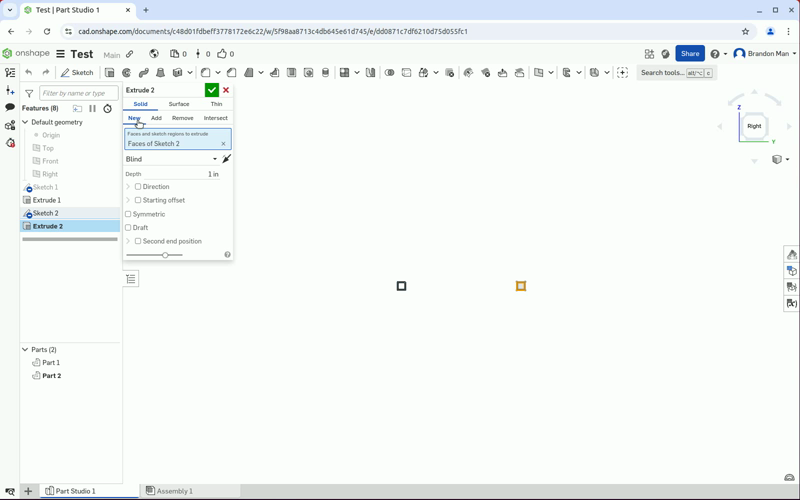
click(137, 120)
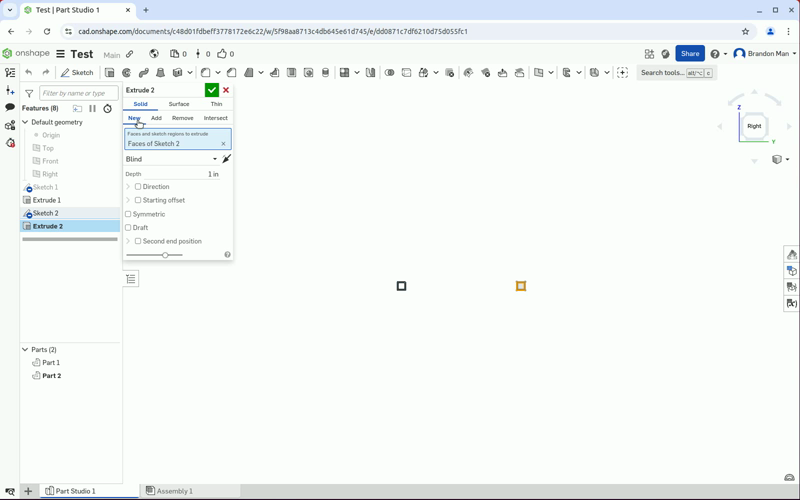
key(tab, 4)
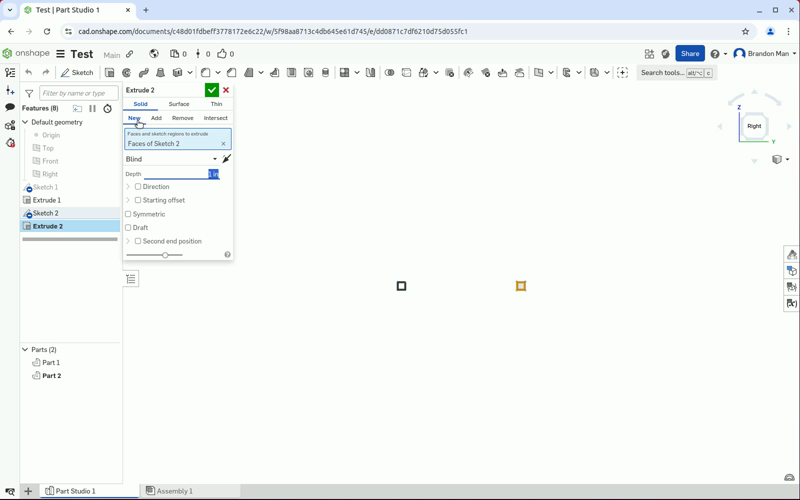
text(46.216)
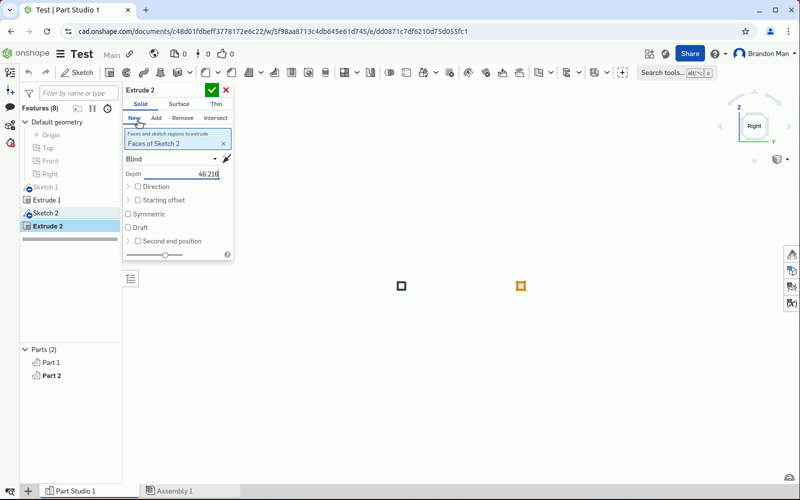
key(tab, 3)
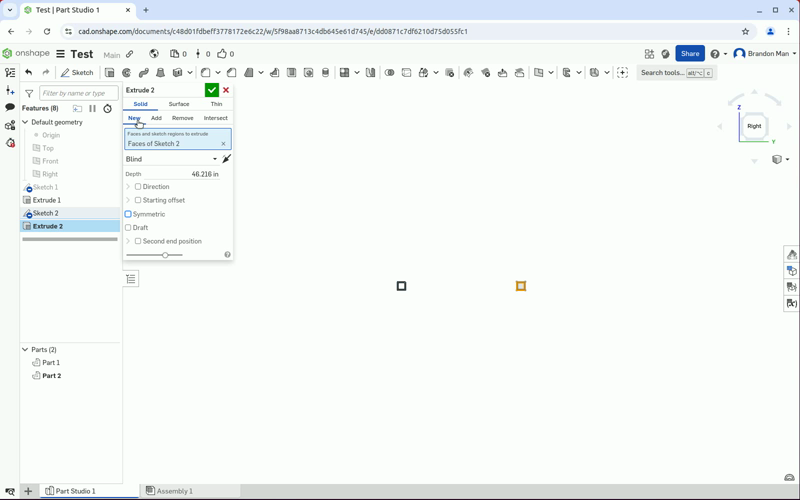
key(space)
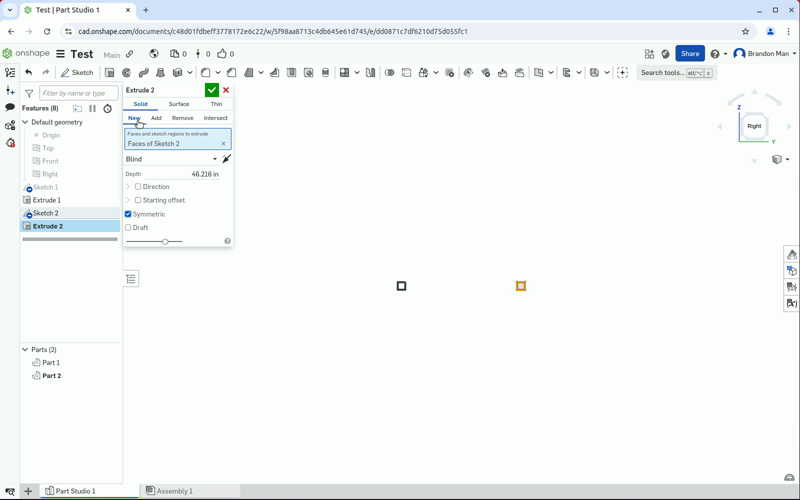
key(enter)
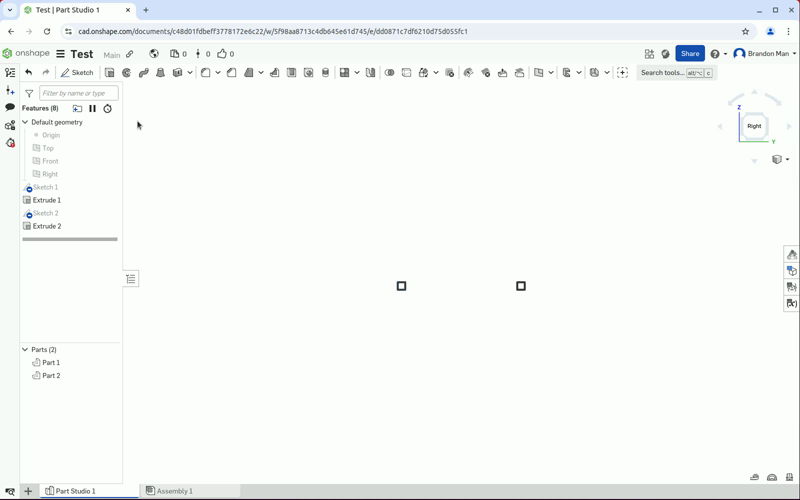
key(shift+h)
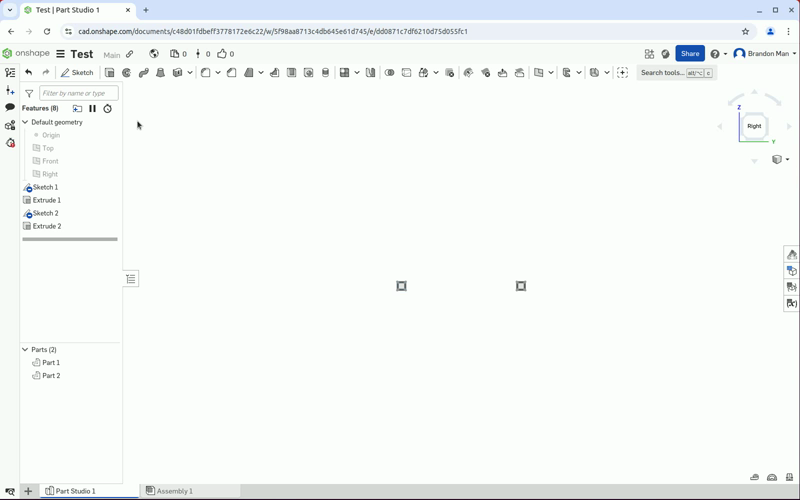
key(shift+h)
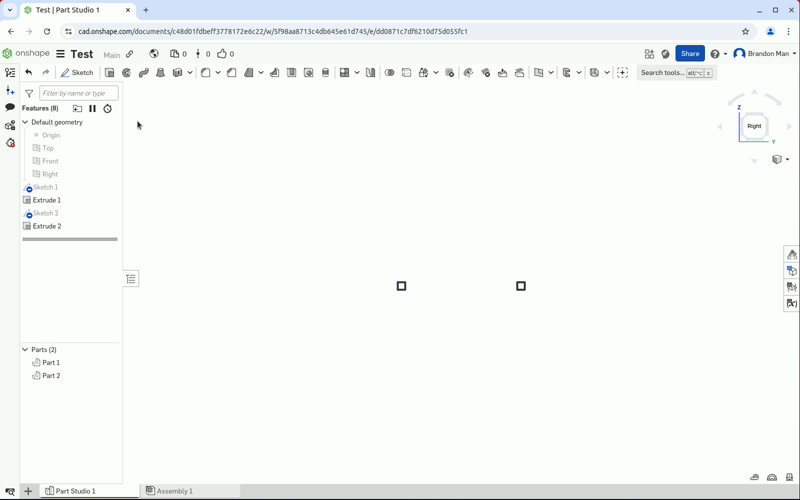
mouse_move(73, 189)
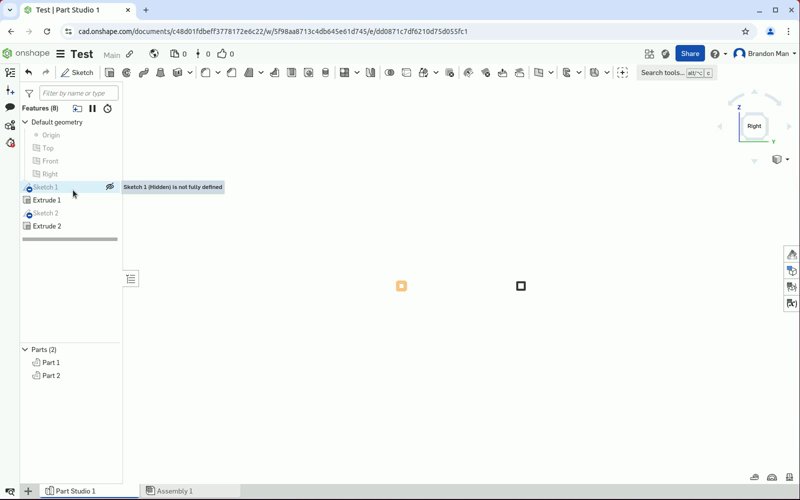
click(73, 189)
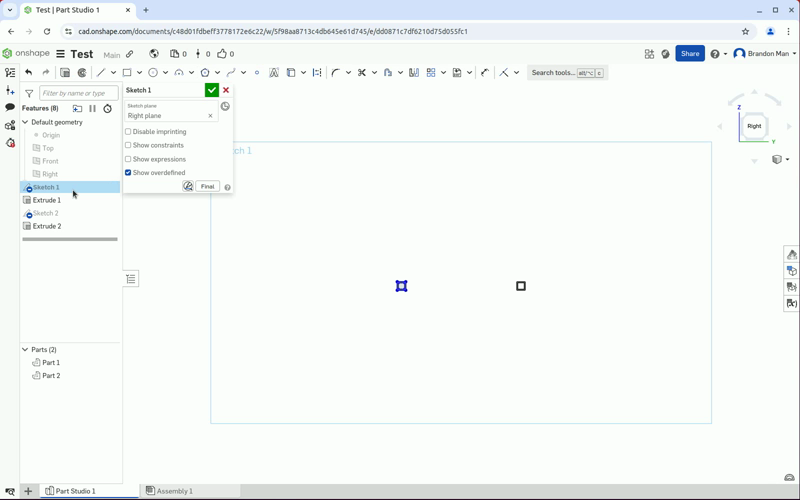
mouse_move(229, 92)
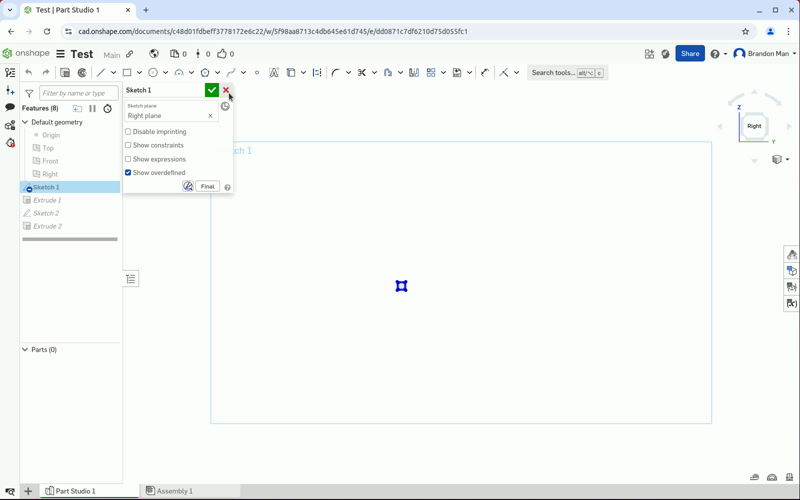
click(229, 92)
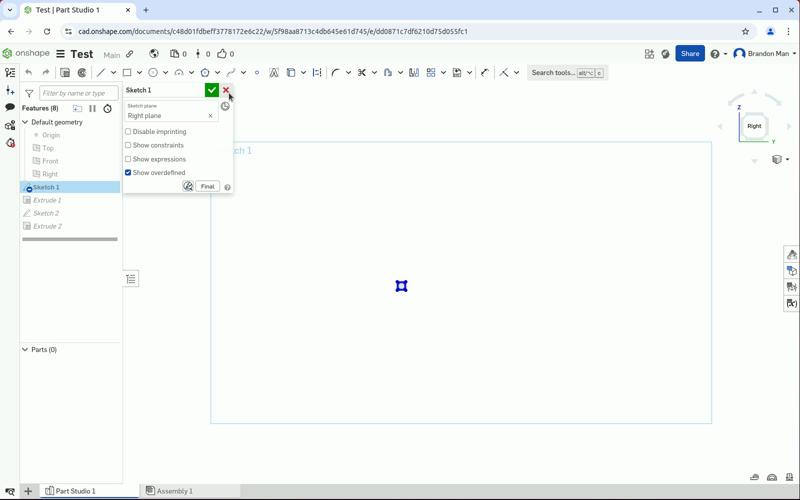
key(shift+s)
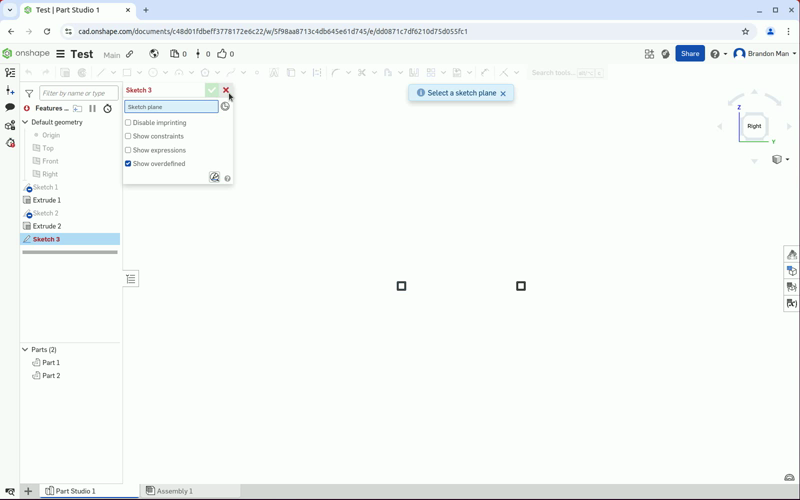
mouse_move(73, 176)
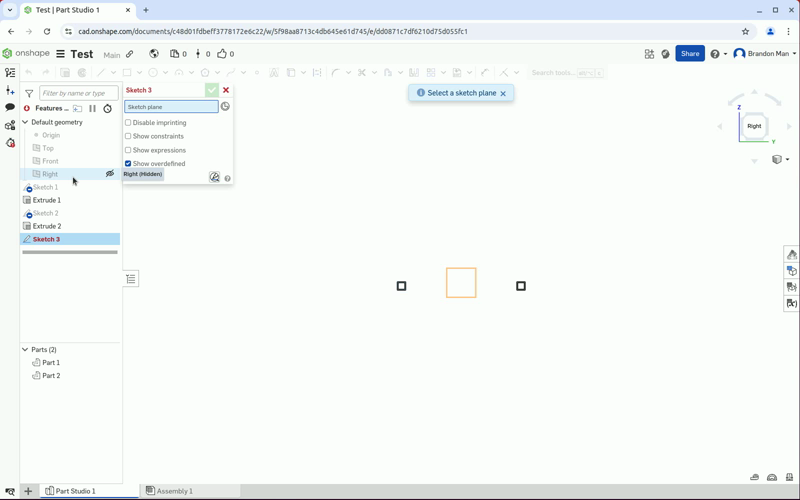
click(73, 176)
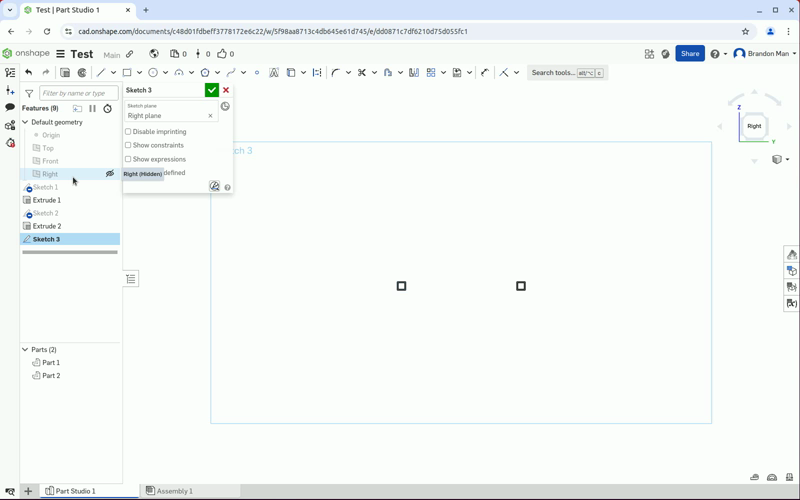
mouse_move(73, 352)
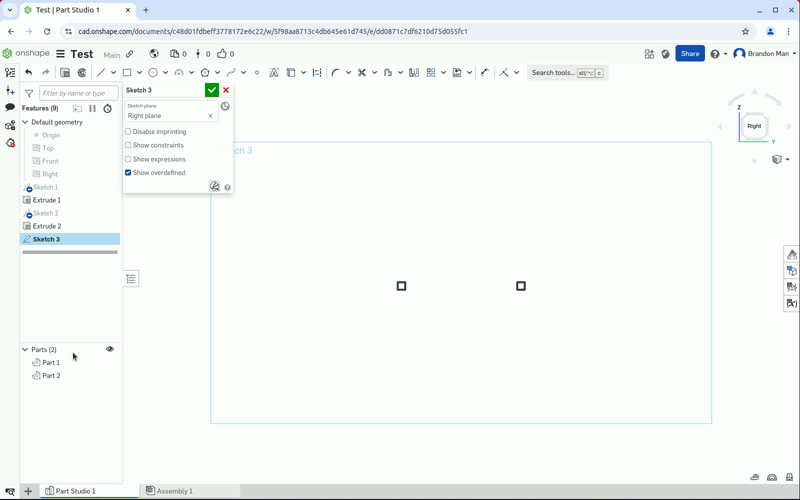
key(y)
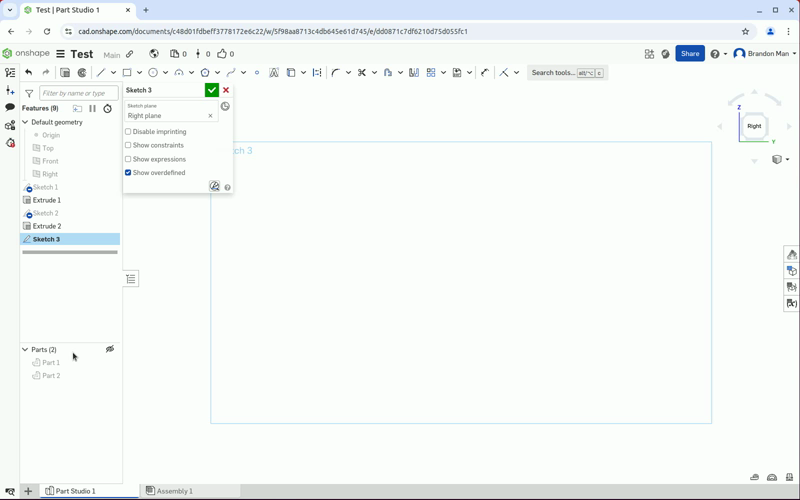
key(l)
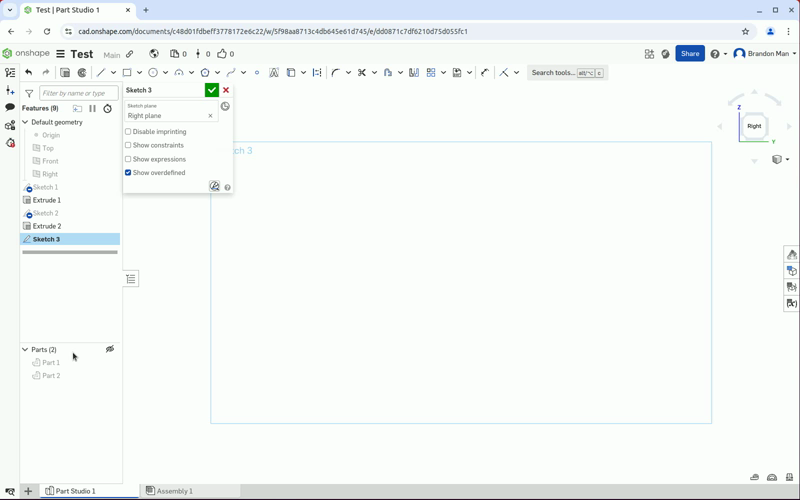
key_down(shift)
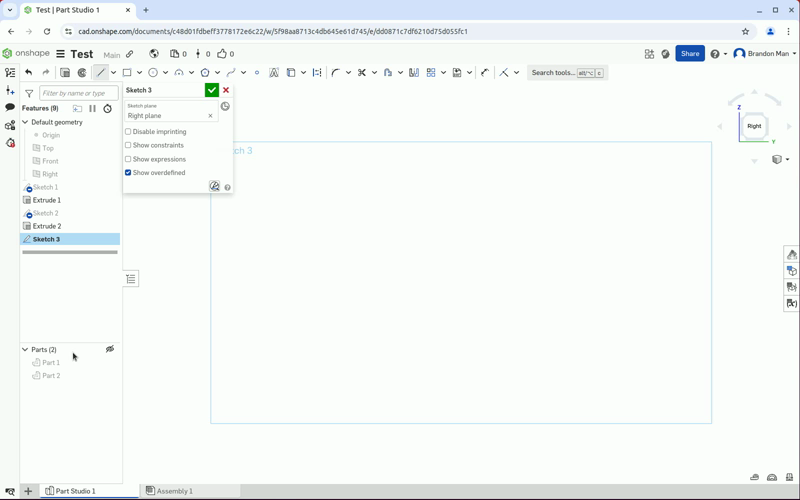
mouse_move(397, 365)
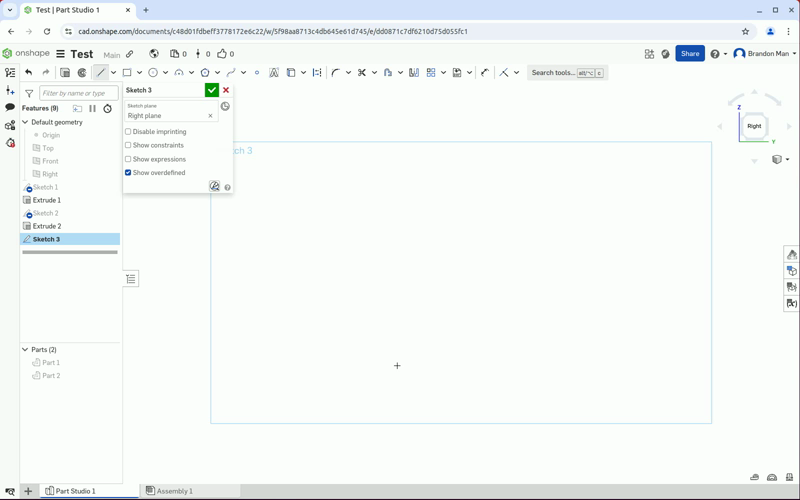
click(397, 365)
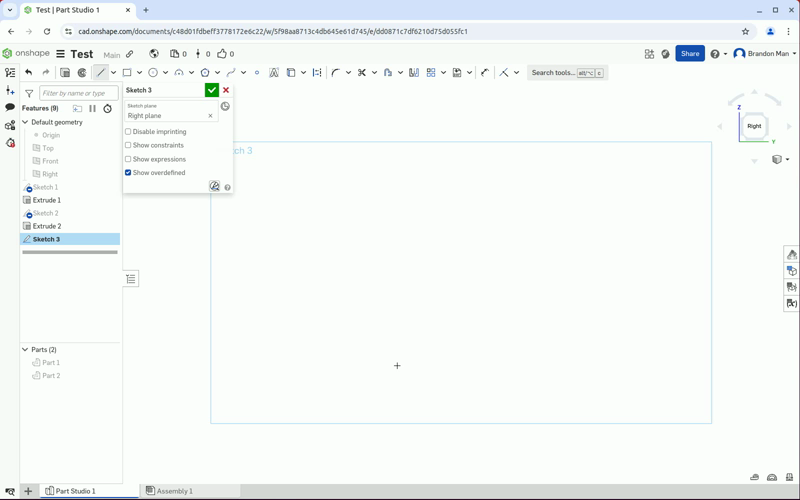
key_up(shift)
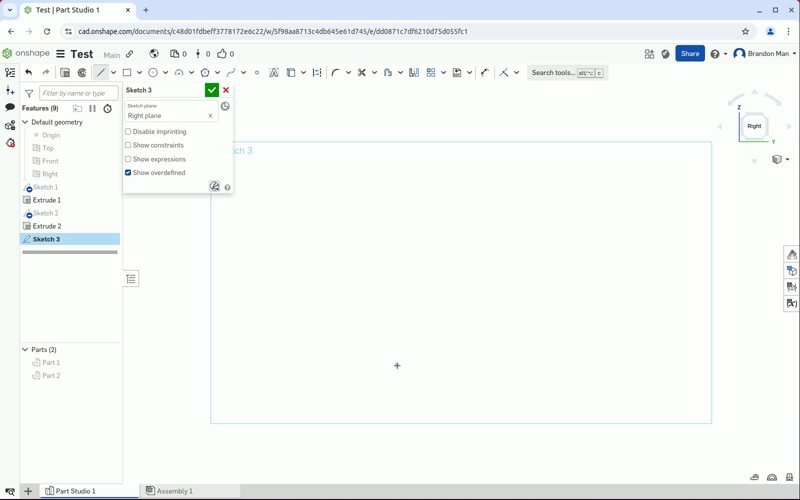
key_down(shift)
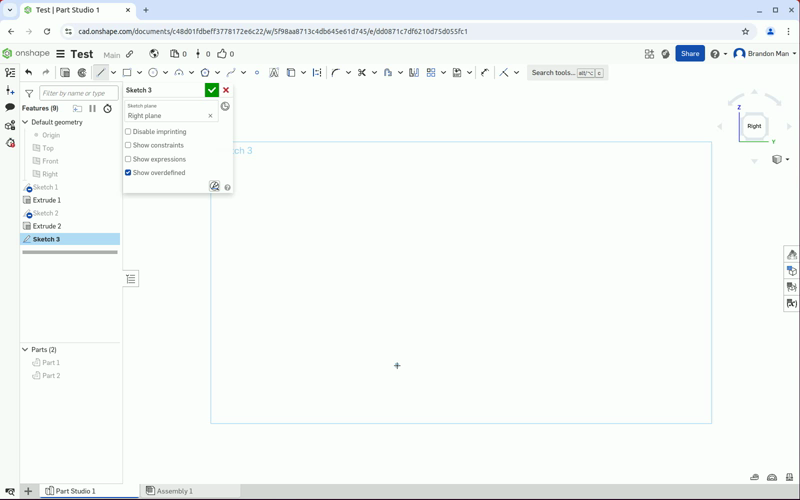
mouse_move(427, 365)
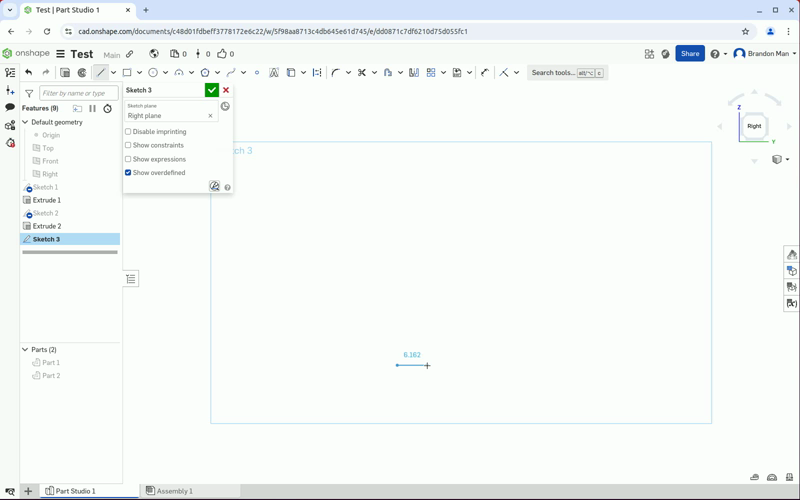
mouse_move(405, 365)
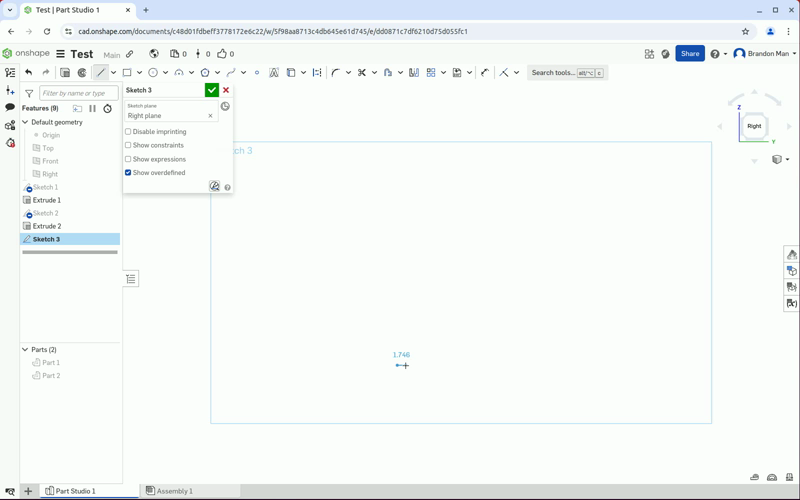
click(405, 365)
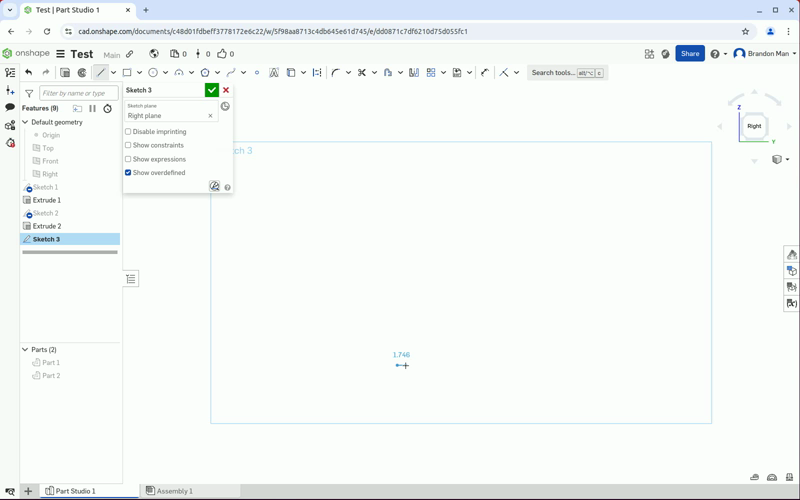
key_up(shift)
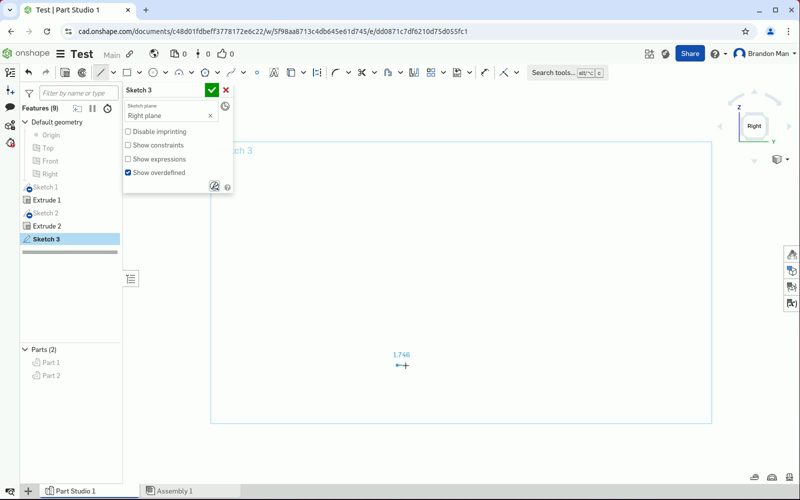
key_down(shift)
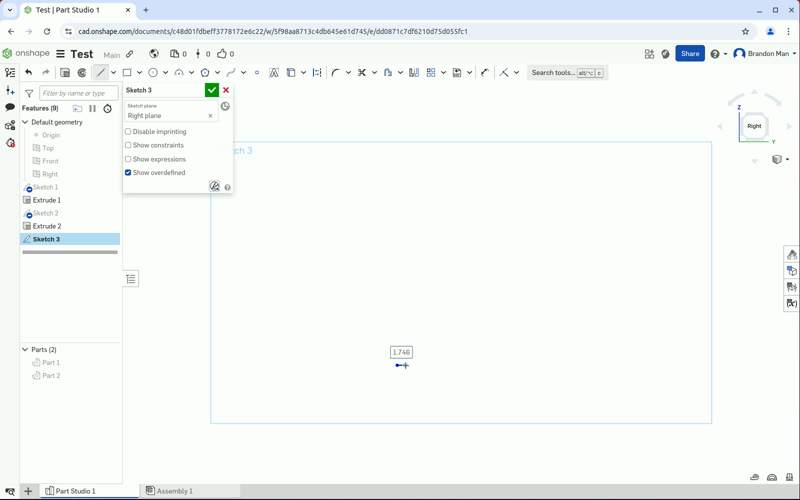
mouse_move(435, 365)
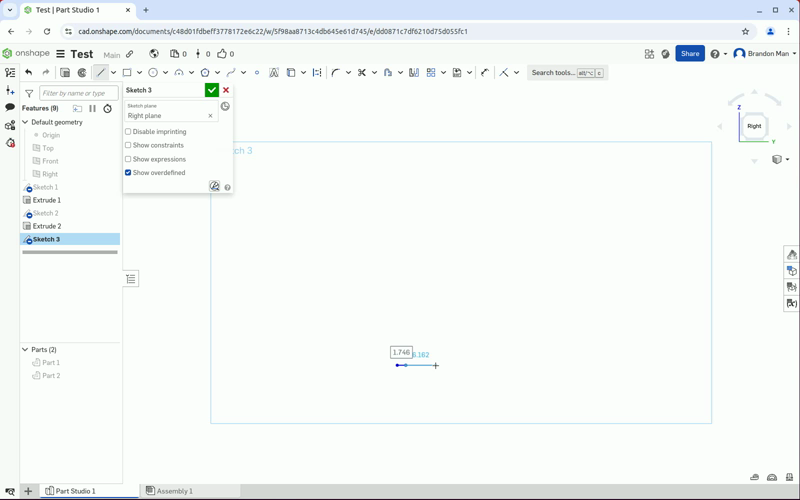
mouse_move(405, 356)
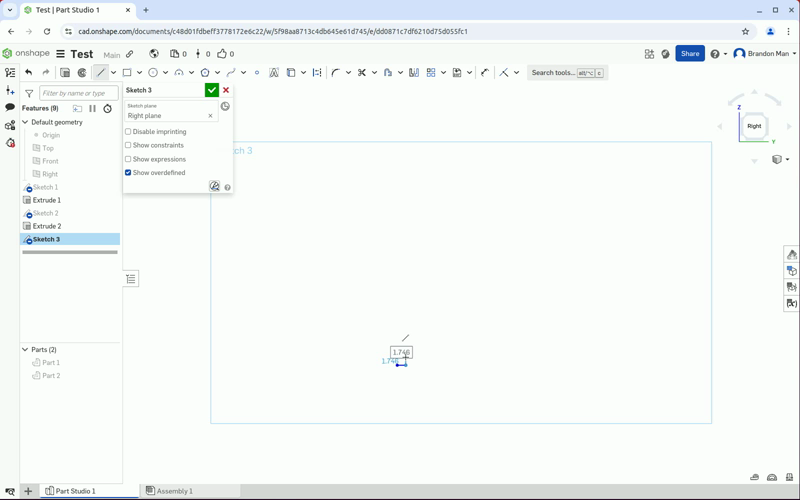
click(405, 356)
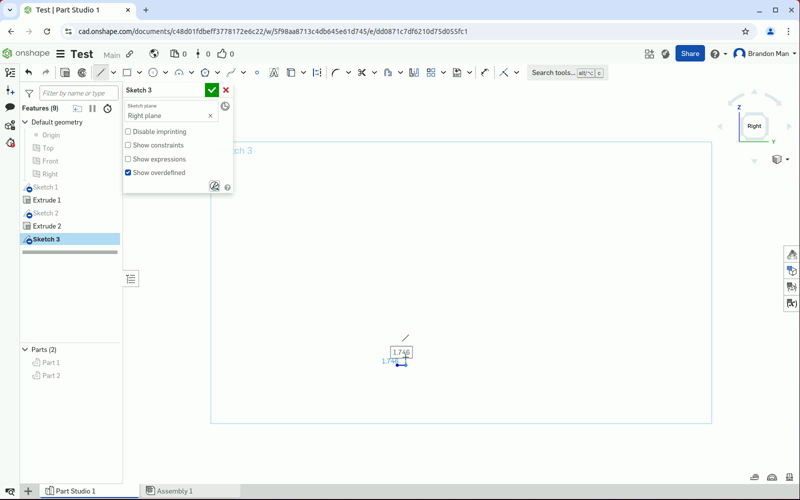
key_up(shift)
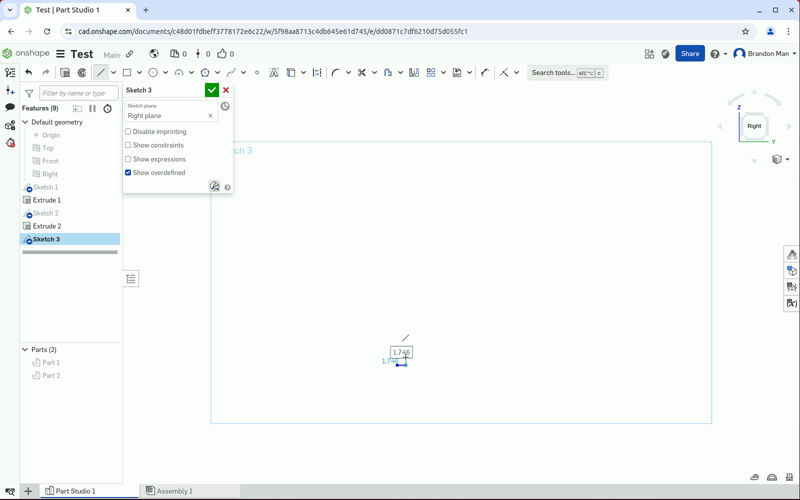
key_down(shift)
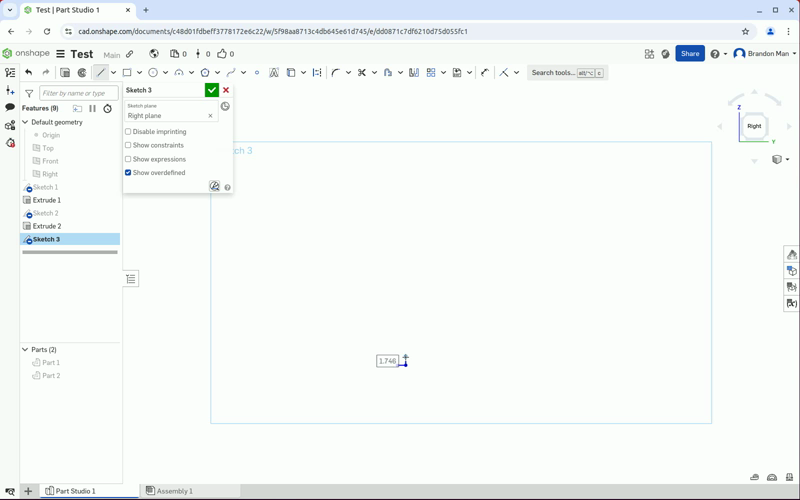
mouse_move(435, 356)
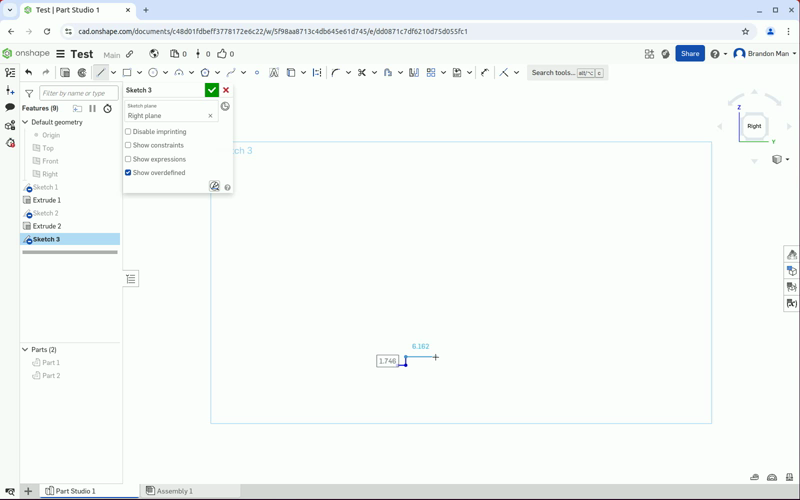
mouse_move(397, 356)
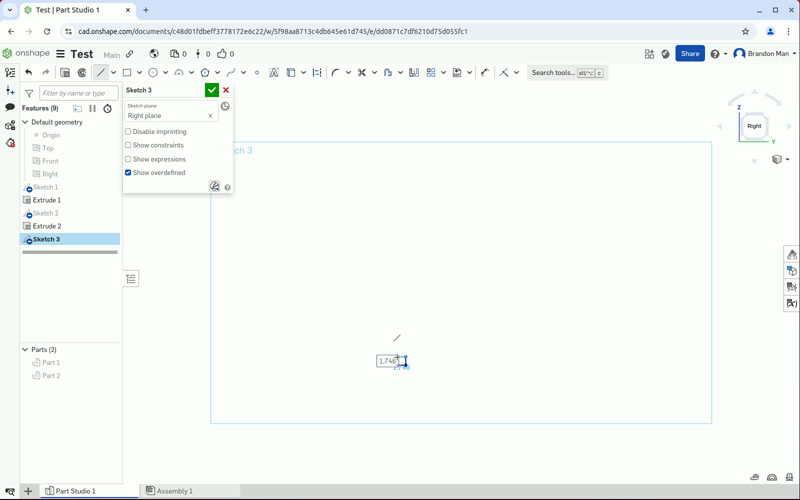
click(397, 356)
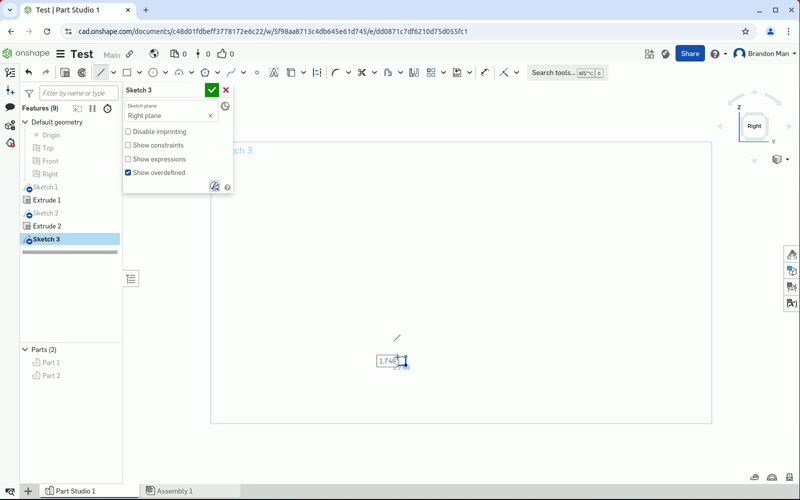
key_up(shift)
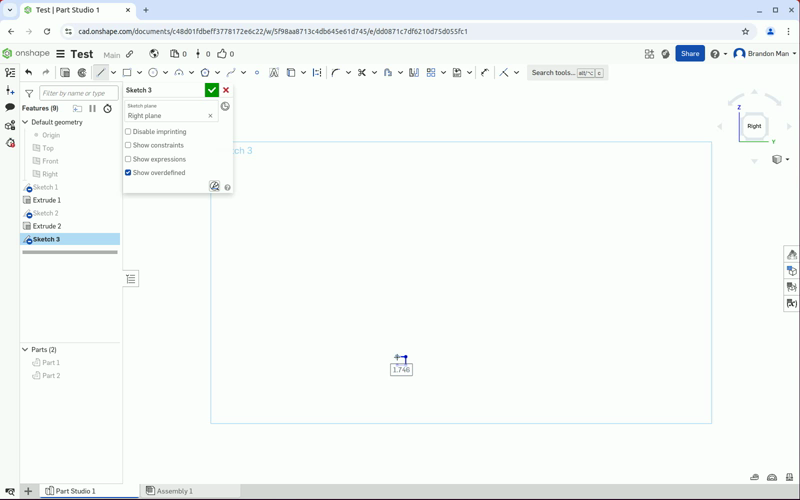
mouse_move(427, 356)
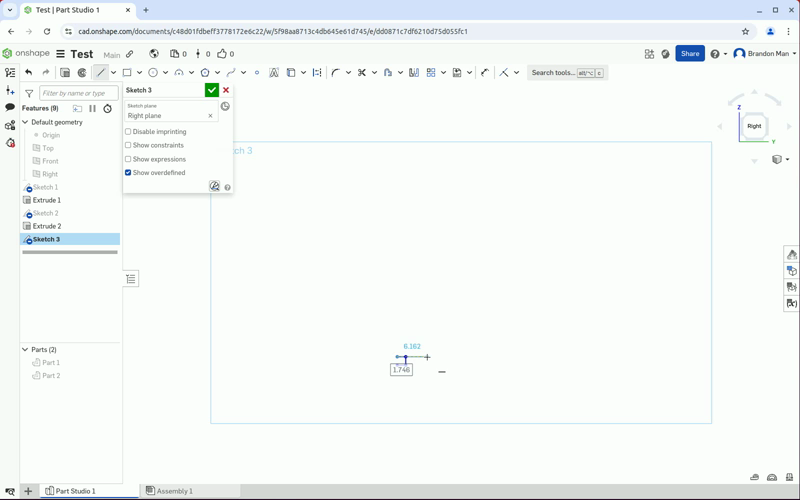
key_down(shift)
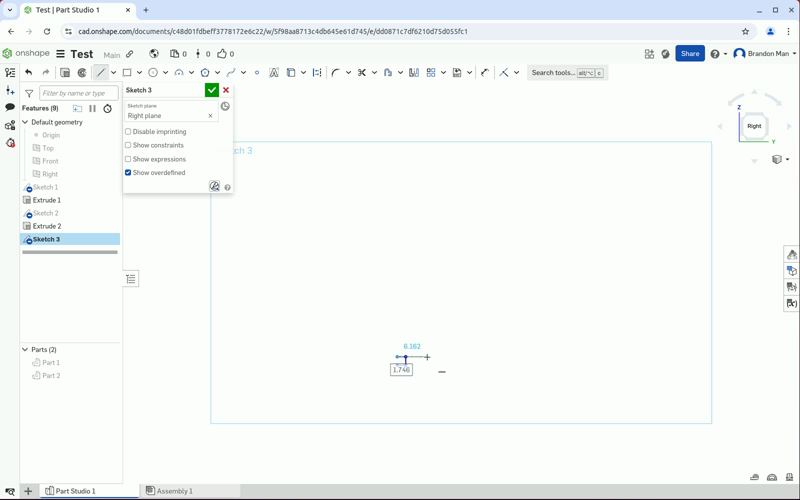
mouse_move(397, 365)
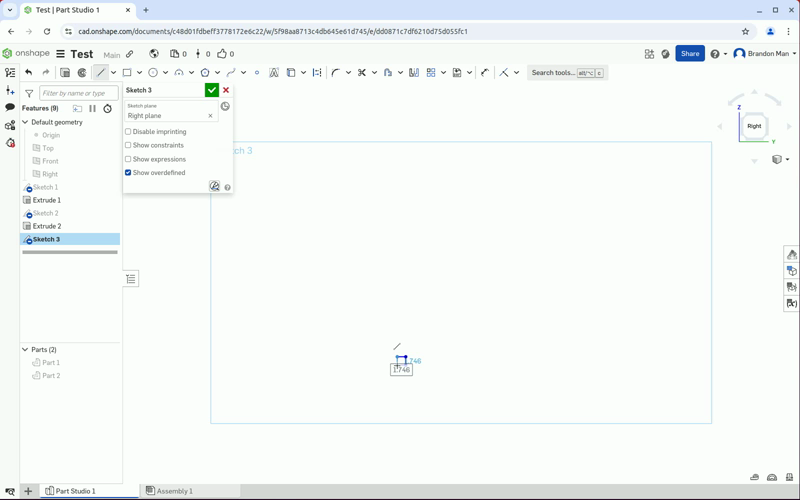
key_up(shift)
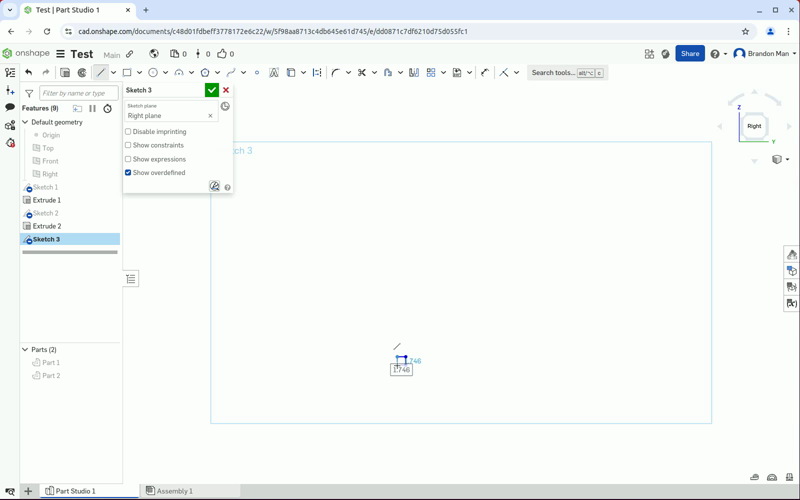
click(397, 365)
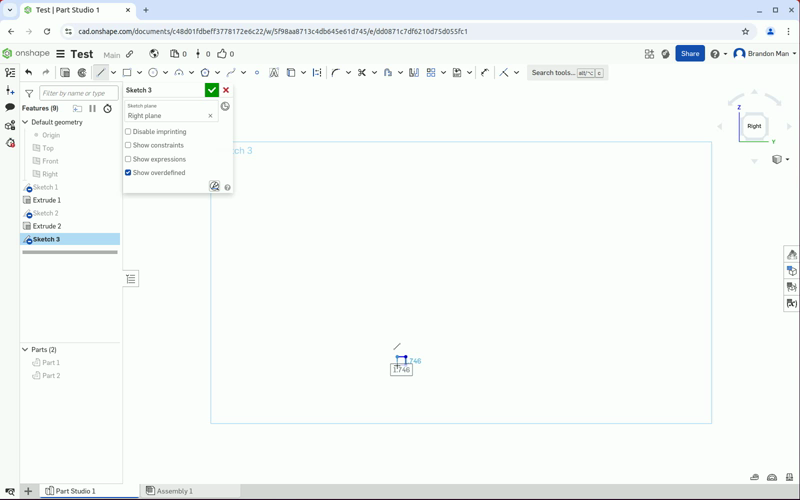
key(esc)
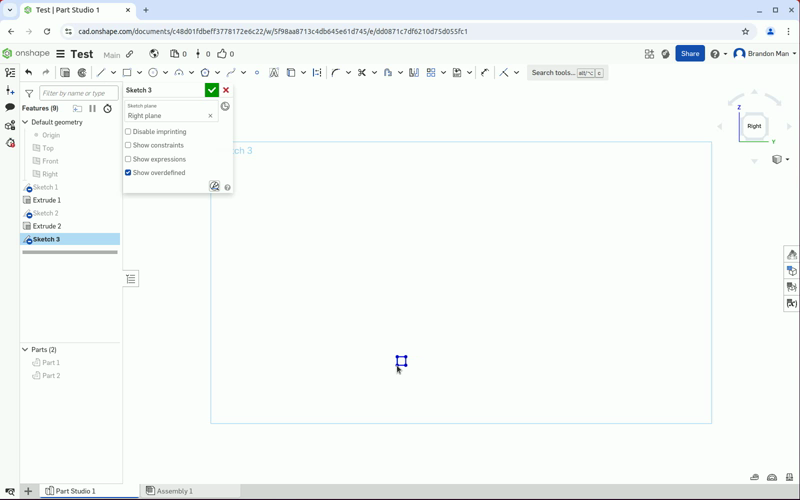
key(l)
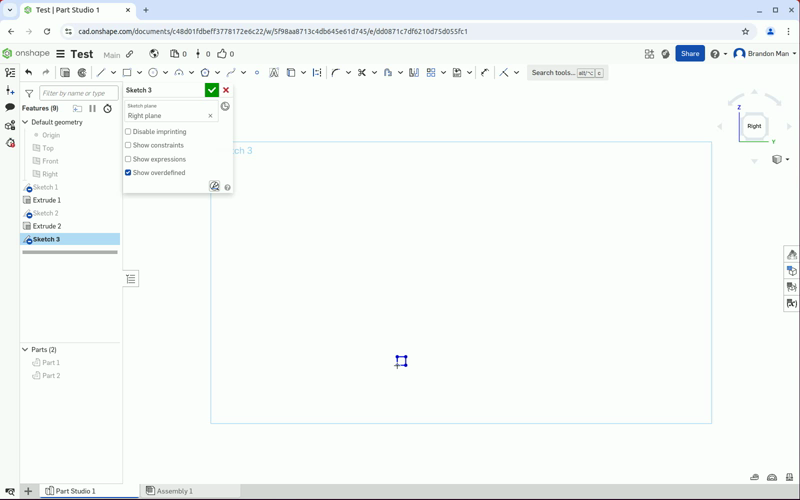
key_down(shift)
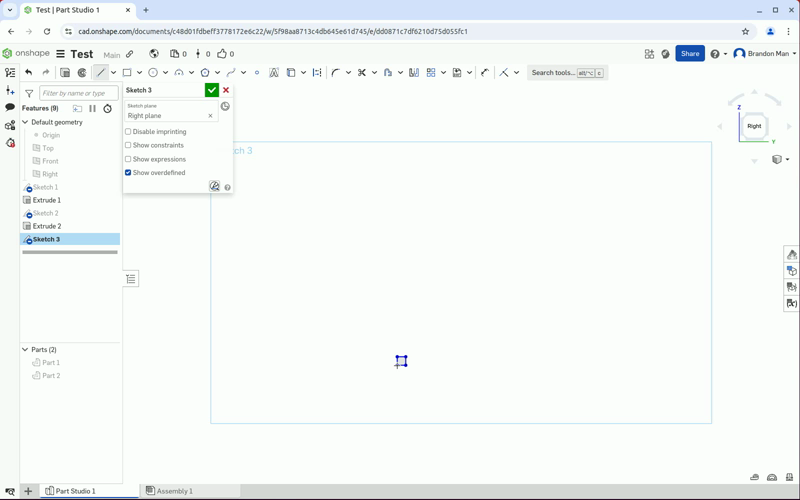
mouse_move(398, 364)
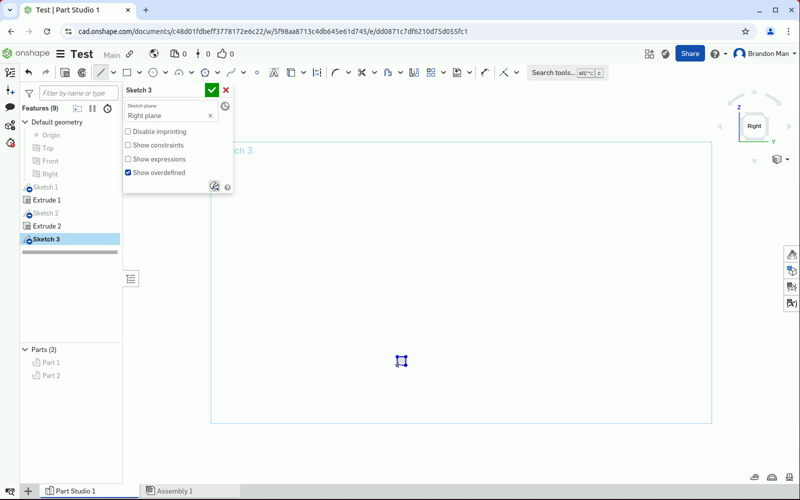
scroll(6)
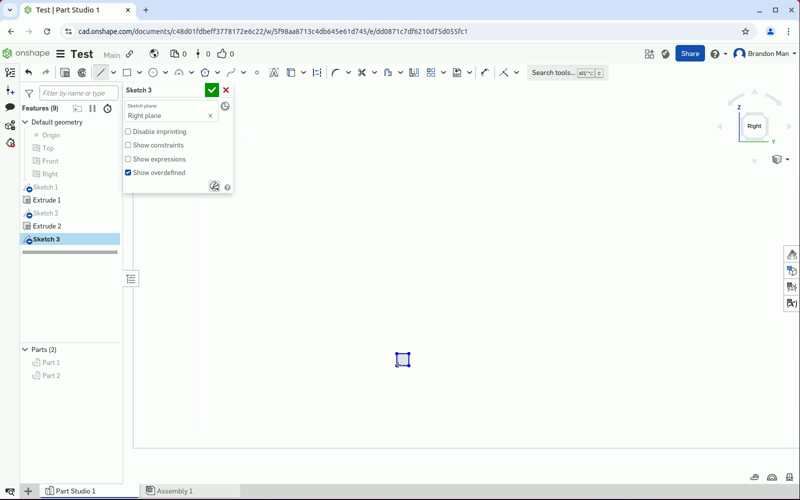
scroll(6)
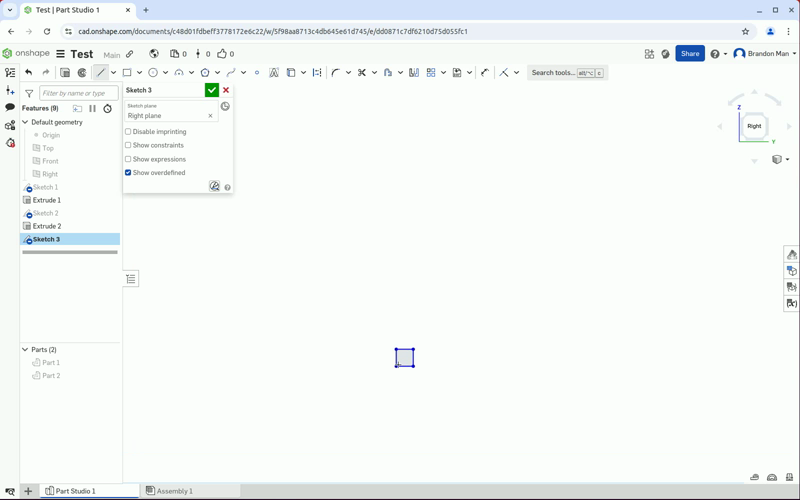
scroll(6)
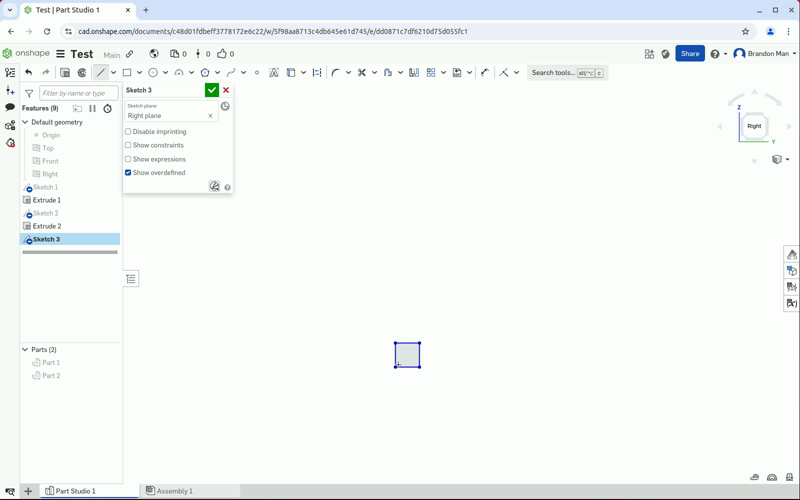
scroll(6)
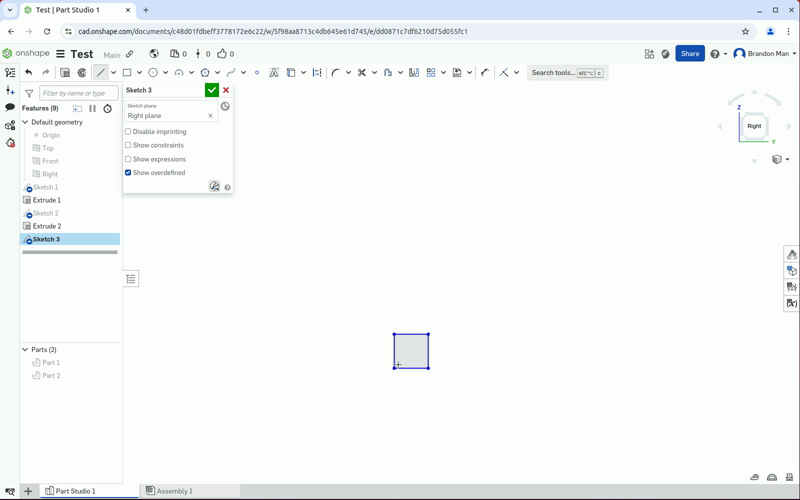
scroll(6)
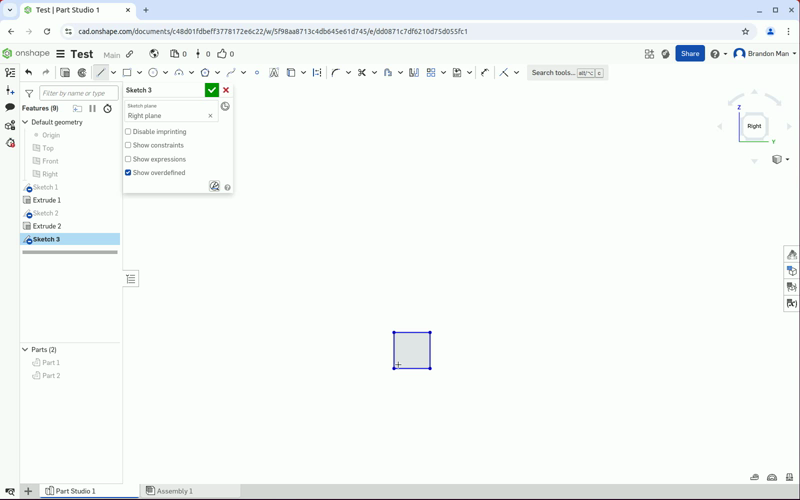
scroll(6)
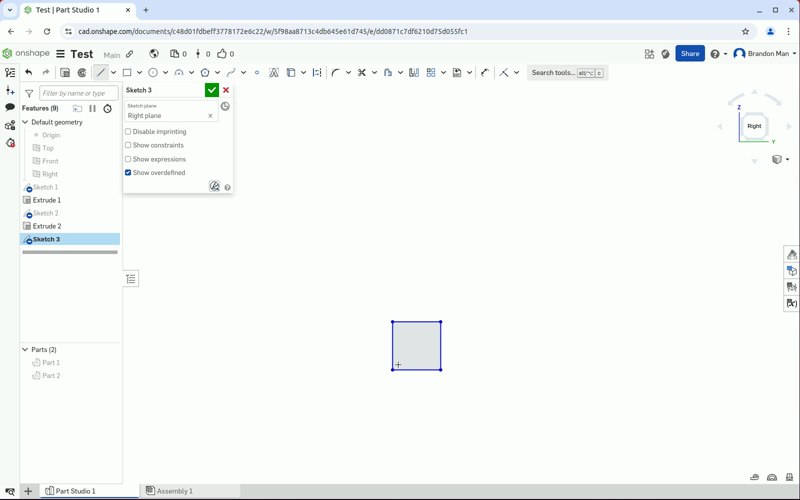
scroll(6)
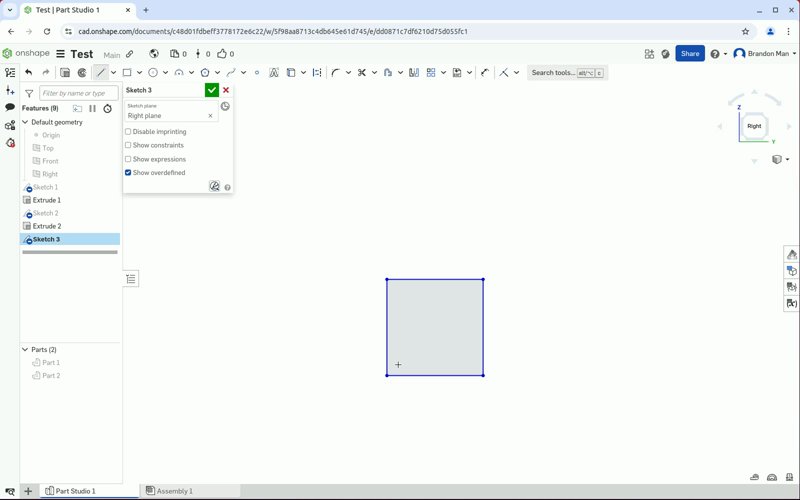
click(398, 364)
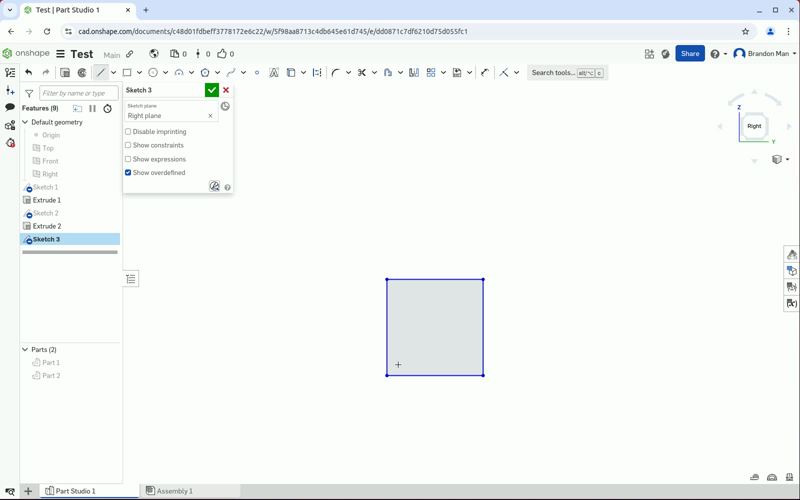
scroll(-6)
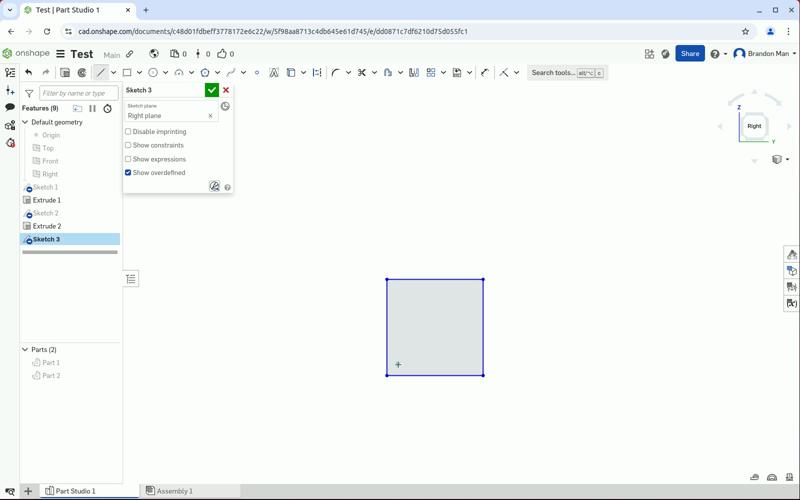
scroll(-6)
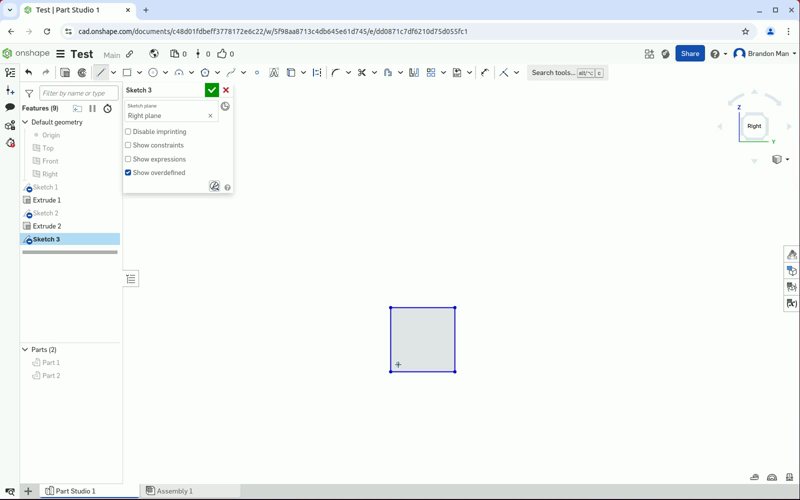
scroll(-6)
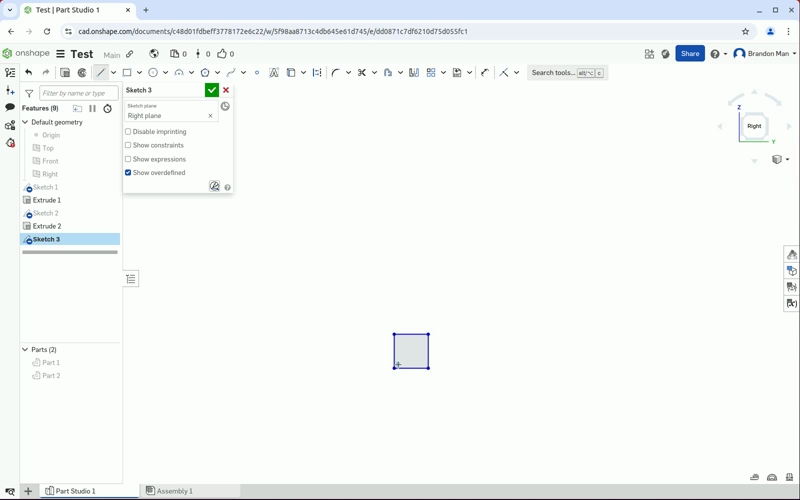
scroll(-6)
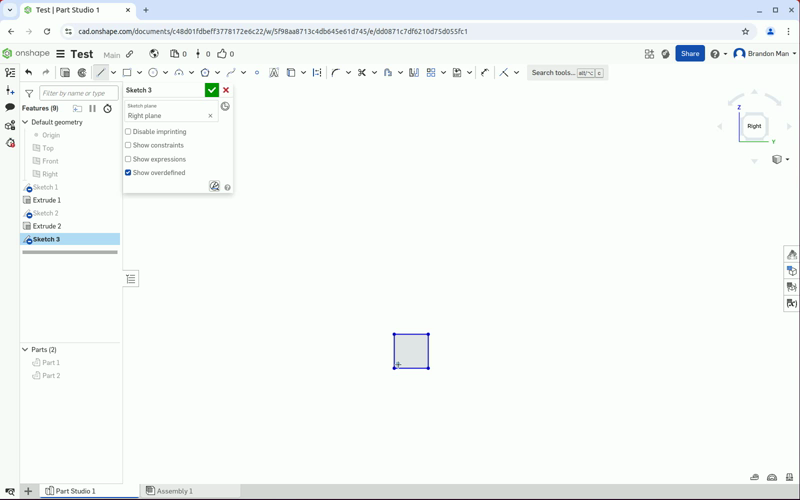
scroll(-6)
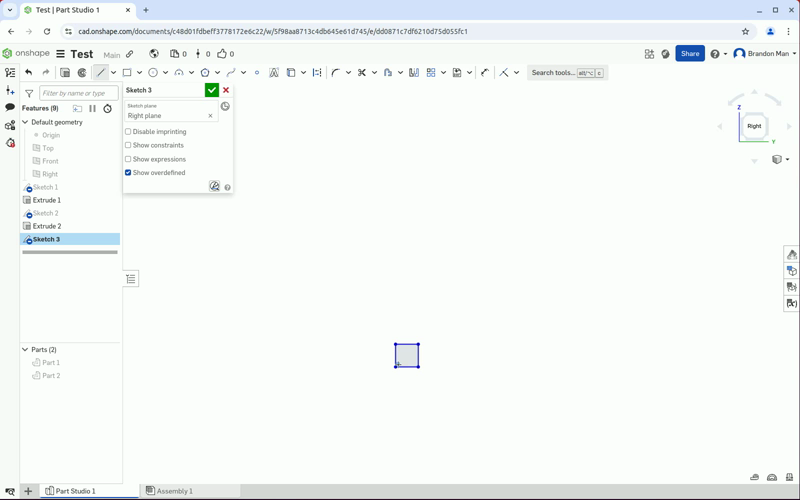
scroll(-6)
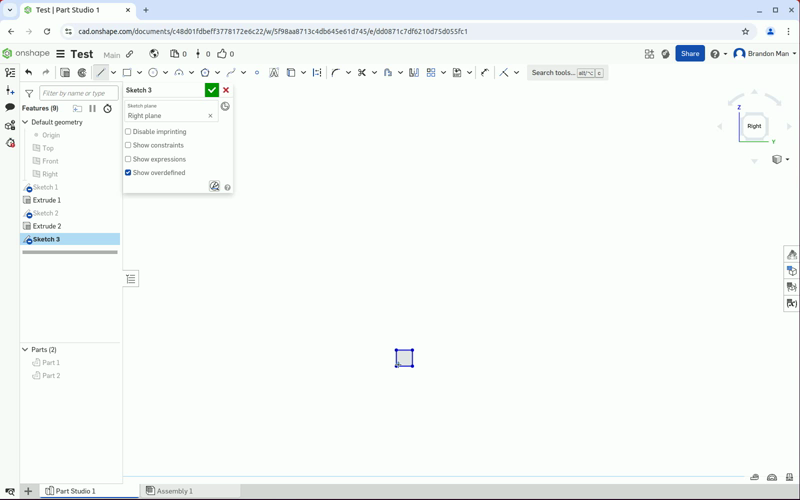
scroll(-6)
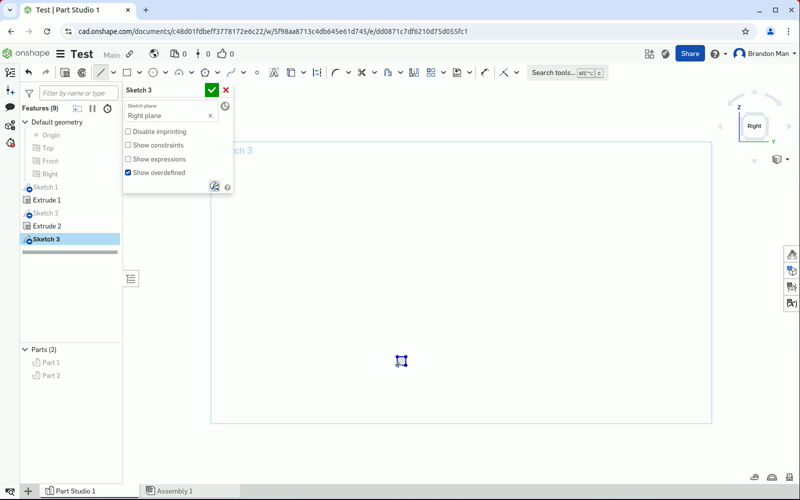
key_up(shift)
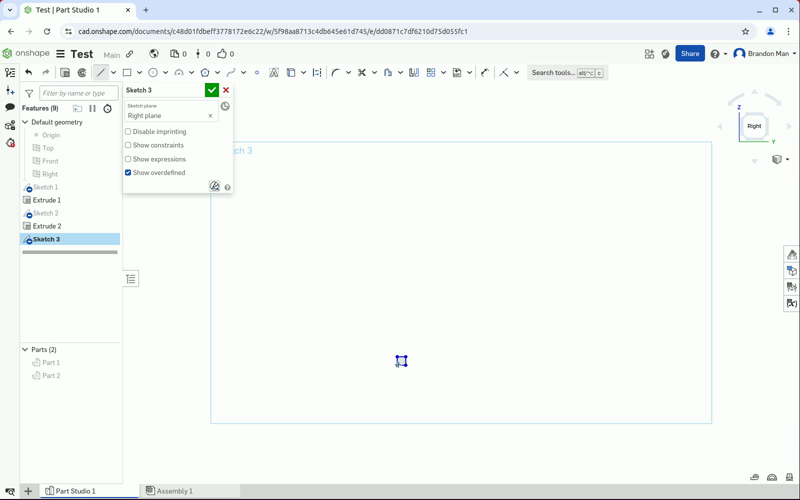
key_down(shift)
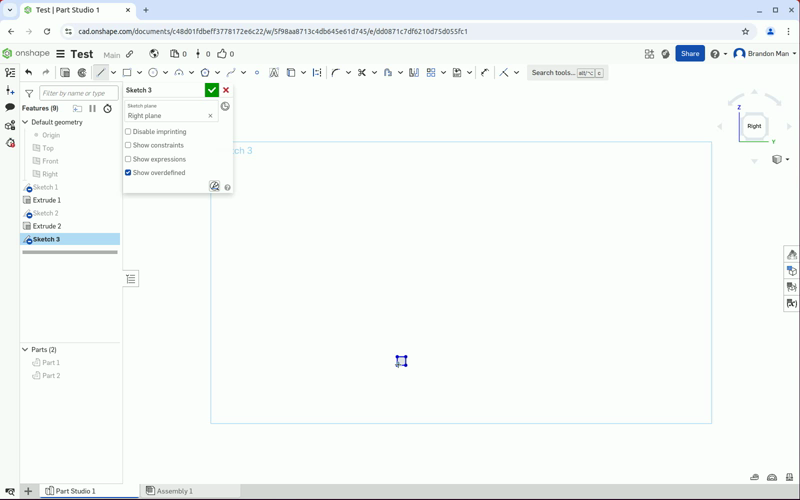
mouse_move(428, 364)
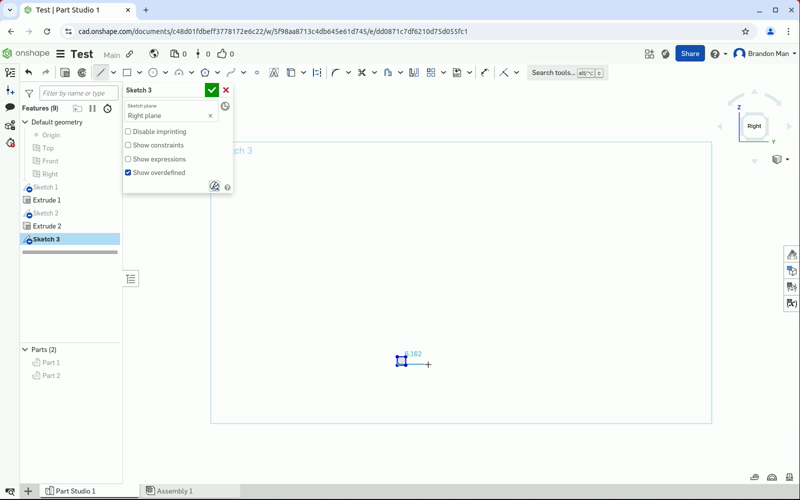
mouse_move(404, 364)
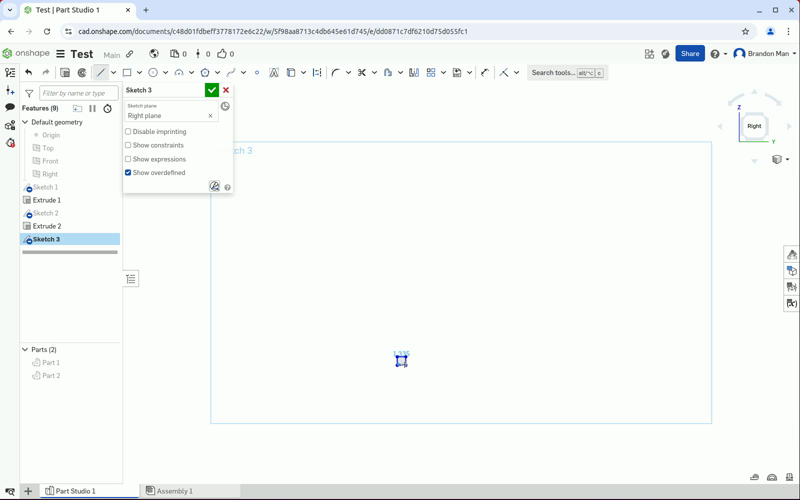
scroll(6)
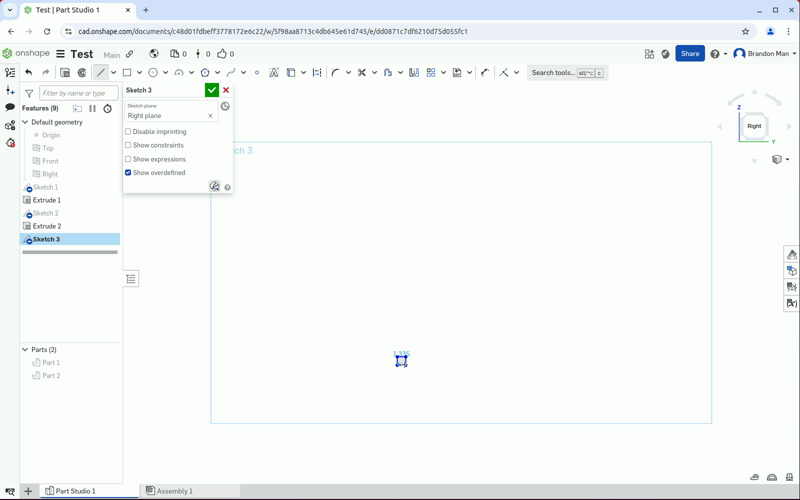
scroll(6)
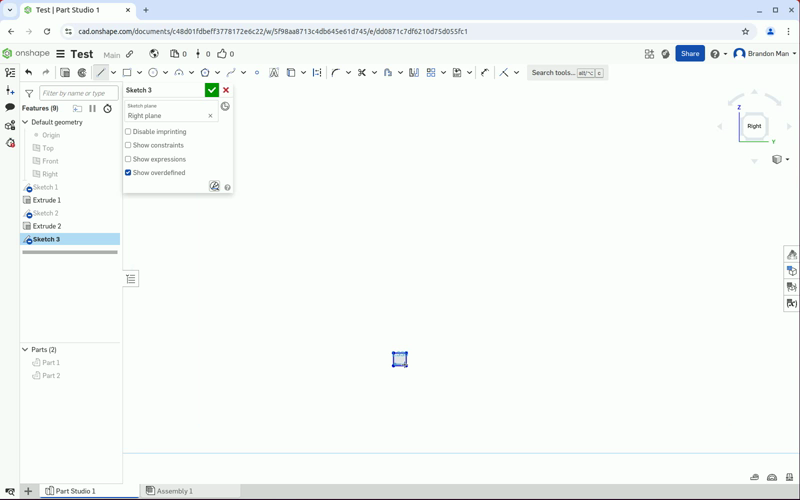
scroll(6)
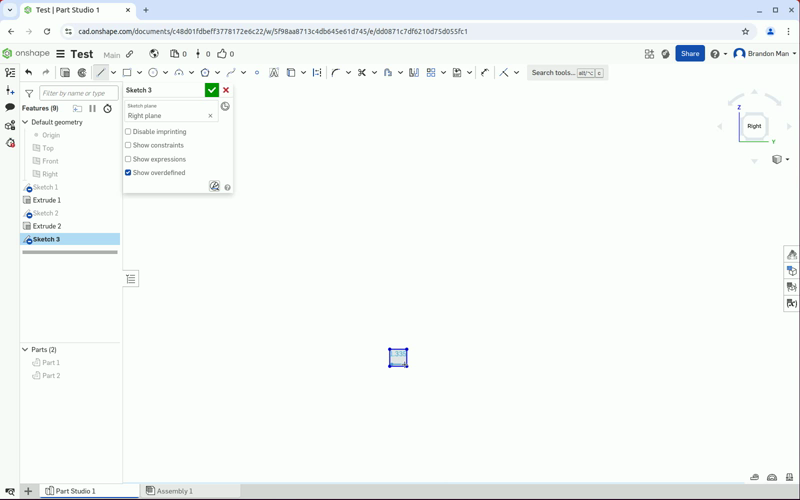
scroll(6)
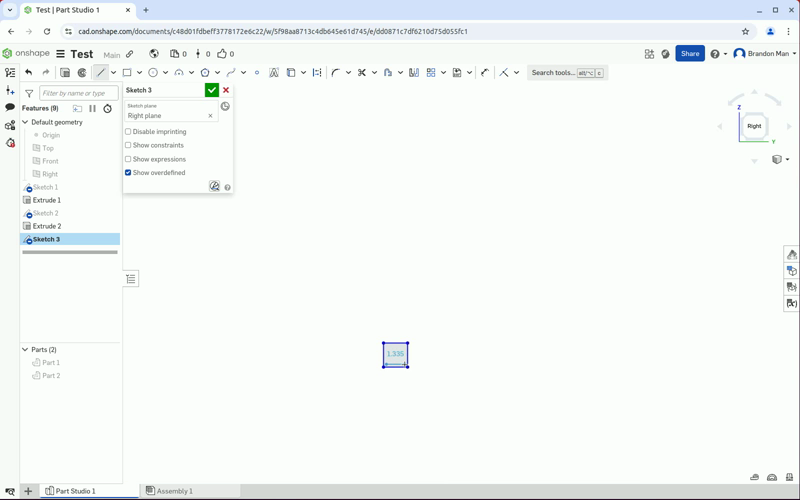
scroll(6)
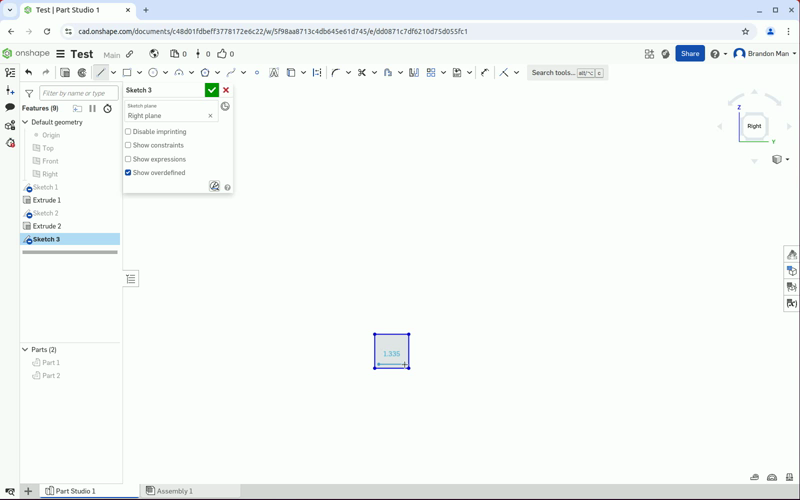
scroll(6)
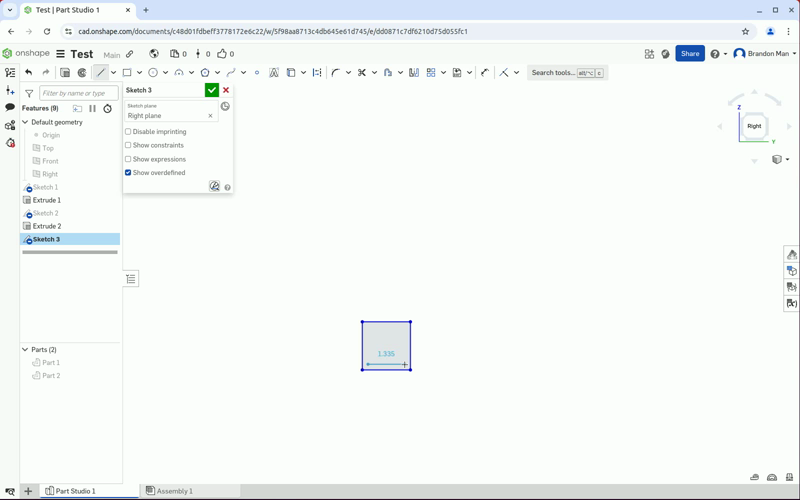
scroll(6)
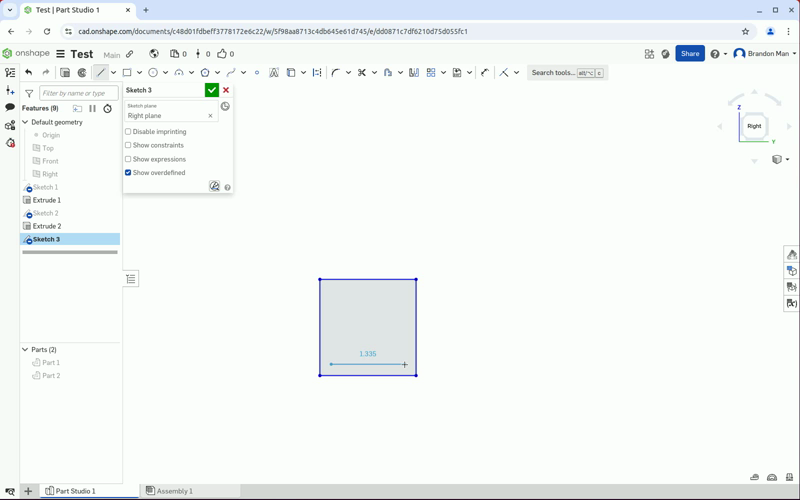
click(404, 364)
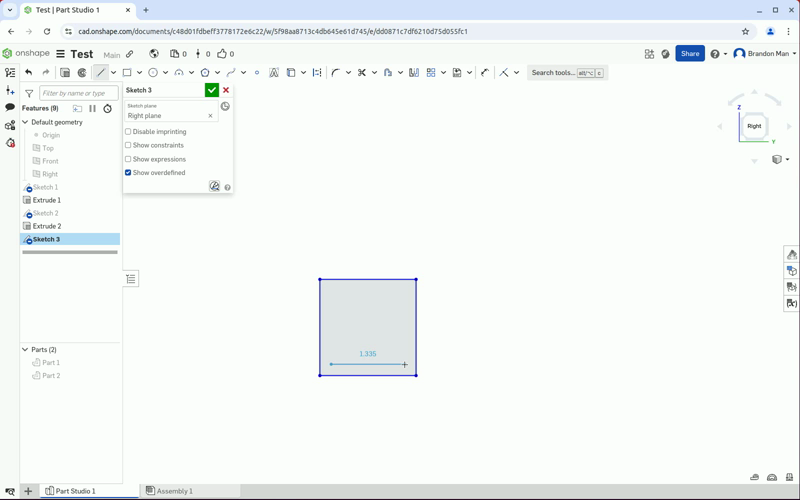
scroll(-6)
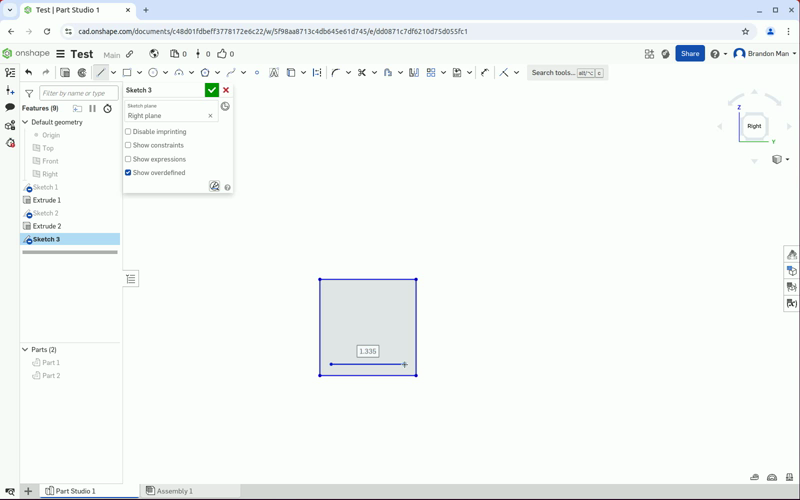
scroll(-6)
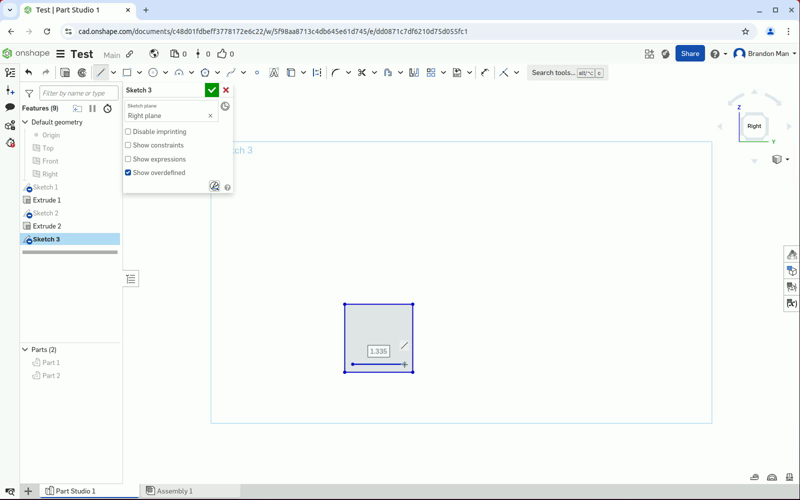
scroll(-6)
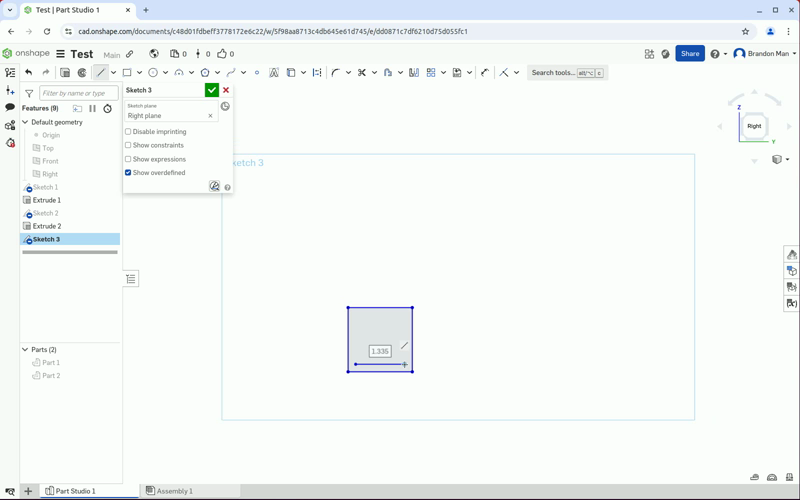
scroll(-6)
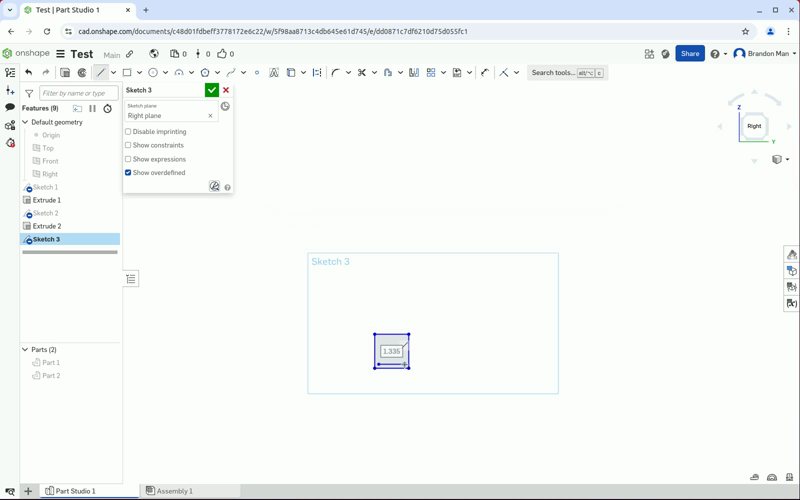
scroll(-6)
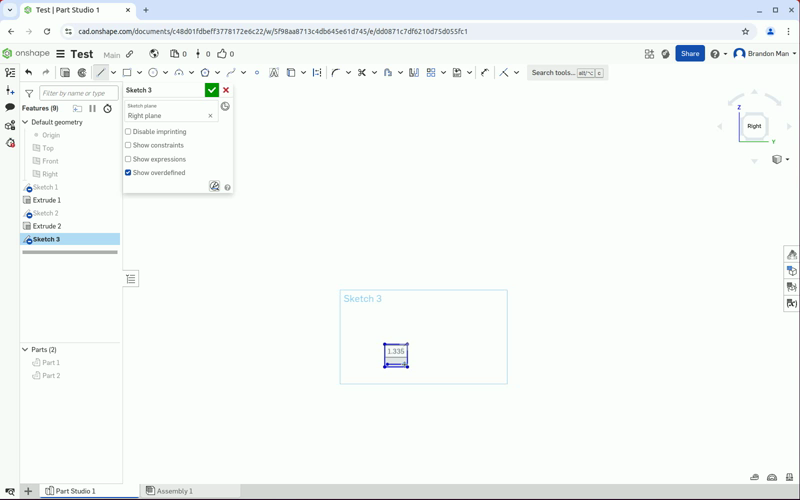
scroll(-6)
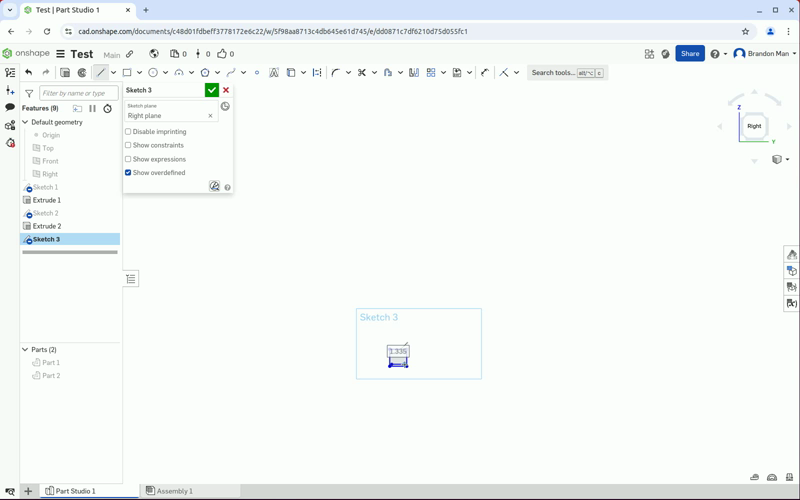
scroll(-6)
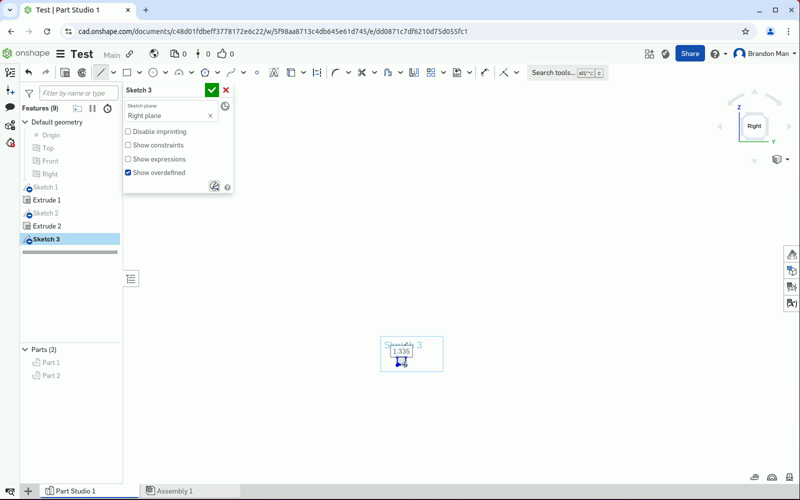
key_up(shift)
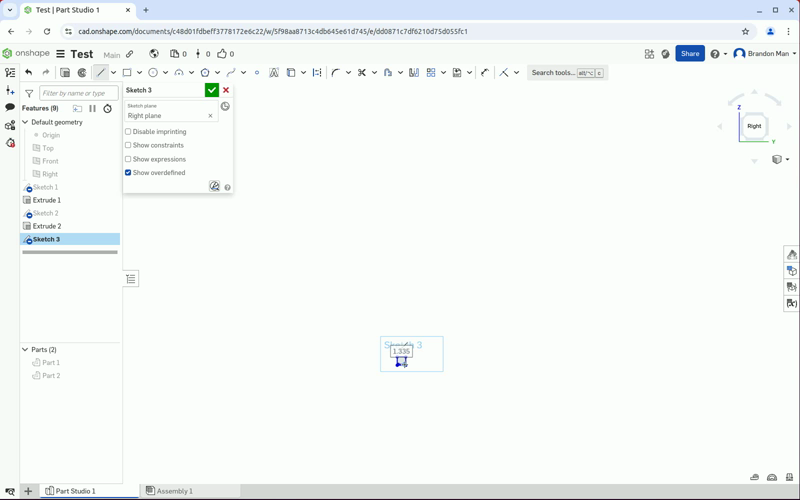
key_down(shift)
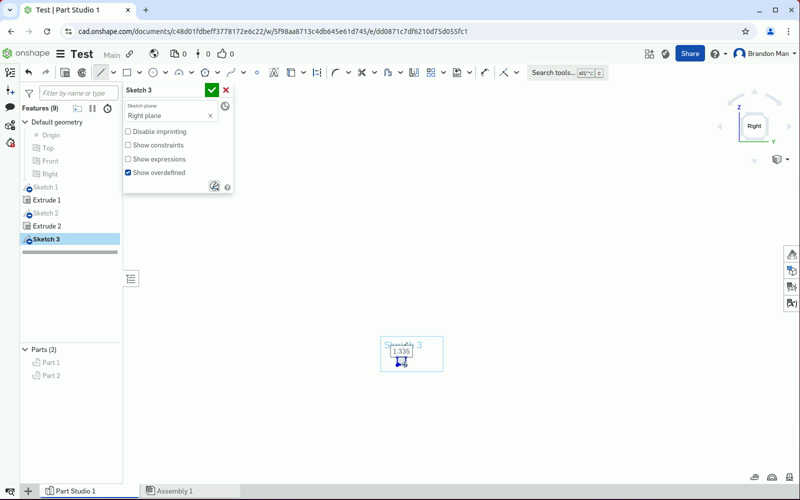
mouse_move(434, 364)
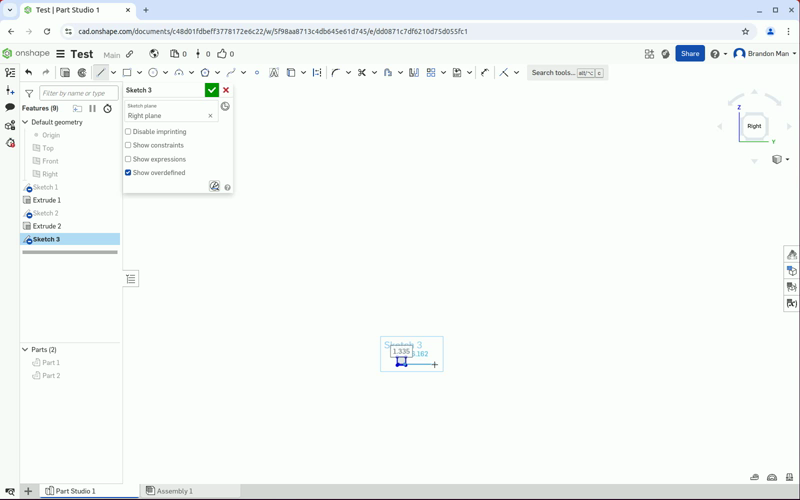
mouse_move(404, 357)
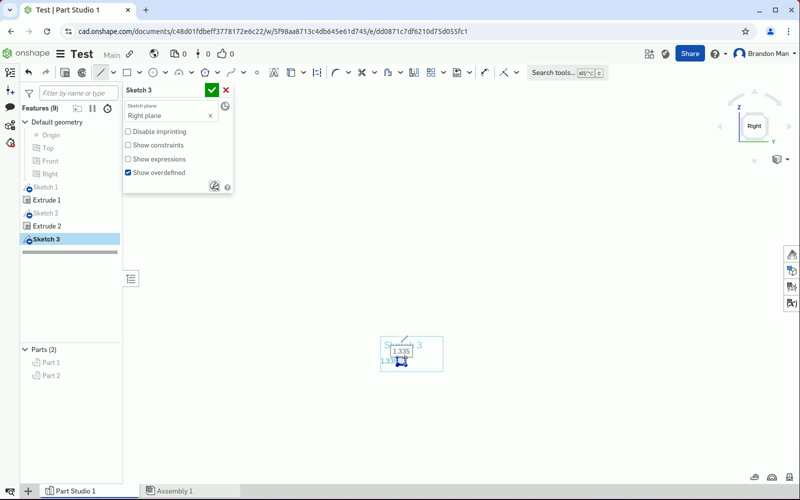
scroll(6)
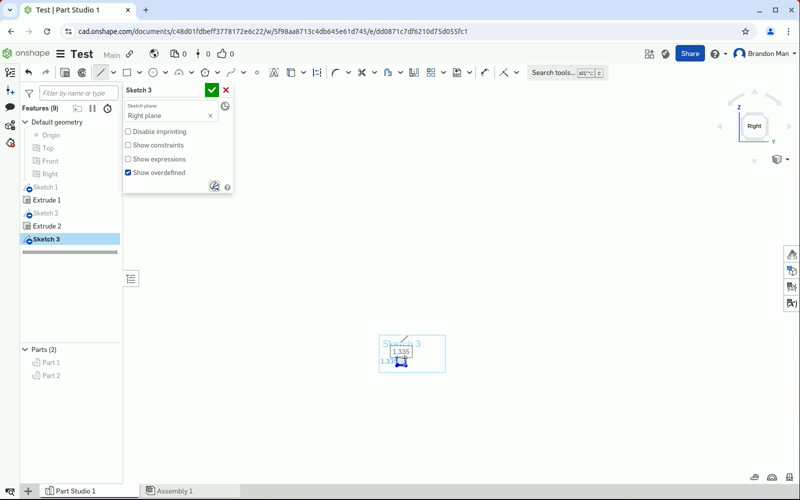
scroll(6)
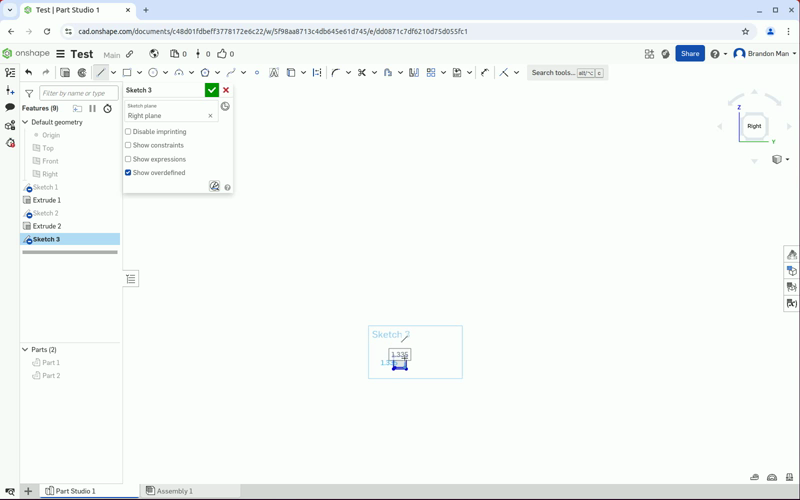
scroll(6)
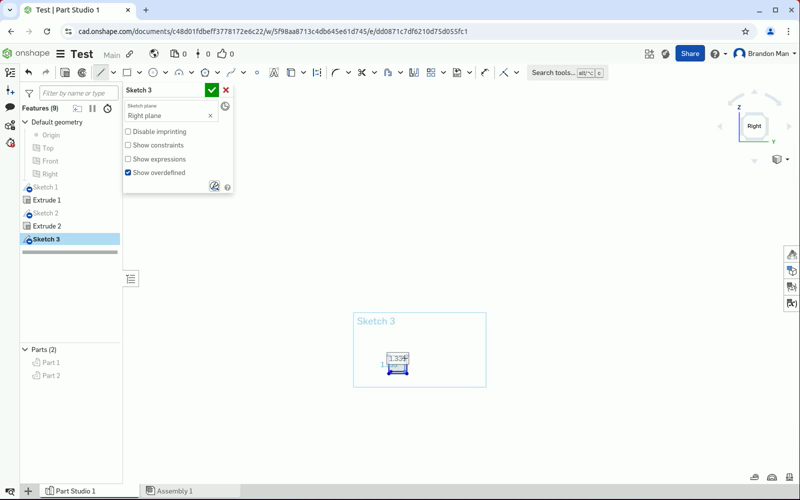
scroll(6)
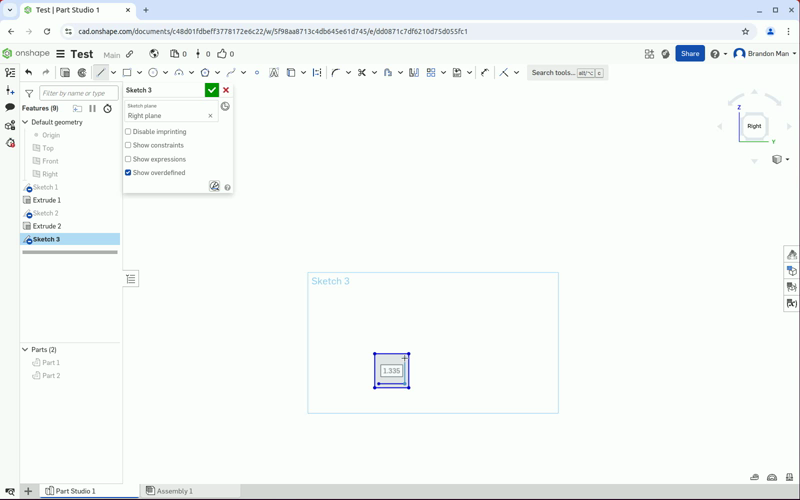
scroll(6)
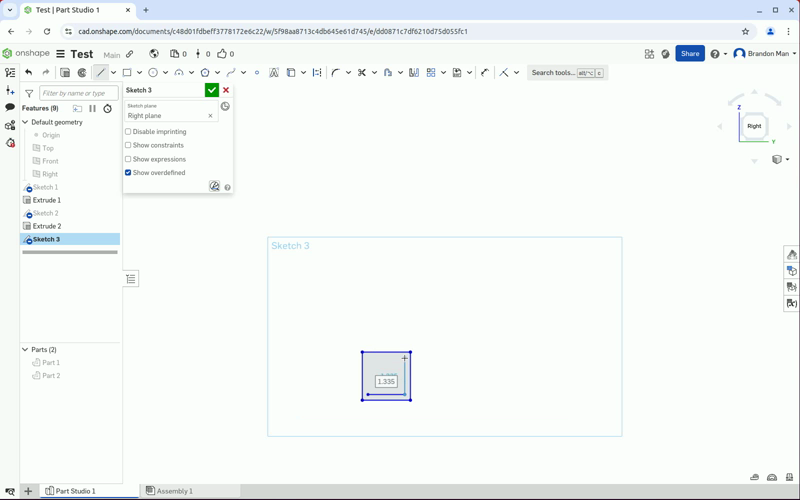
scroll(6)
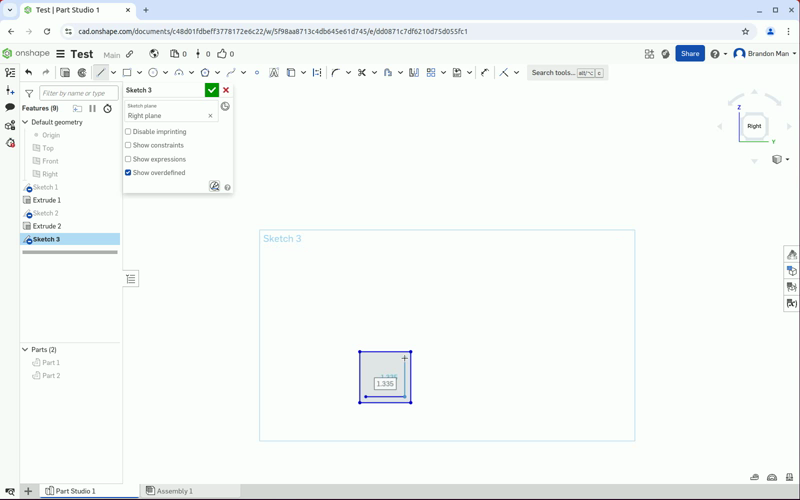
scroll(6)
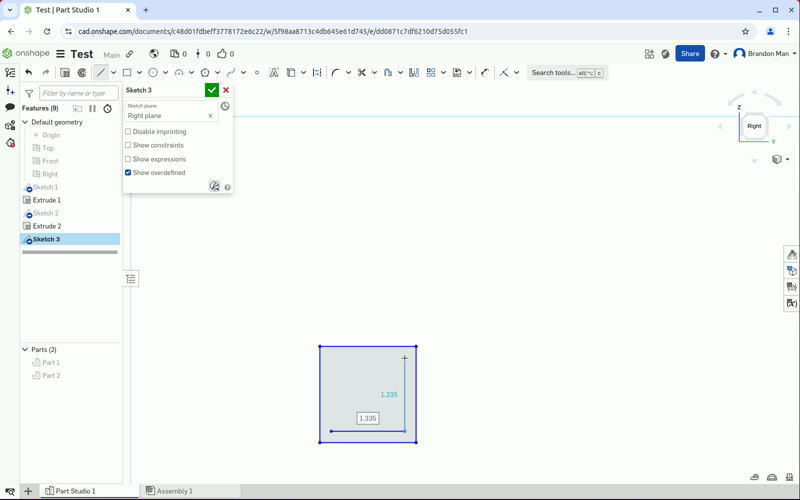
click(404, 357)
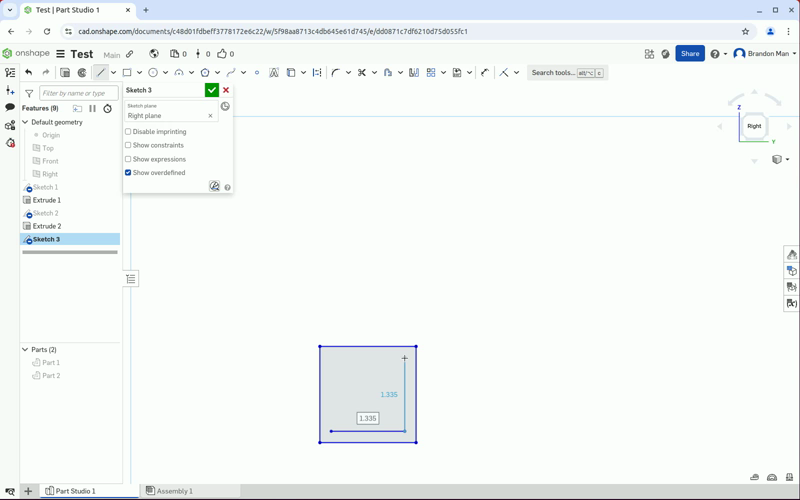
scroll(-6)
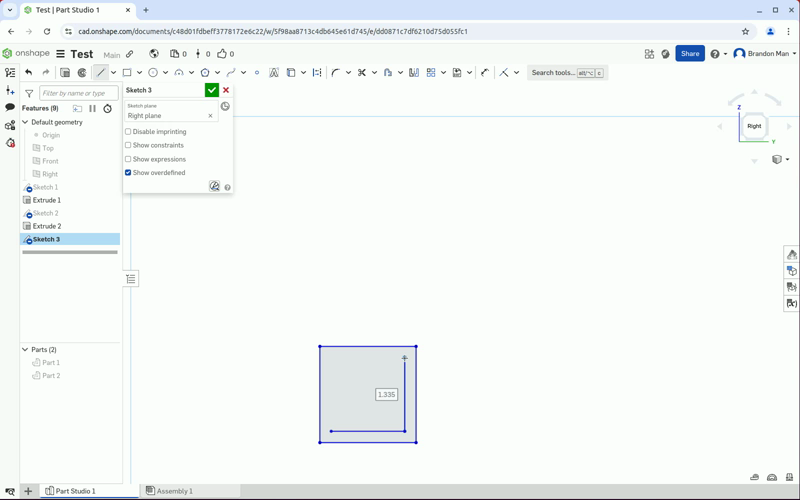
scroll(-6)
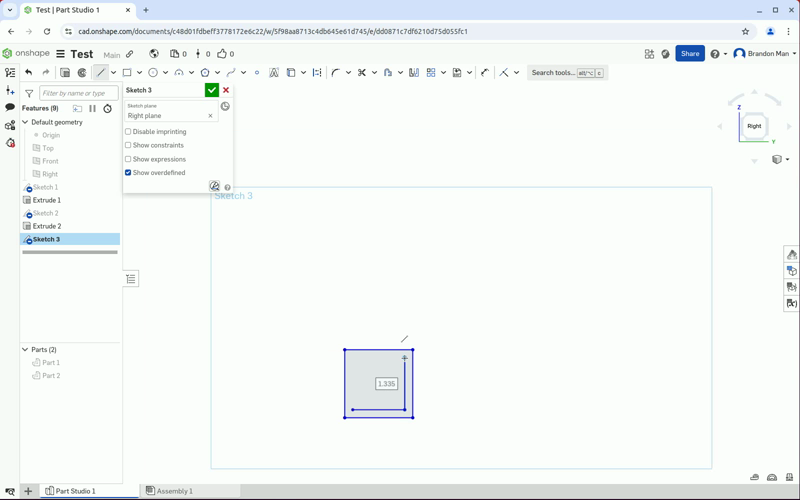
scroll(-6)
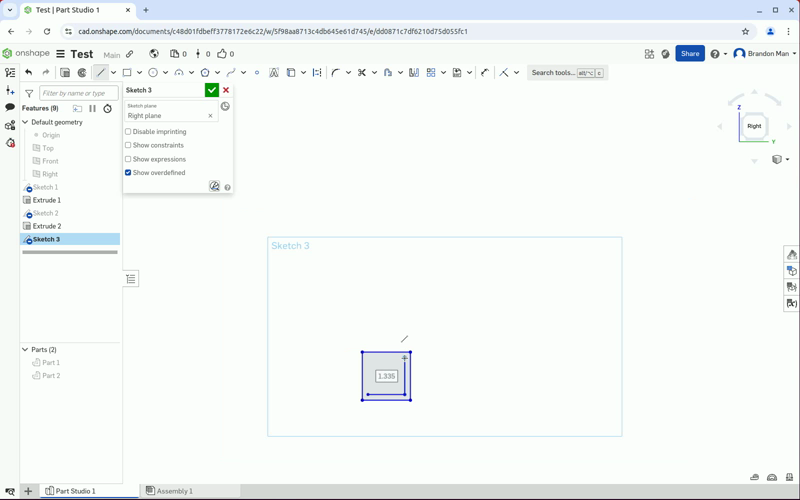
scroll(-6)
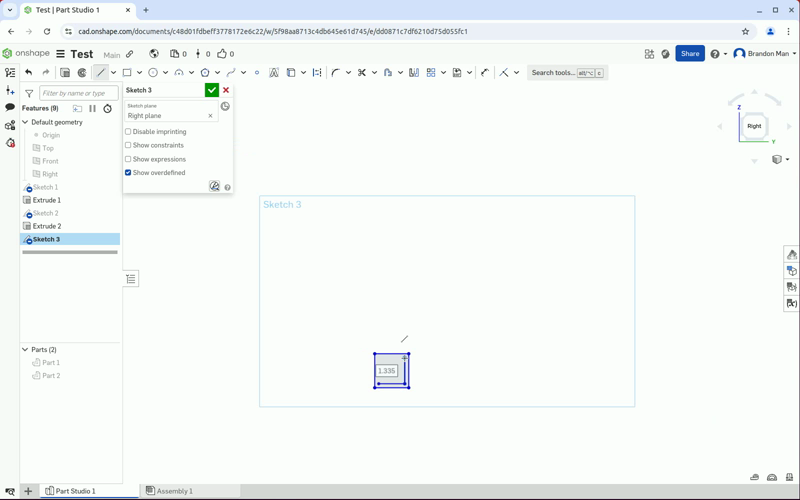
scroll(-6)
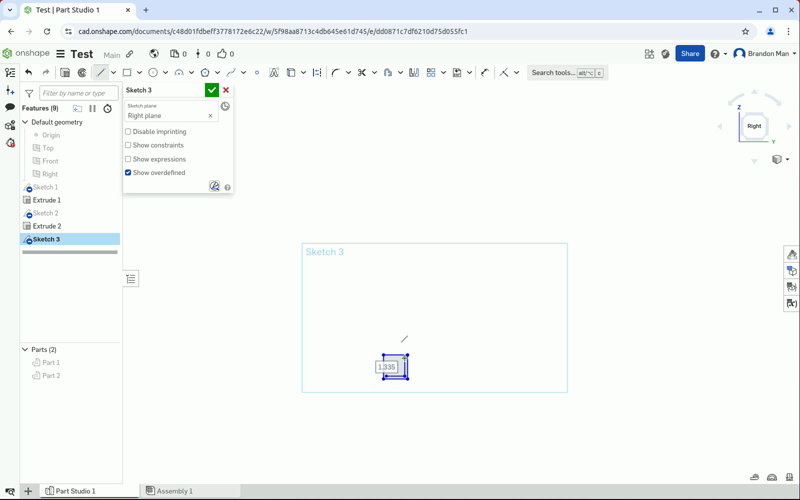
scroll(-6)
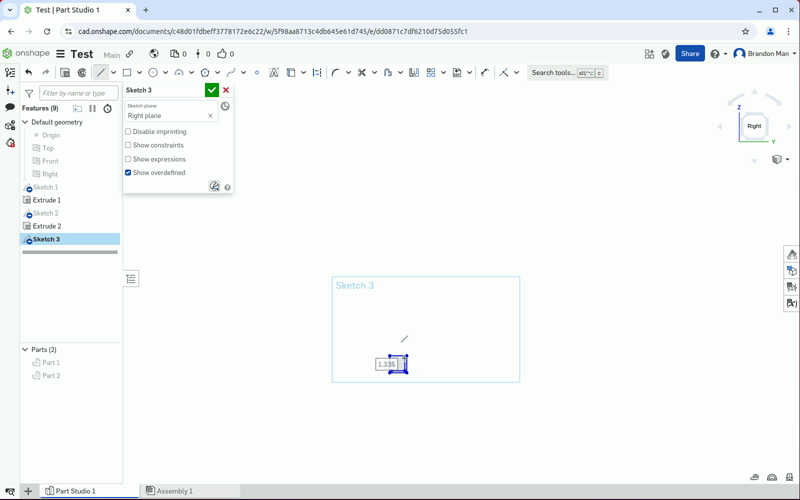
scroll(-6)
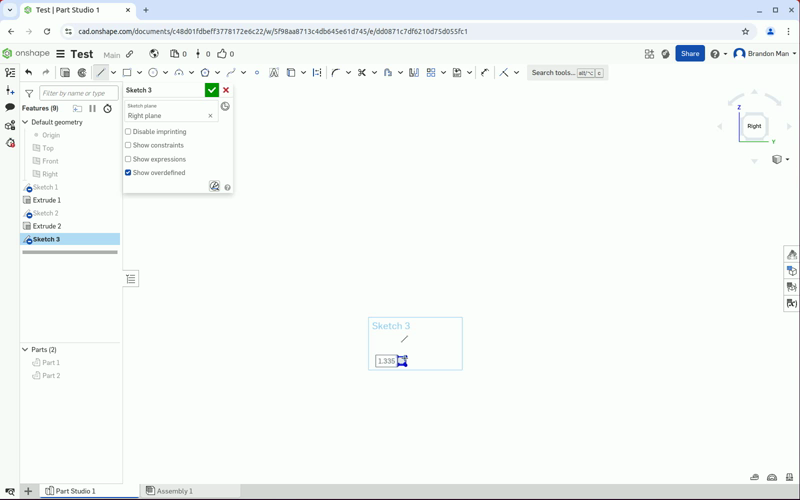
key_up(shift)
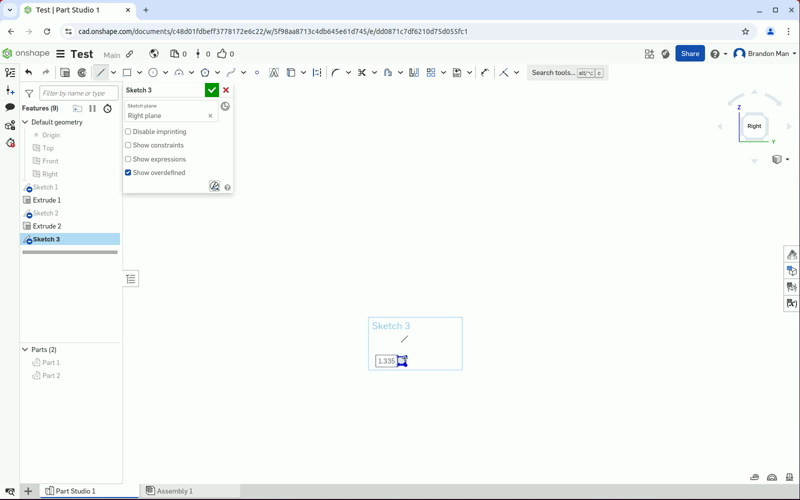
key_down(shift)
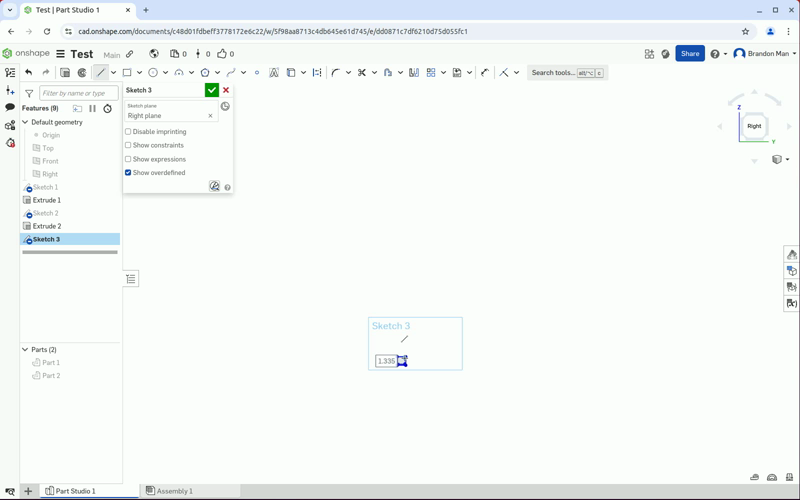
mouse_move(434, 357)
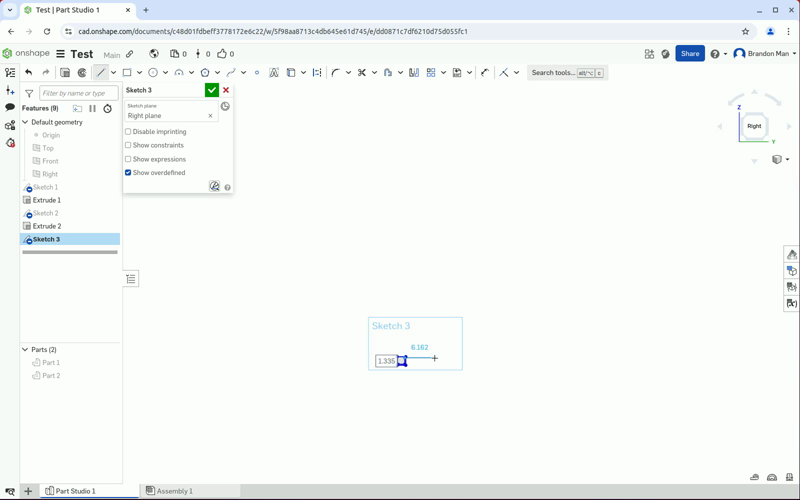
mouse_move(398, 357)
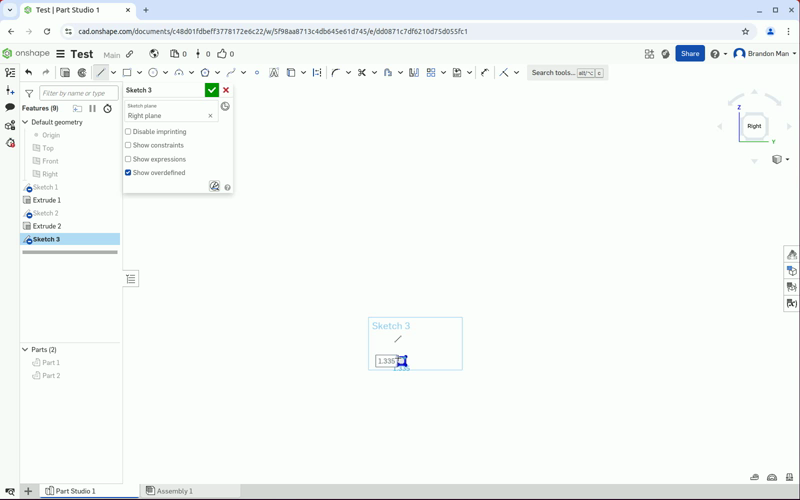
scroll(6)
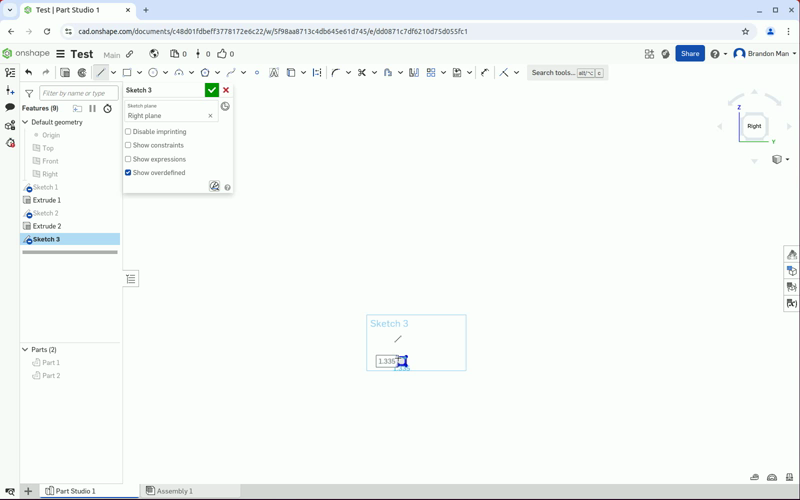
scroll(6)
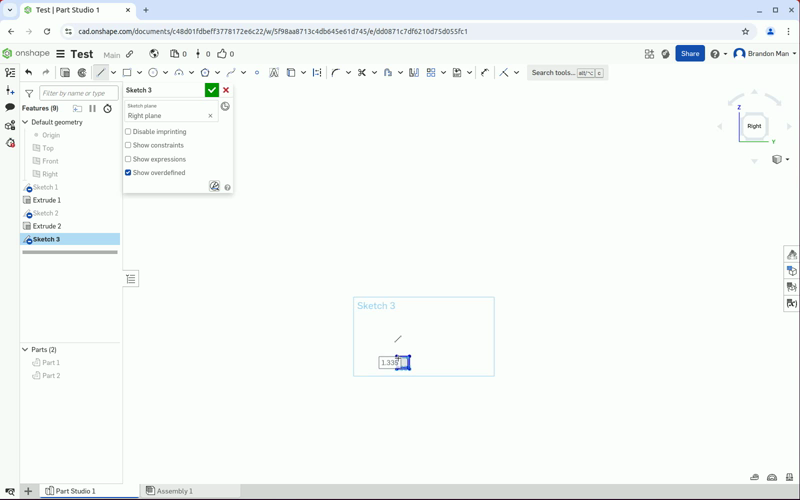
scroll(6)
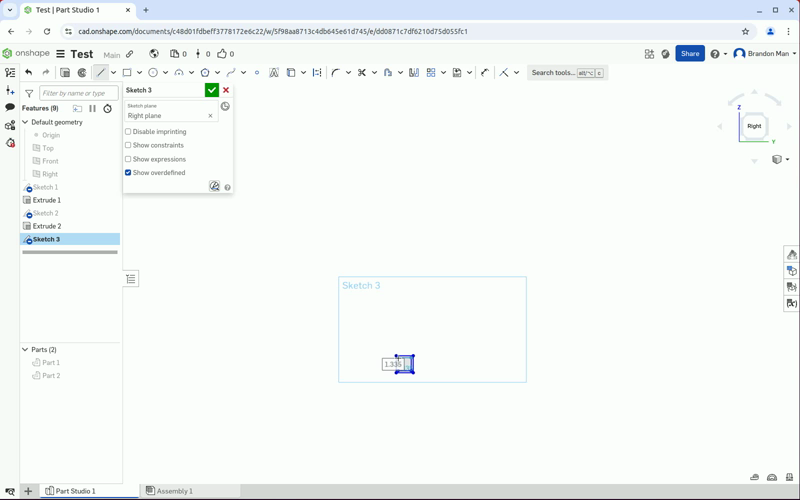
scroll(6)
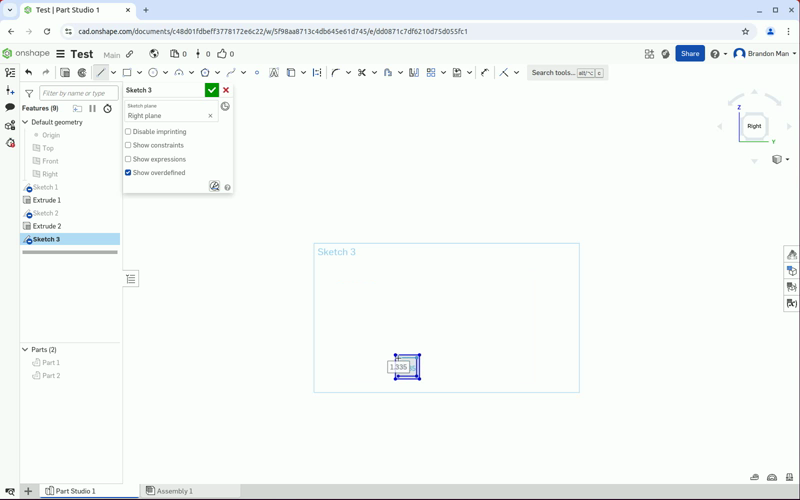
scroll(6)
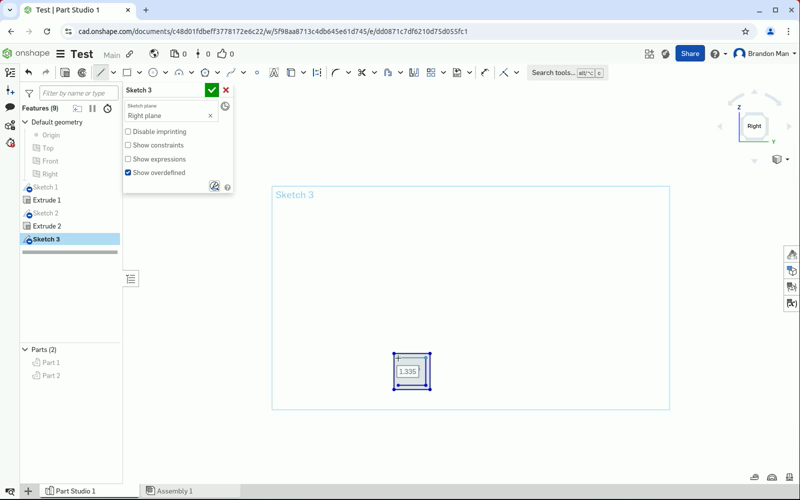
scroll(6)
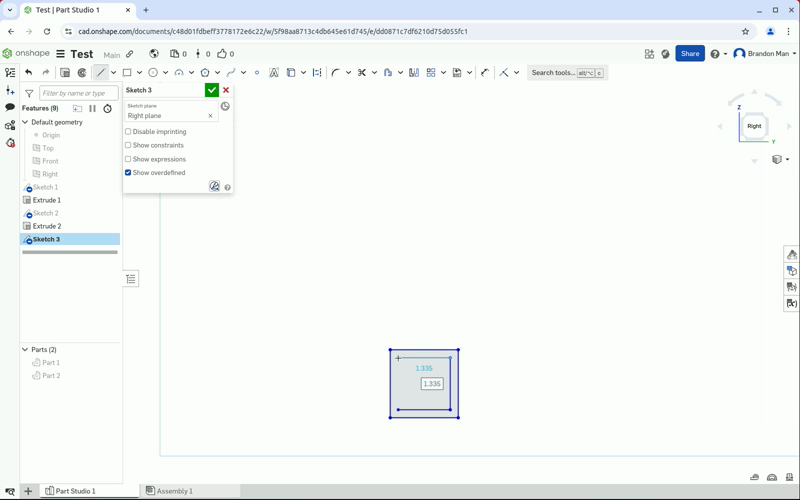
scroll(6)
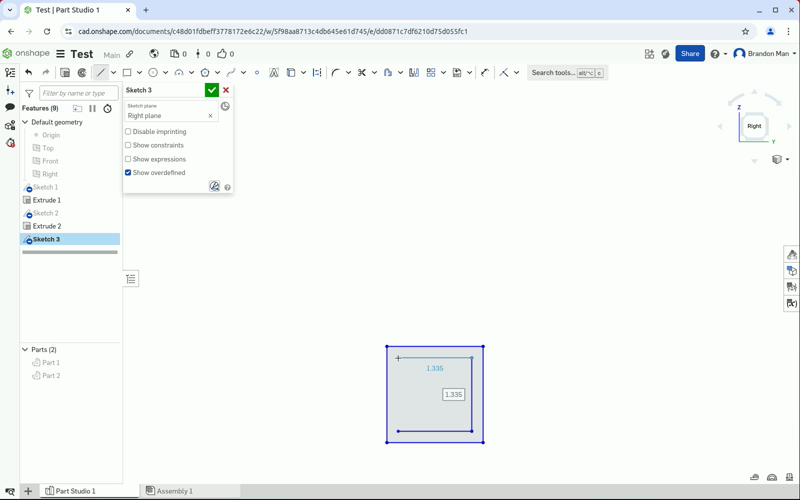
click(398, 357)
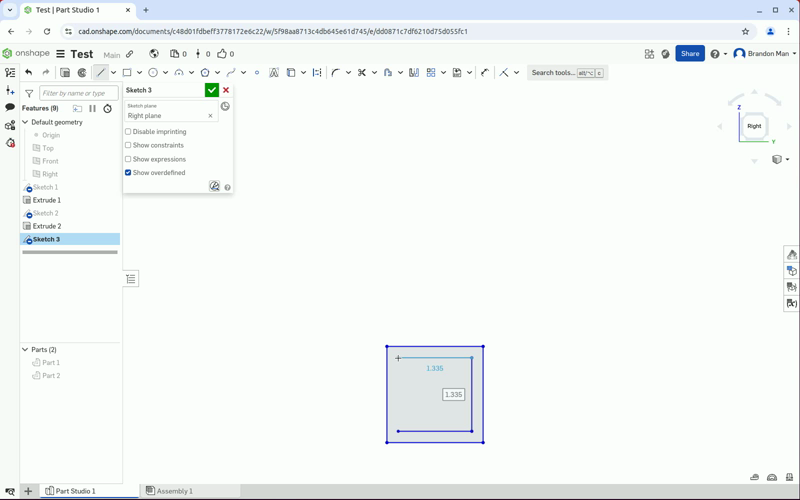
scroll(-6)
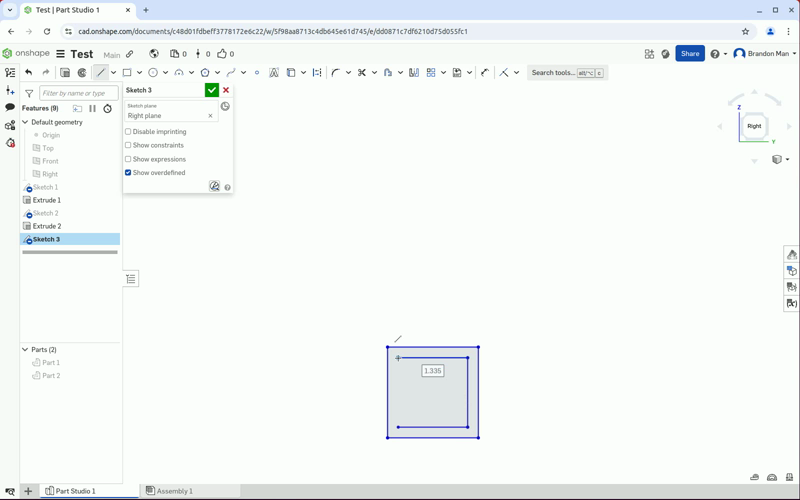
scroll(-6)
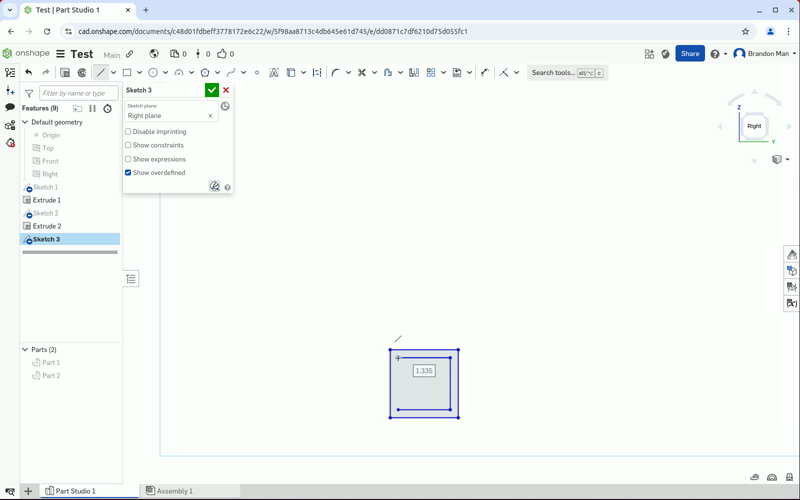
scroll(-6)
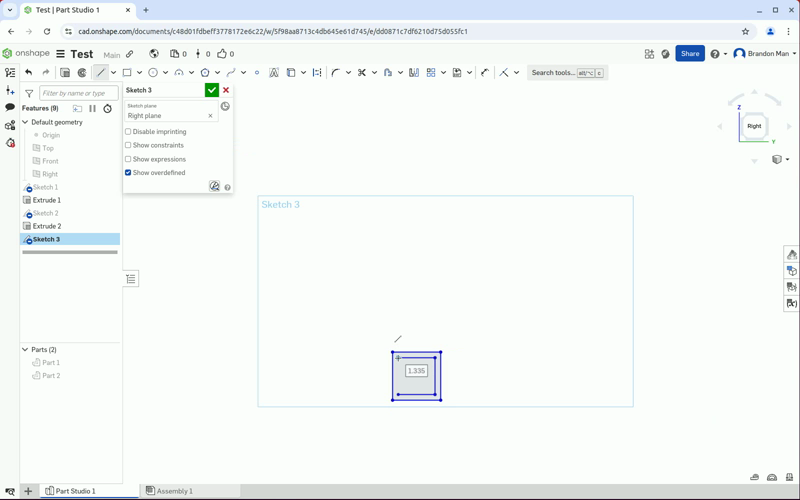
scroll(-6)
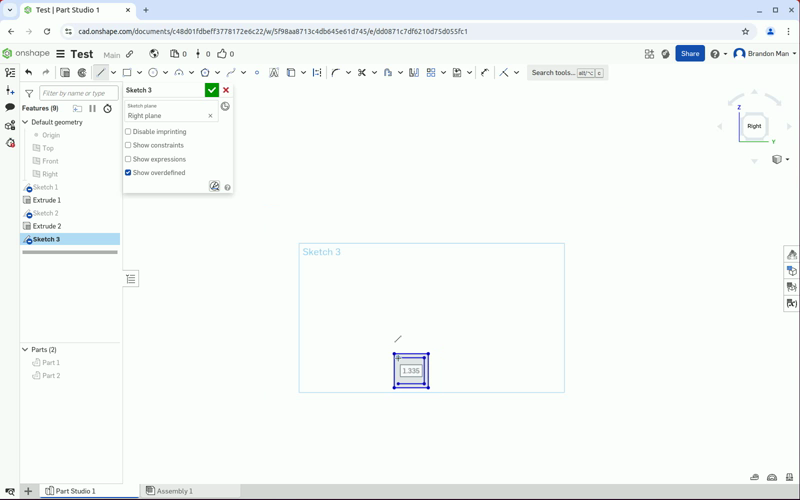
scroll(-6)
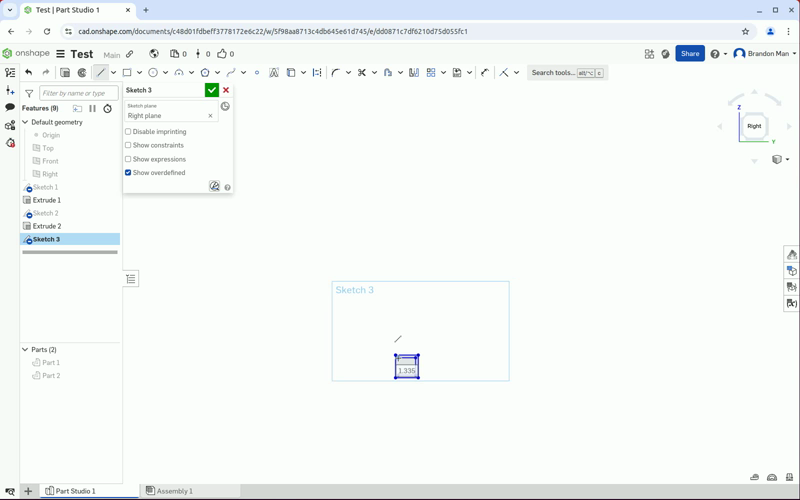
scroll(-6)
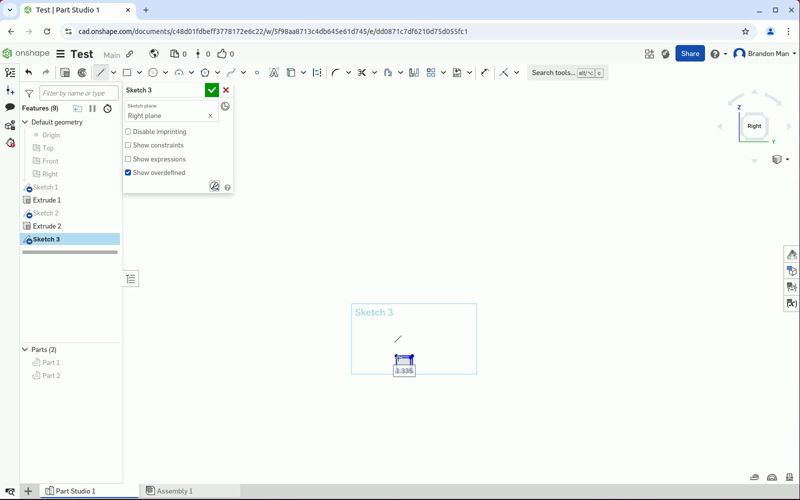
scroll(-6)
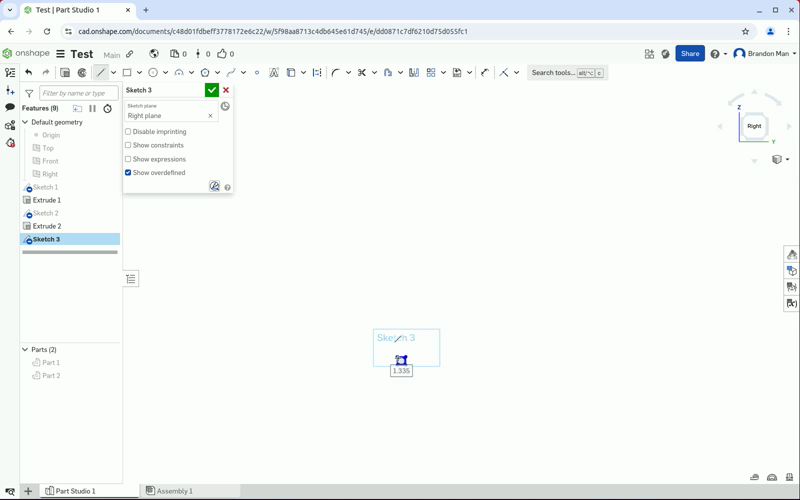
key_up(shift)
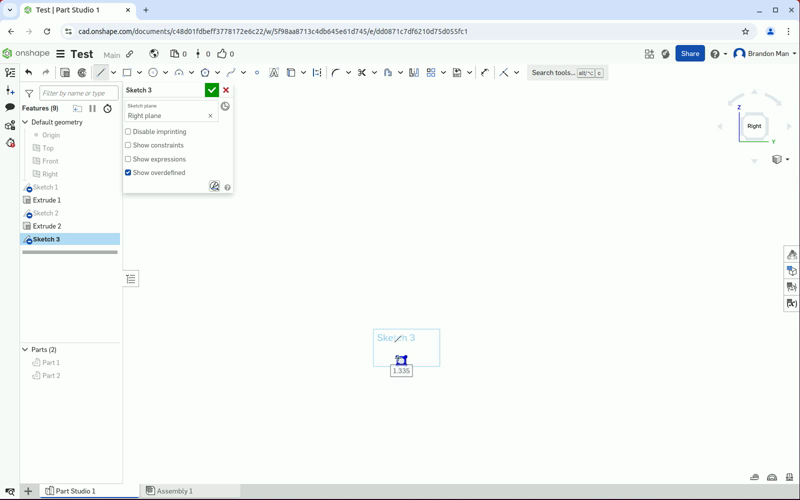
mouse_move(428, 357)
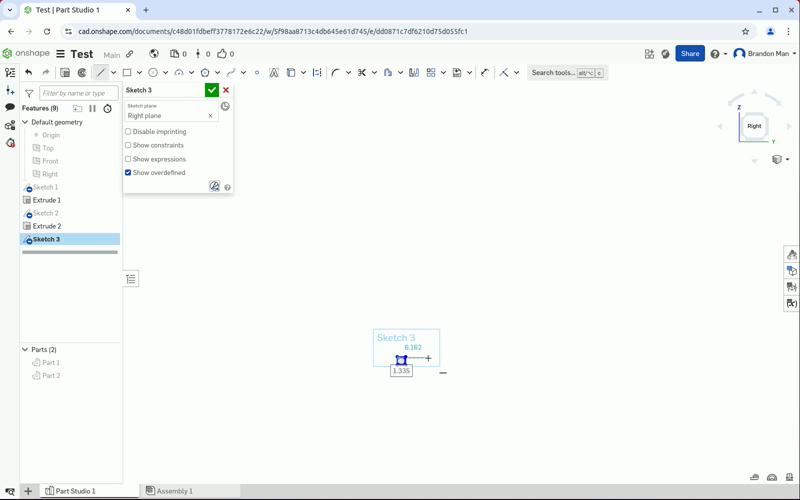
key_down(shift)
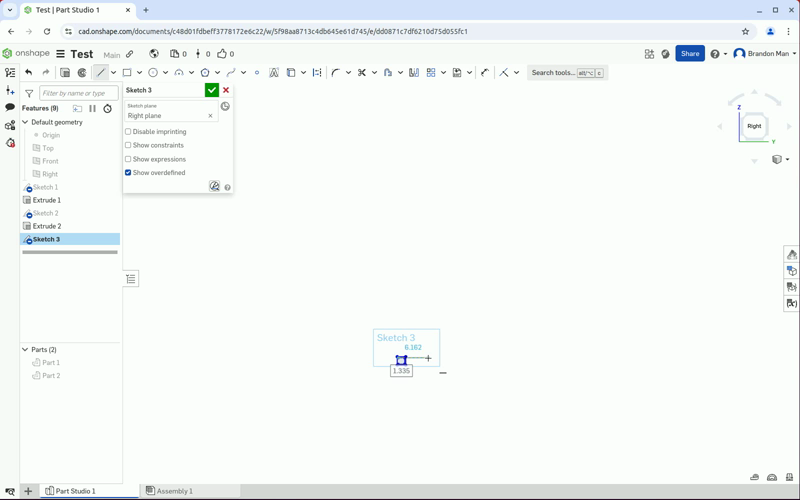
mouse_move(398, 364)
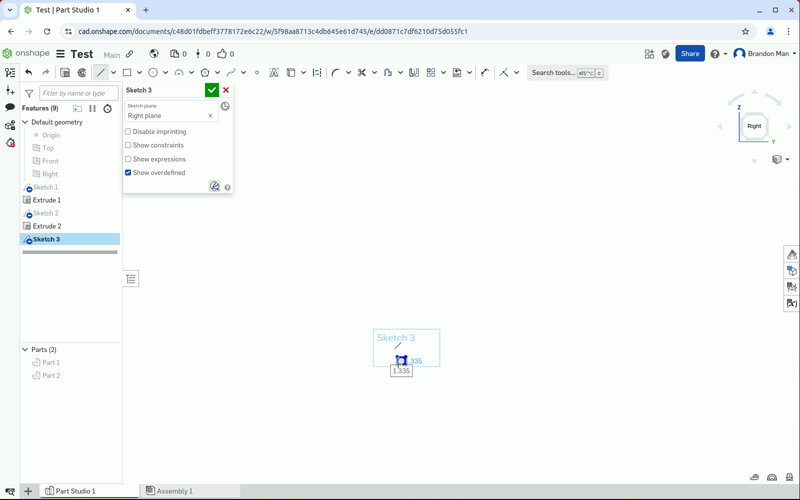
scroll(6)
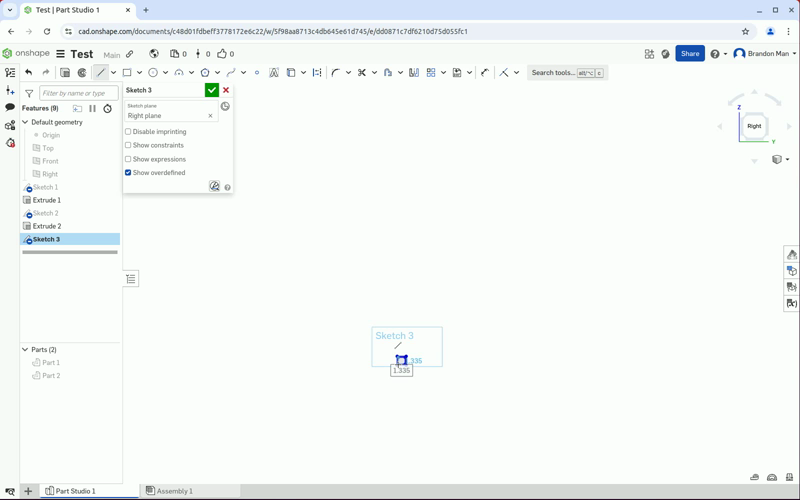
scroll(6)
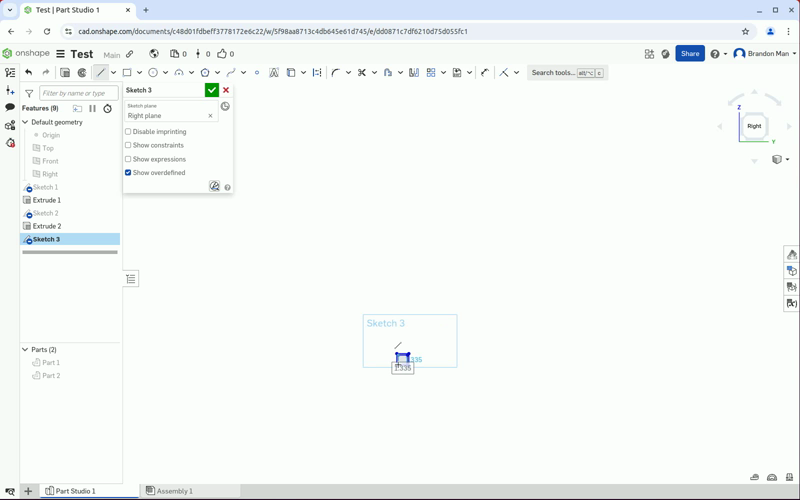
scroll(6)
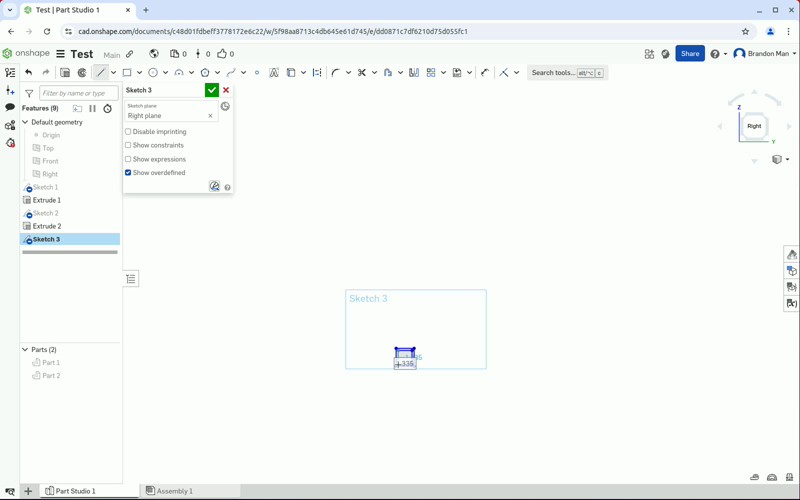
scroll(6)
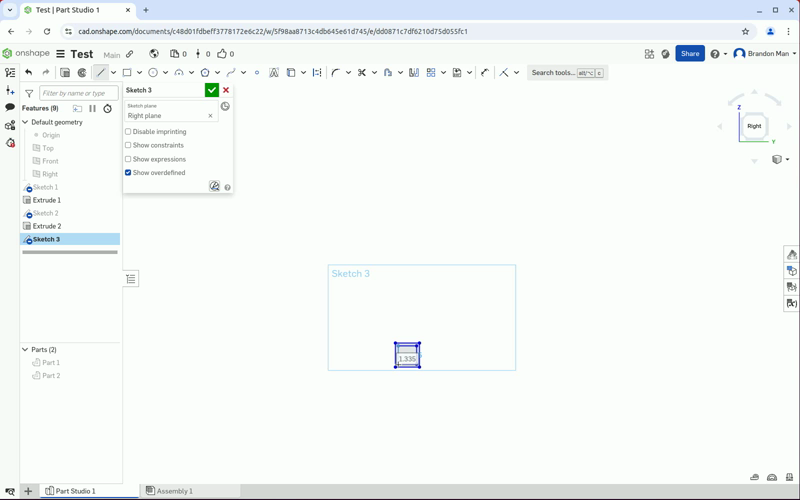
scroll(6)
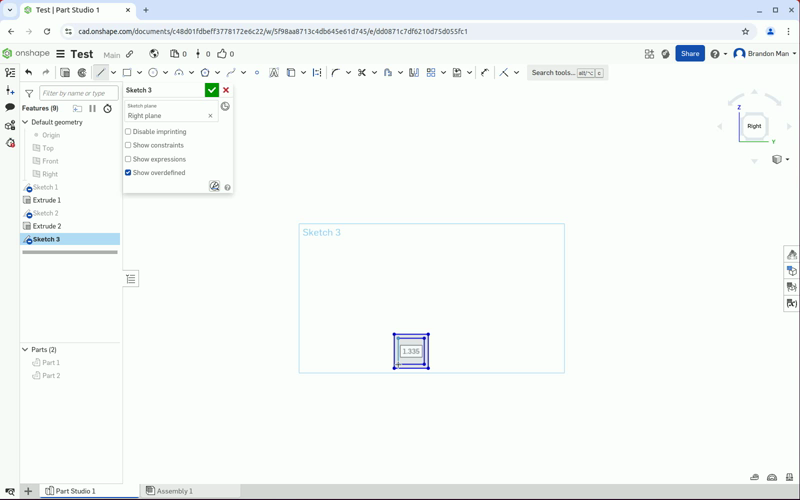
scroll(6)
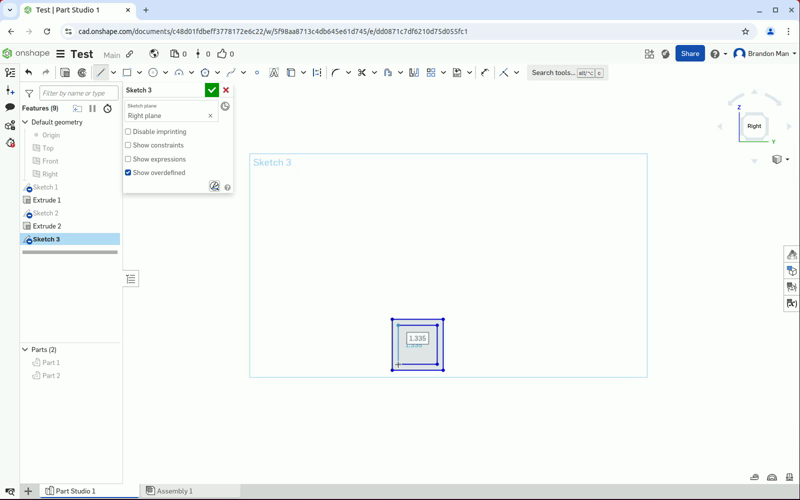
scroll(6)
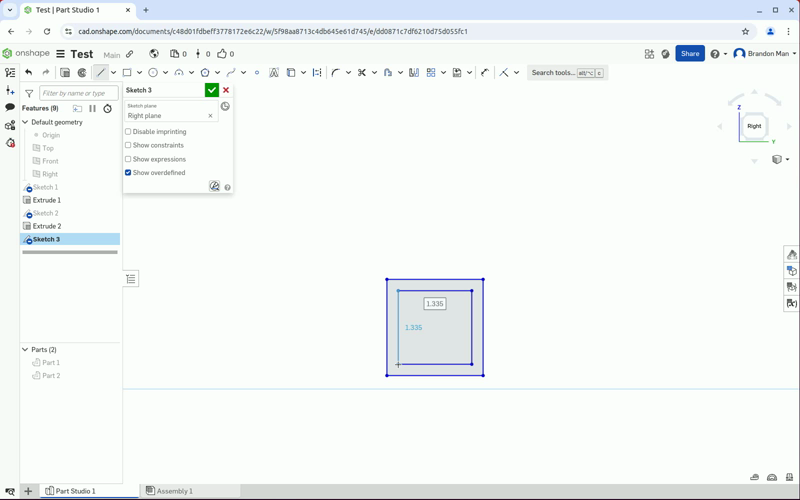
key_up(shift)
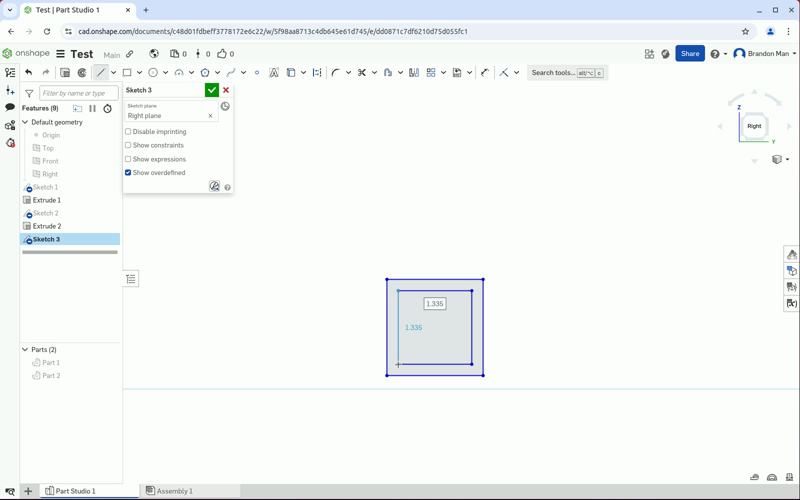
click(398, 364)
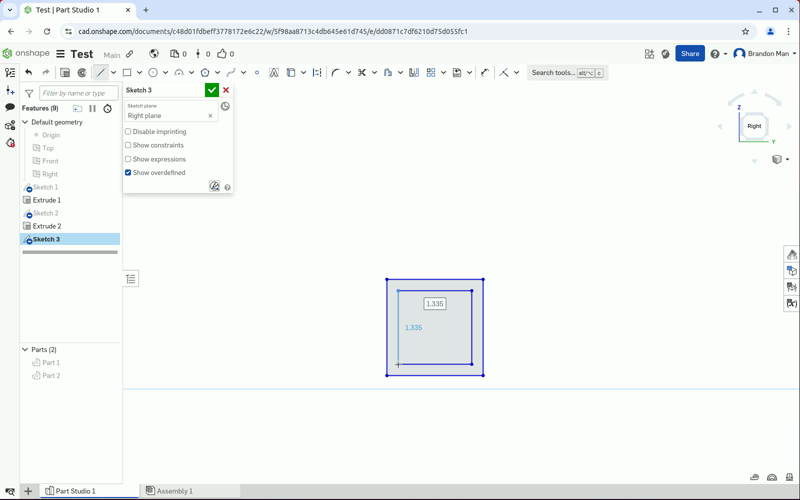
scroll(-6)
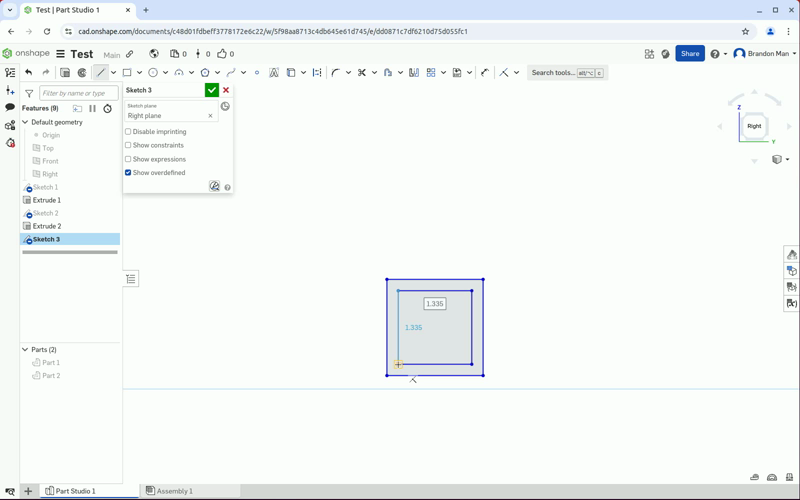
scroll(-6)
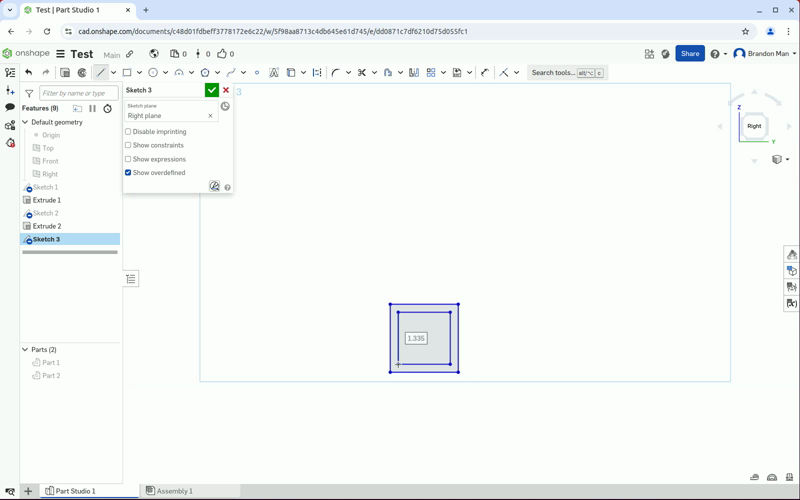
scroll(-6)
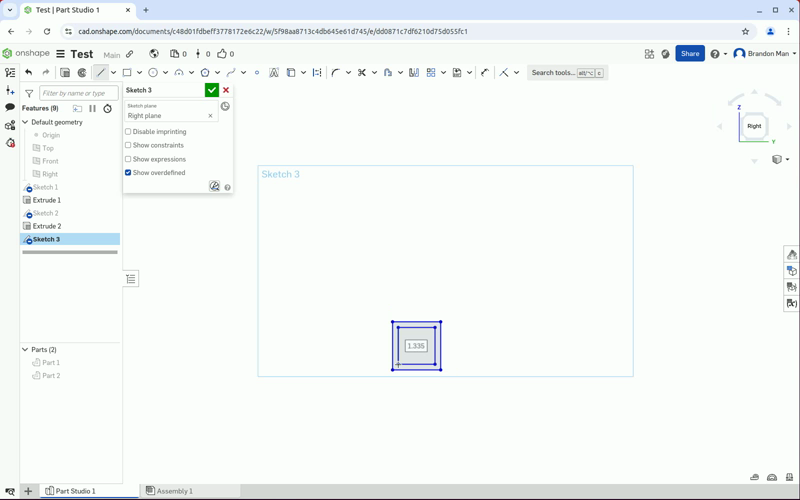
scroll(-6)
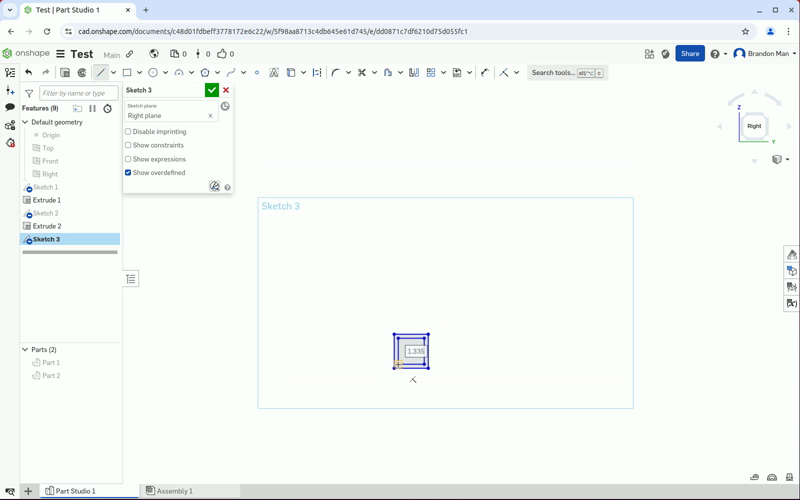
scroll(-6)
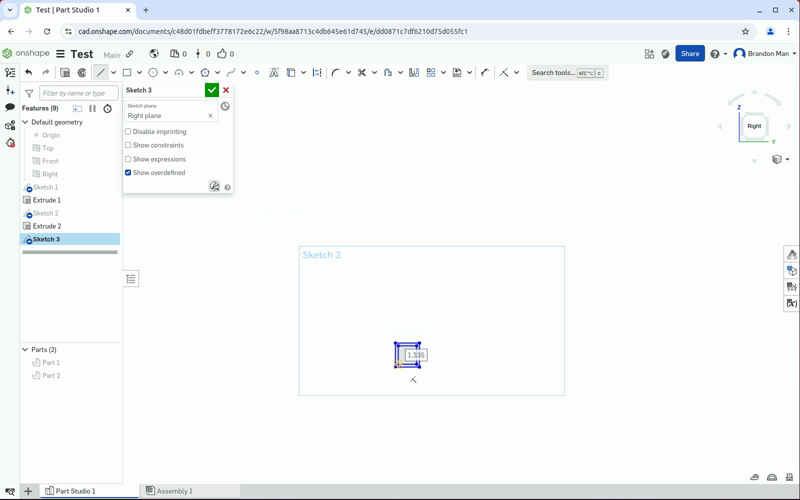
scroll(-6)
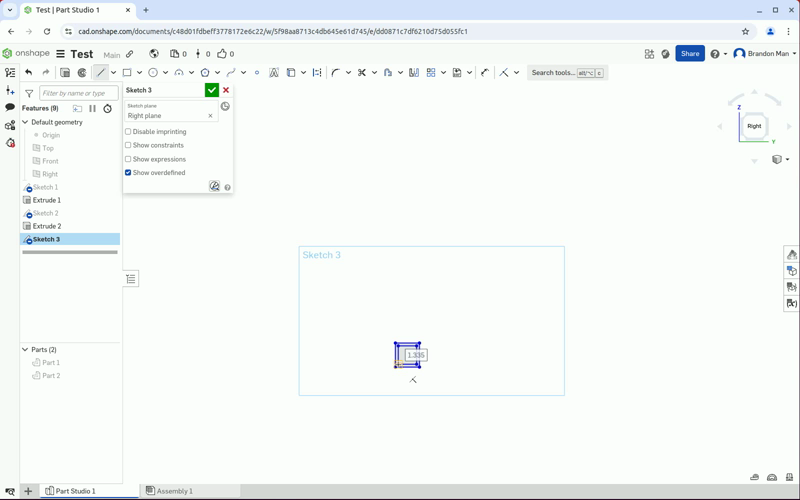
scroll(-6)
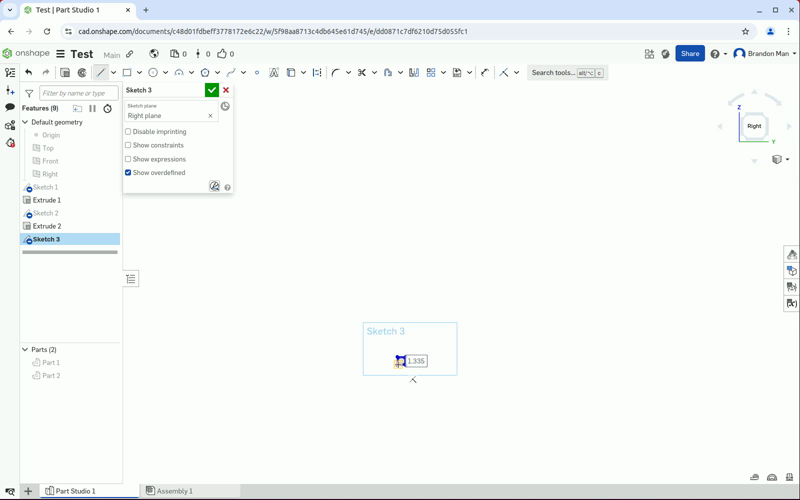
key(esc)
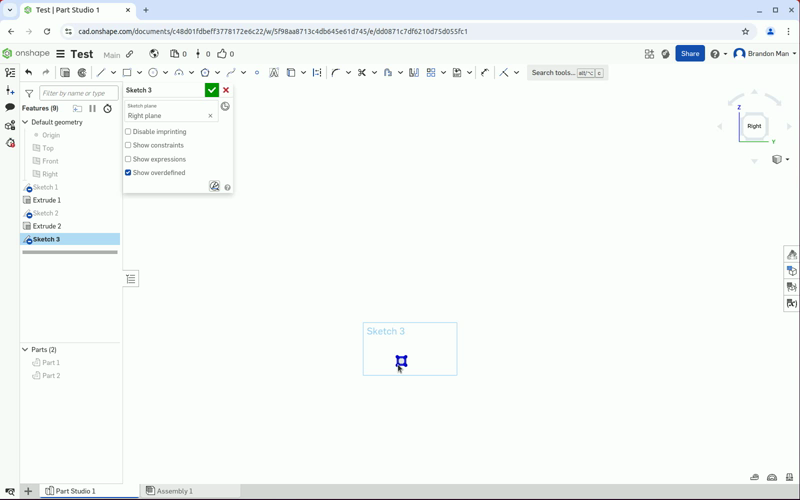
mouse_move(401, 364)
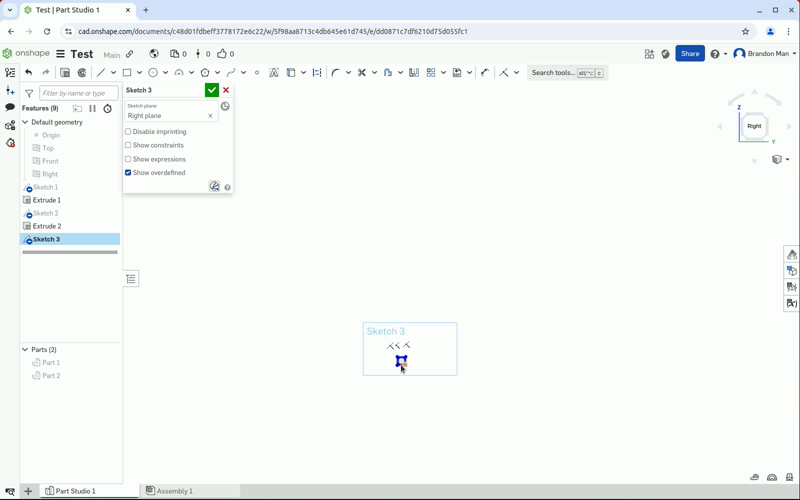
scroll(6)
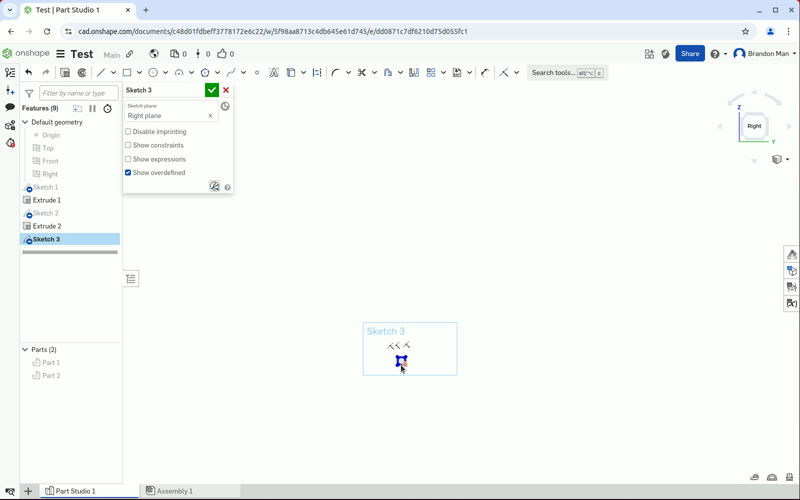
scroll(6)
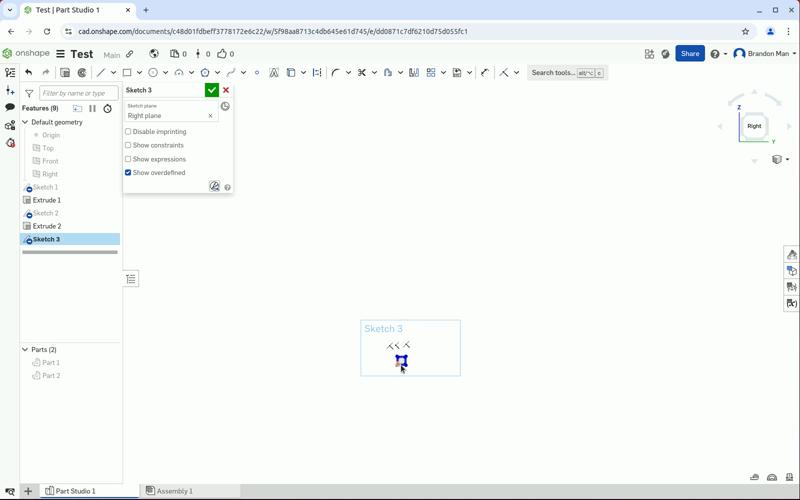
scroll(6)
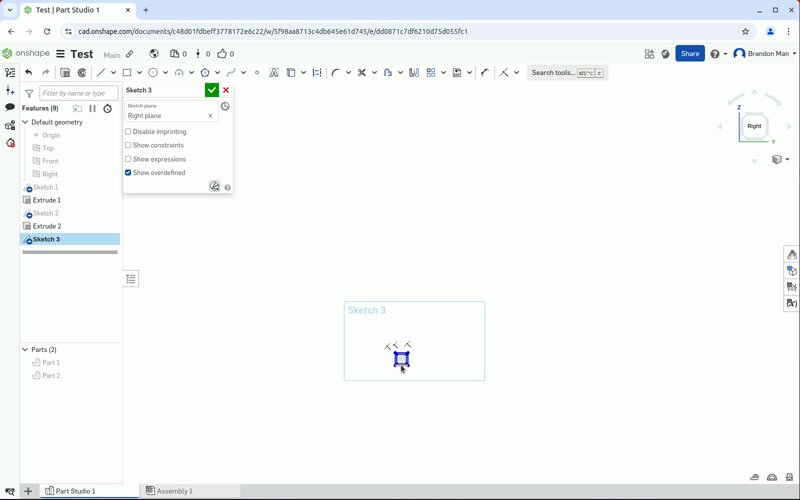
scroll(6)
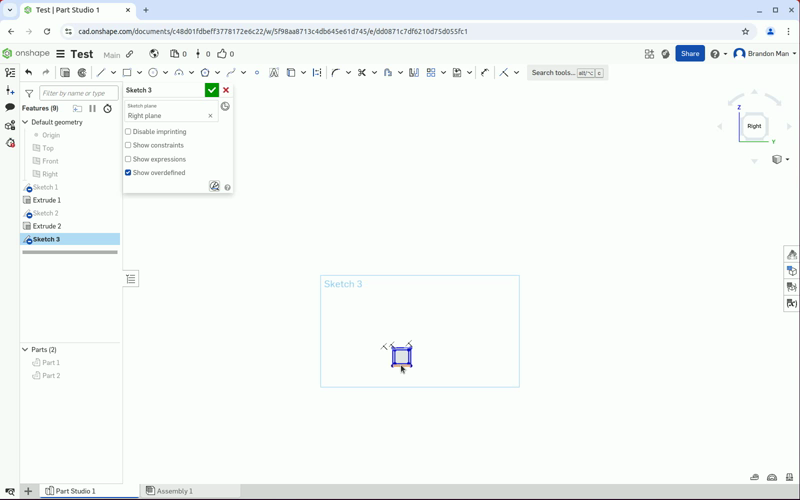
scroll(6)
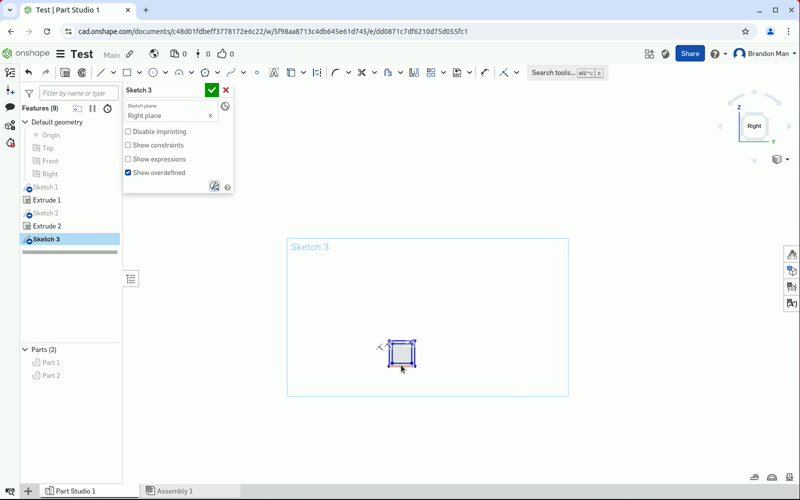
scroll(6)
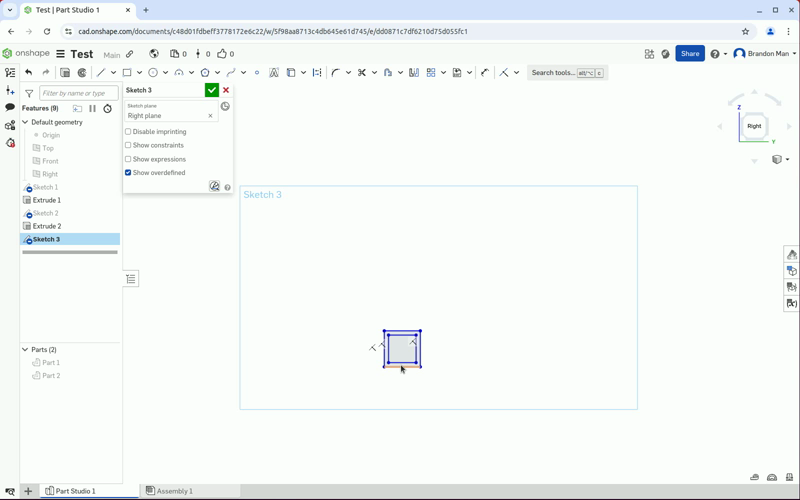
scroll(6)
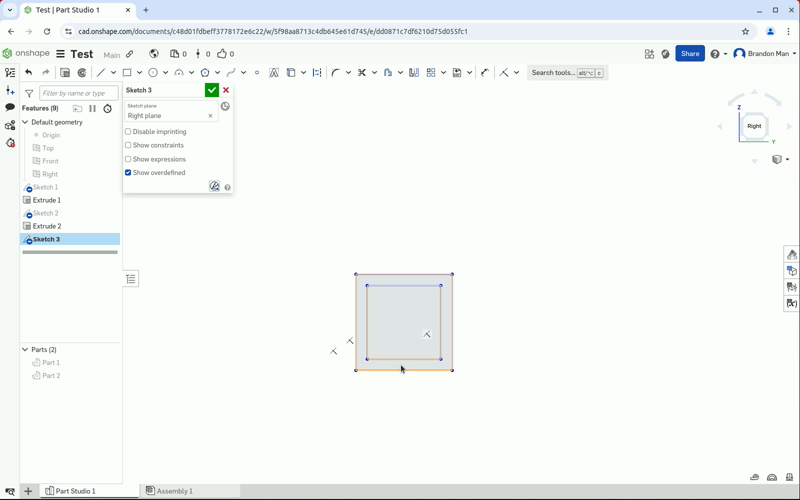
click(401, 364)
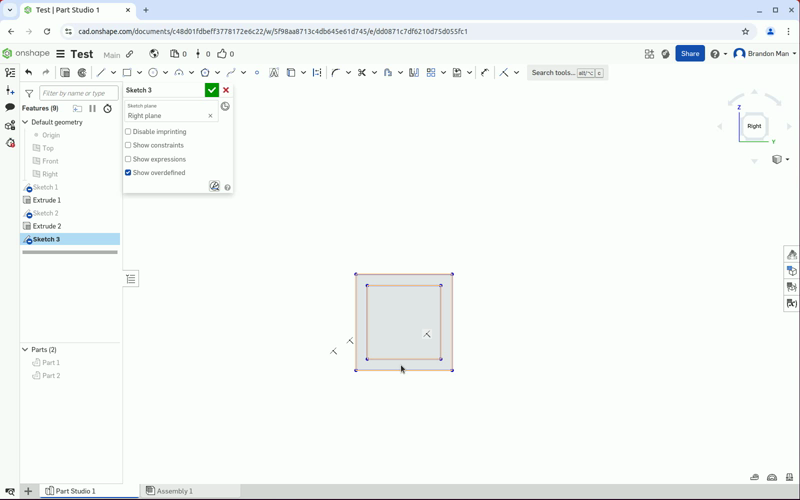
scroll(-6)
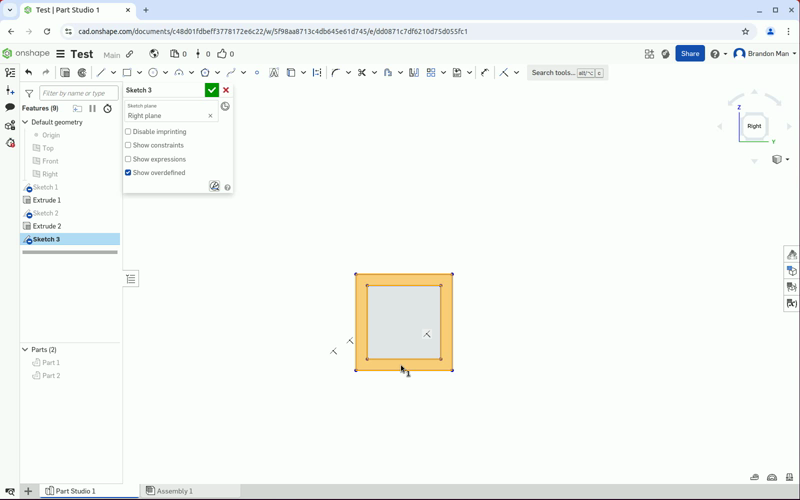
scroll(-6)
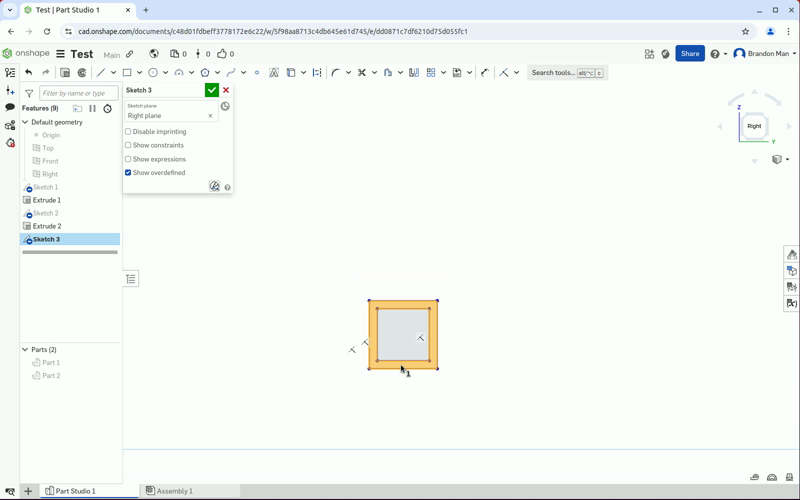
scroll(-6)
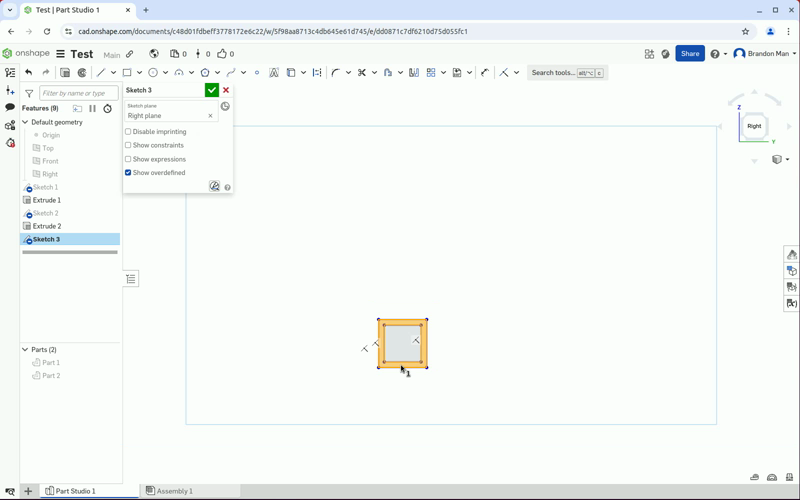
scroll(-6)
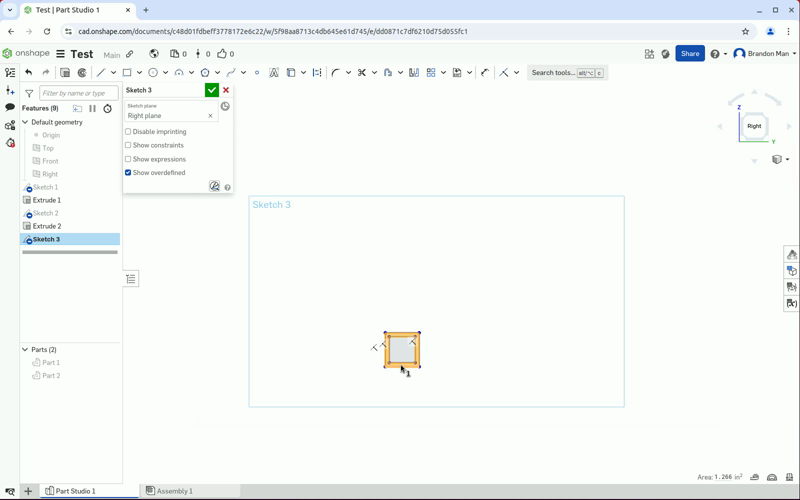
scroll(-6)
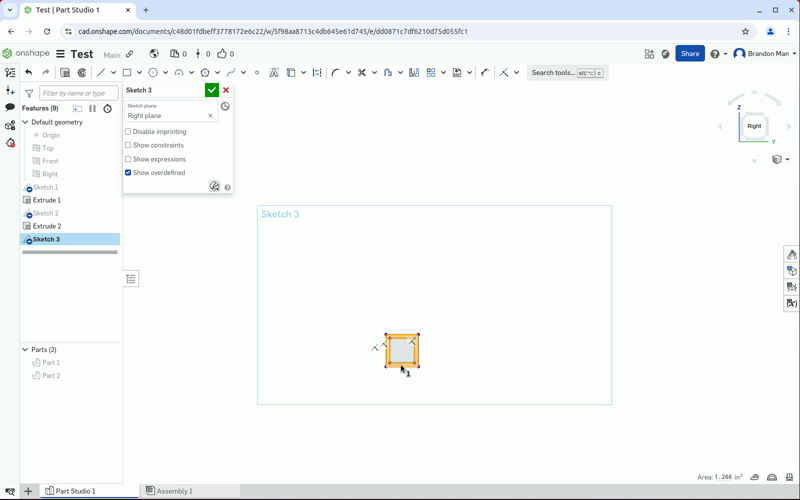
scroll(-6)
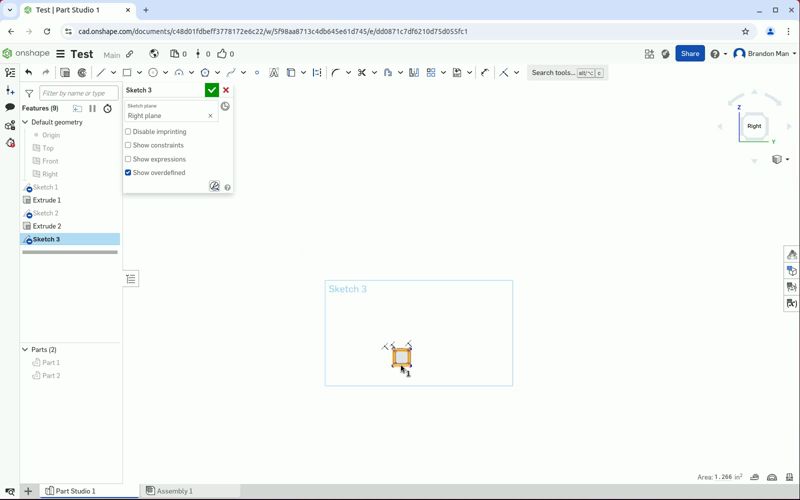
scroll(-6)
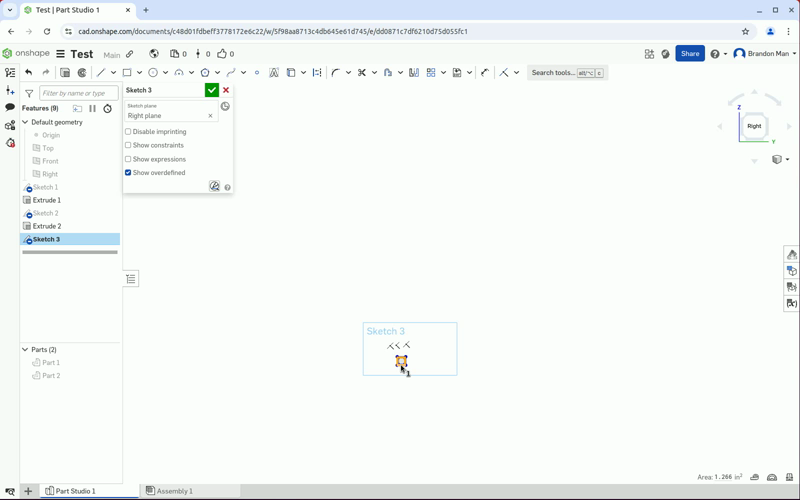
mouse_move(73, 352)
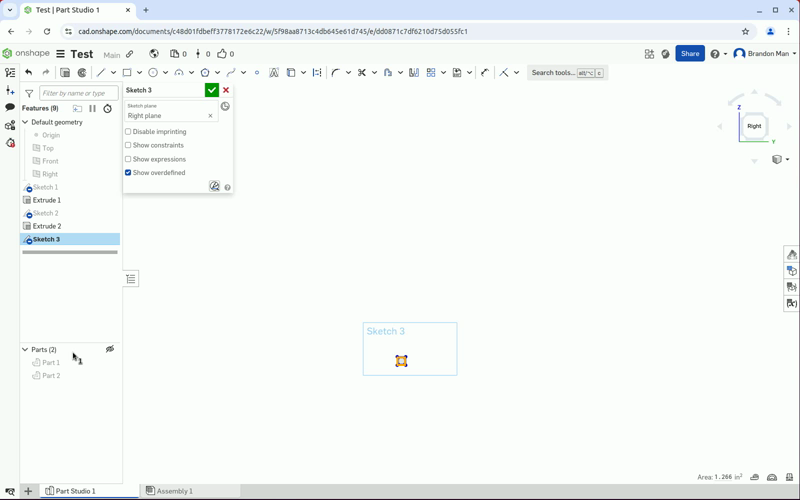
key(shift+y)
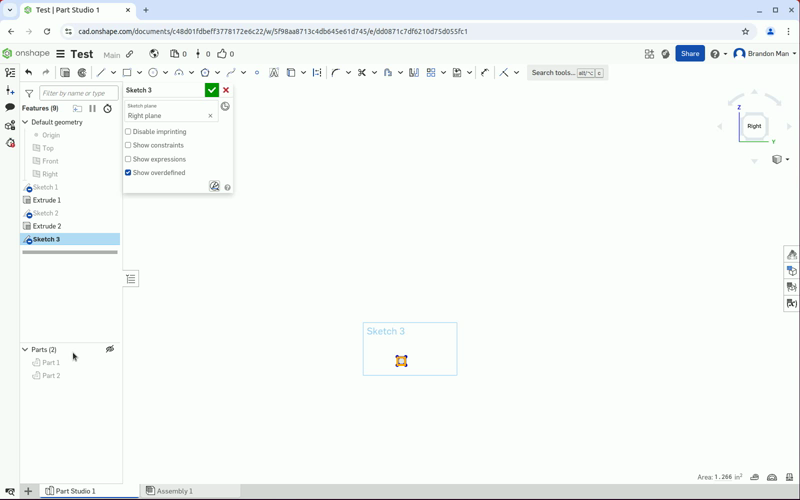
key(shift+e)
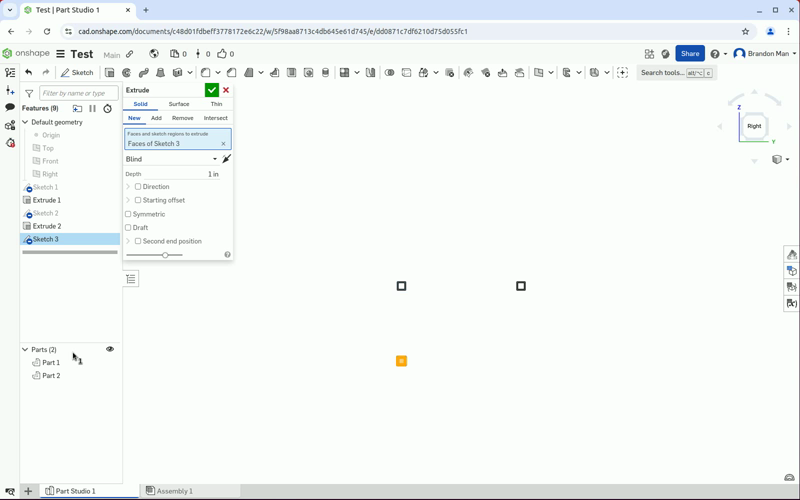
mouse_move(143, 106)
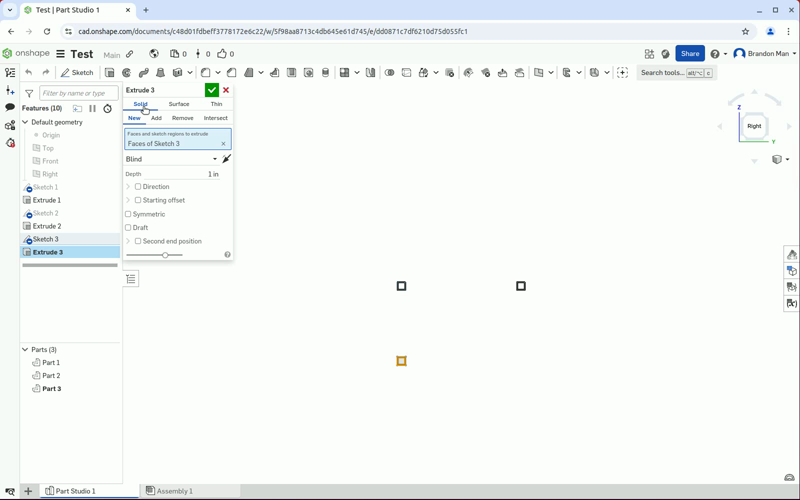
click(143, 106)
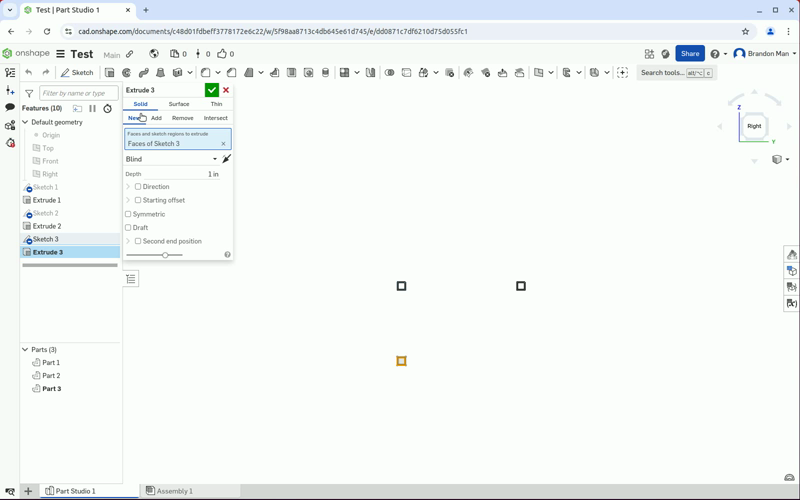
mouse_move(137, 120)
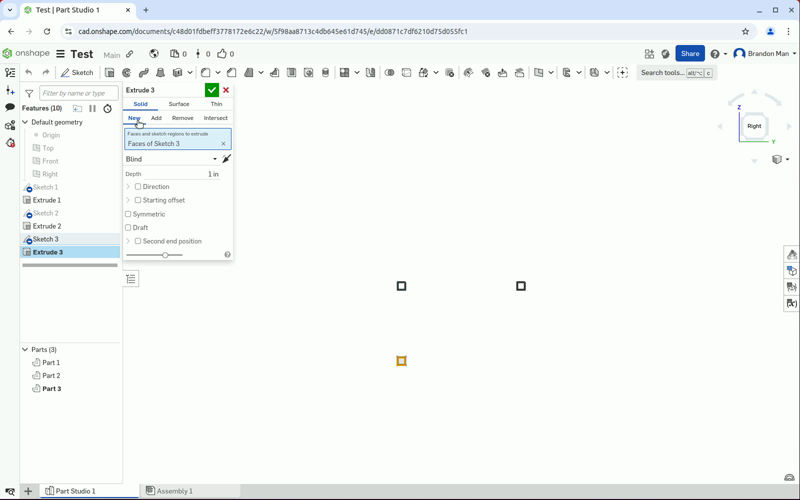
click(137, 120)
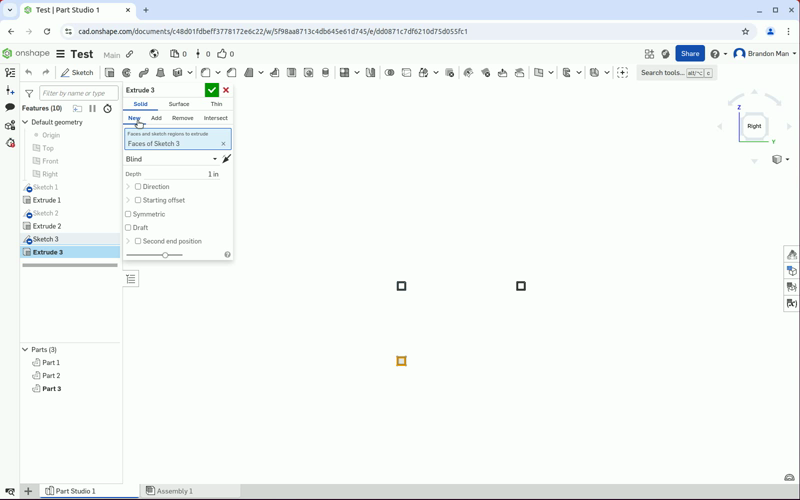
key(tab, 4)
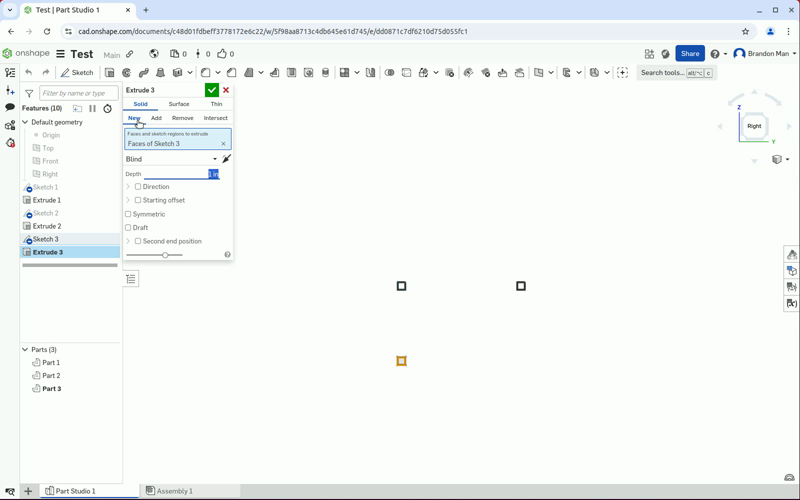
text(46.216)
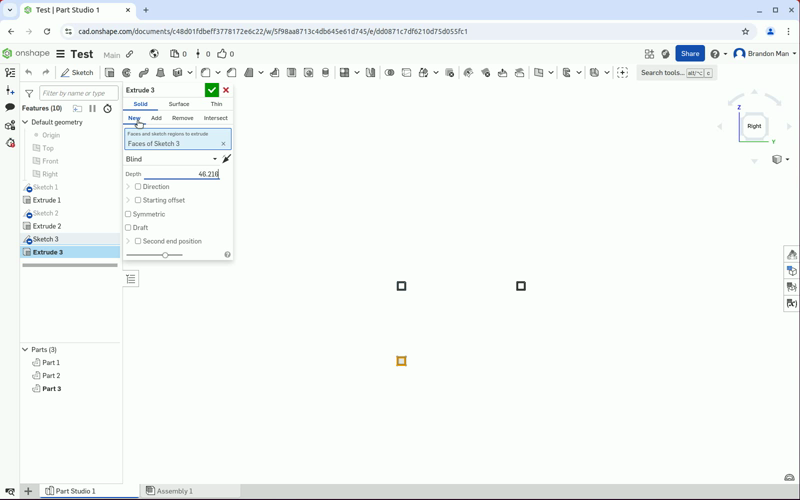
key(tab, 3)
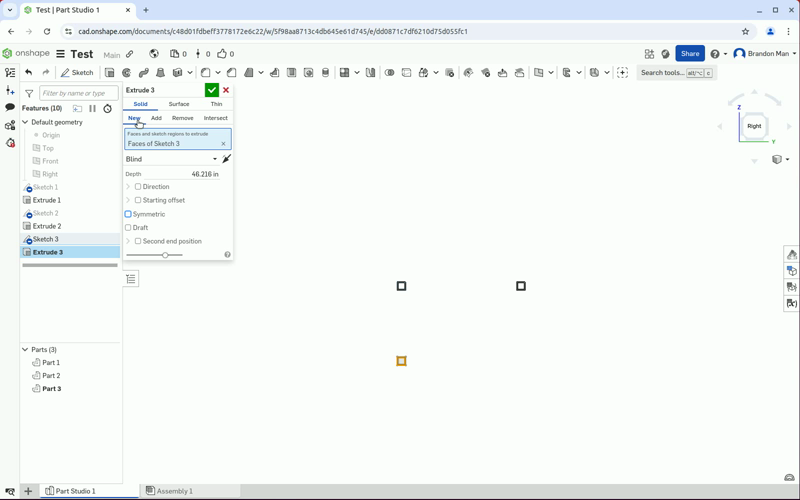
key(space)
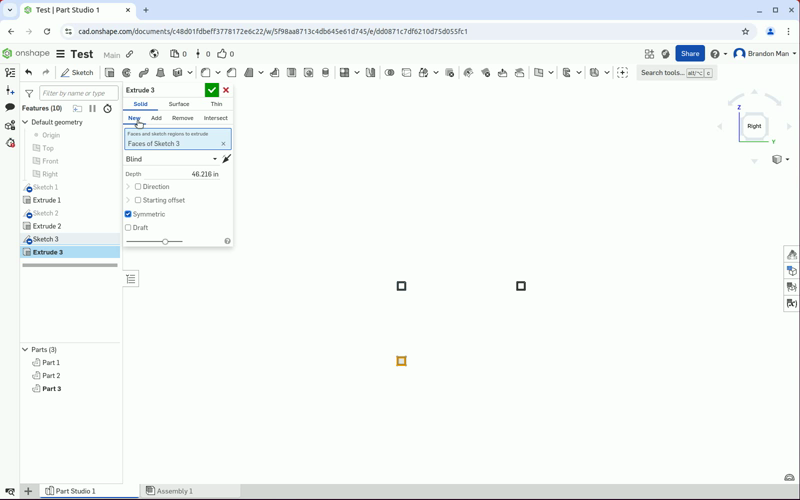
key(enter)
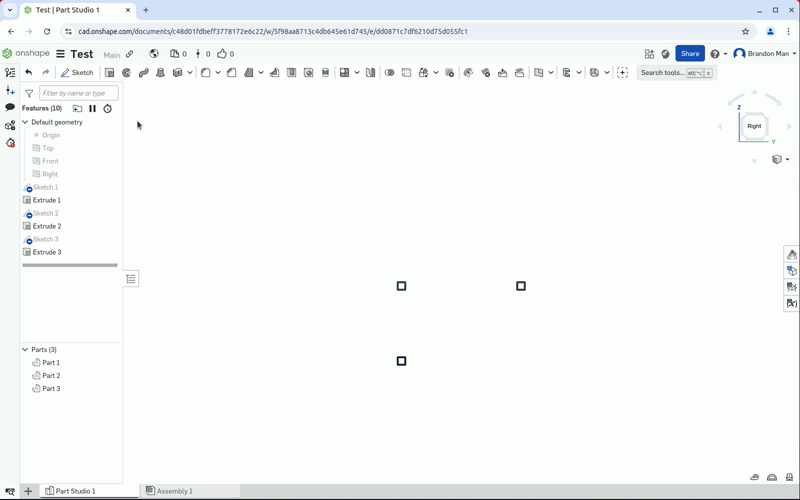
key(shift+h)
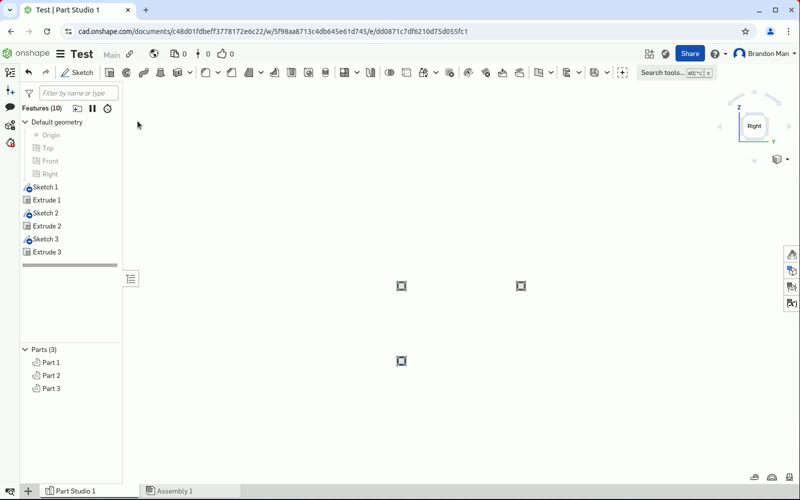
key(shift+h)
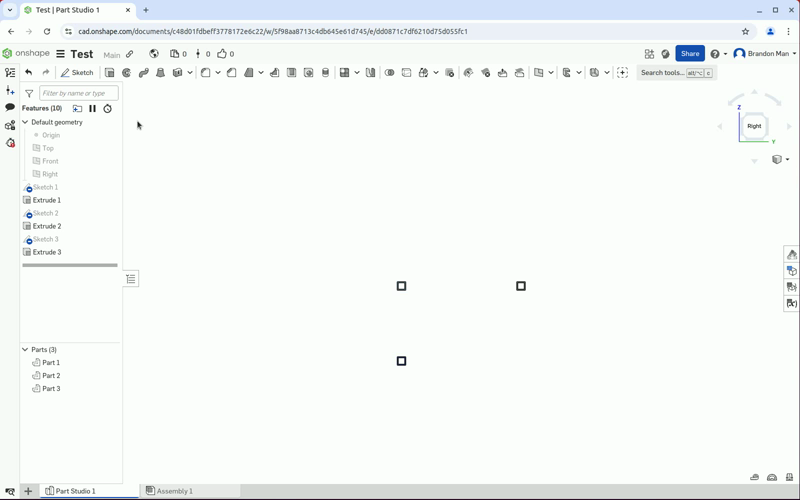
mouse_move(73, 189)
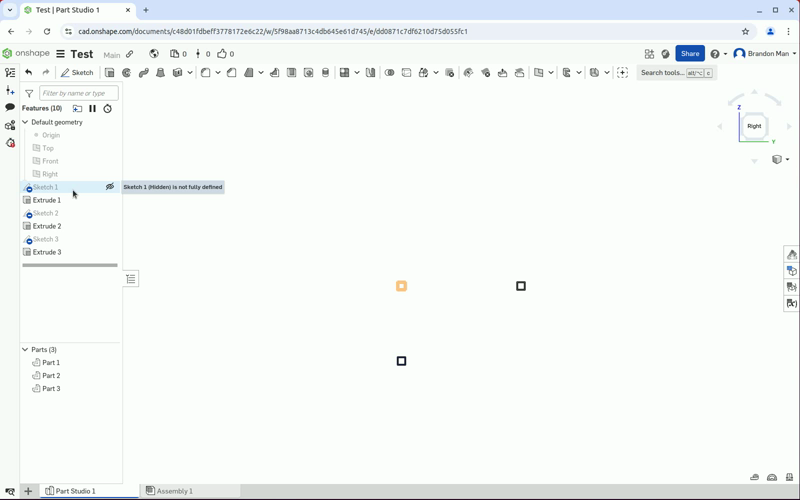
click(73, 189)
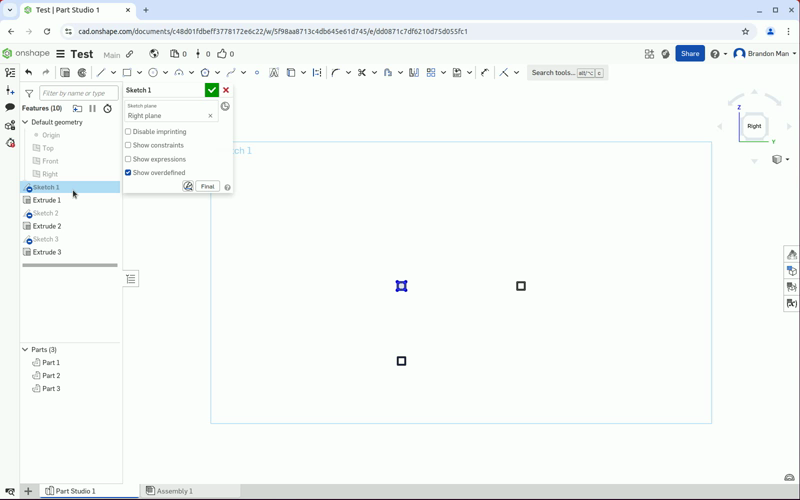
mouse_move(229, 92)
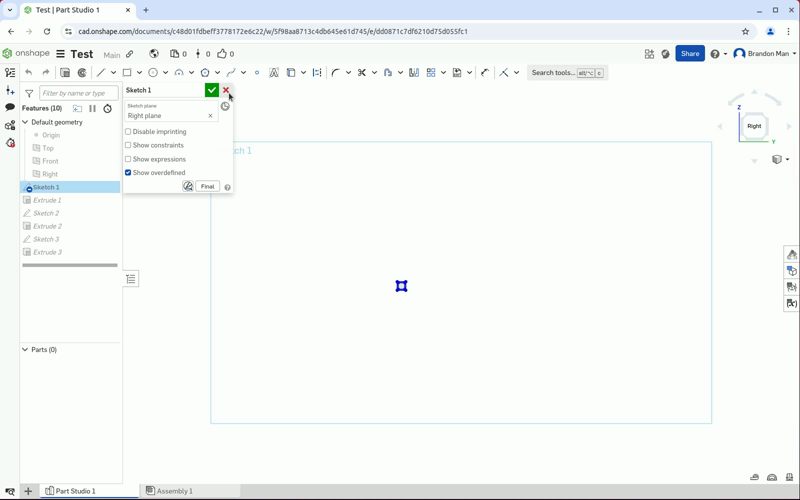
click(229, 92)
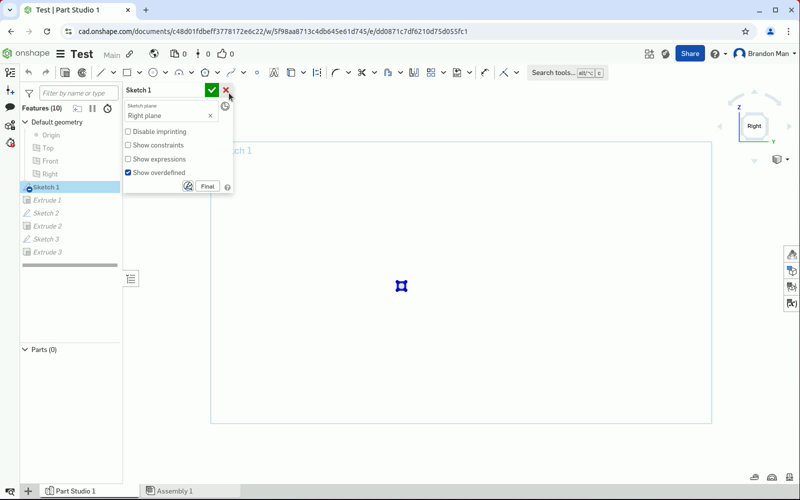
key(shift+s)
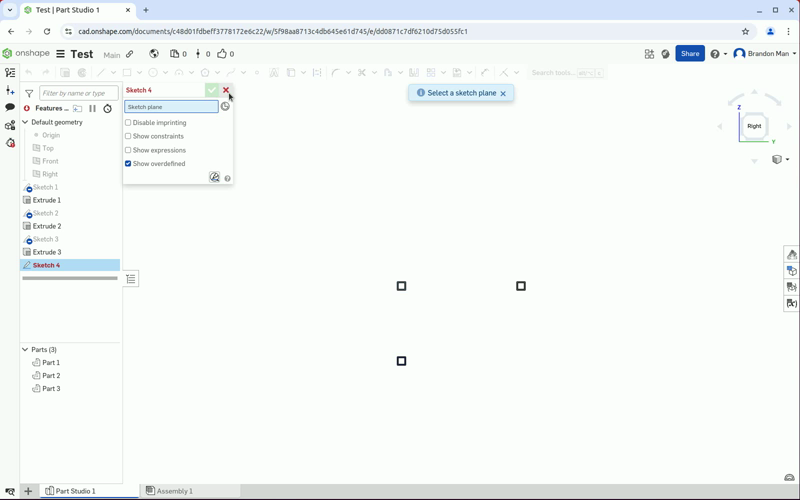
mouse_move(73, 176)
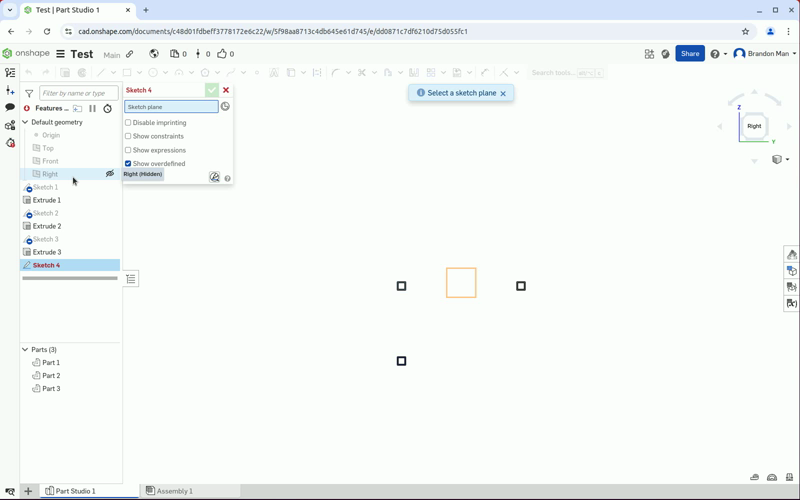
click(73, 176)
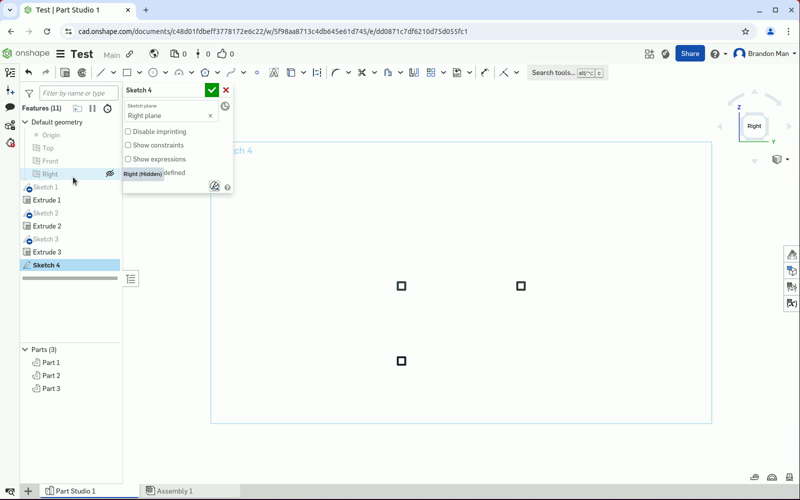
mouse_move(73, 352)
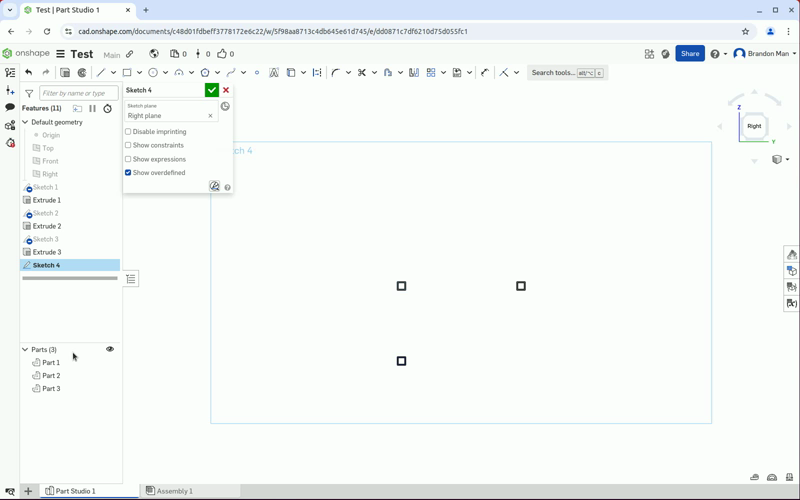
key(y)
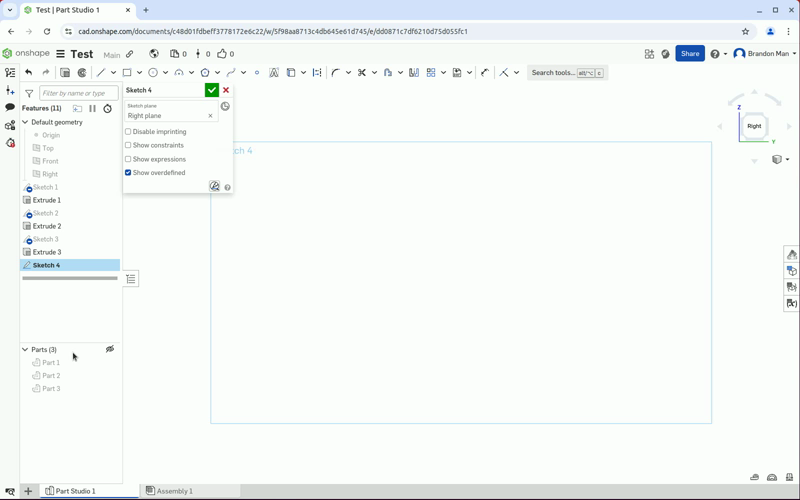
key(l)
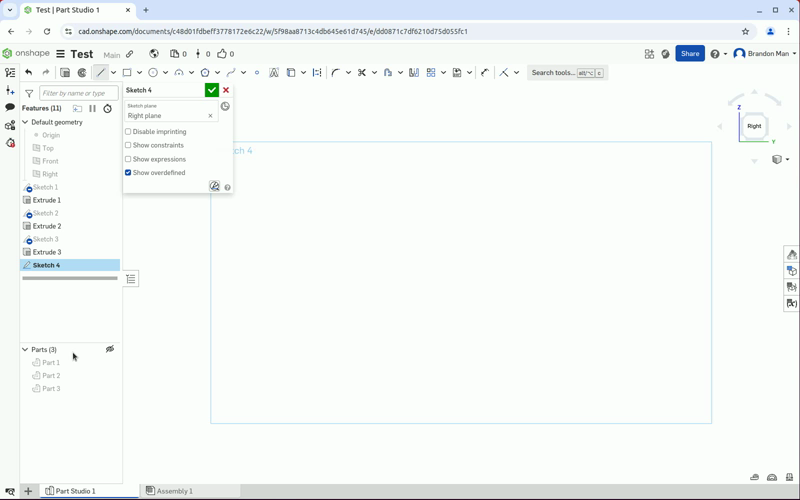
key_down(shift)
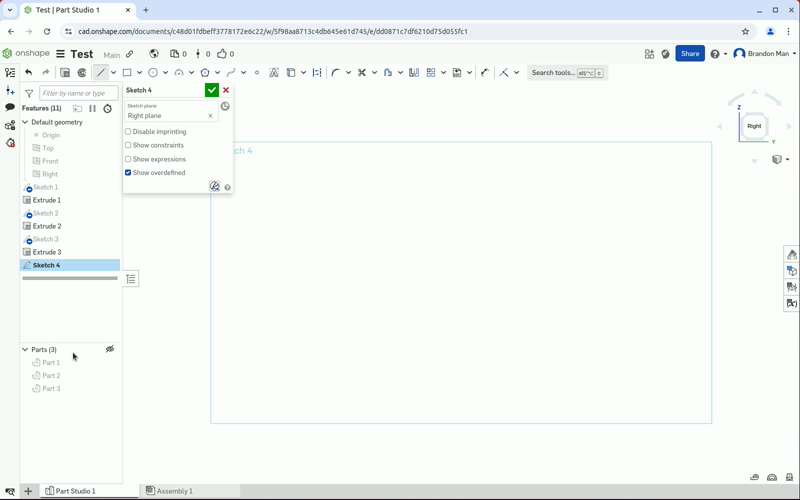
mouse_move(516, 365)
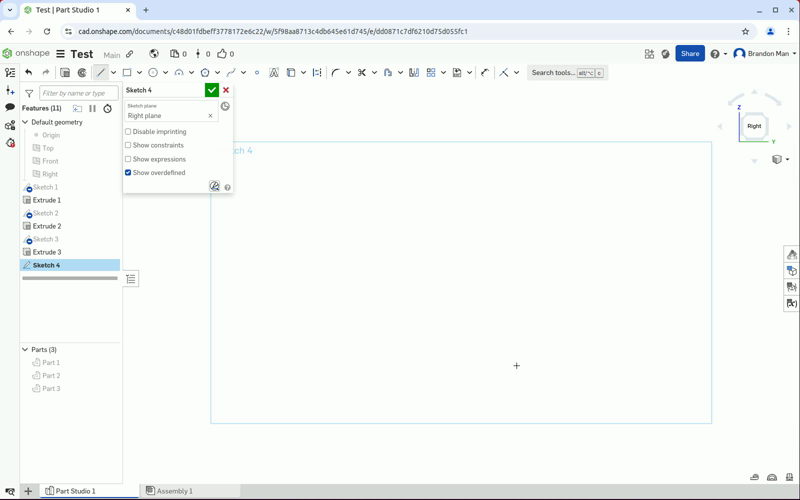
click(516, 365)
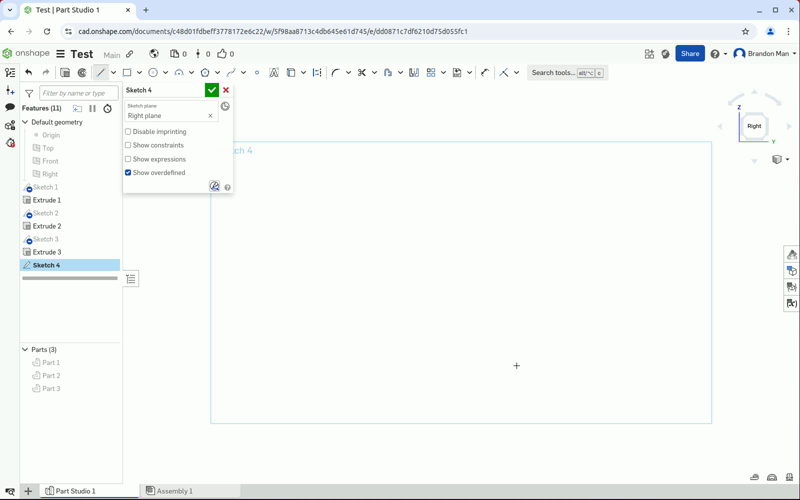
key_up(shift)
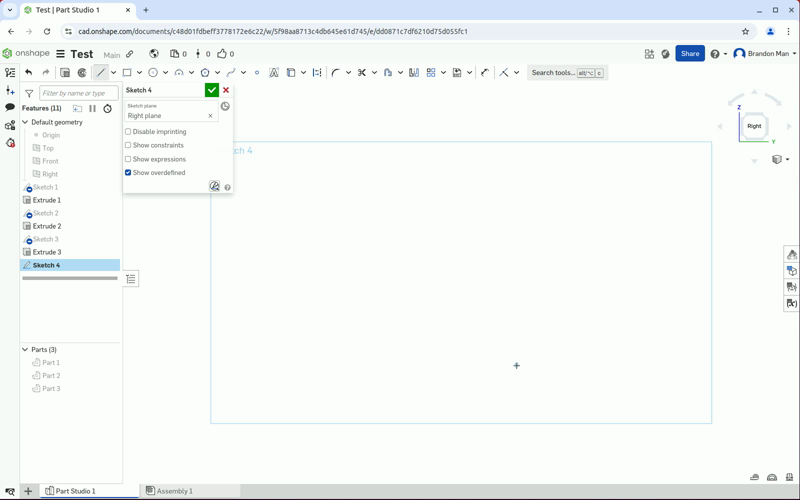
key_down(shift)
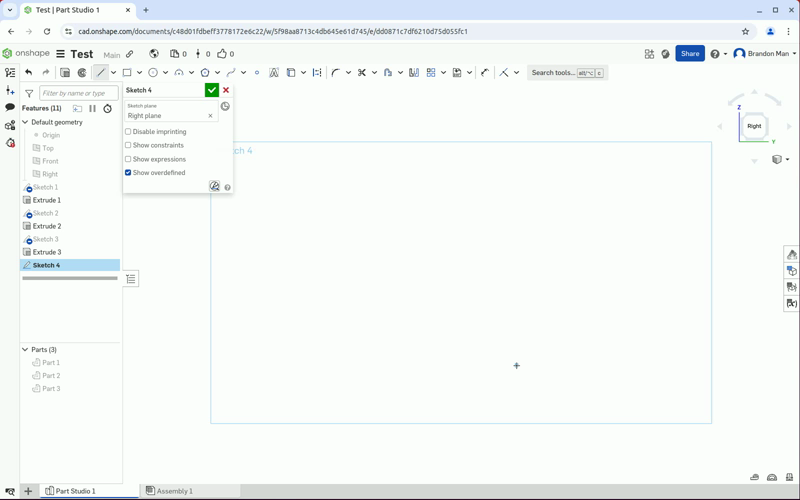
mouse_move(546, 365)
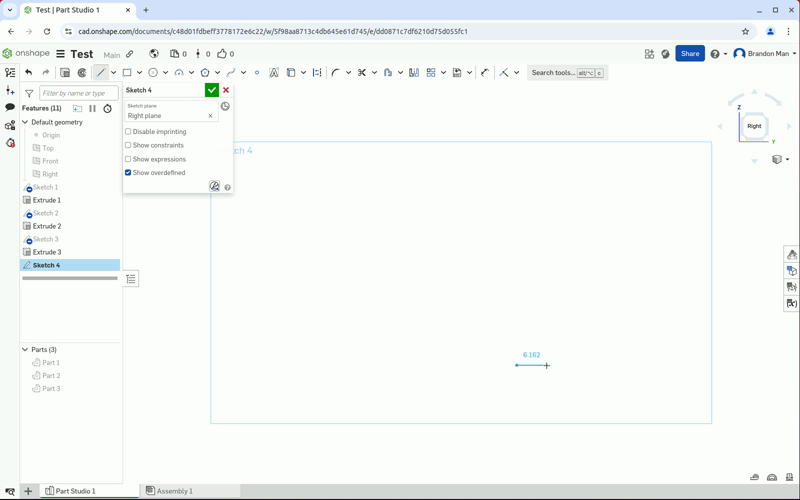
mouse_move(525, 365)
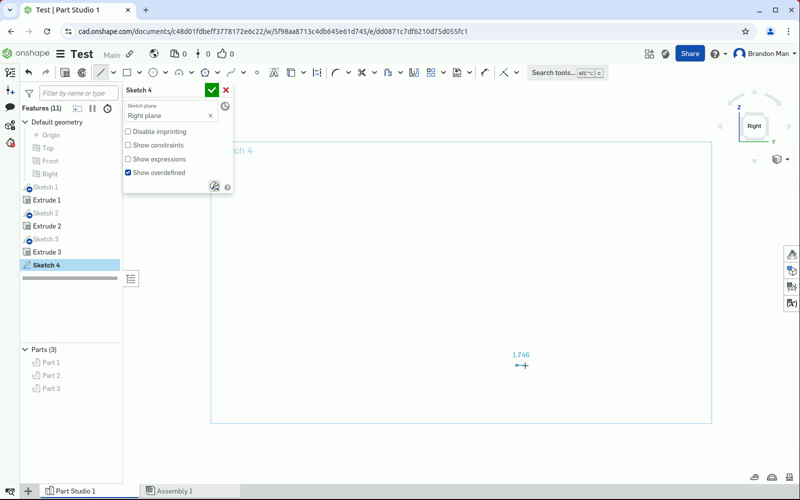
click(525, 365)
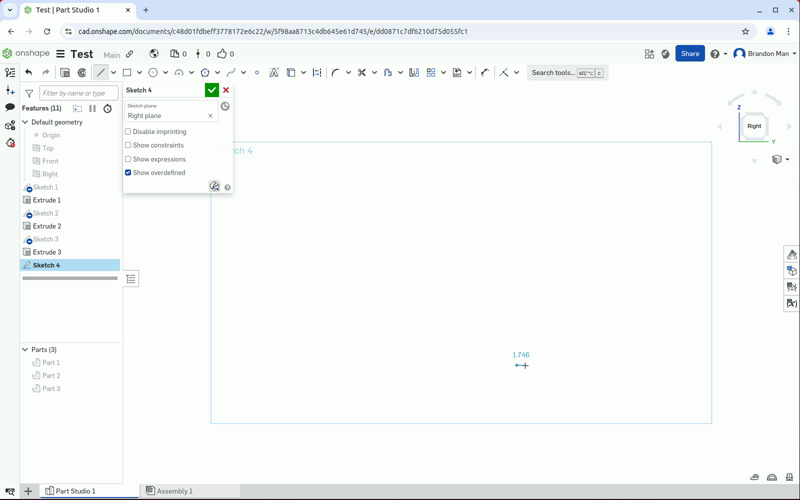
key_up(shift)
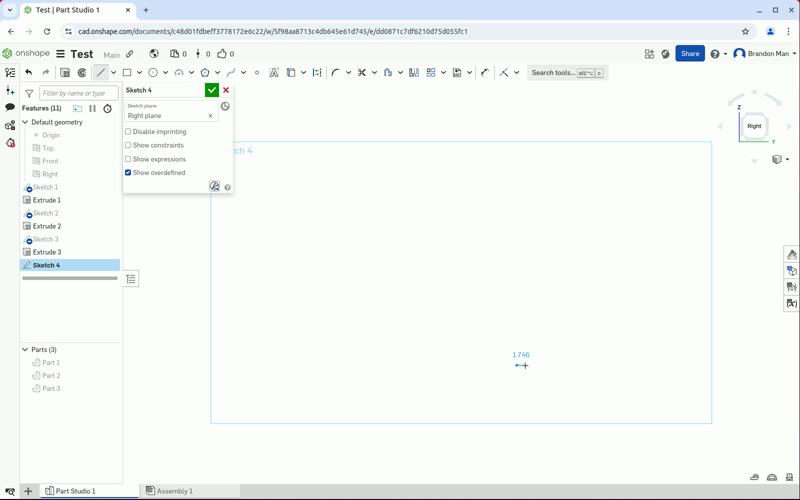
key_down(shift)
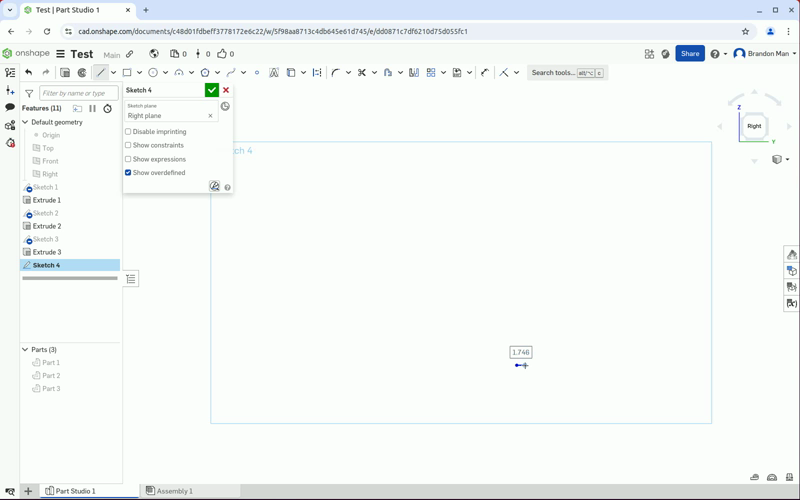
mouse_move(555, 365)
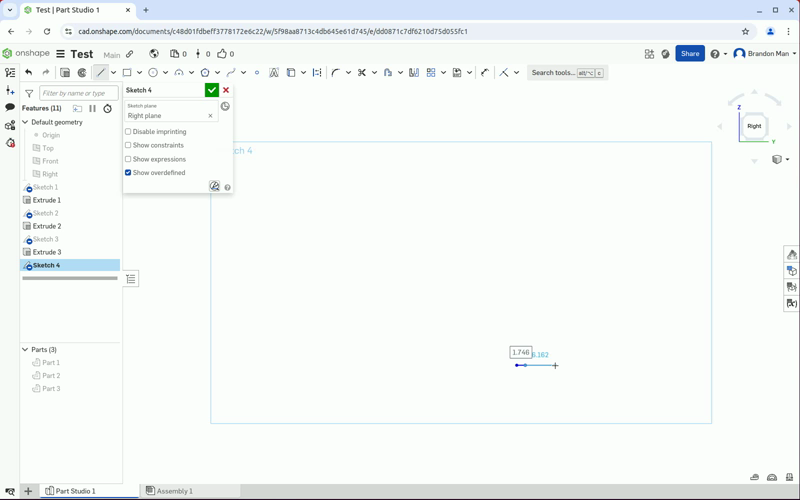
mouse_move(525, 356)
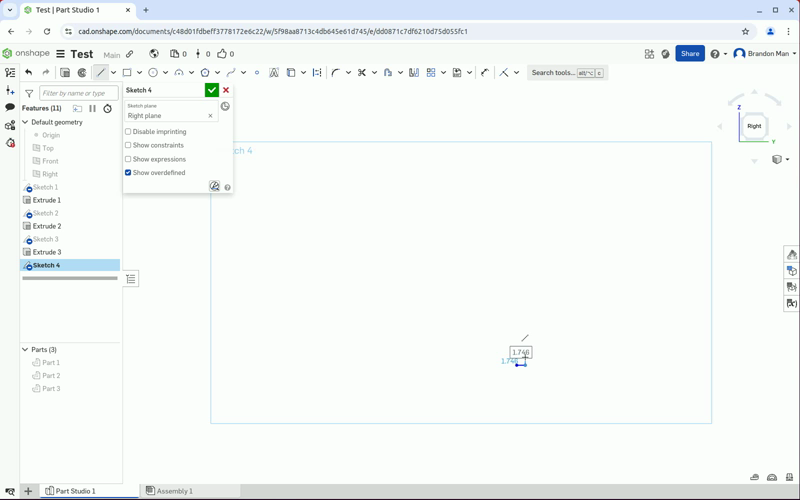
click(525, 356)
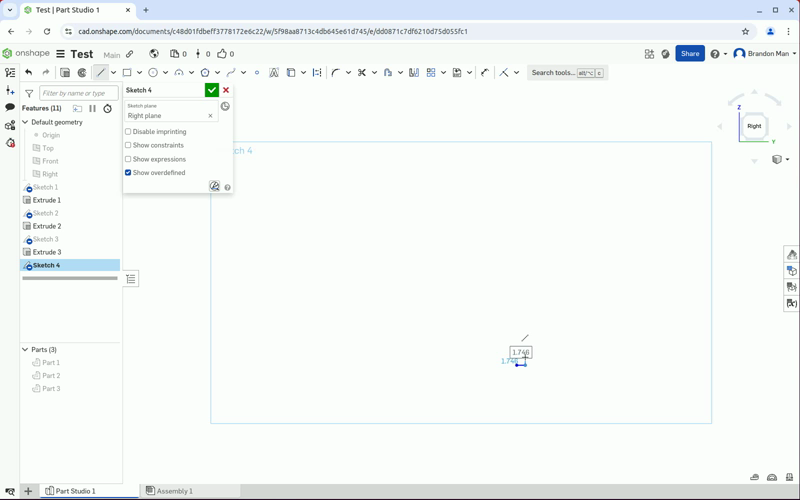
key_up(shift)
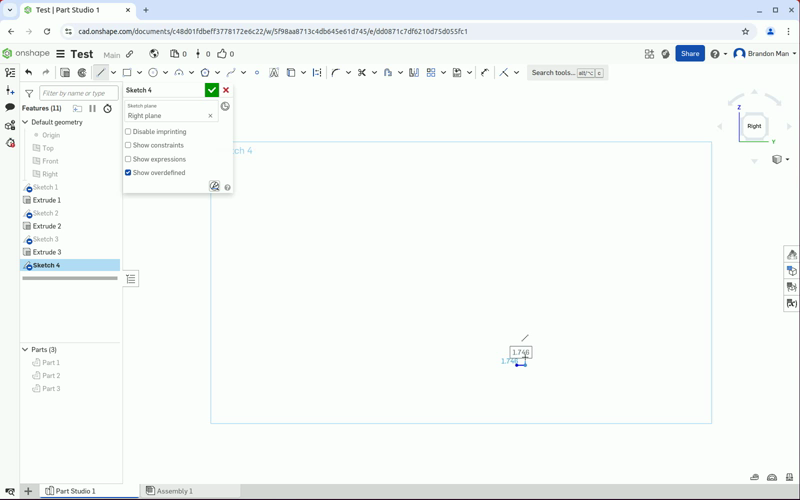
key_down(shift)
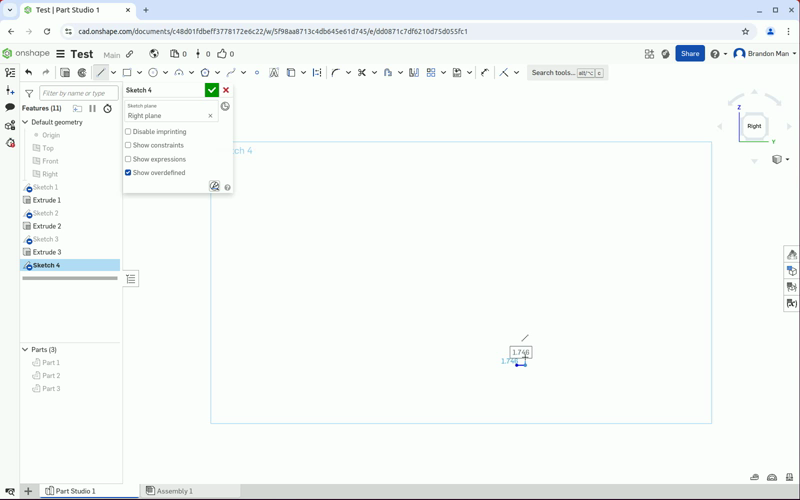
mouse_move(555, 356)
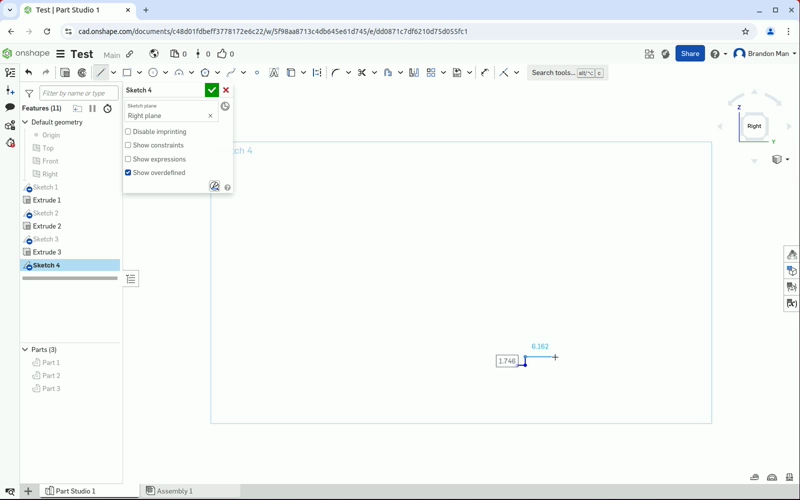
mouse_move(516, 356)
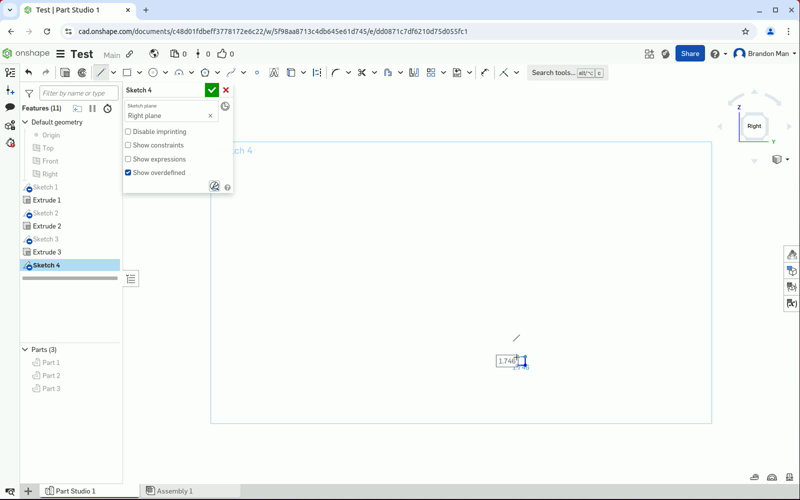
click(516, 356)
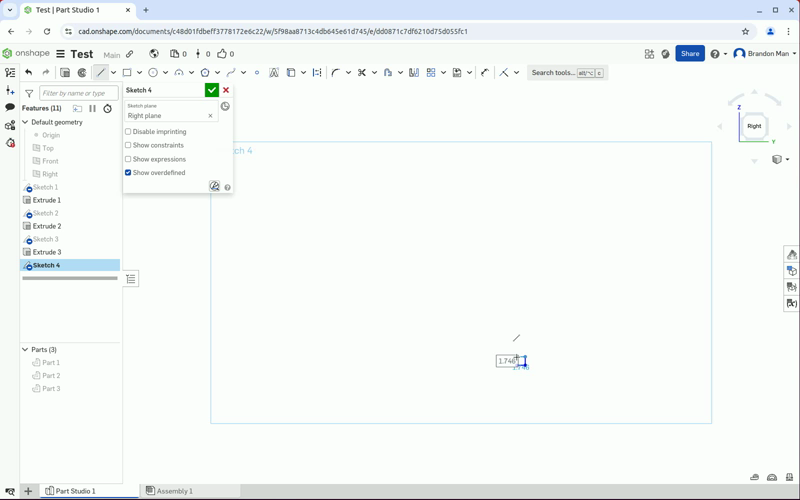
key_up(shift)
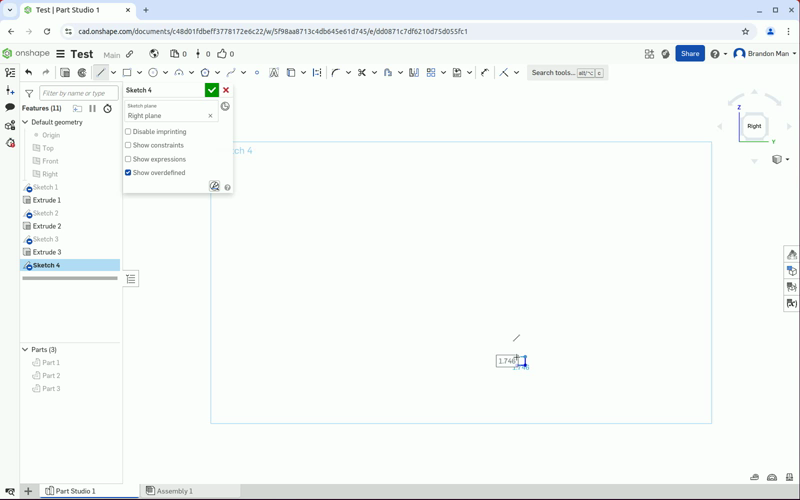
mouse_move(546, 356)
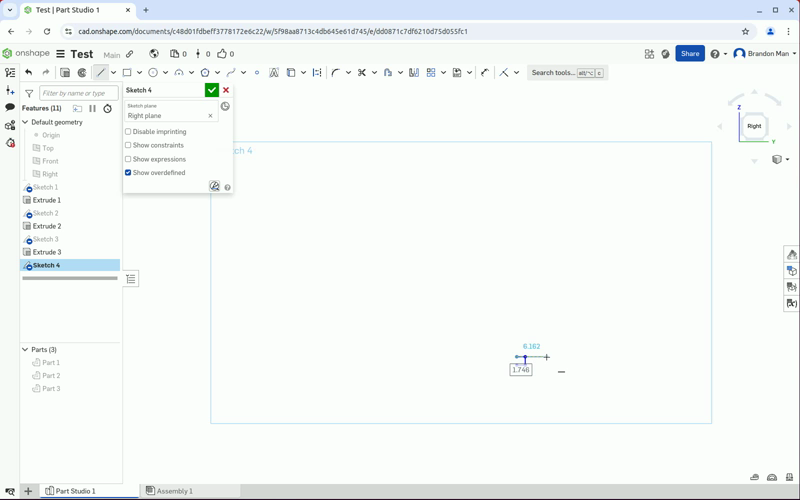
key_down(shift)
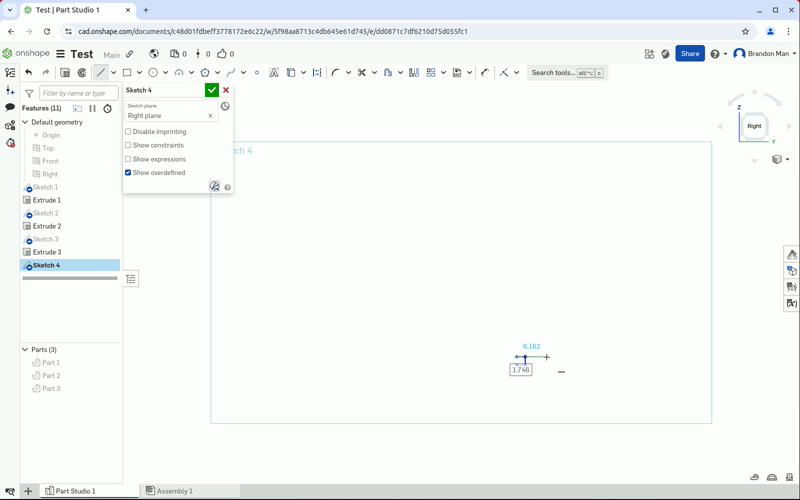
mouse_move(516, 365)
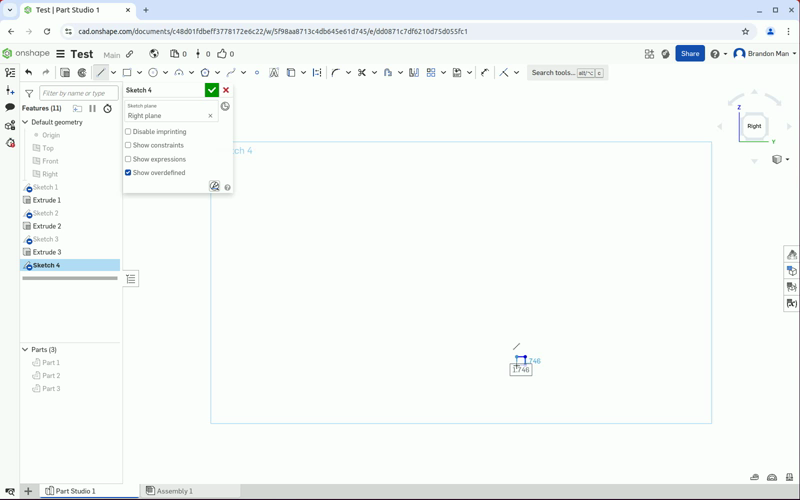
key_up(shift)
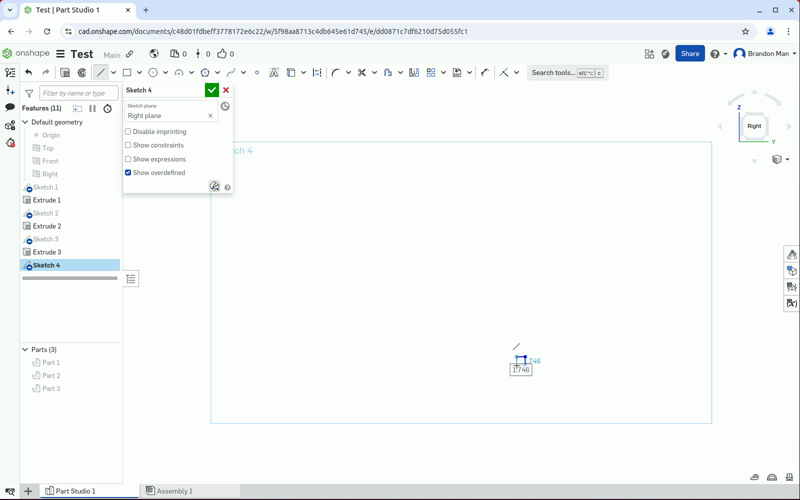
click(516, 365)
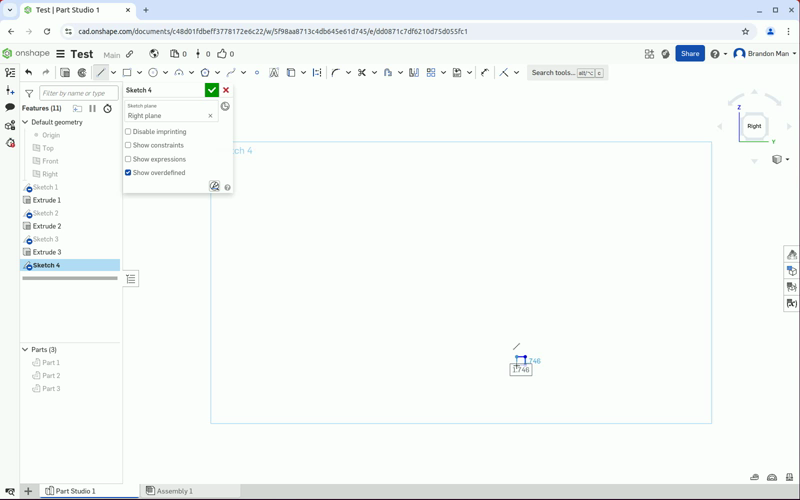
key(esc)
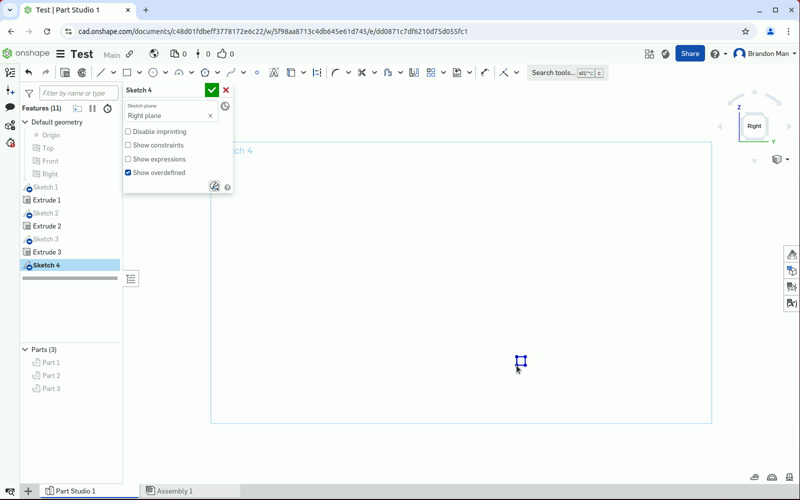
key(l)
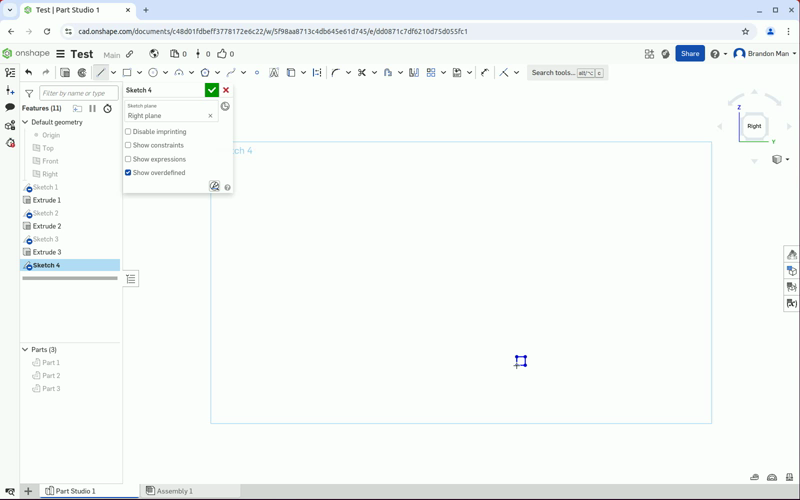
key_down(shift)
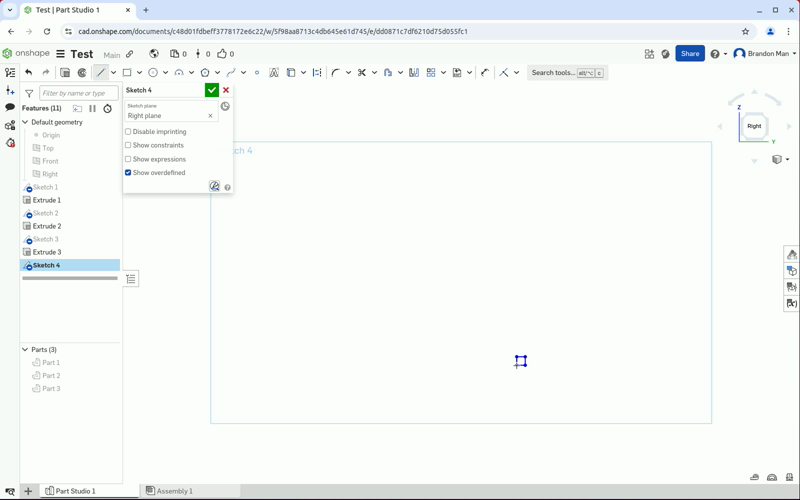
mouse_move(517, 364)
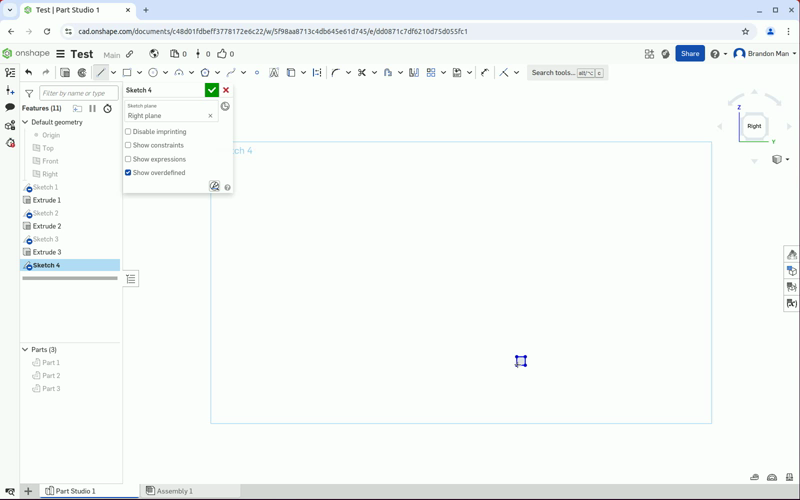
scroll(6)
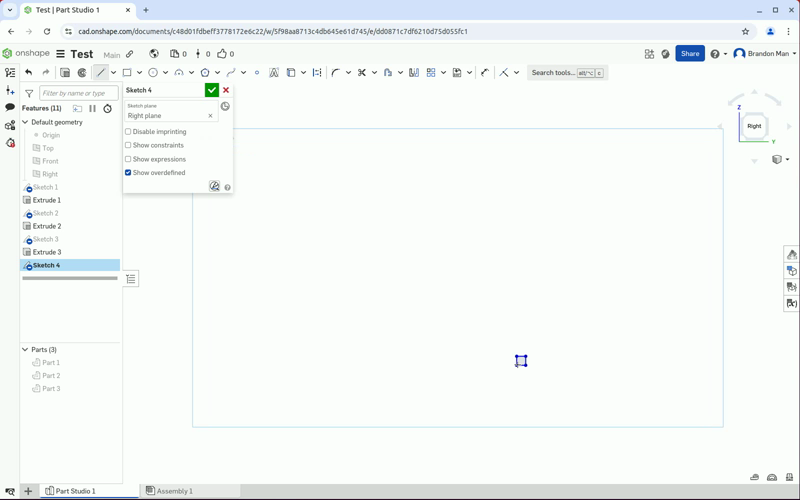
scroll(6)
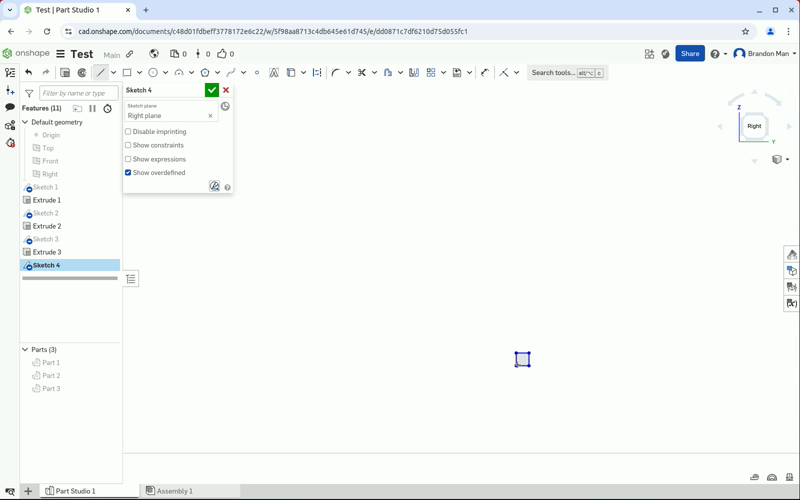
scroll(6)
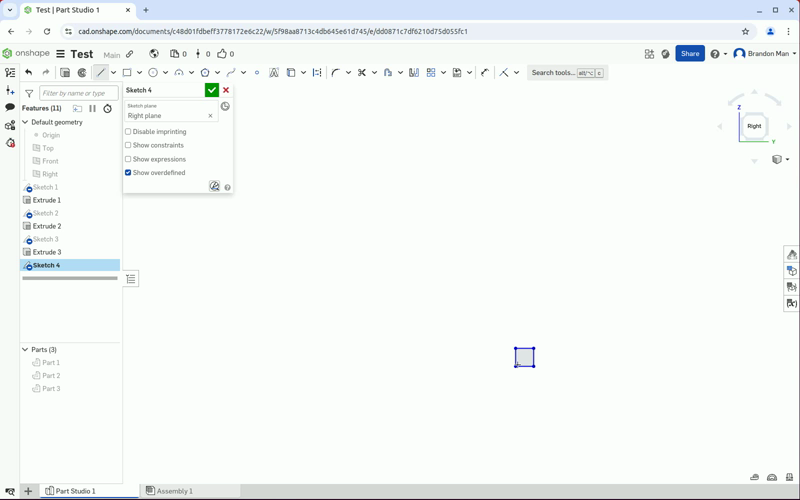
scroll(6)
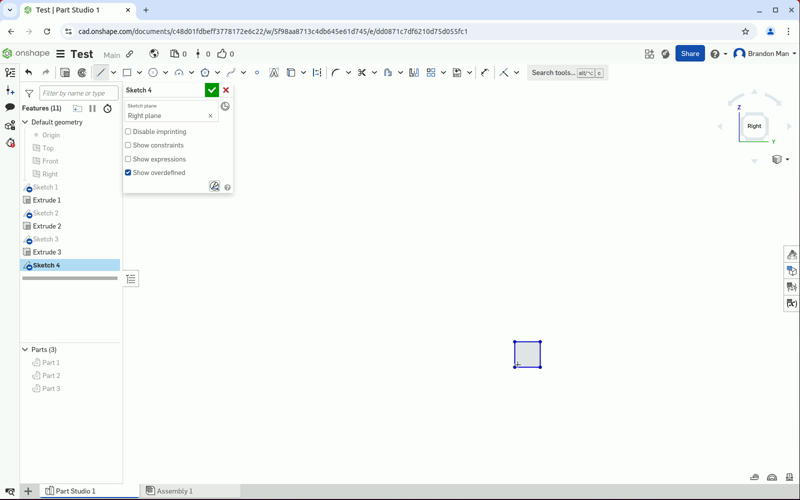
scroll(6)
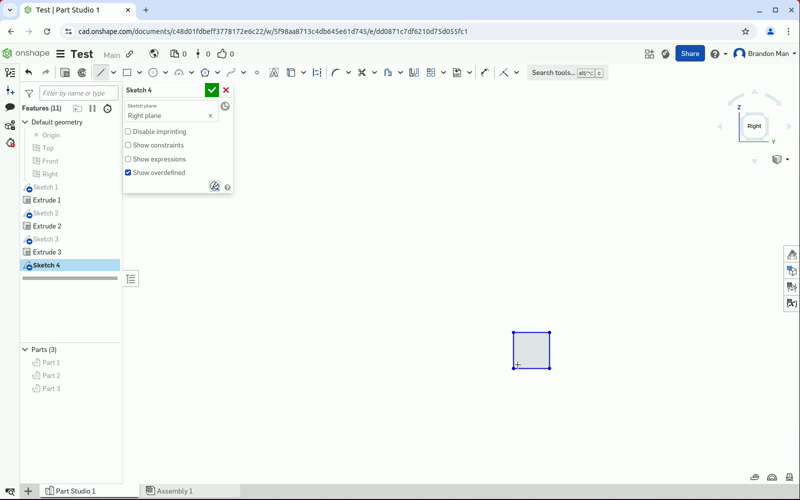
scroll(6)
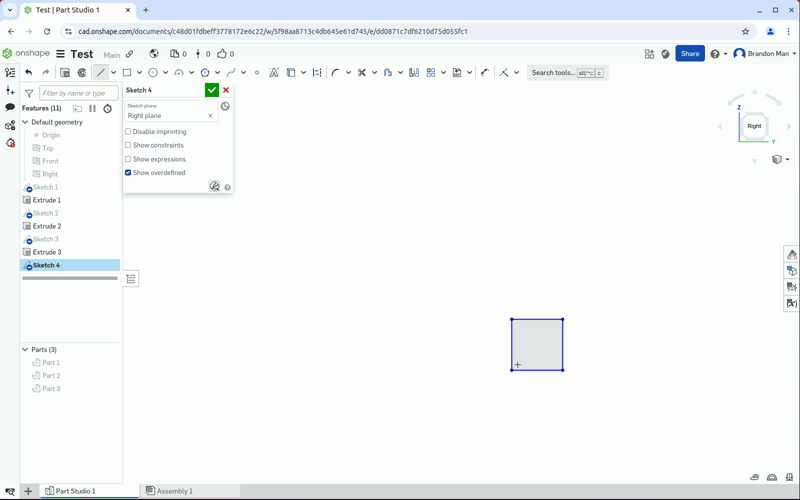
scroll(6)
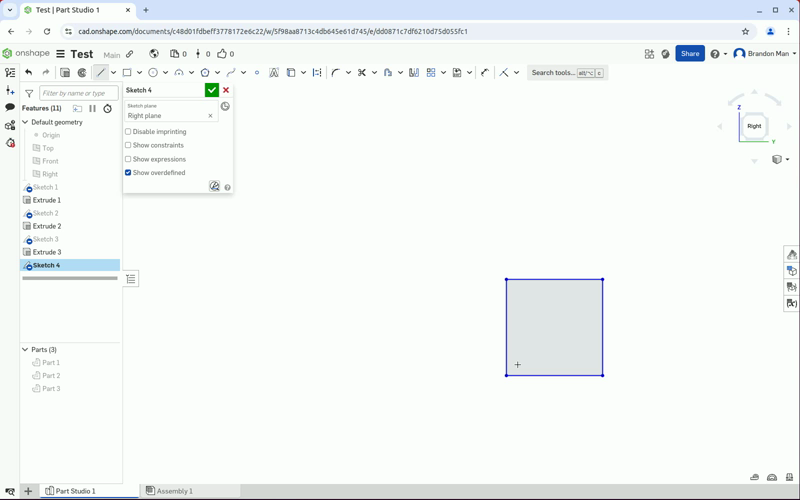
click(517, 364)
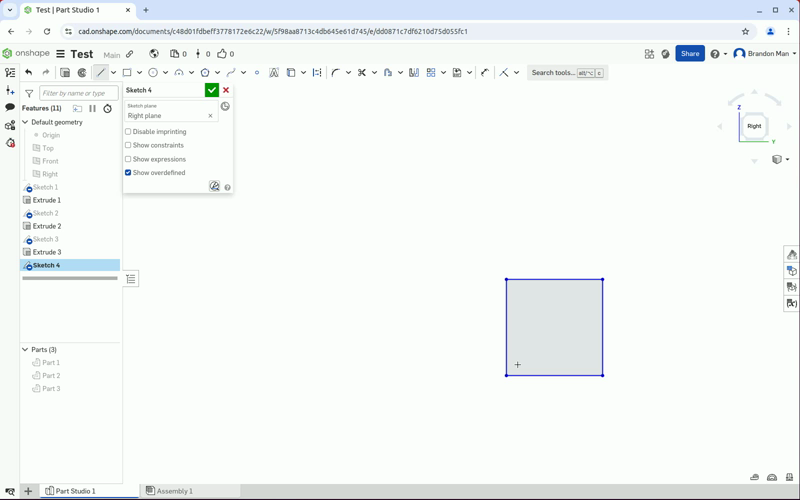
scroll(-6)
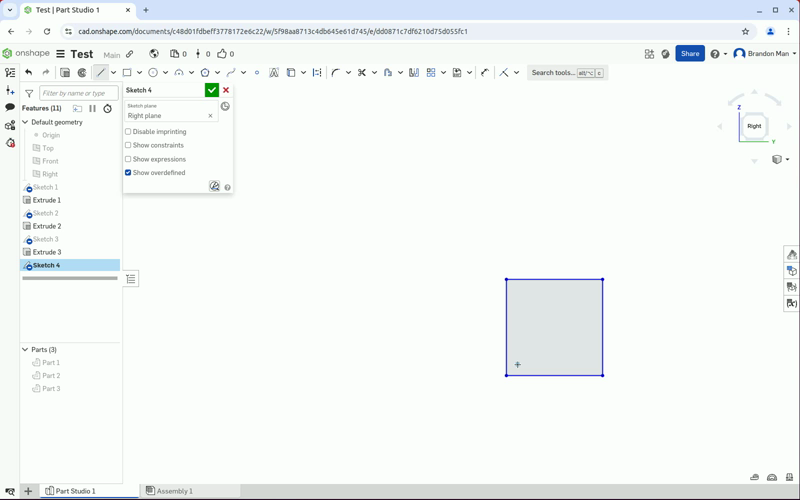
scroll(-6)
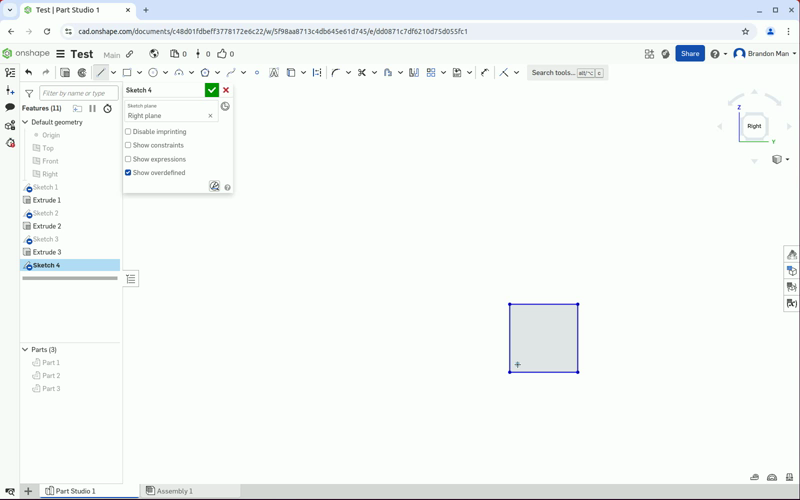
scroll(-6)
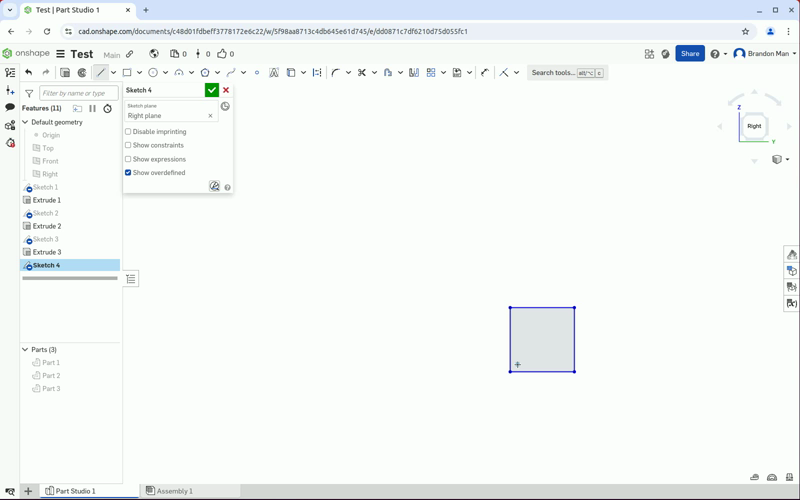
scroll(-6)
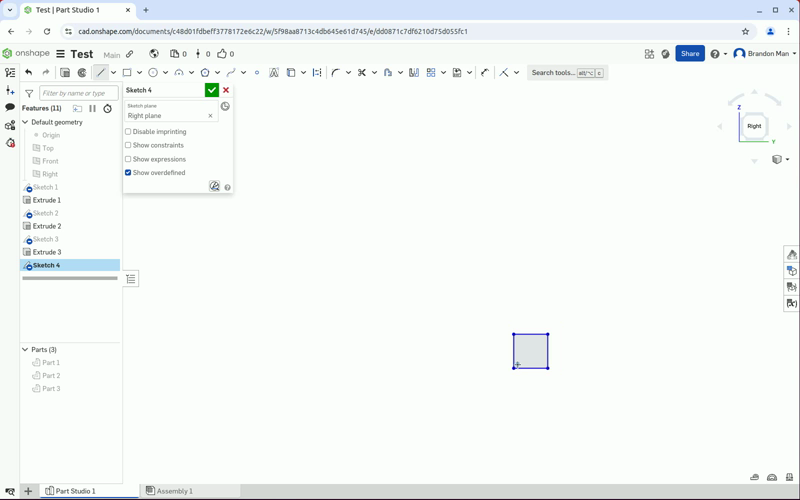
scroll(-6)
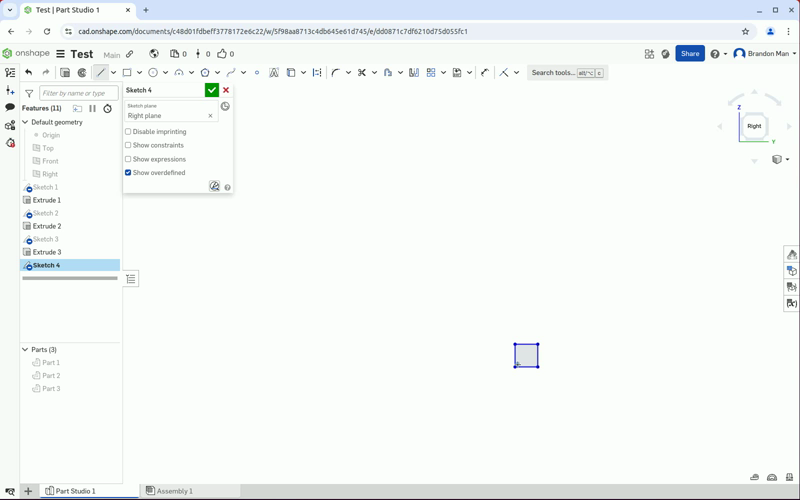
scroll(-6)
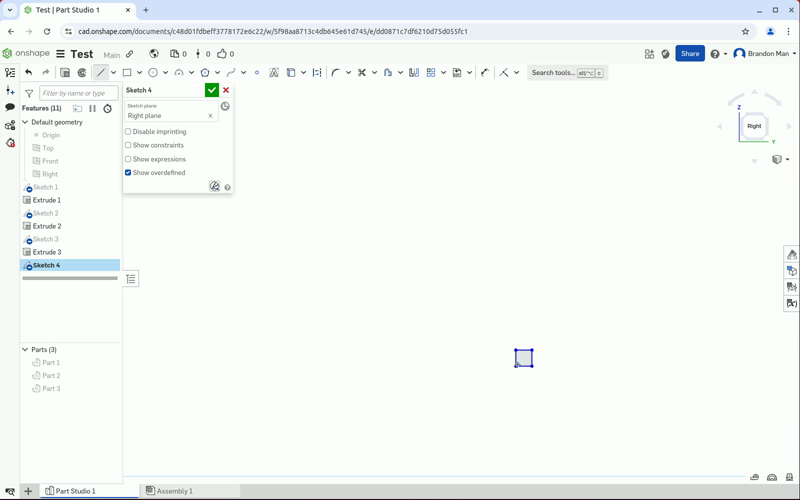
scroll(-6)
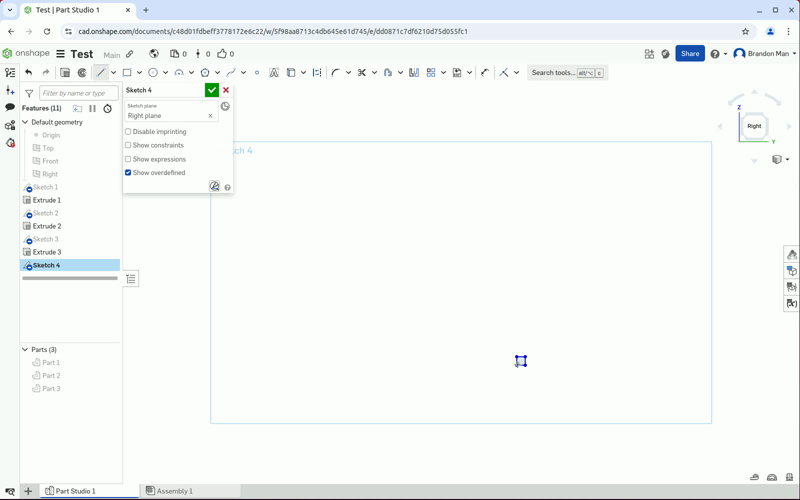
key_up(shift)
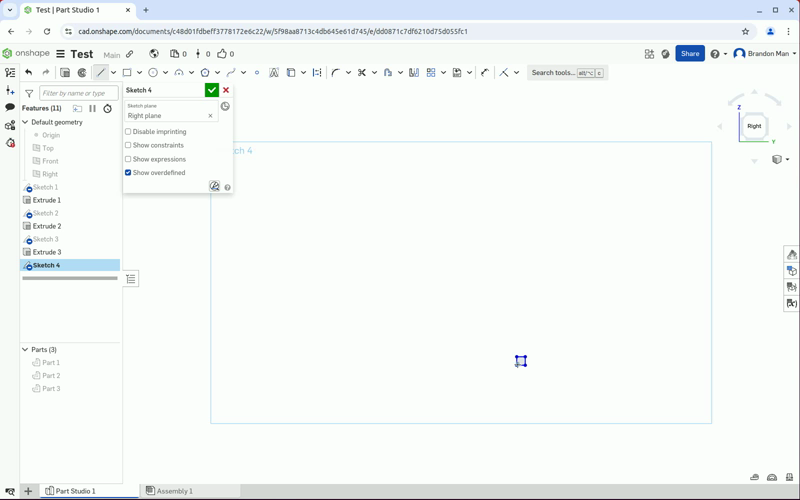
key_down(shift)
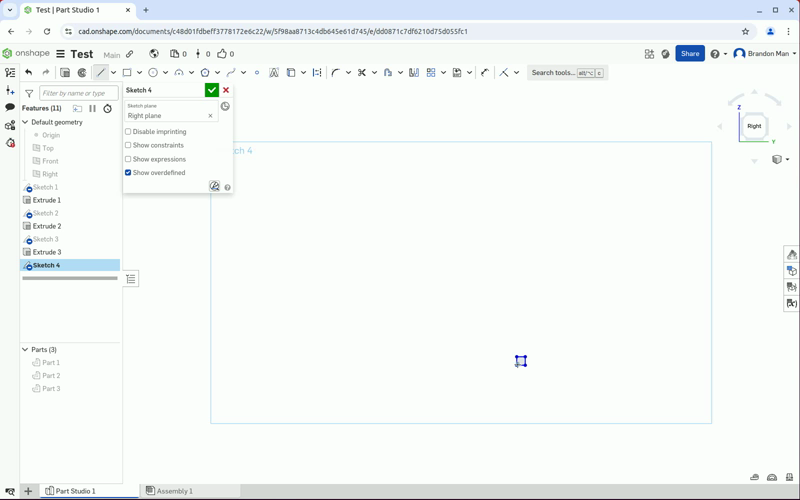
mouse_move(547, 364)
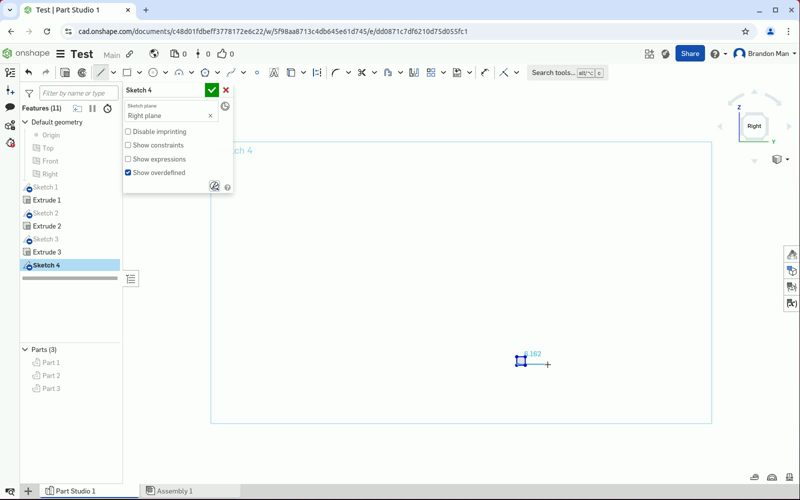
mouse_move(524, 364)
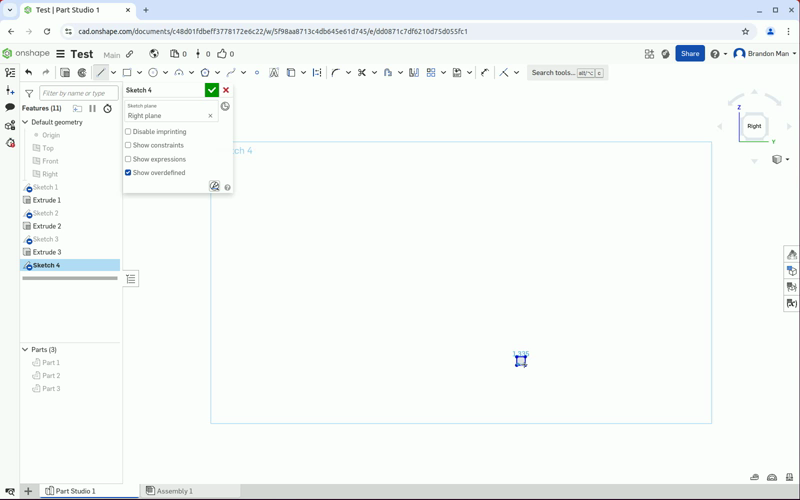
scroll(6)
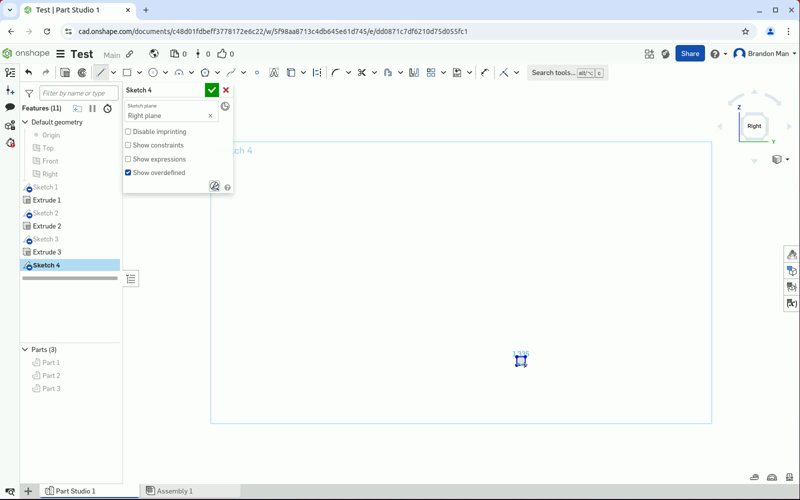
scroll(6)
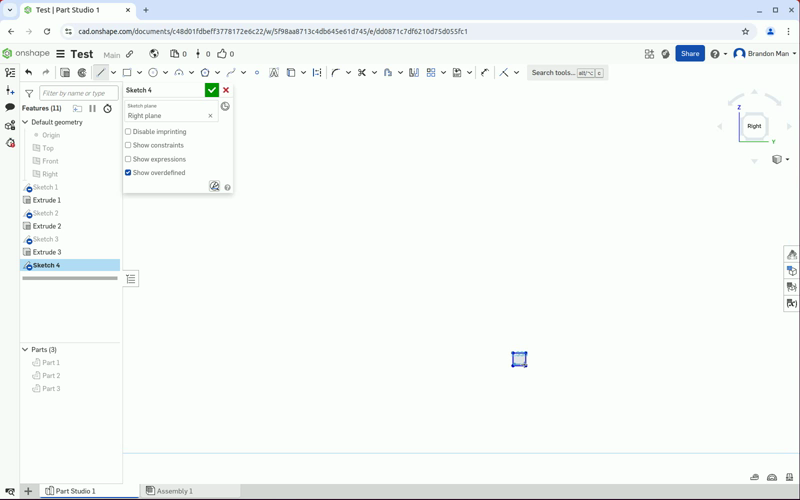
scroll(6)
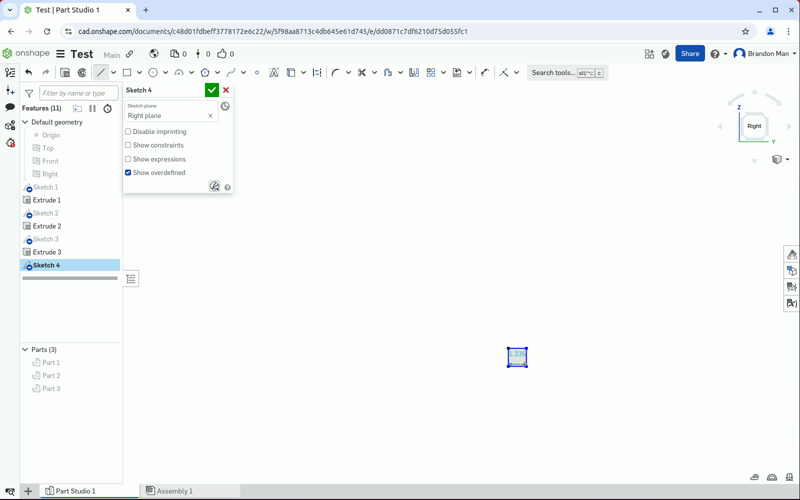
scroll(6)
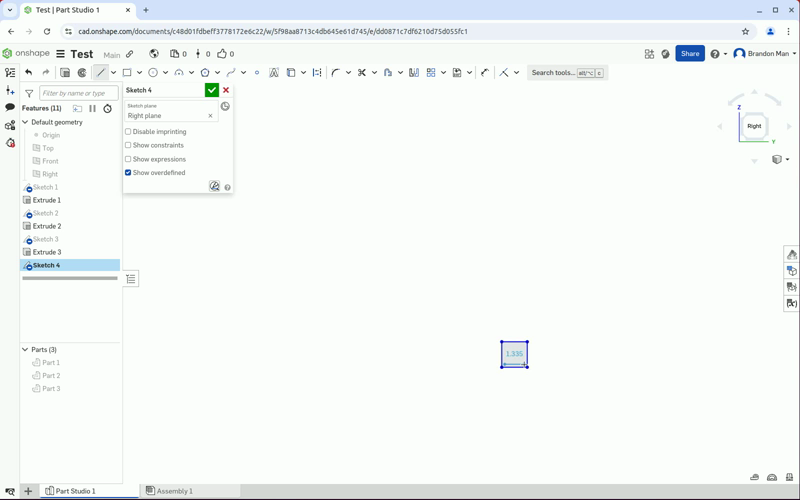
scroll(6)
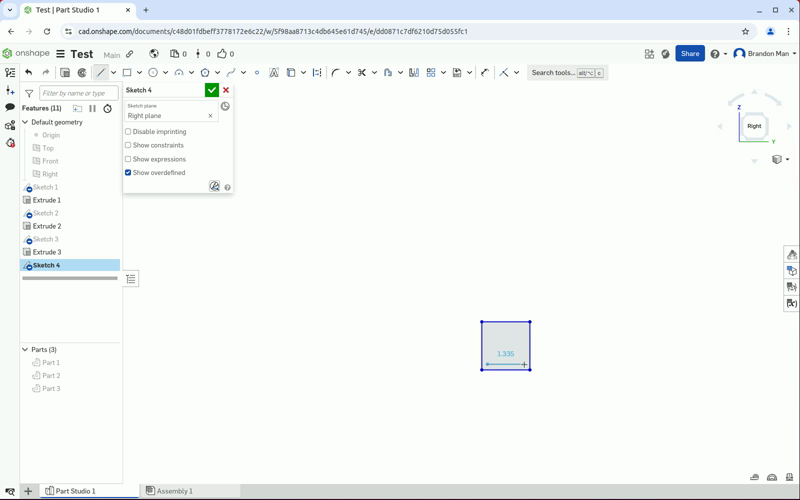
scroll(6)
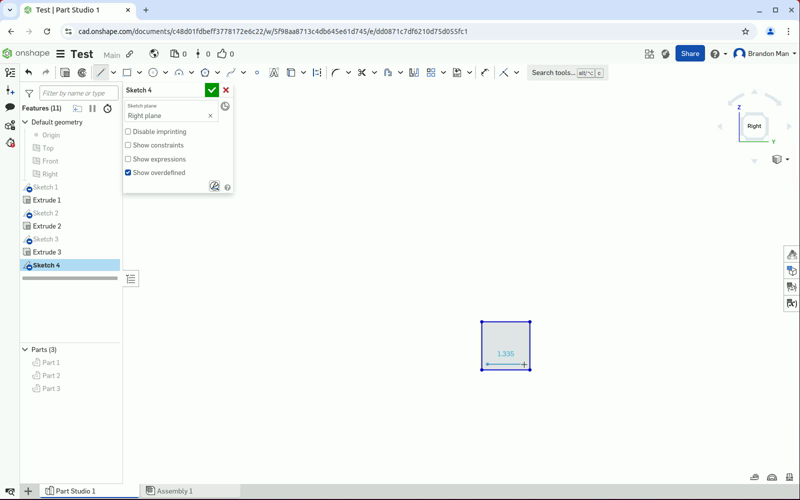
scroll(6)
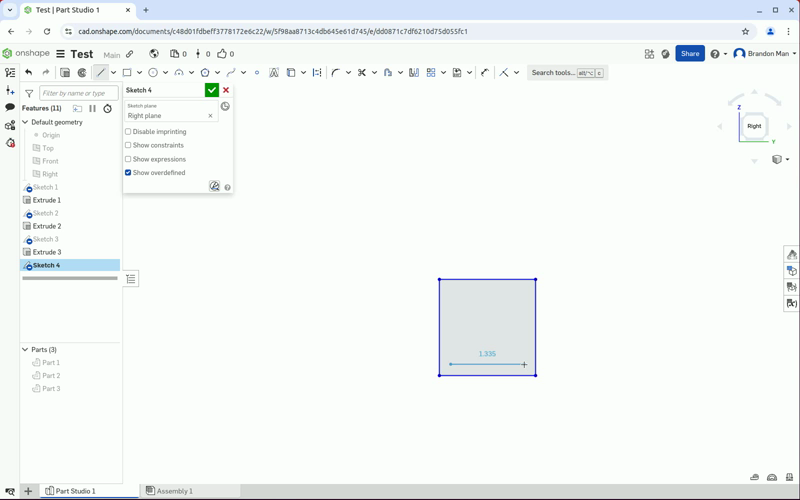
click(524, 364)
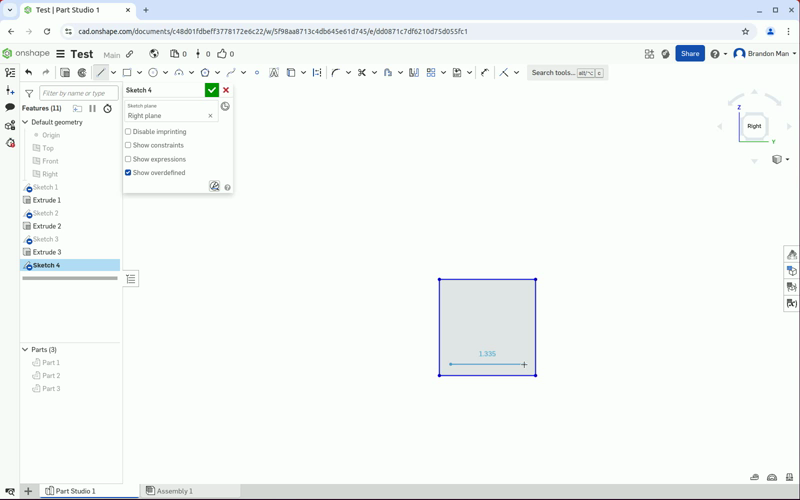
scroll(-6)
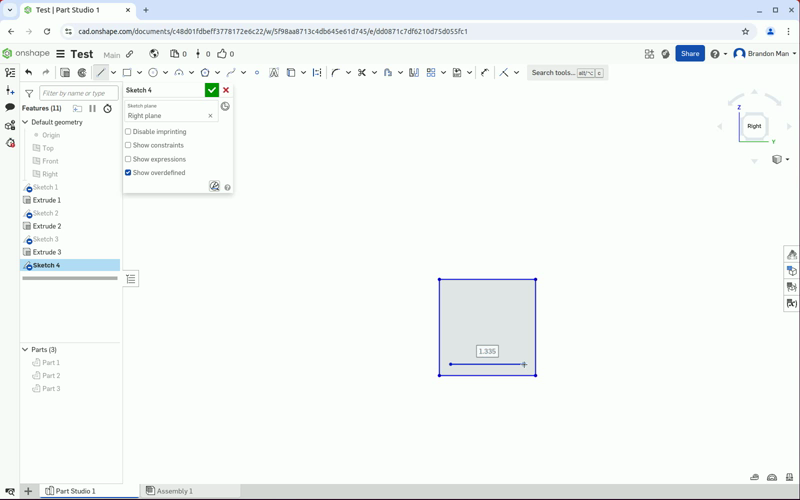
scroll(-6)
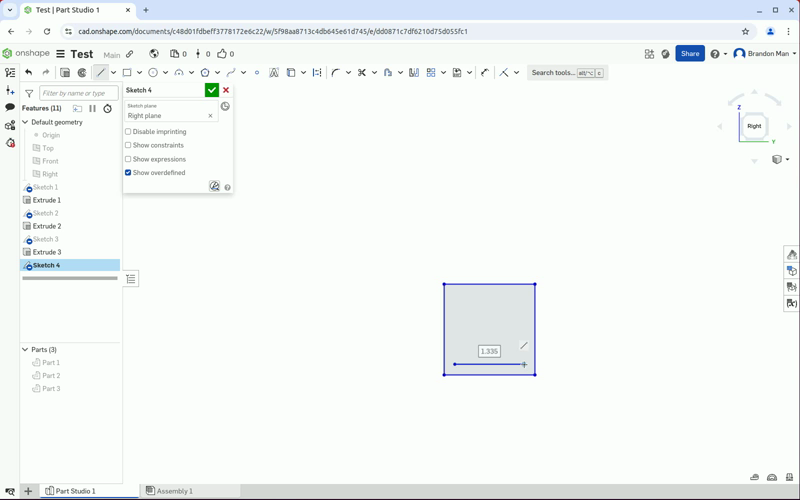
scroll(-6)
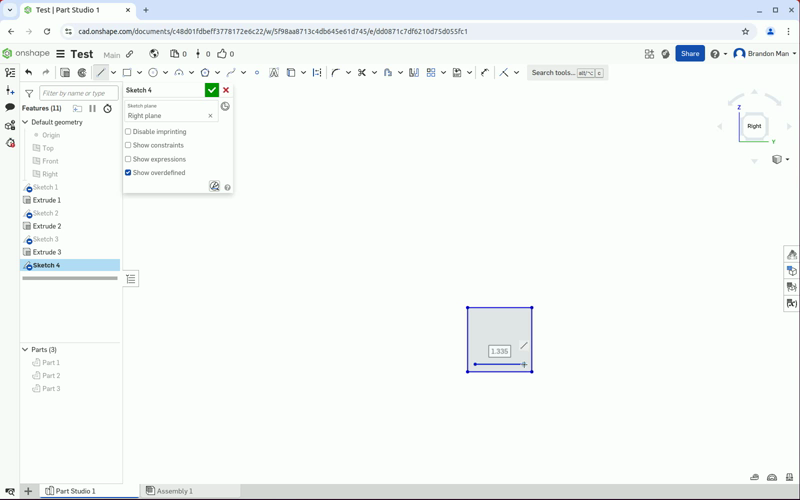
scroll(-6)
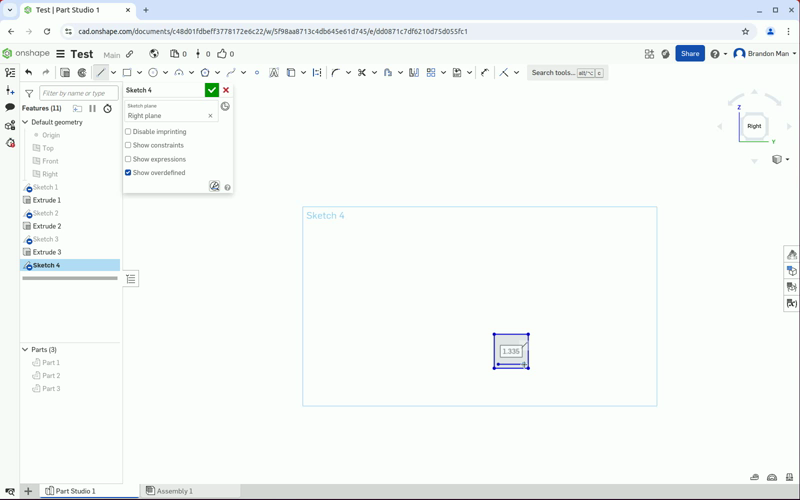
scroll(-6)
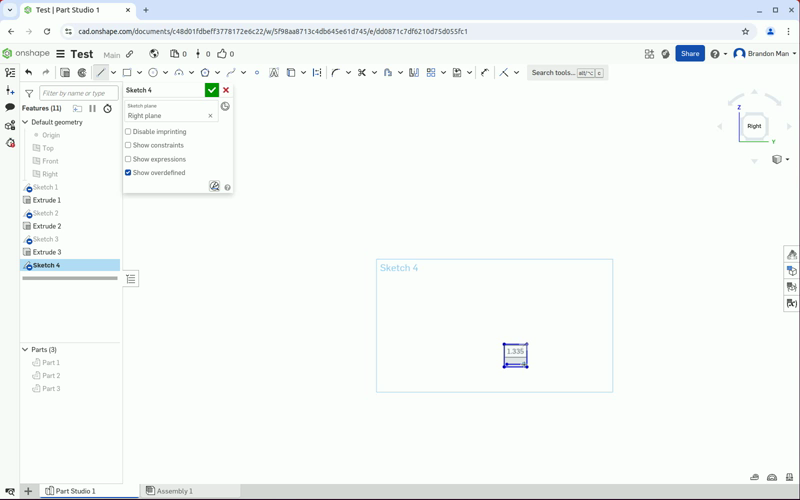
scroll(-6)
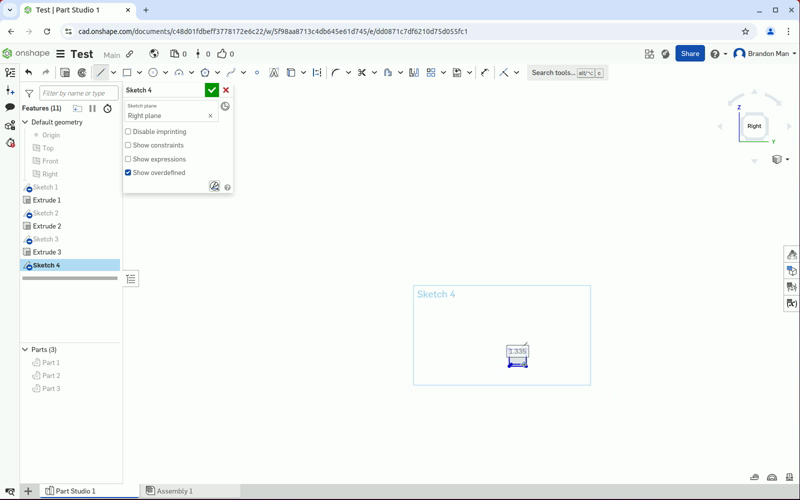
scroll(-6)
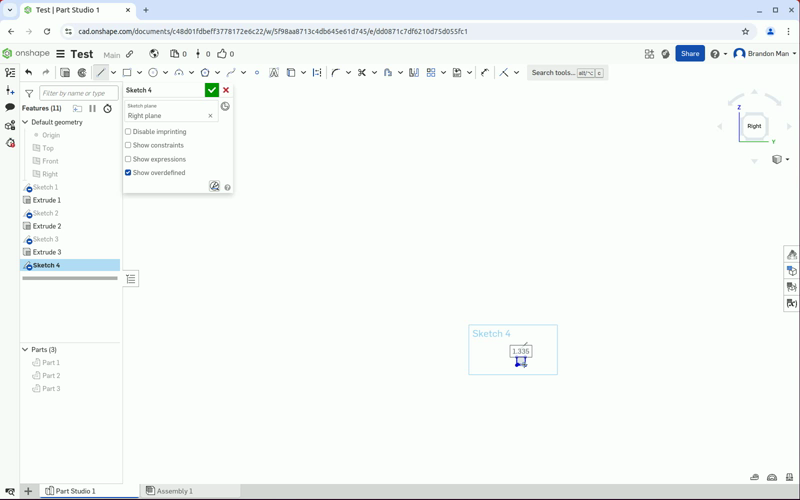
key_up(shift)
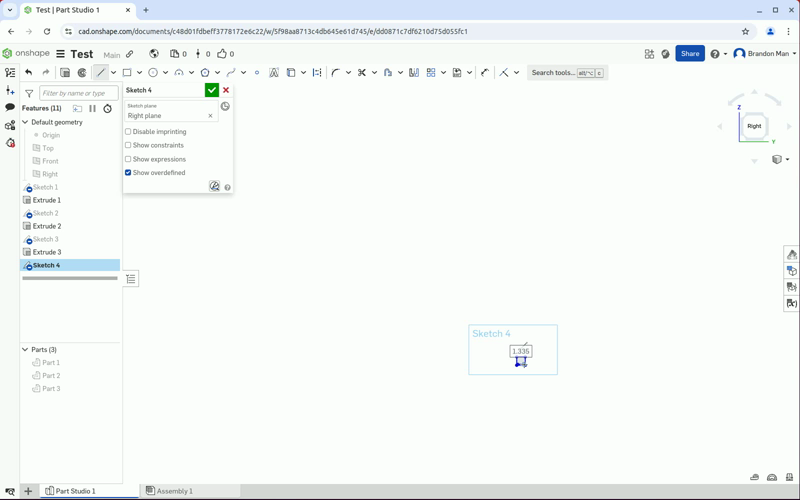
key_down(shift)
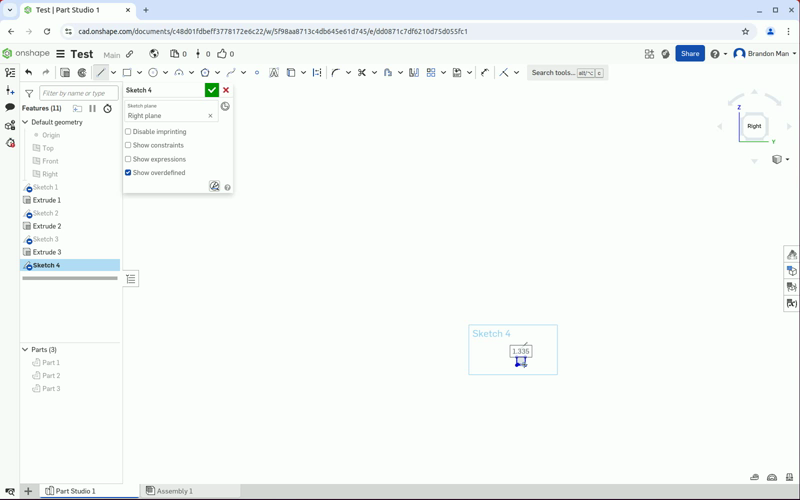
mouse_move(554, 364)
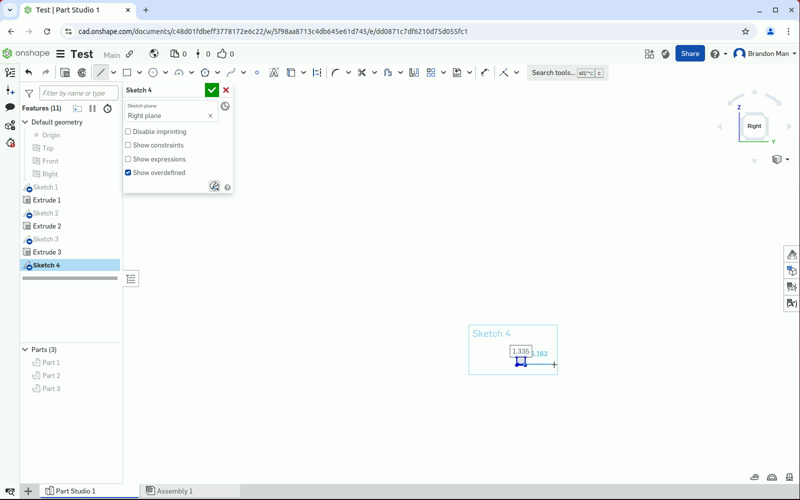
mouse_move(524, 357)
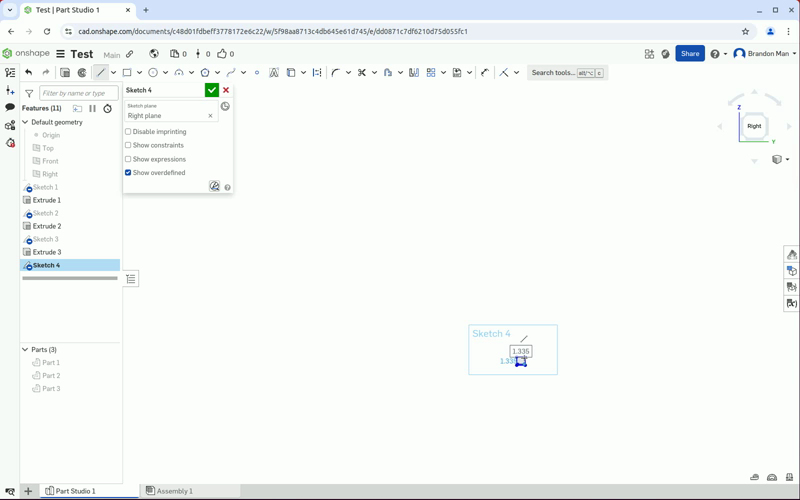
scroll(6)
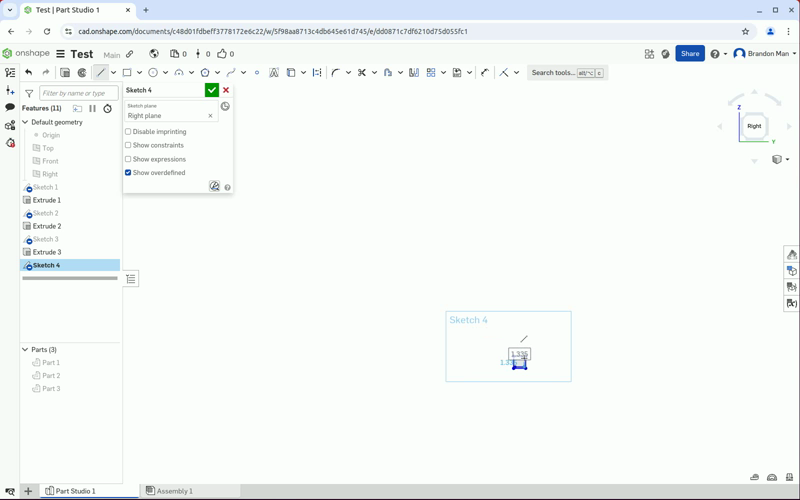
scroll(6)
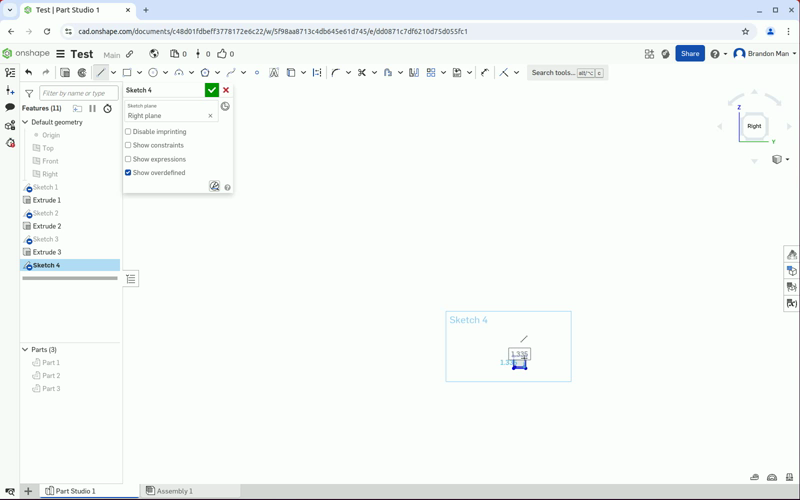
scroll(6)
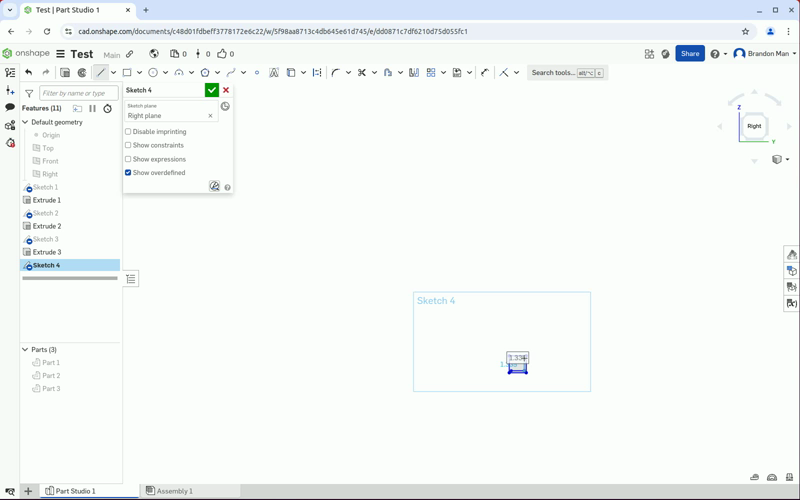
scroll(6)
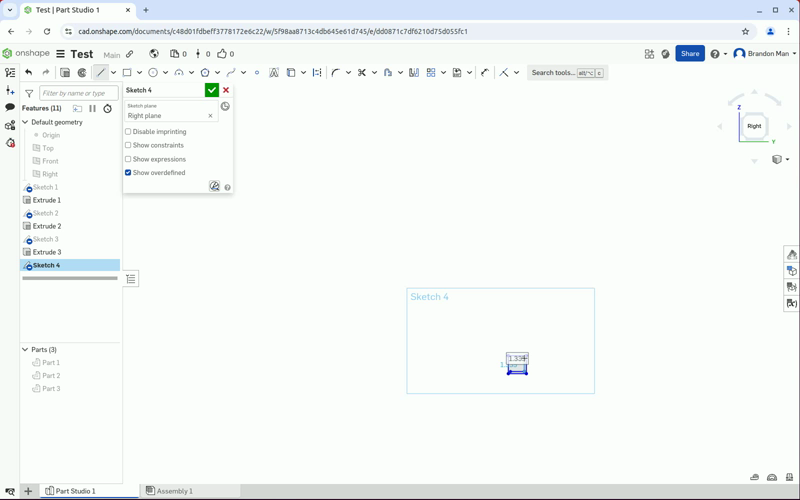
scroll(6)
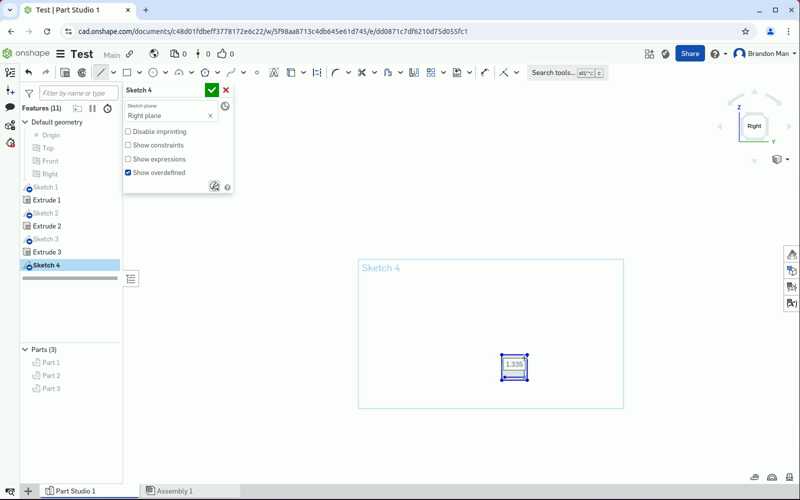
scroll(6)
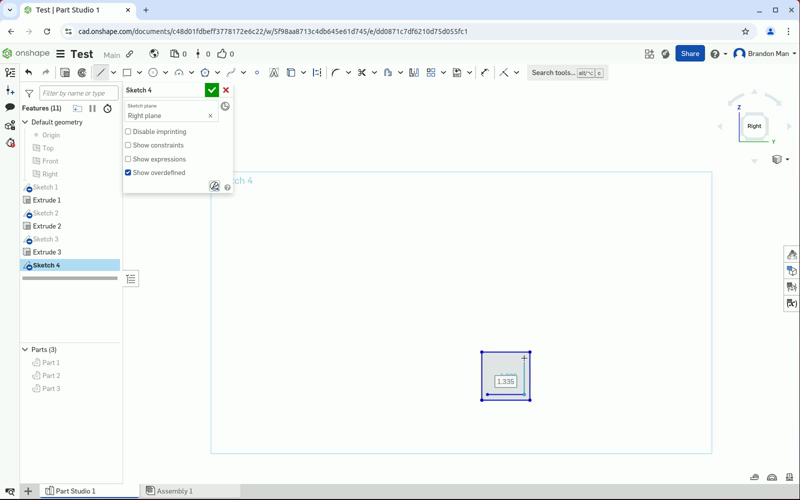
scroll(6)
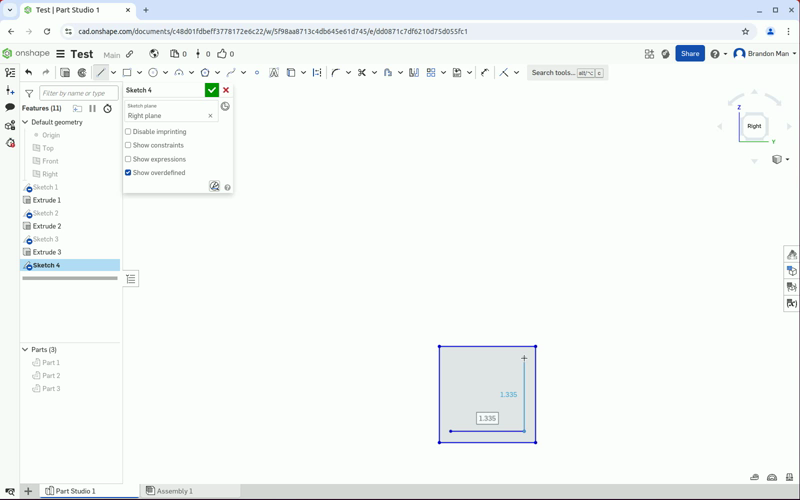
click(524, 357)
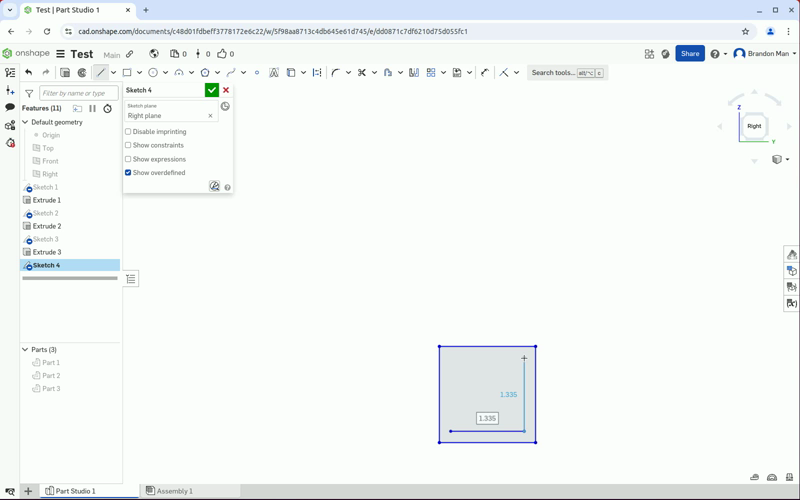
scroll(-6)
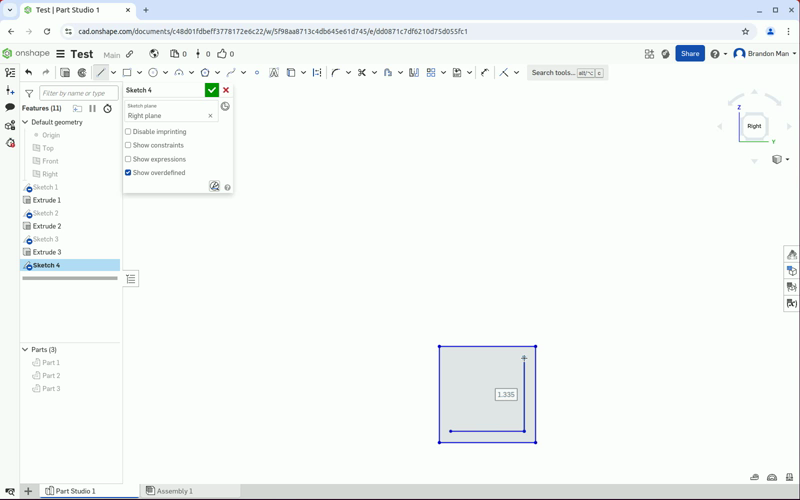
scroll(-6)
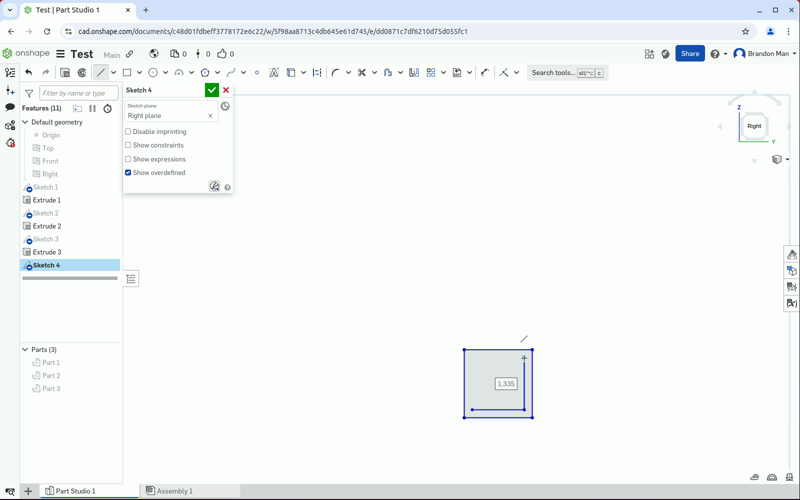
scroll(-6)
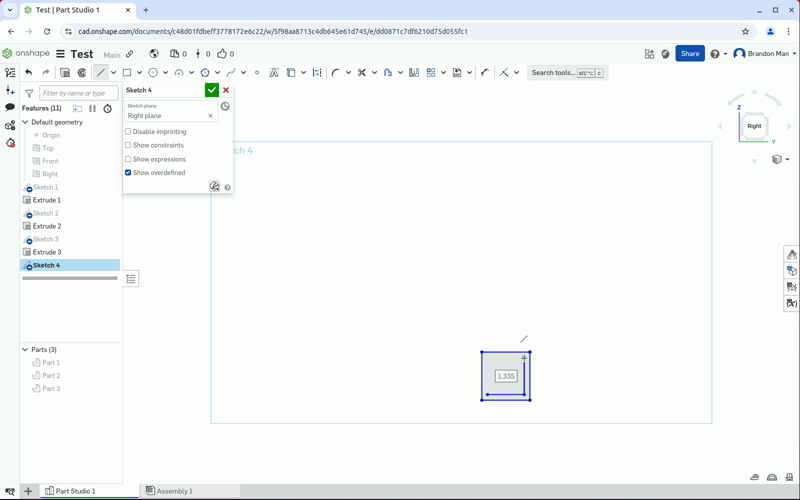
scroll(-6)
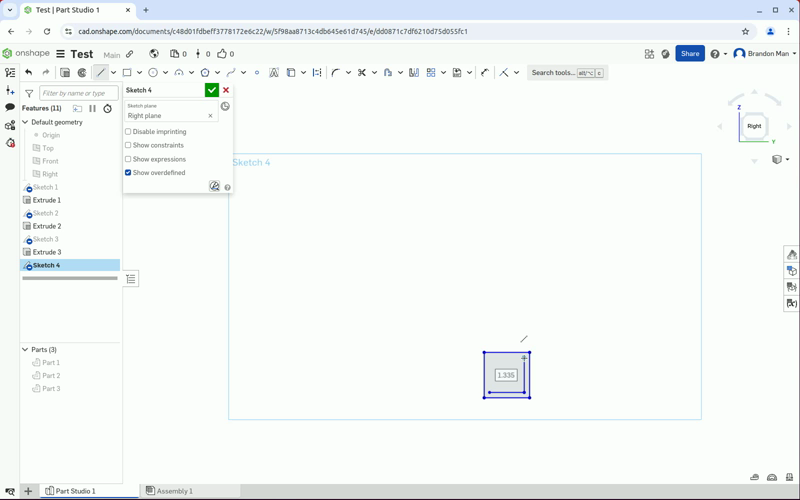
scroll(-6)
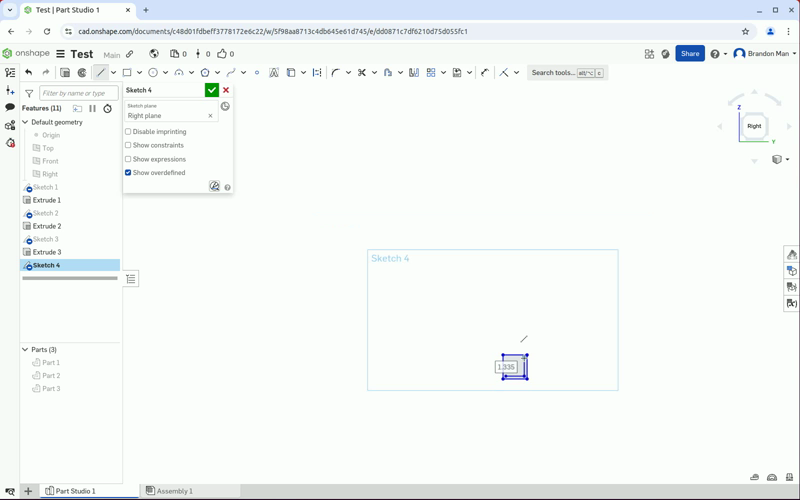
scroll(-6)
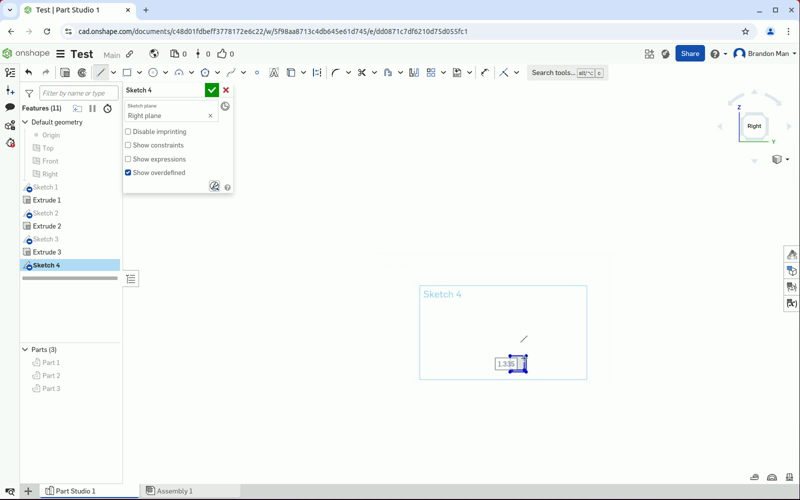
scroll(-6)
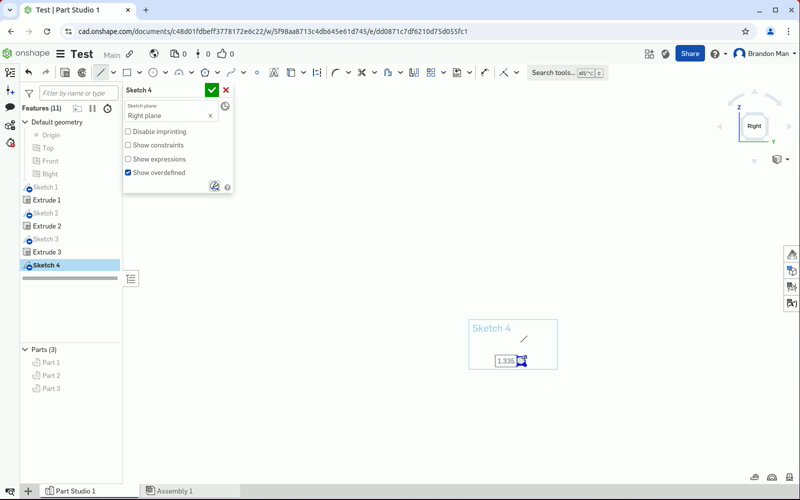
key_up(shift)
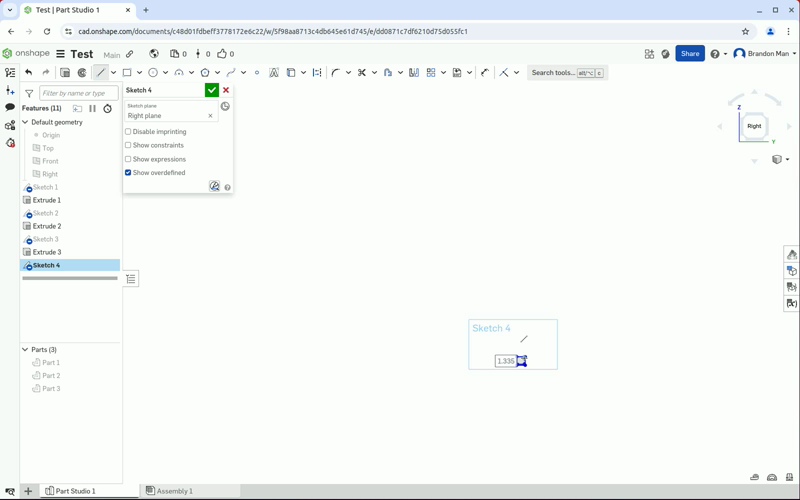
key_down(shift)
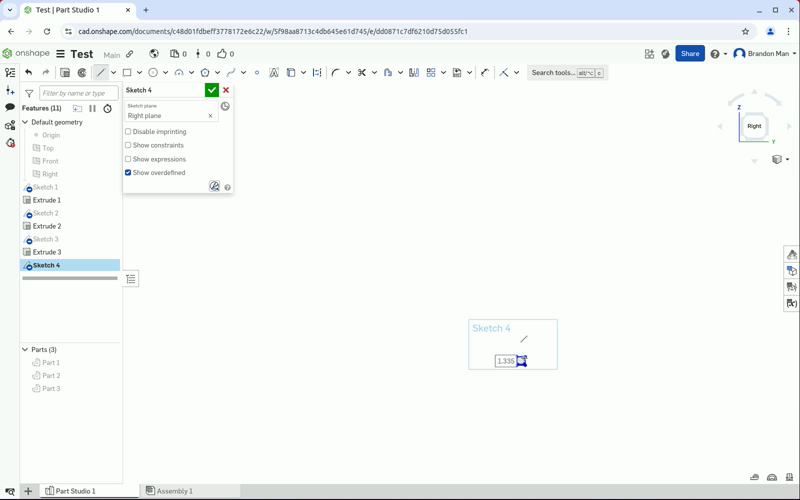
mouse_move(554, 357)
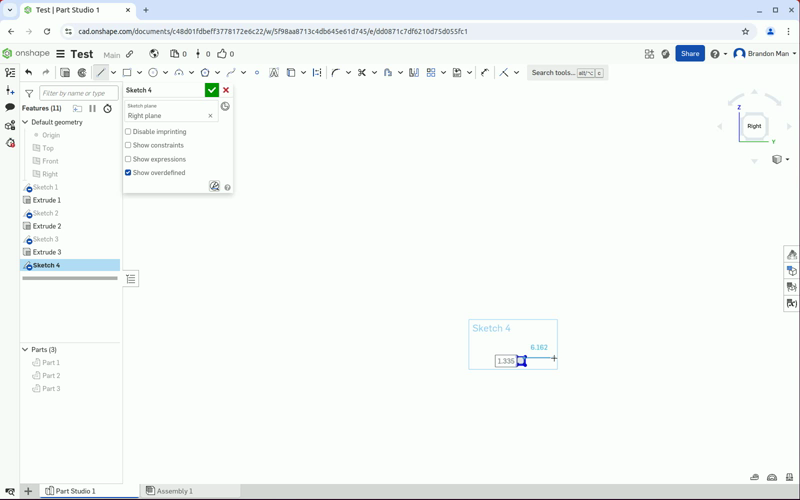
mouse_move(517, 357)
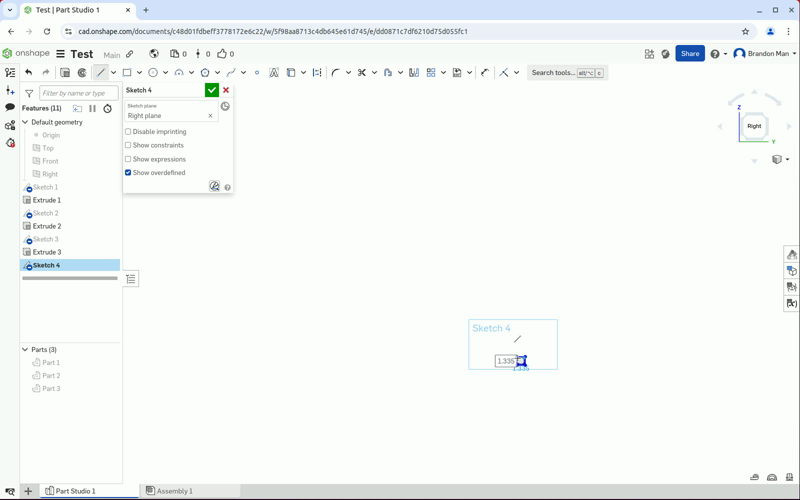
scroll(6)
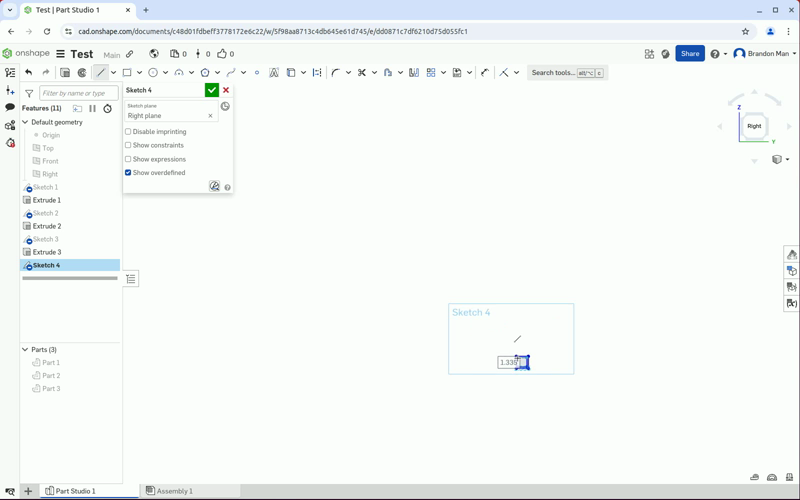
scroll(6)
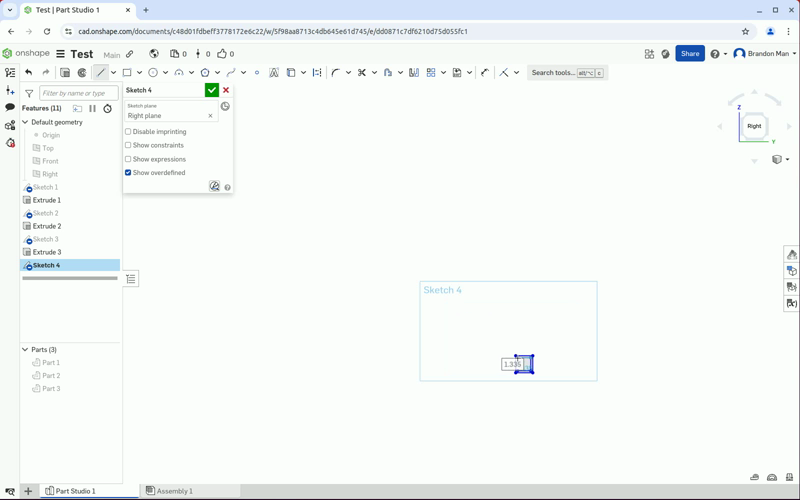
scroll(6)
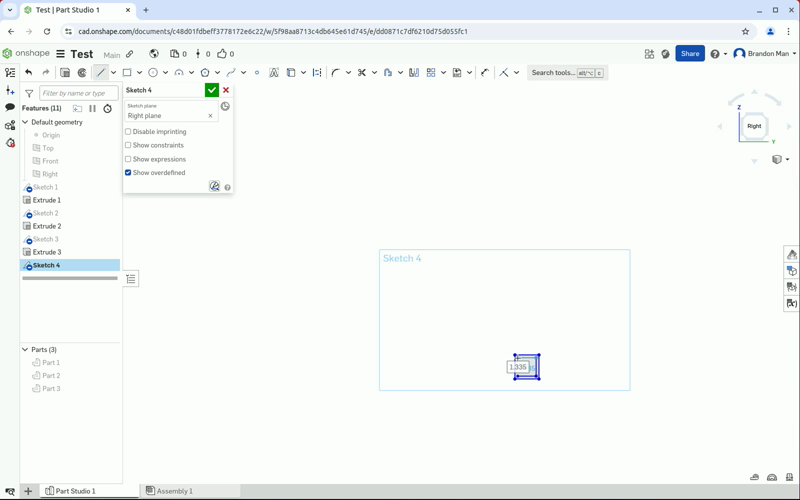
scroll(6)
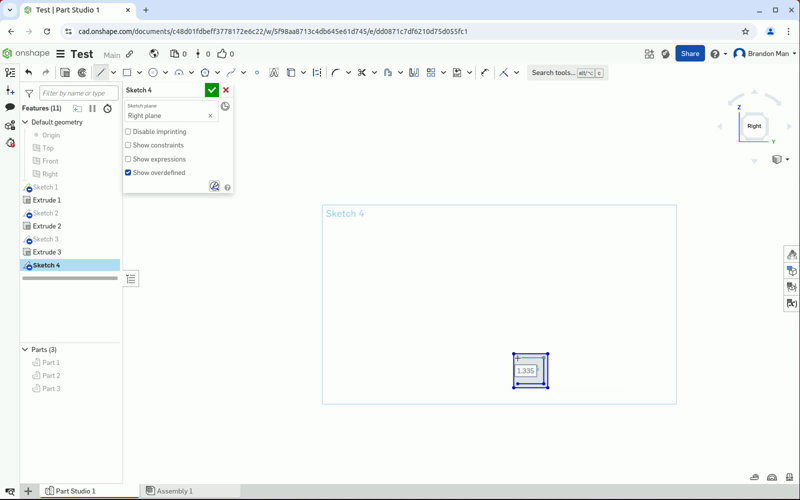
scroll(6)
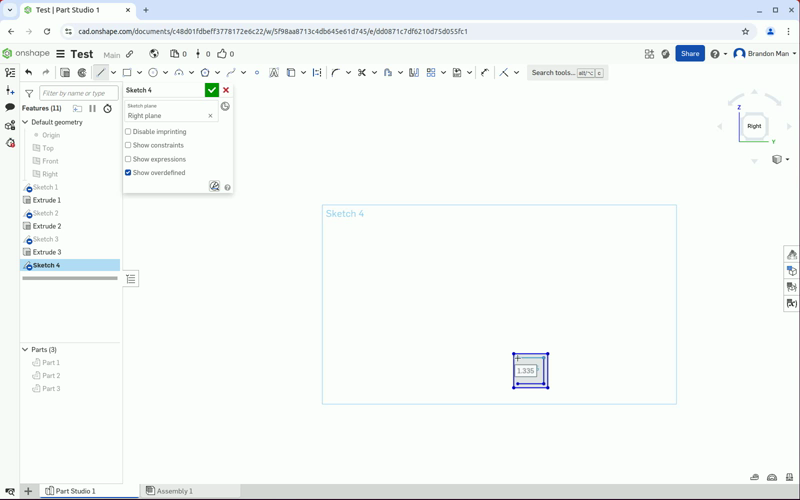
scroll(6)
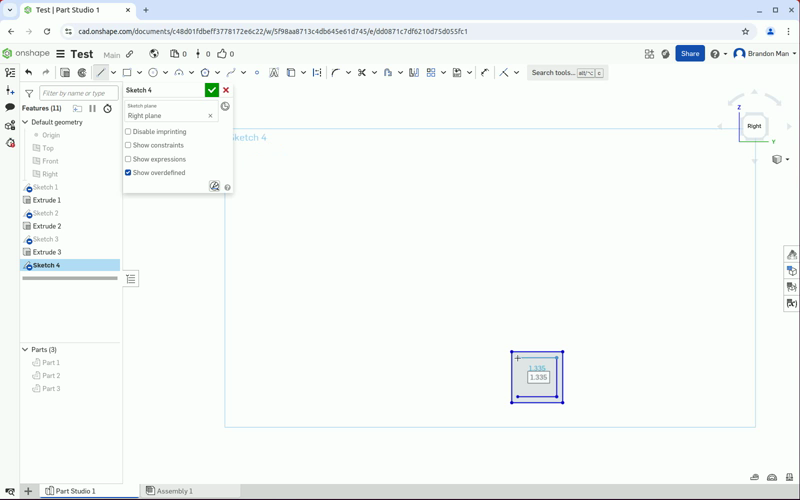
scroll(6)
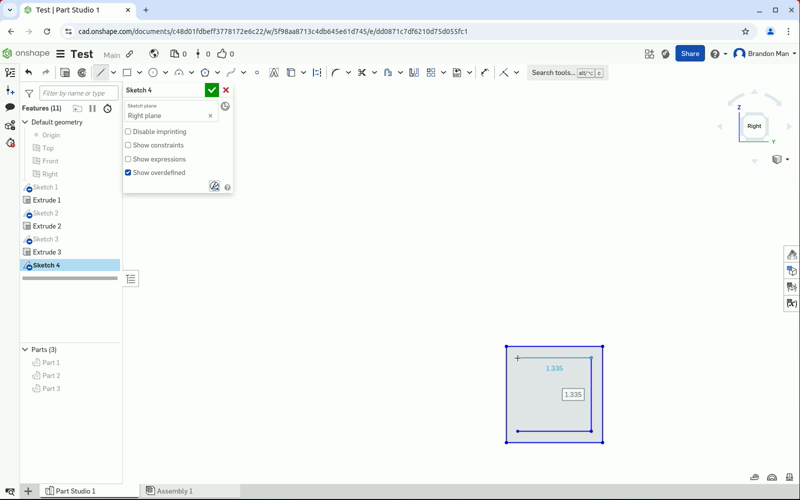
click(517, 357)
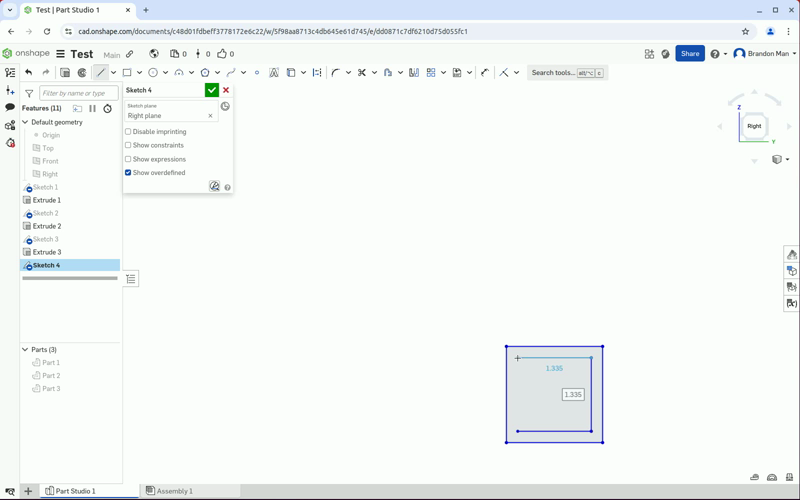
scroll(-6)
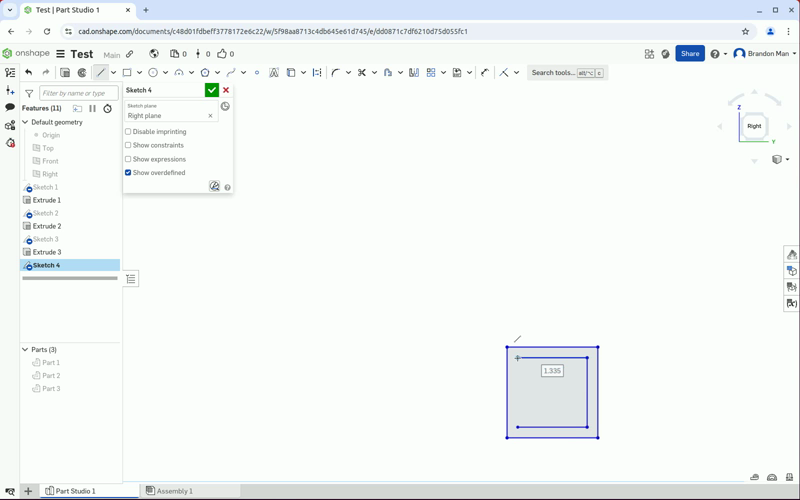
scroll(-6)
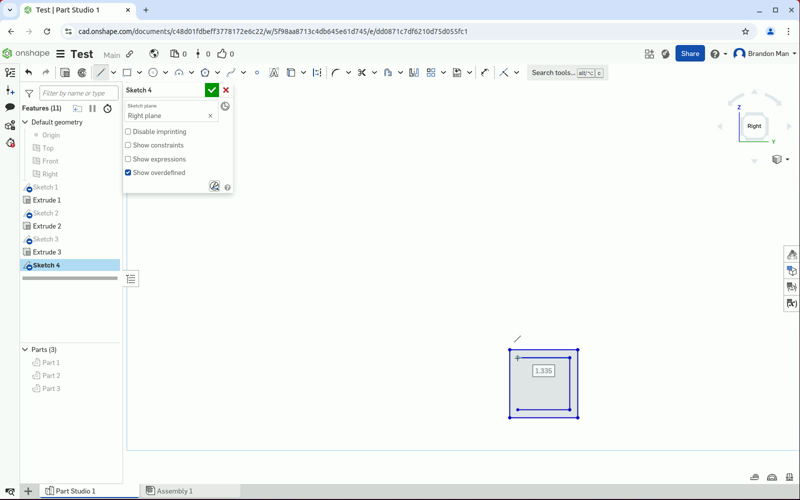
scroll(-6)
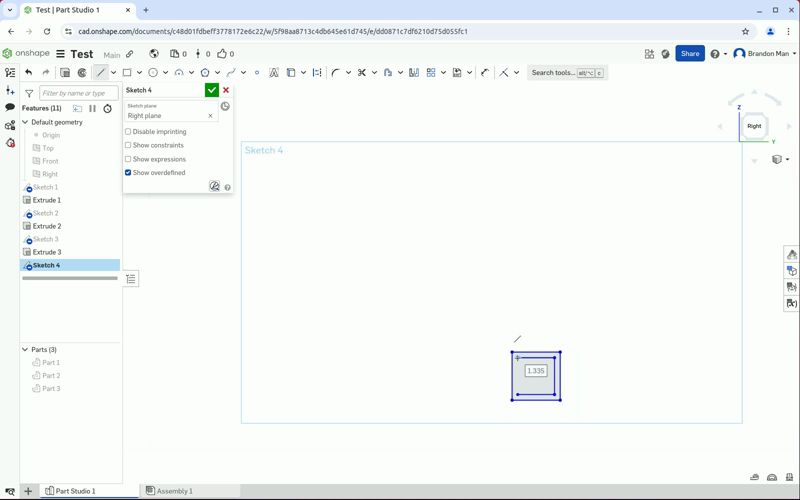
scroll(-6)
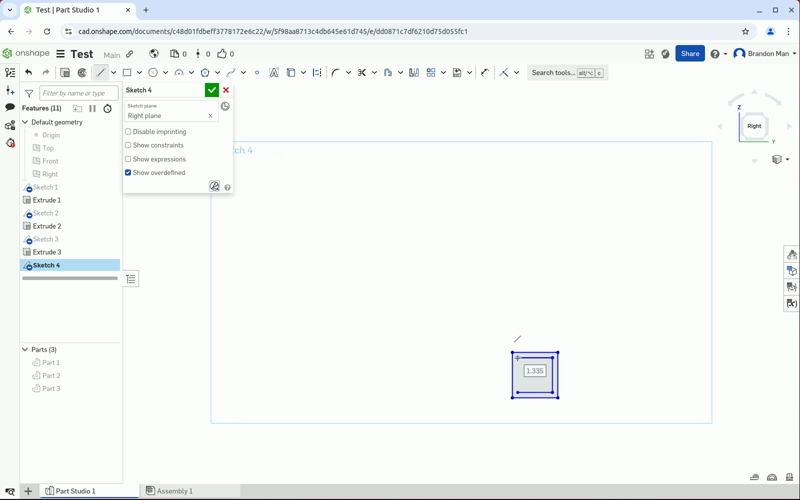
scroll(-6)
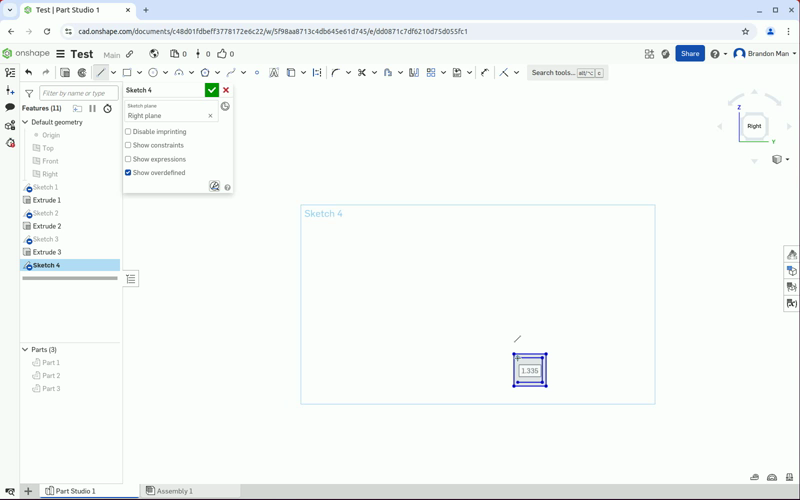
scroll(-6)
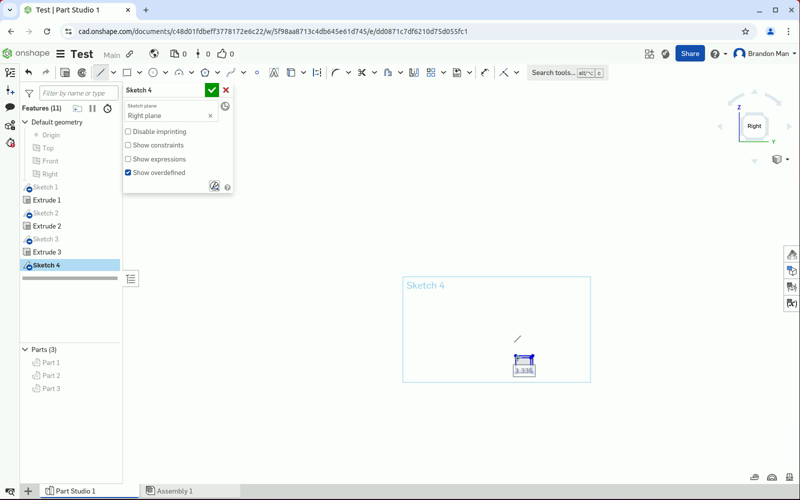
scroll(-6)
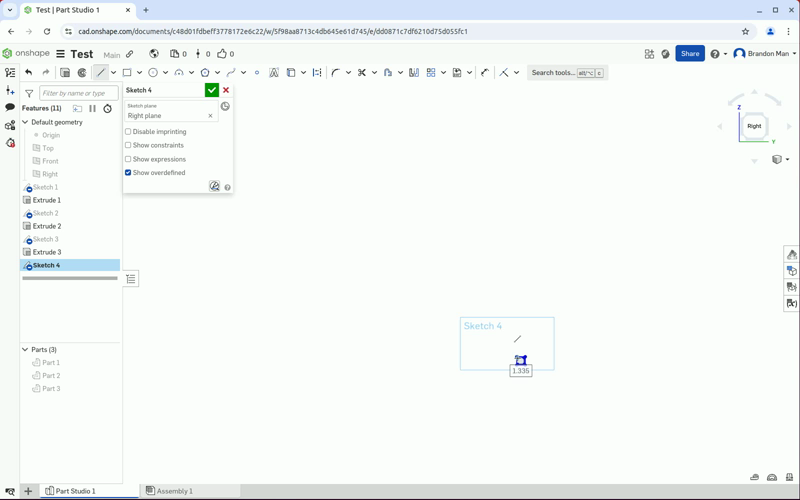
key_up(shift)
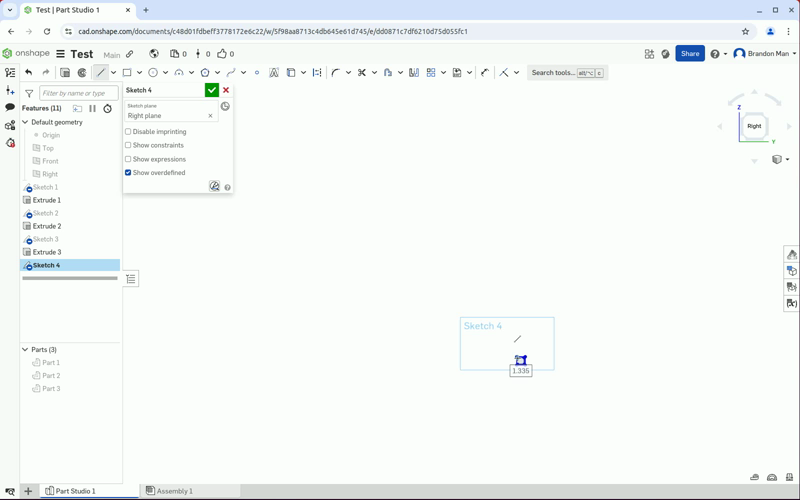
mouse_move(547, 357)
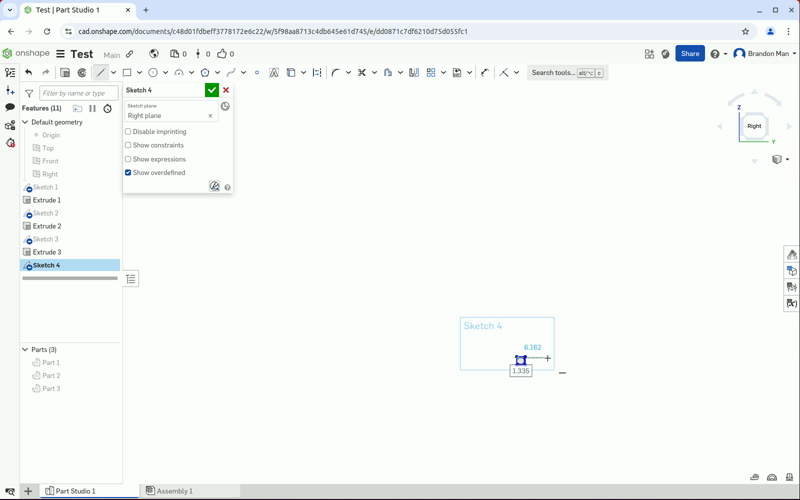
key_down(shift)
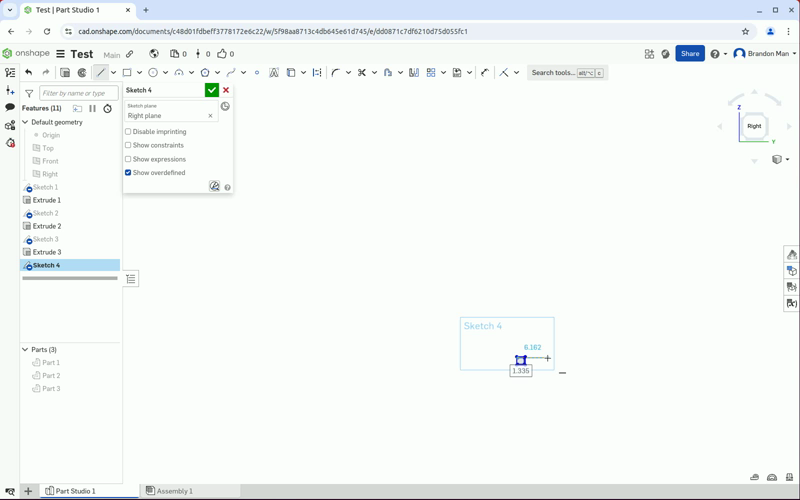
mouse_move(517, 364)
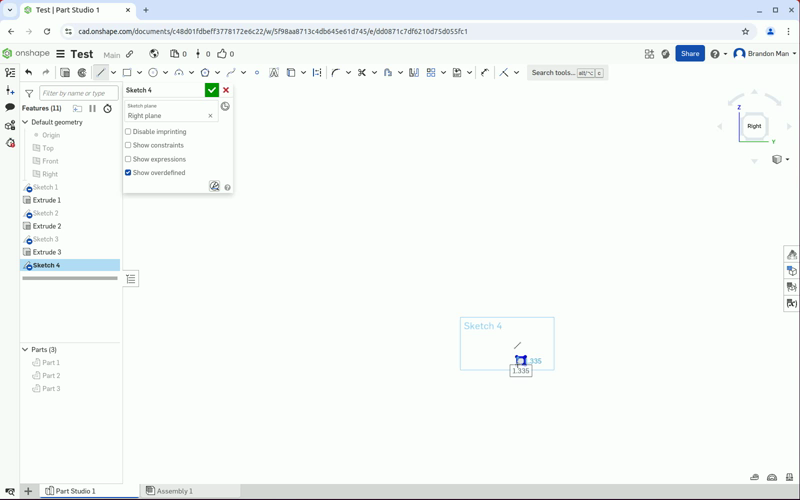
scroll(6)
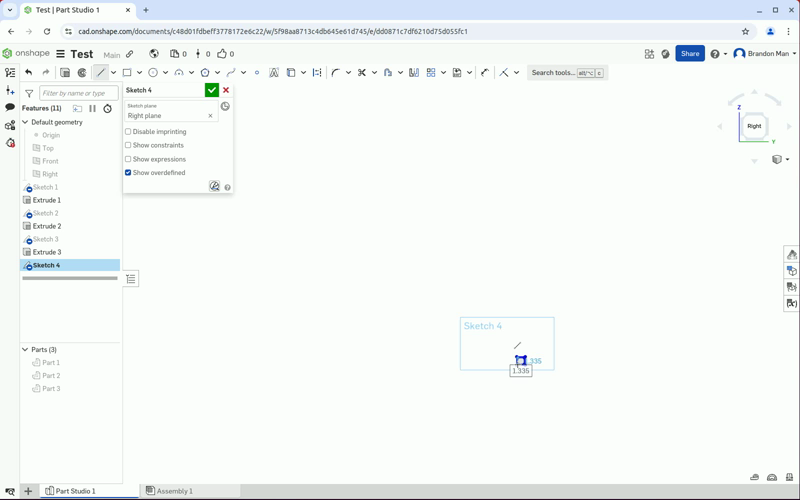
scroll(6)
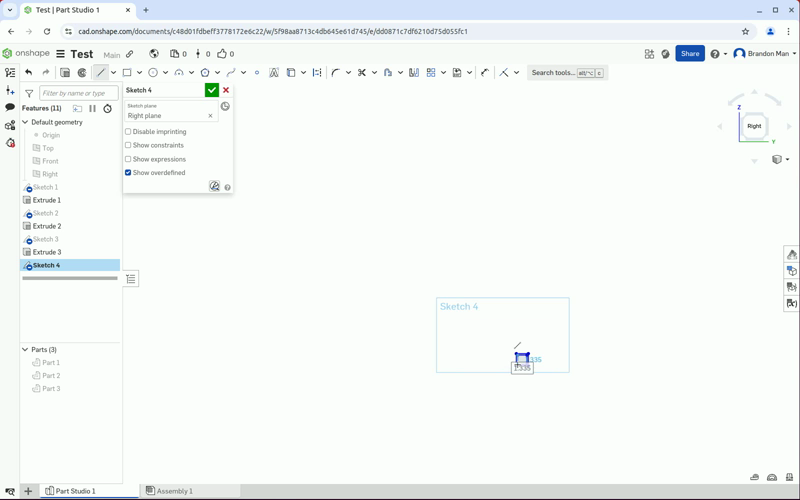
scroll(6)
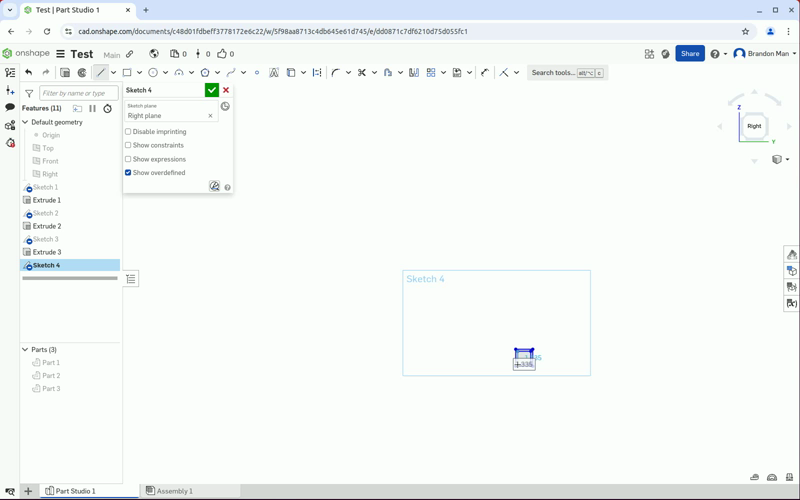
scroll(6)
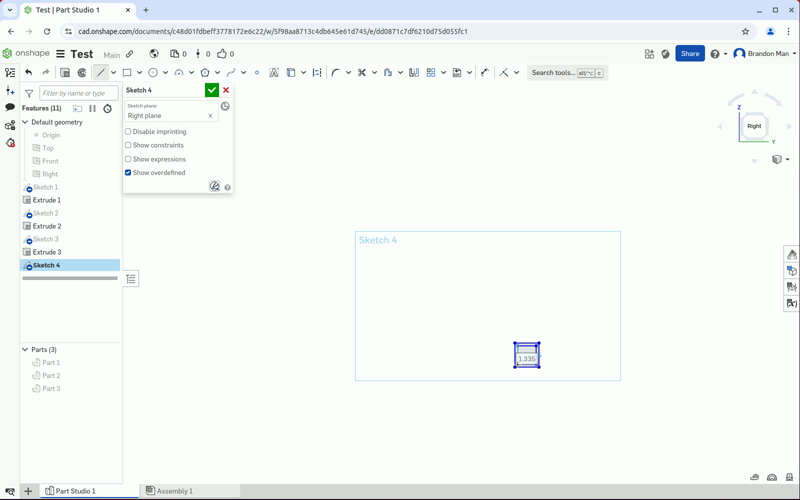
scroll(6)
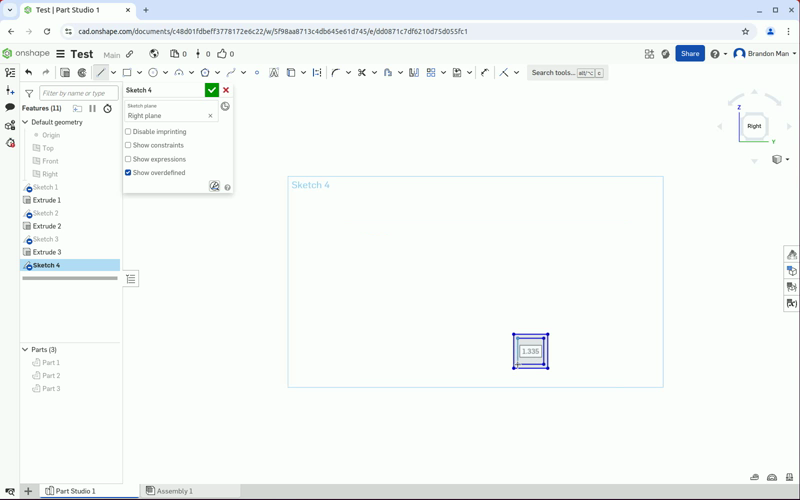
scroll(6)
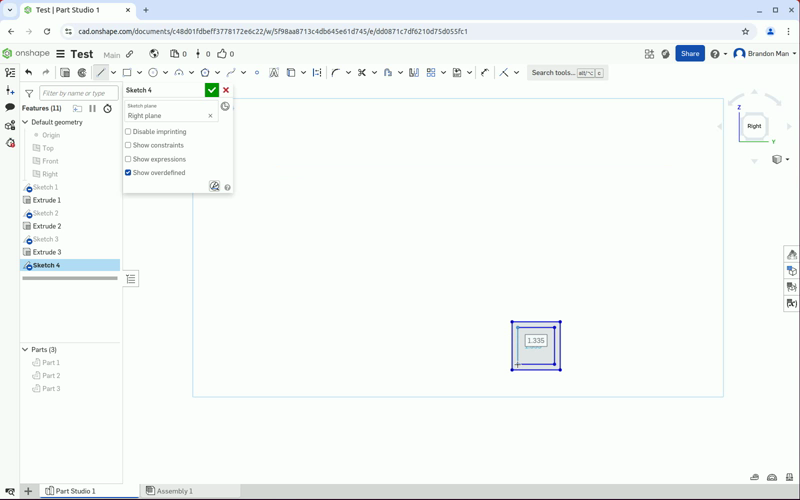
scroll(6)
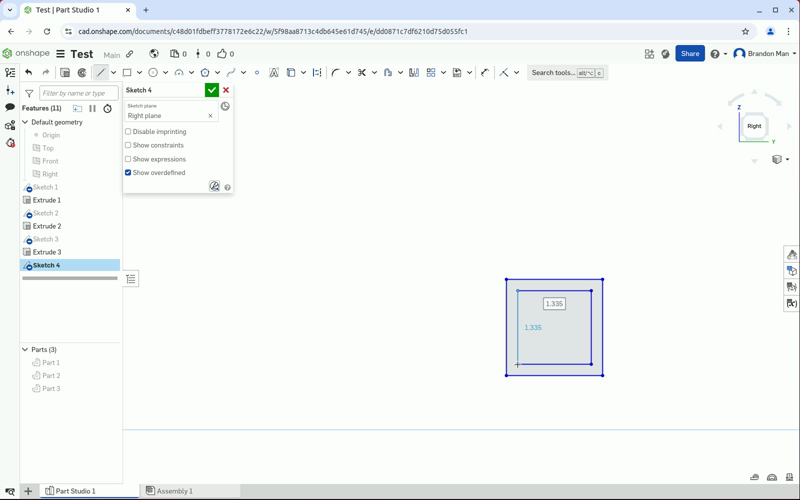
key_up(shift)
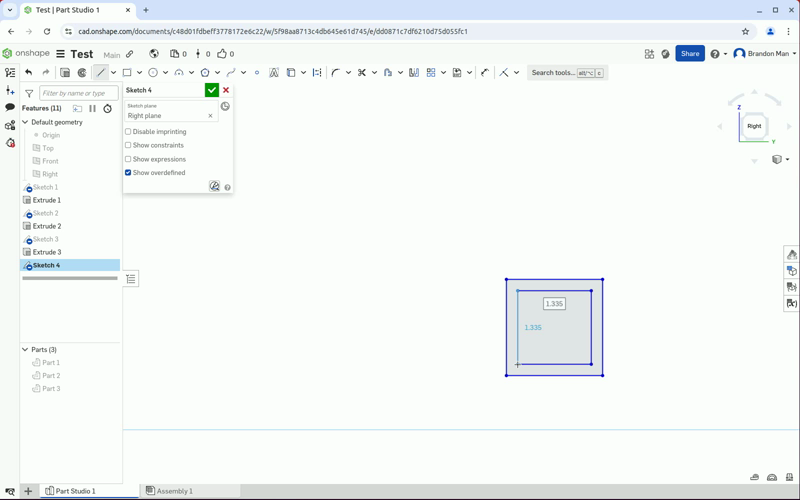
click(517, 364)
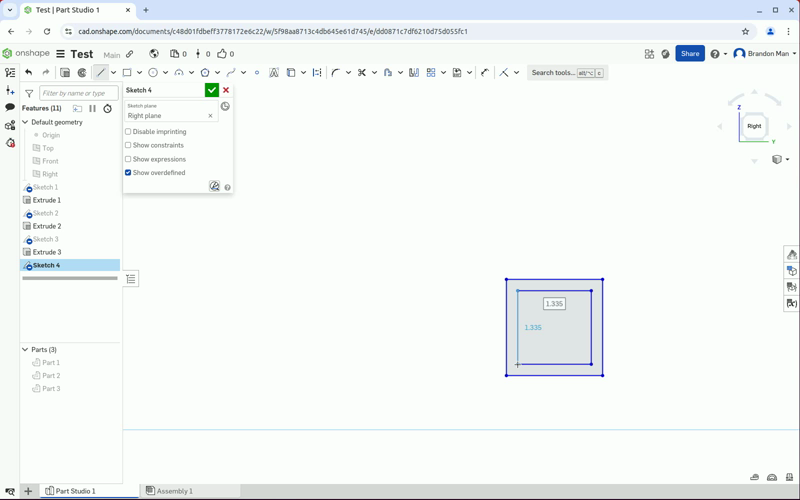
scroll(-6)
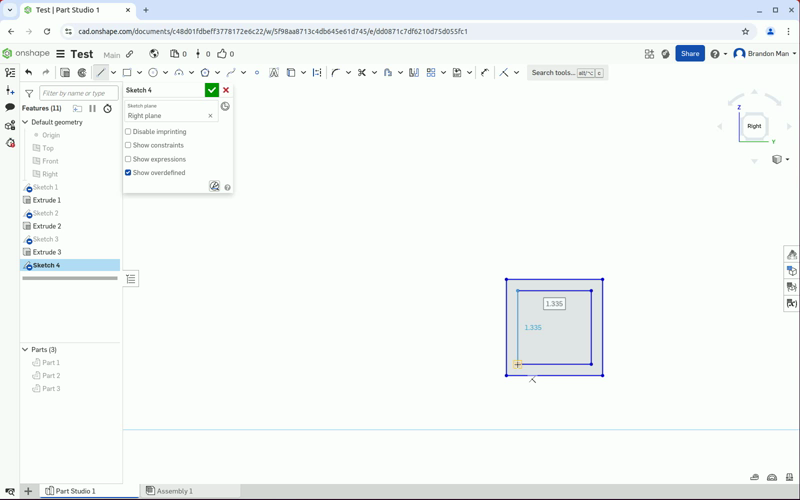
scroll(-6)
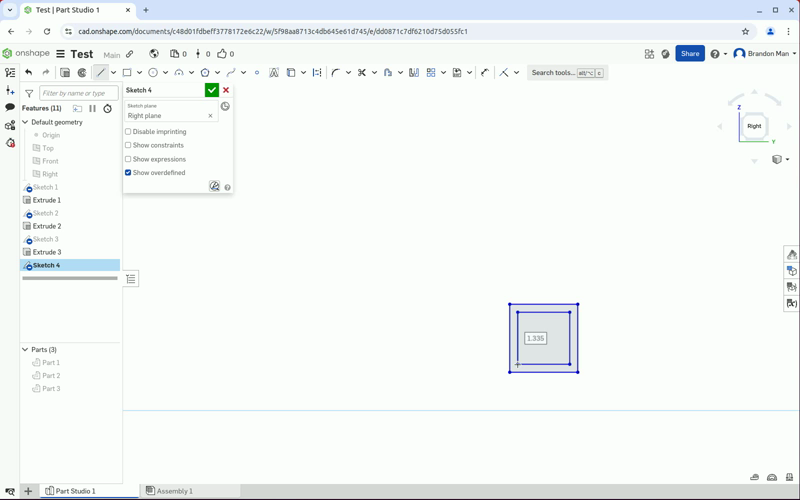
scroll(-6)
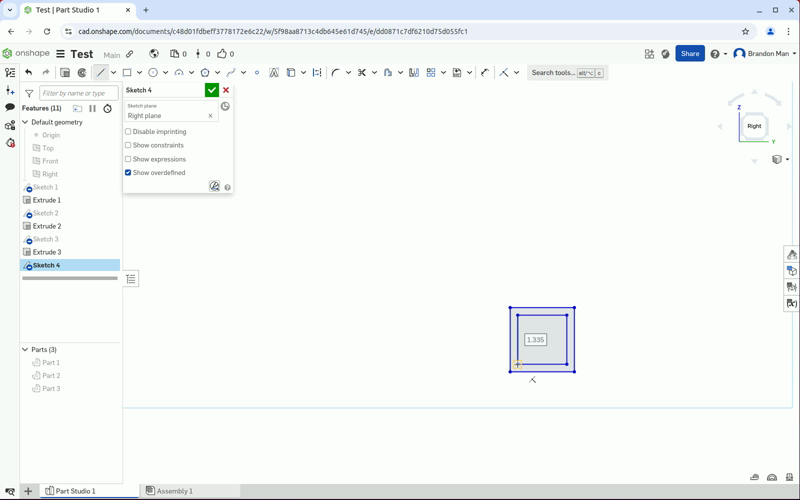
scroll(-6)
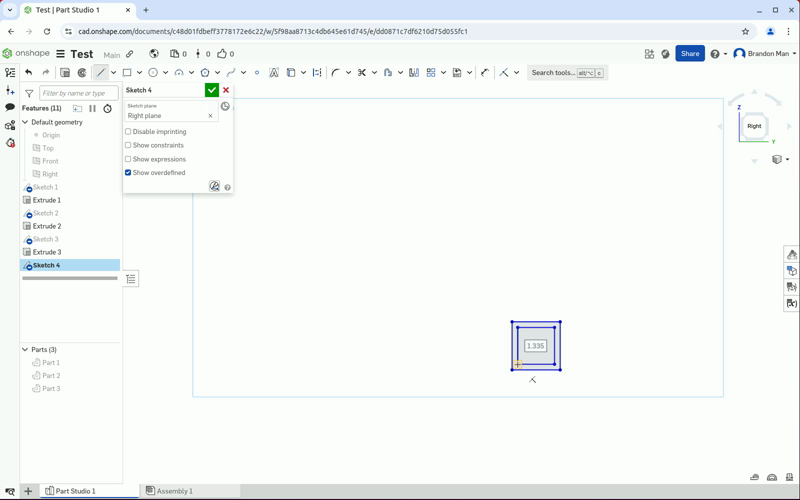
scroll(-6)
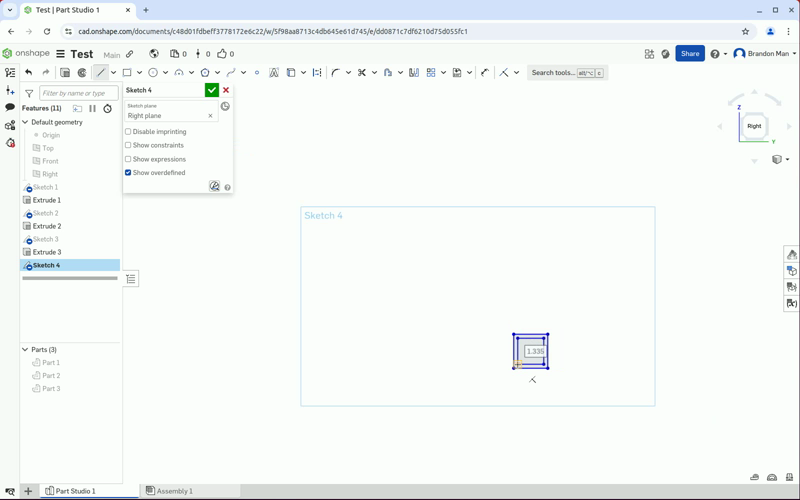
scroll(-6)
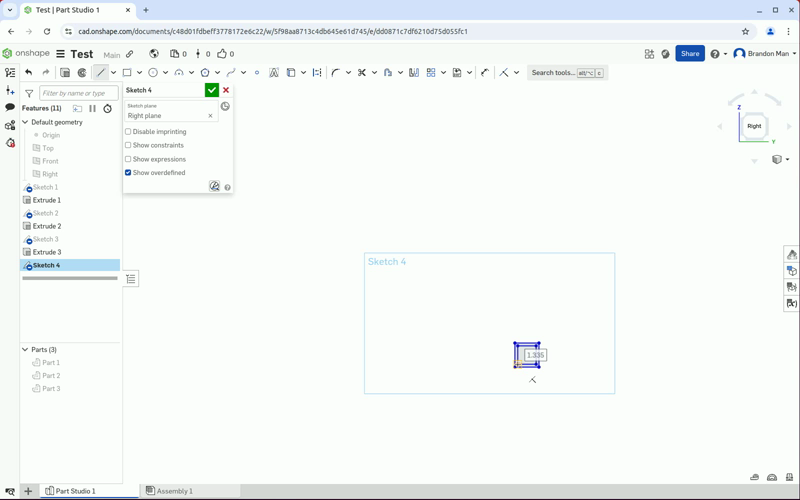
scroll(-6)
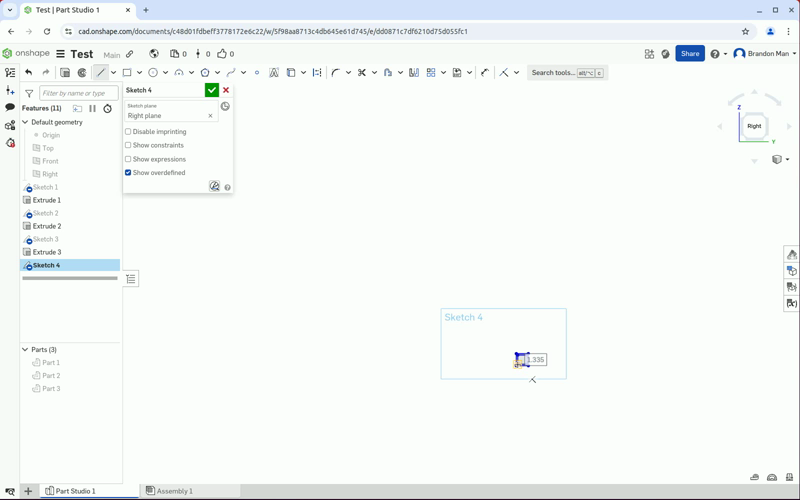
key(esc)
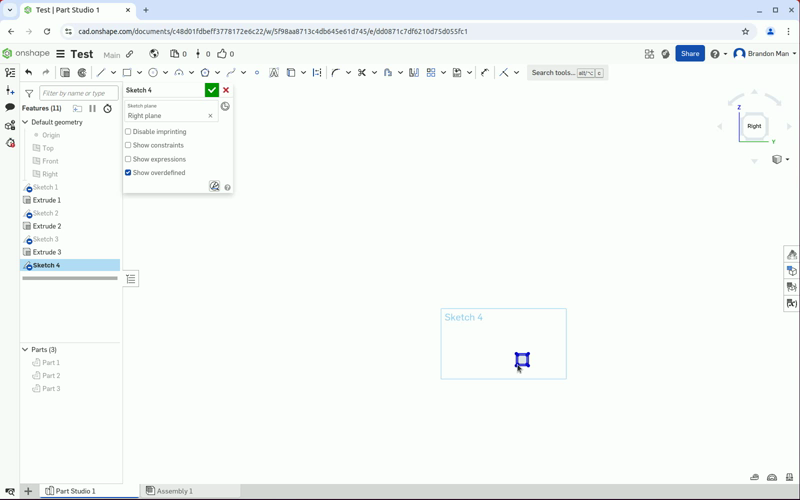
mouse_move(518, 357)
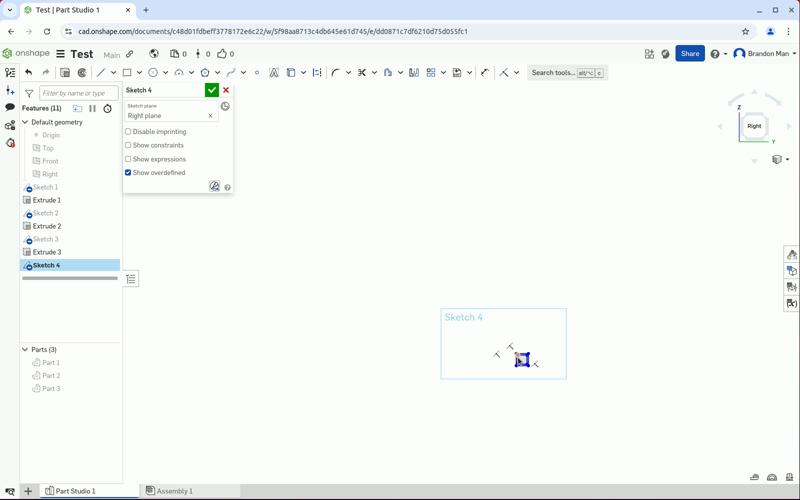
scroll(6)
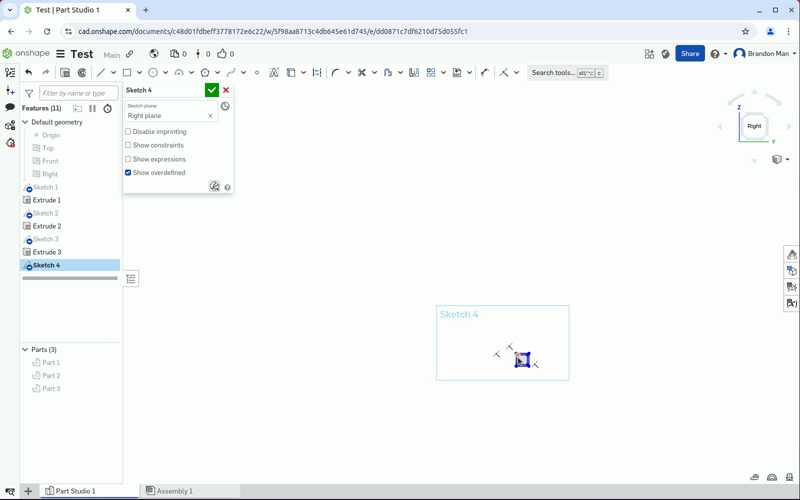
scroll(6)
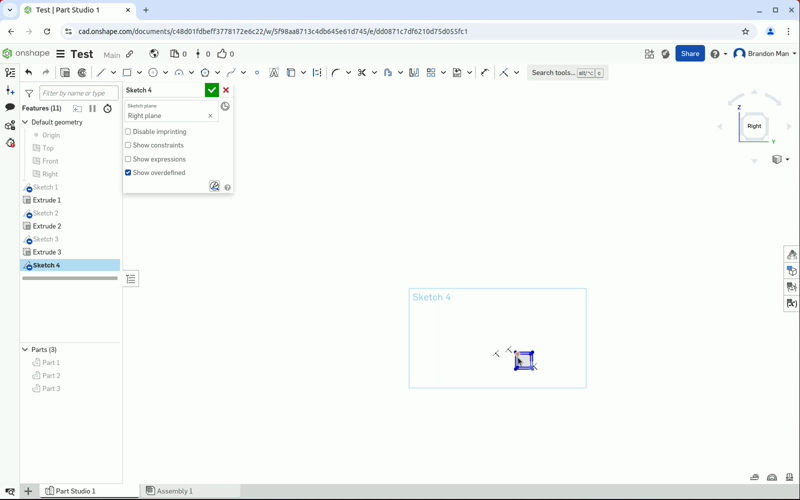
scroll(6)
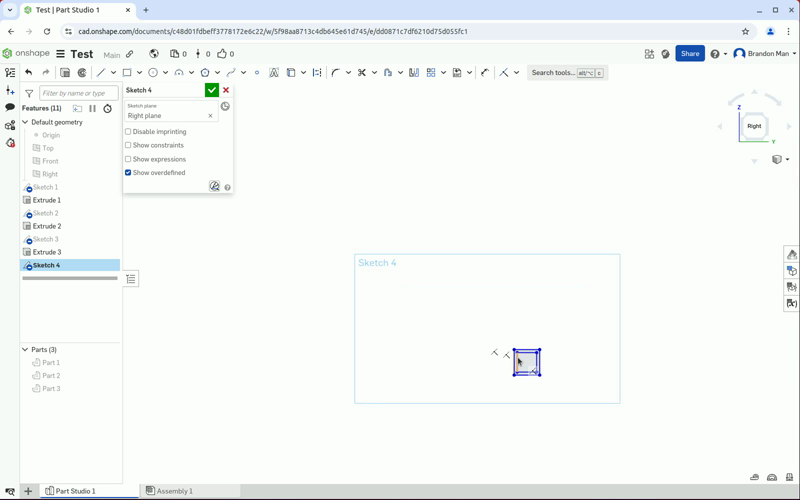
scroll(6)
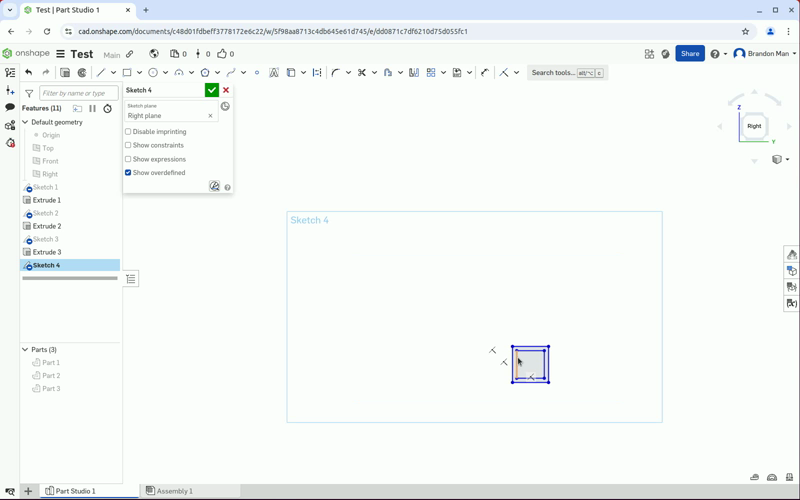
scroll(6)
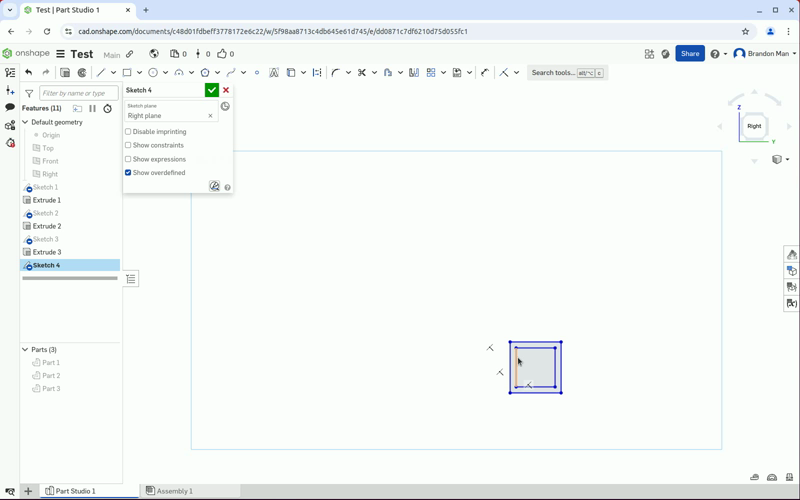
scroll(6)
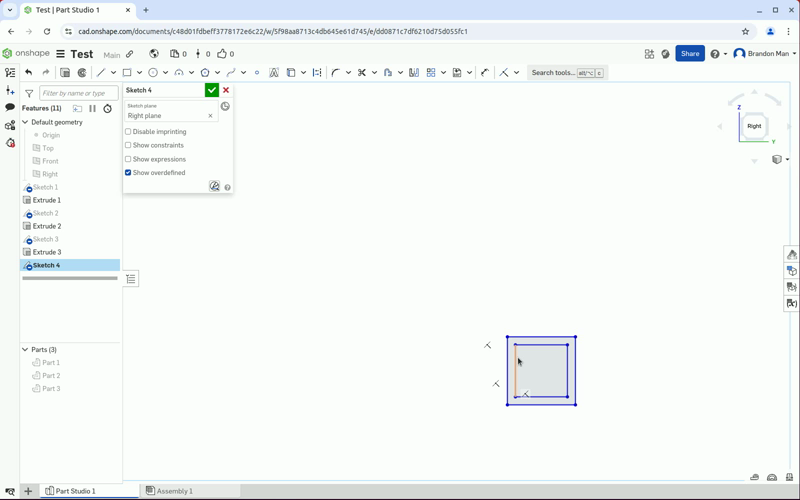
scroll(6)
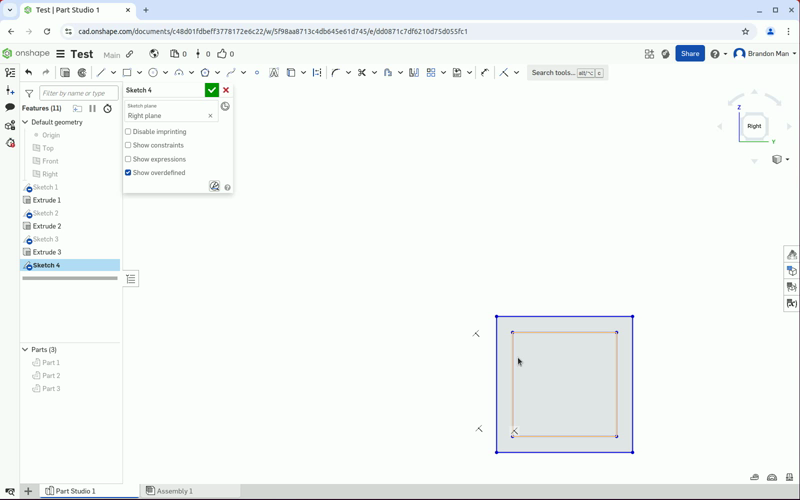
click(518, 357)
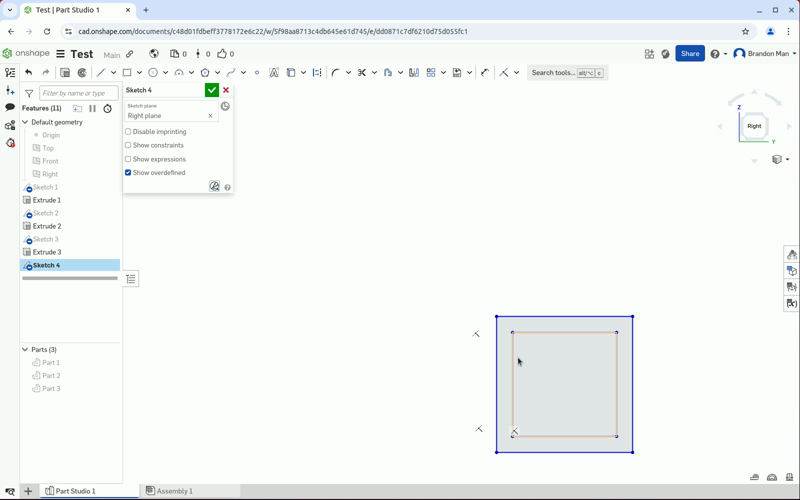
scroll(-6)
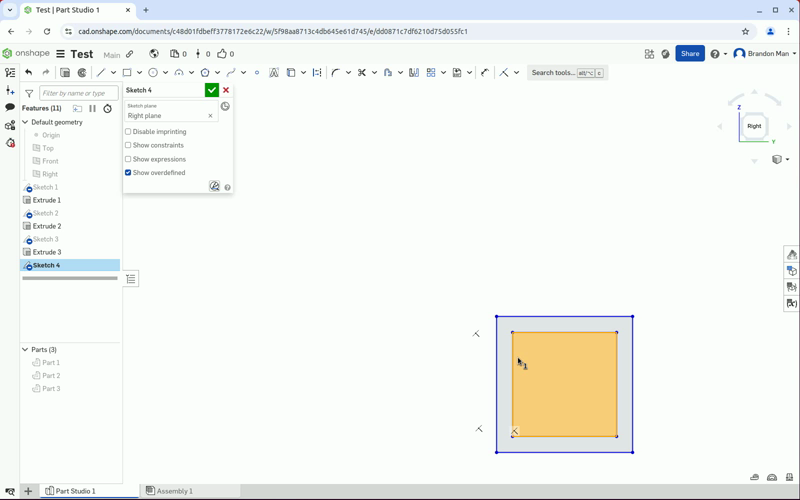
scroll(-6)
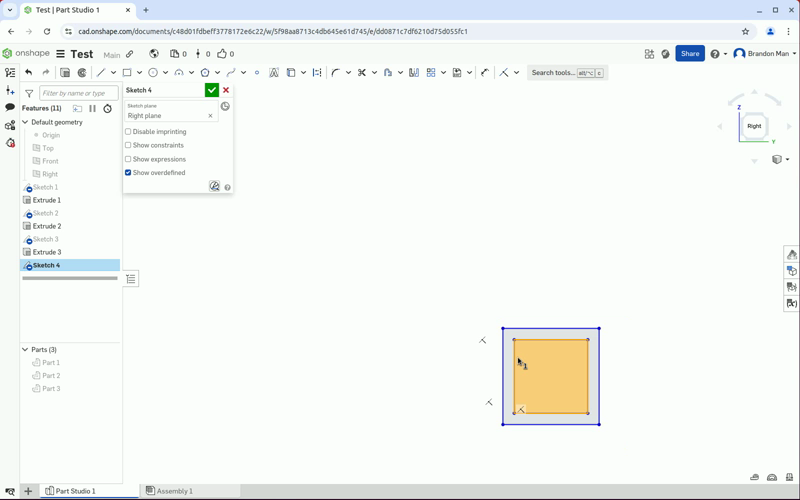
scroll(-6)
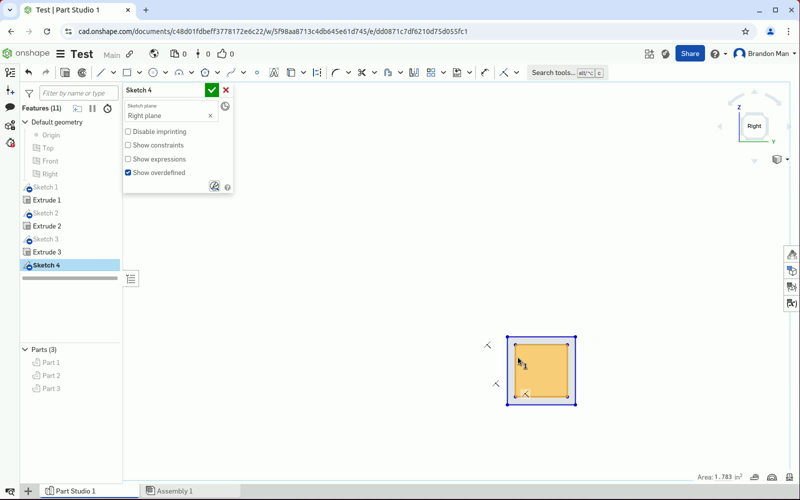
scroll(-6)
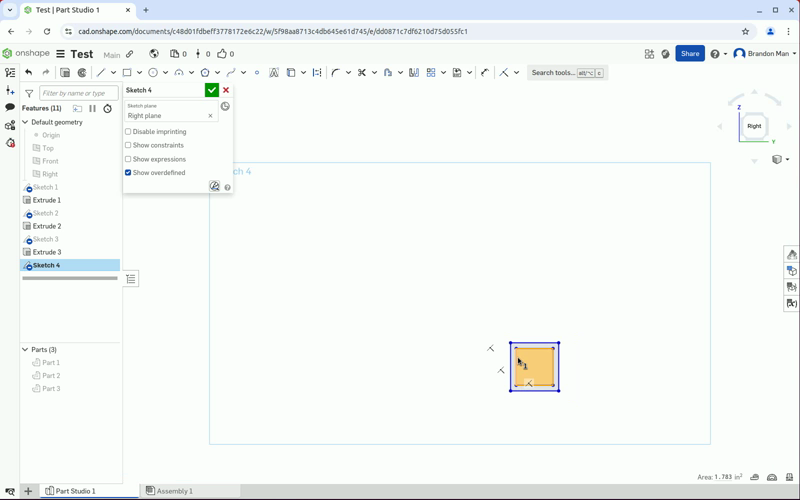
scroll(-6)
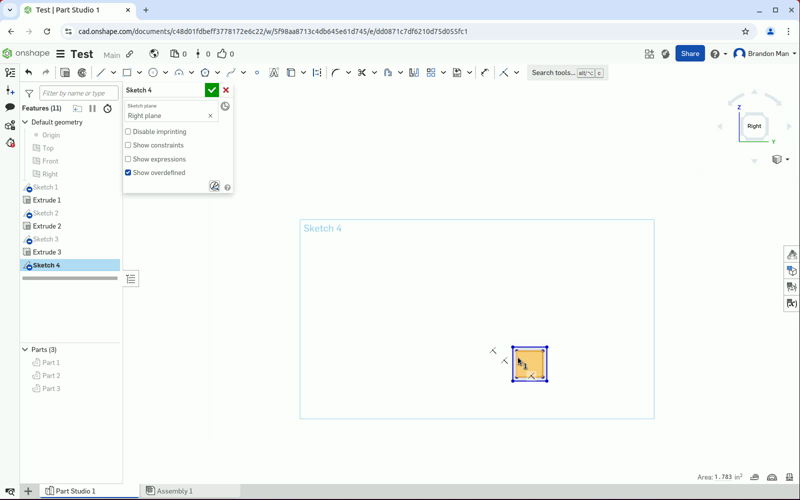
scroll(-6)
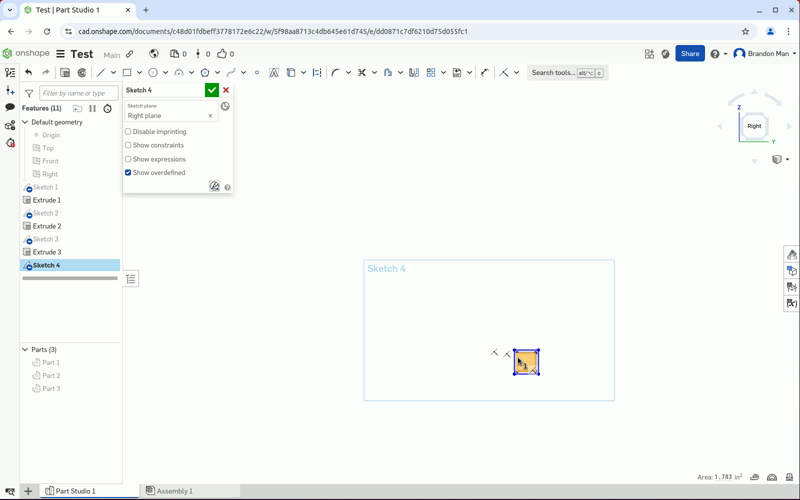
scroll(-6)
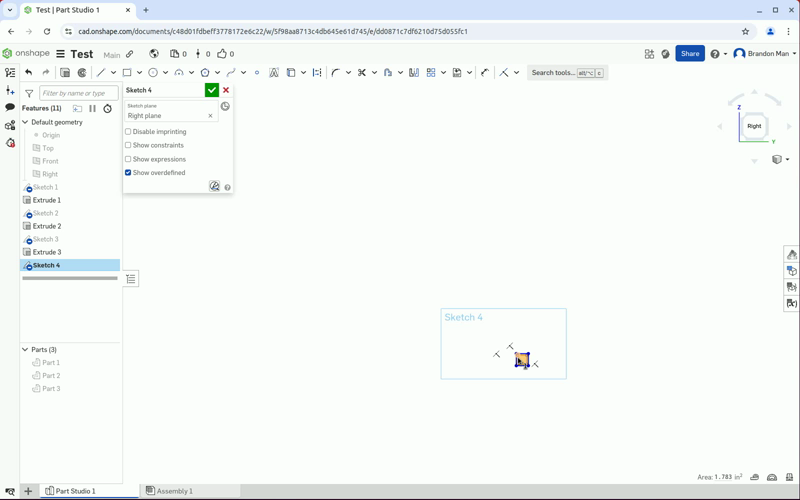
mouse_move(73, 352)
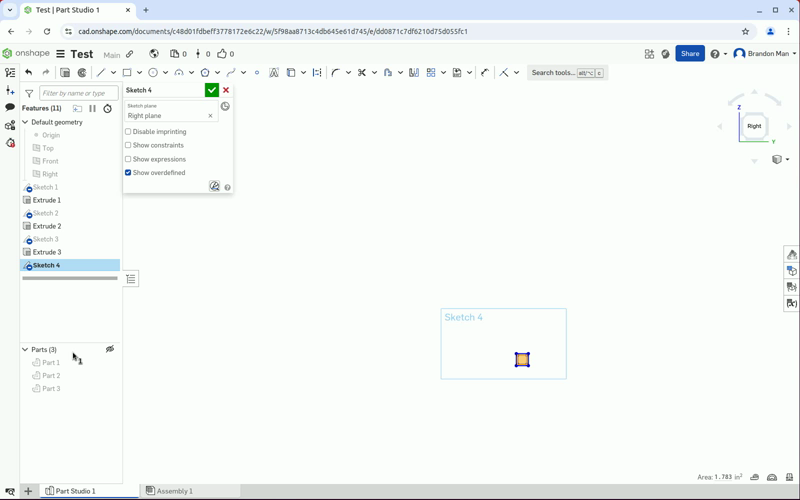
key(shift+y)
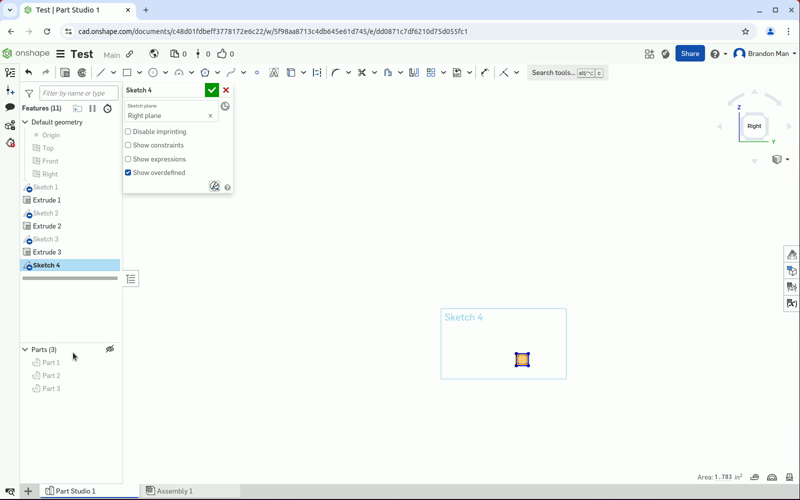
key(shift+e)
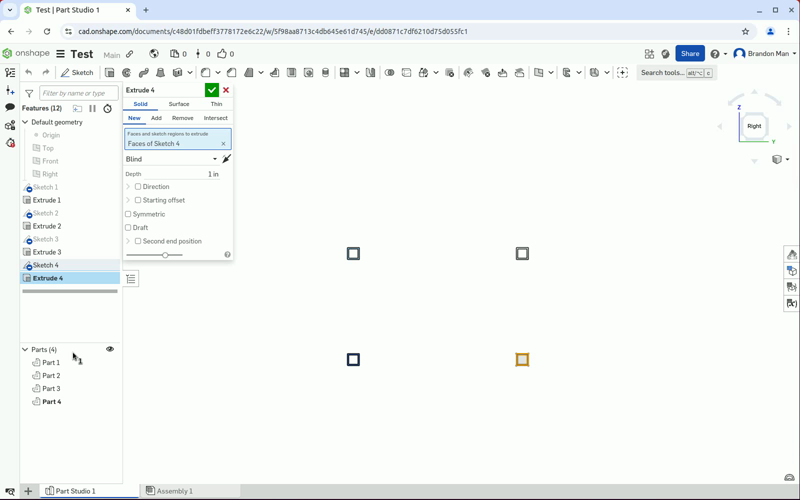
mouse_move(143, 106)
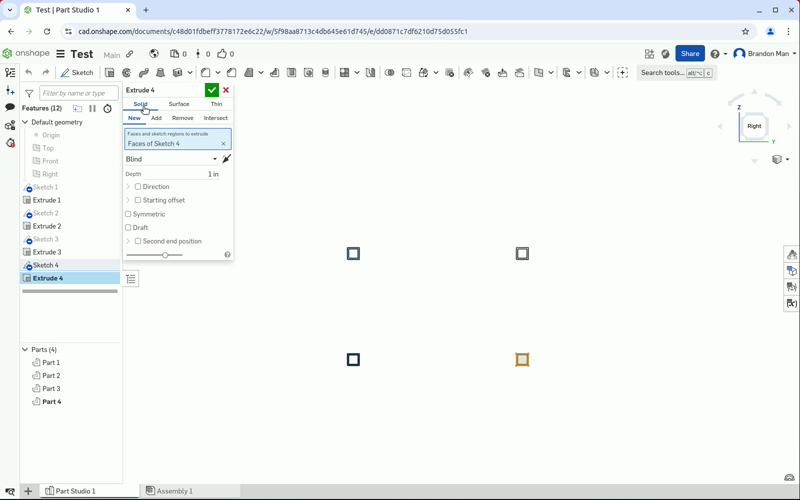
click(143, 106)
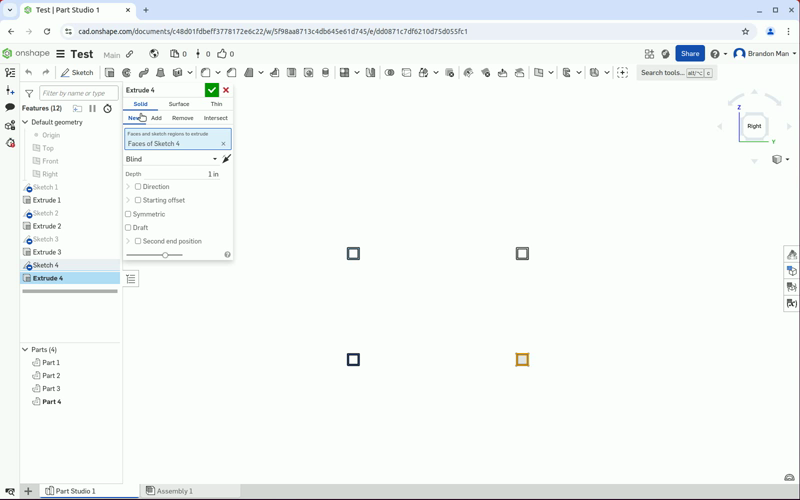
mouse_move(137, 120)
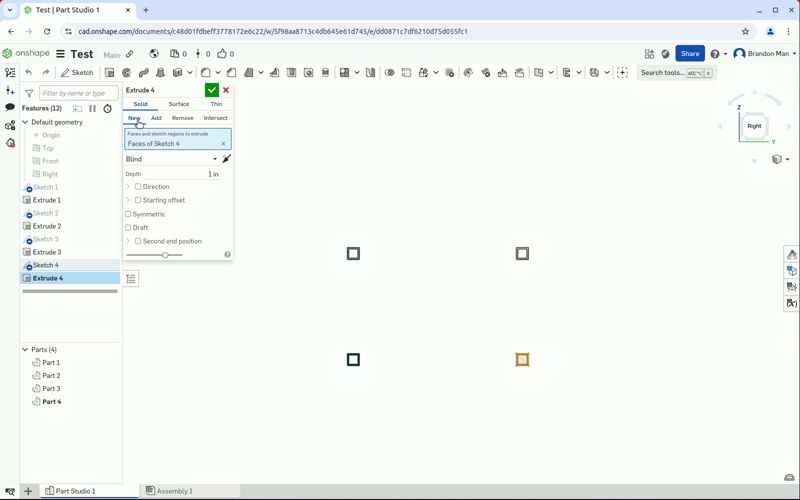
click(137, 120)
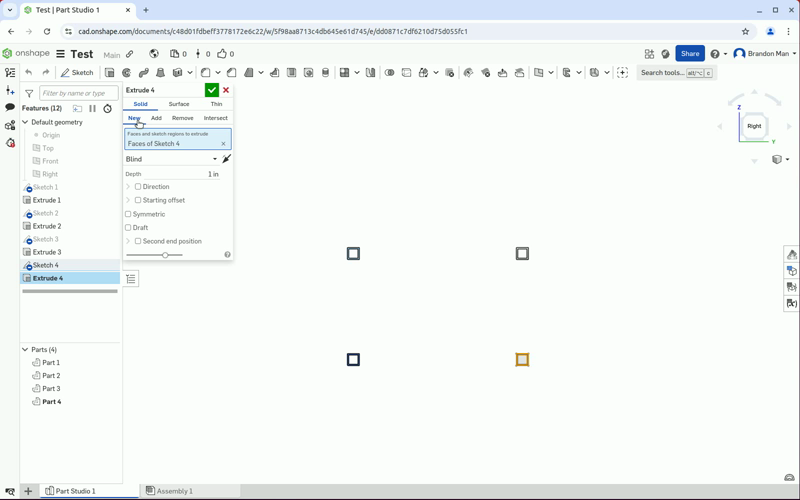
key(tab, 4)
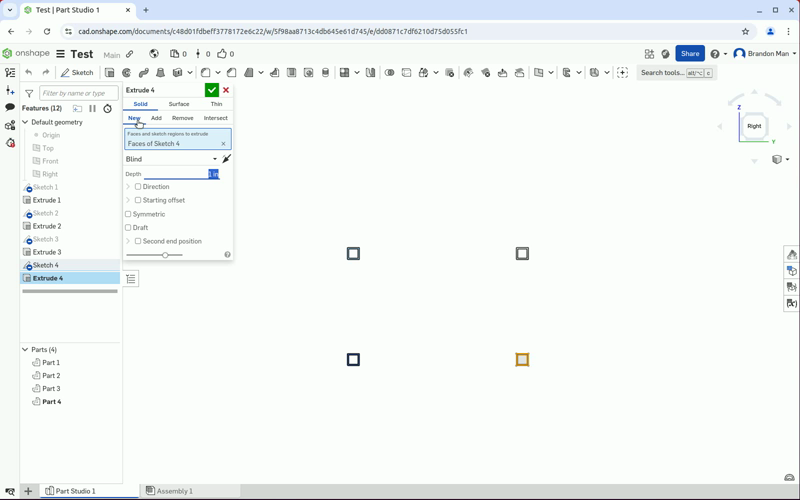
text(46.216)
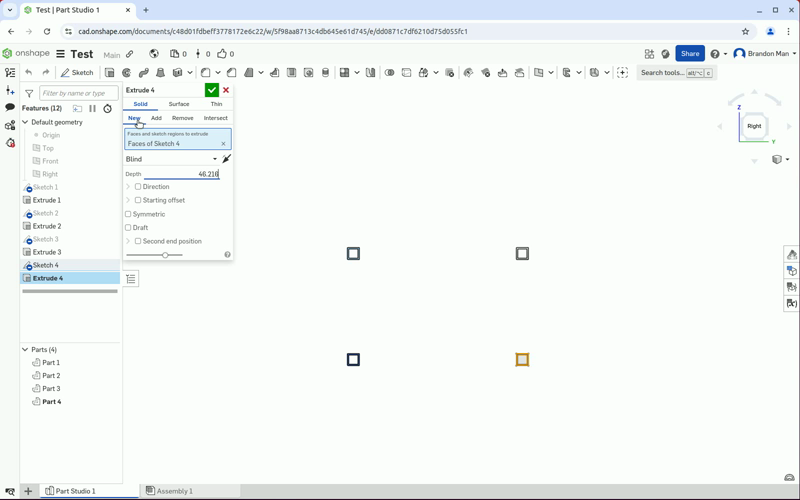
key(tab, 3)
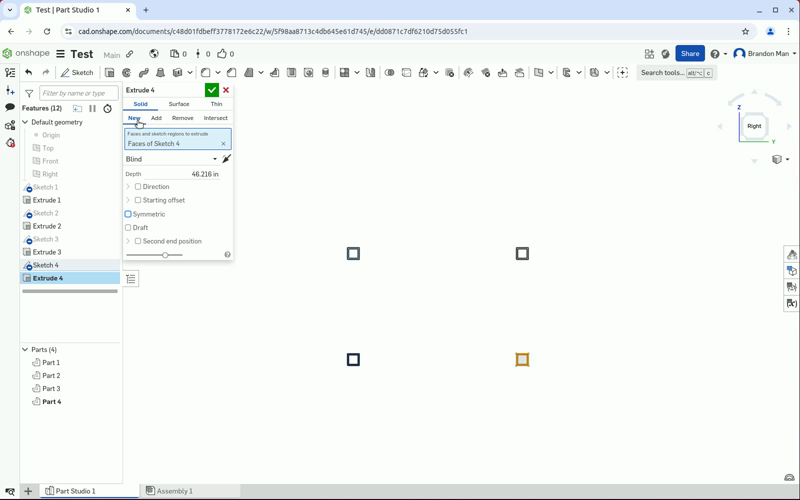
key(space)
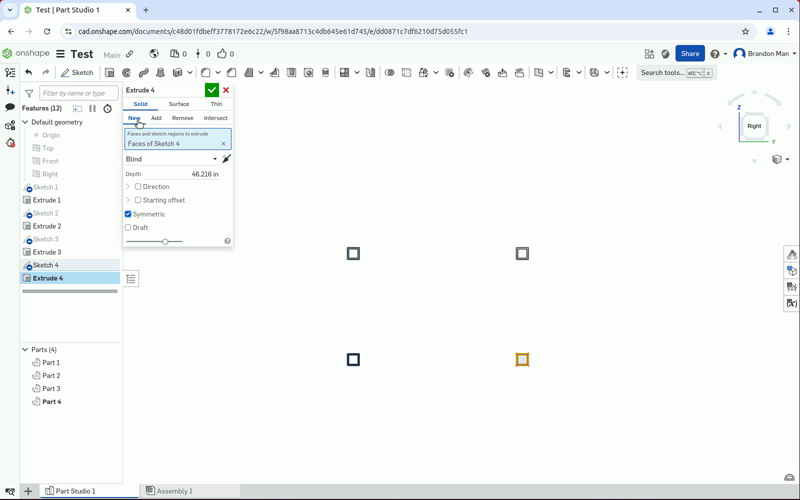
key(enter)
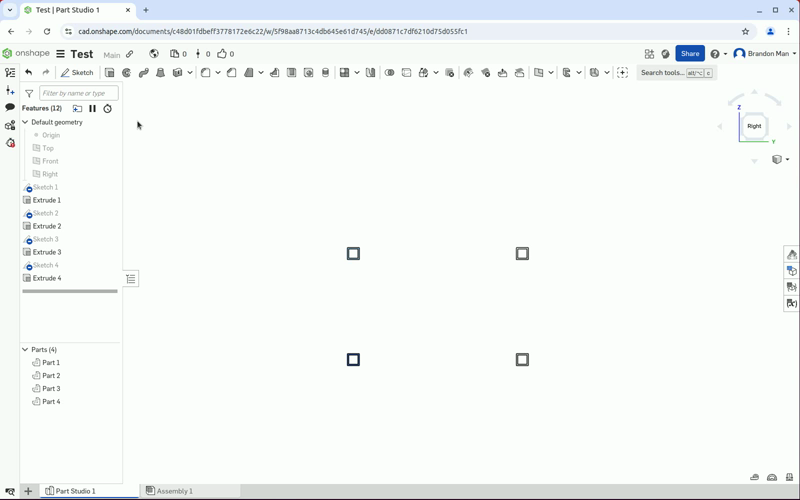
key(shift+h)
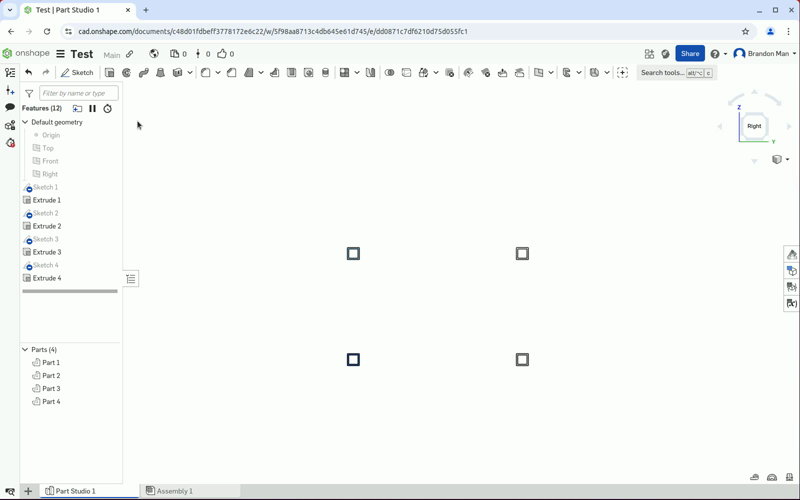
key(shift+h)
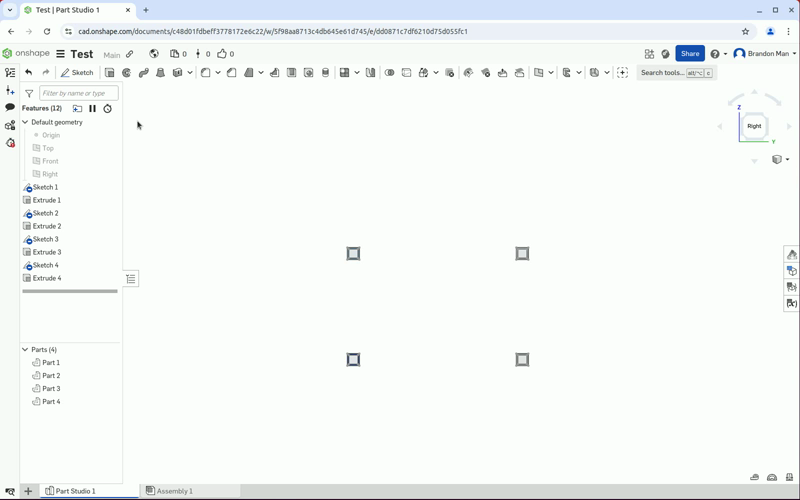
key(shift+7)
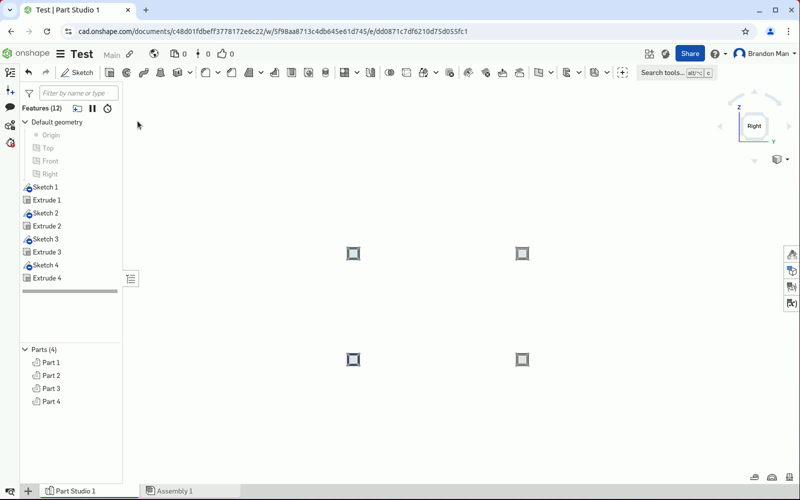
key(right, 2)
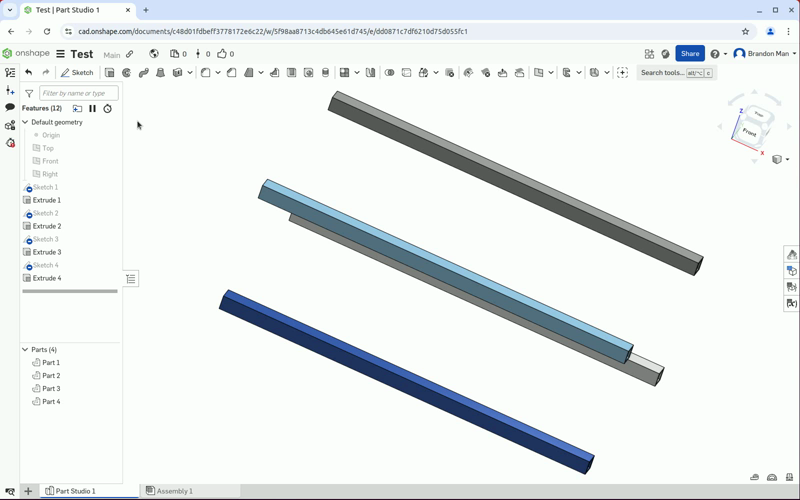
key(down, 2)
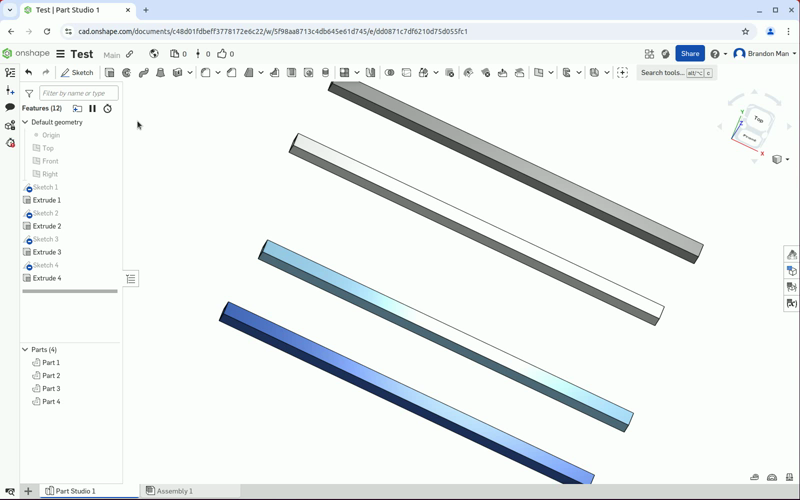
key(up, 2)
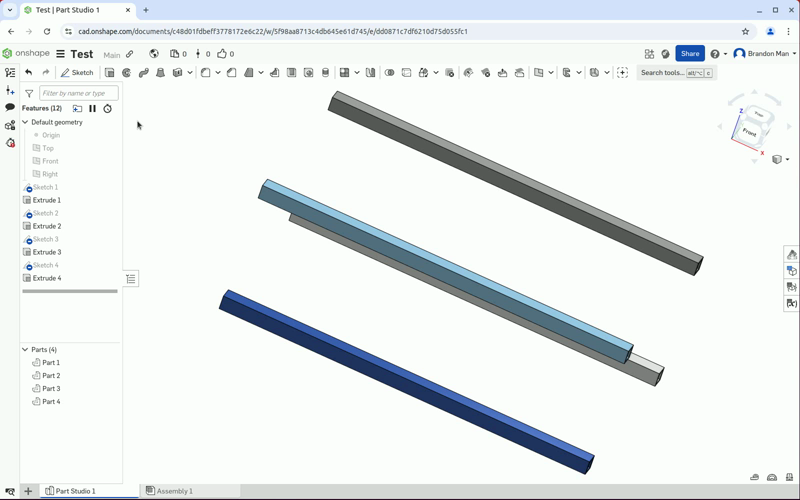
key(left, 2)
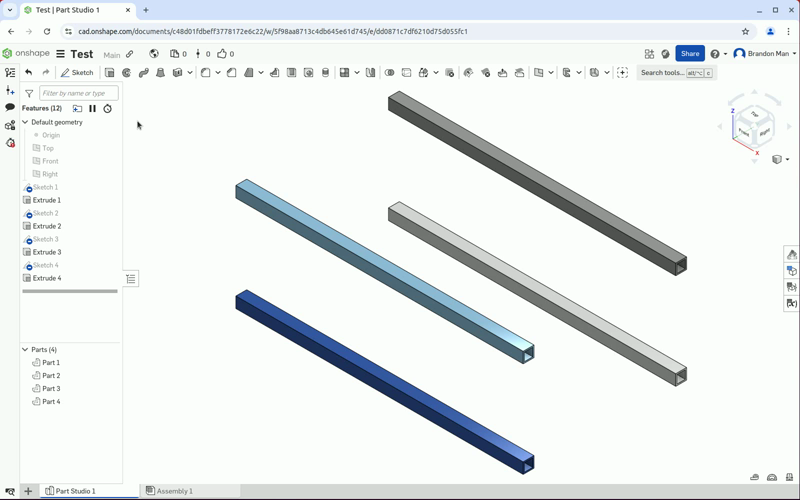
mouse_move(73, 189)
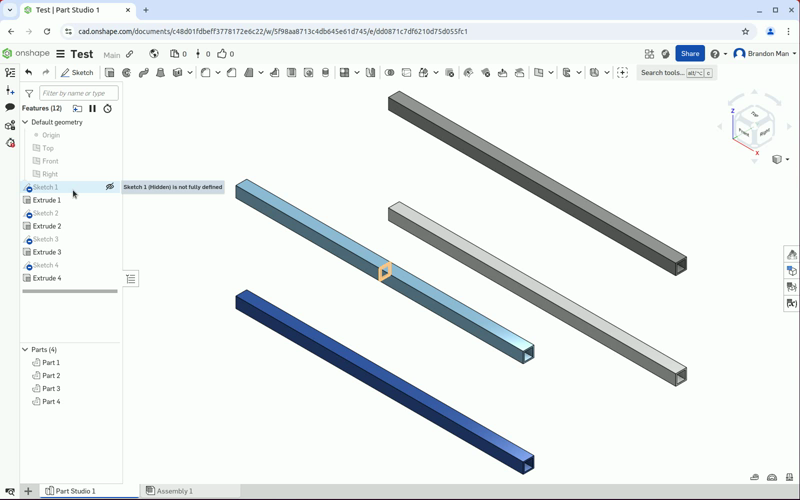
click(73, 189)